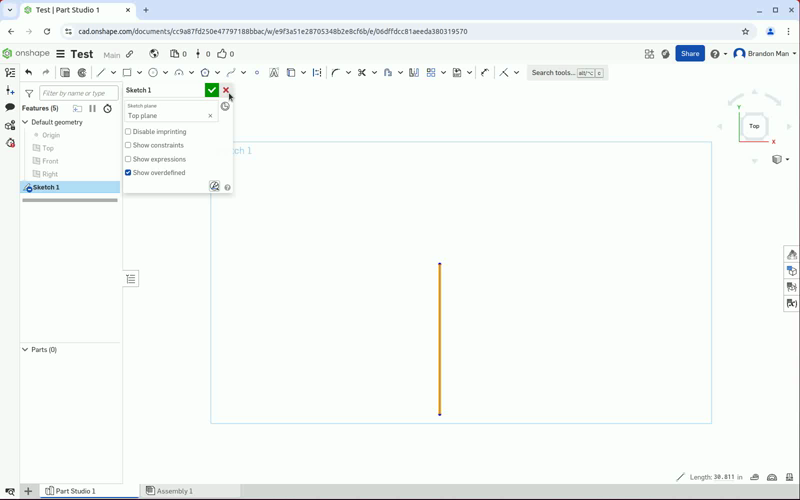
key(shift+h)
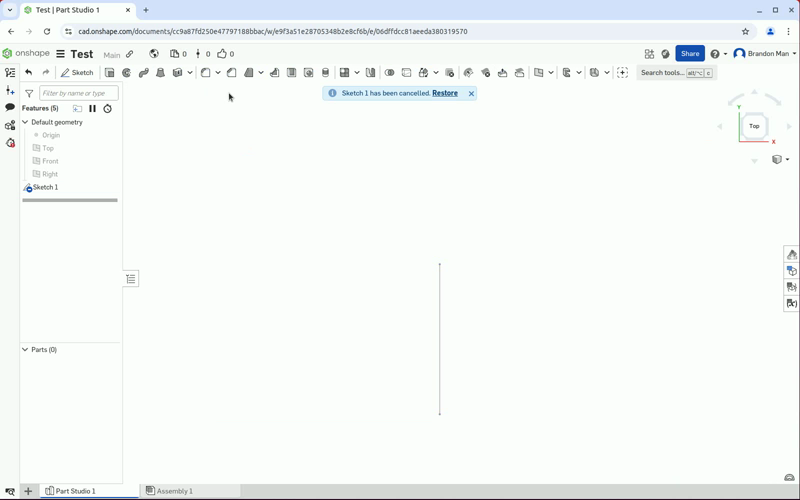
key(shift+s)
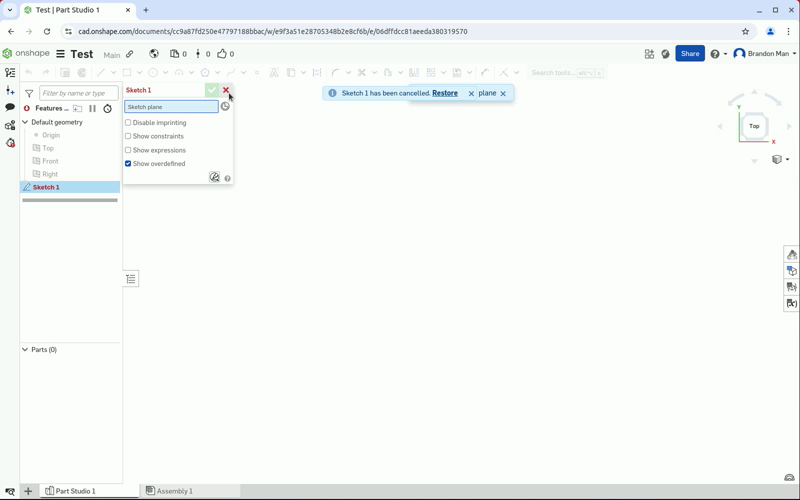
mouse_move(73, 150)
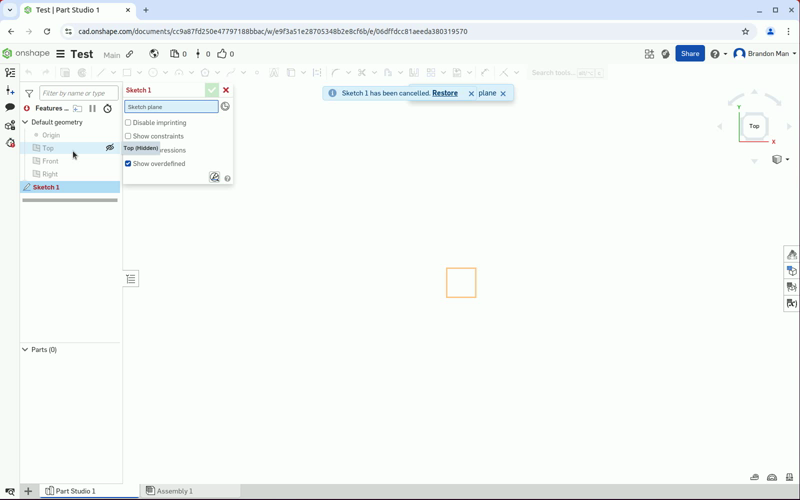
click(73, 150)
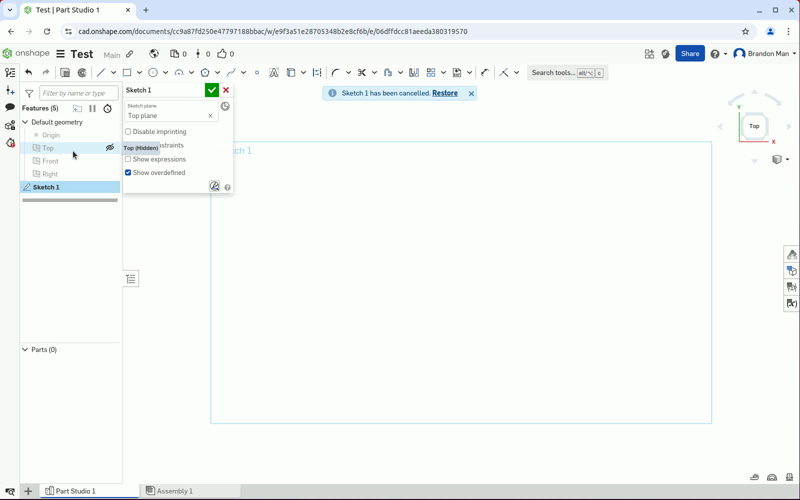
mouse_move(73, 352)
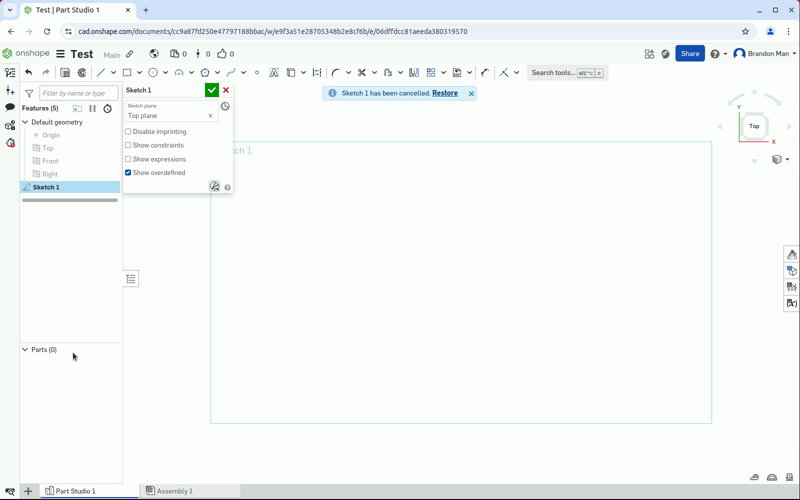
key(y)
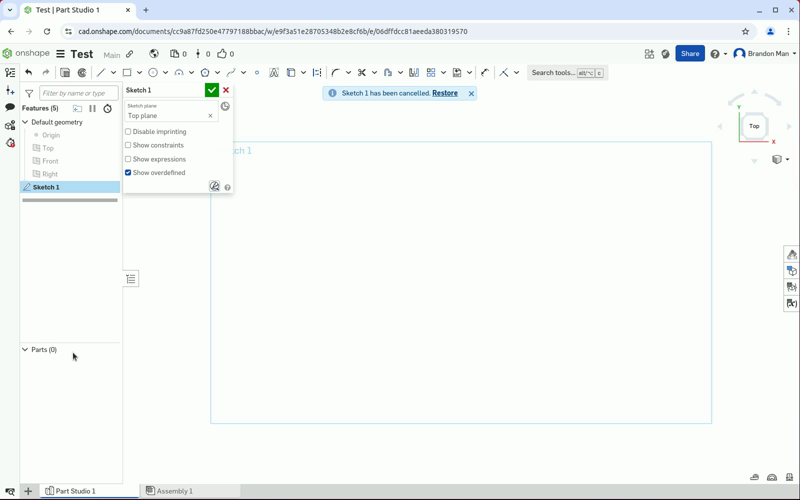
key(l)
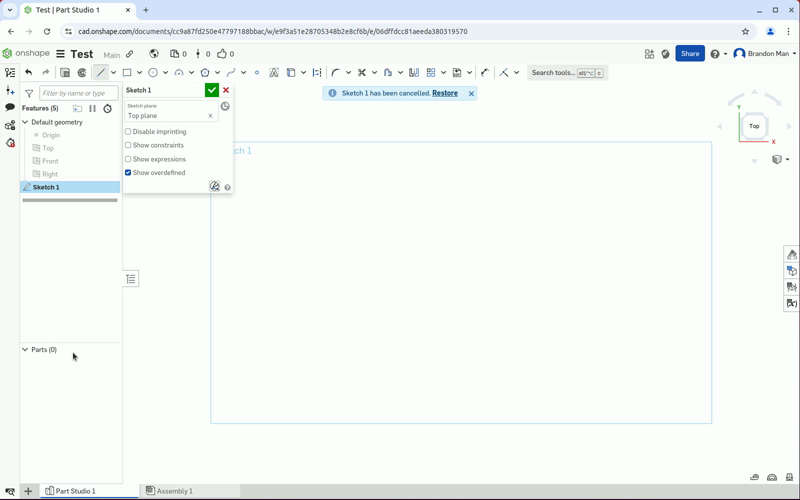
key_down(shift)
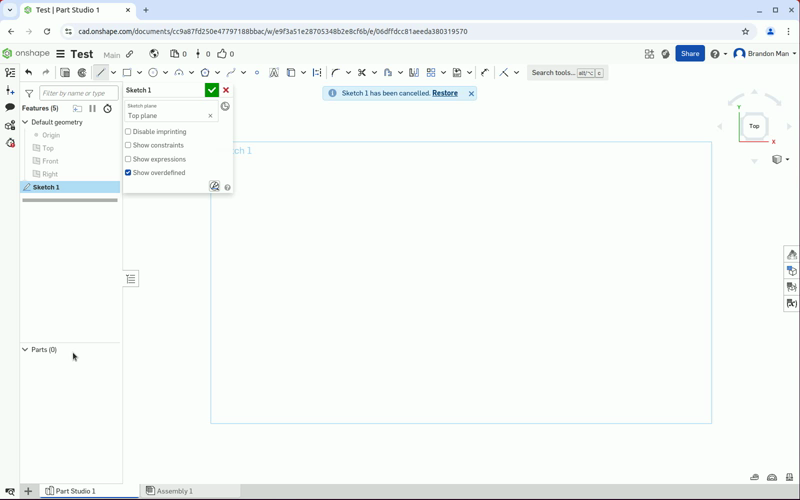
mouse_move(426, 279)
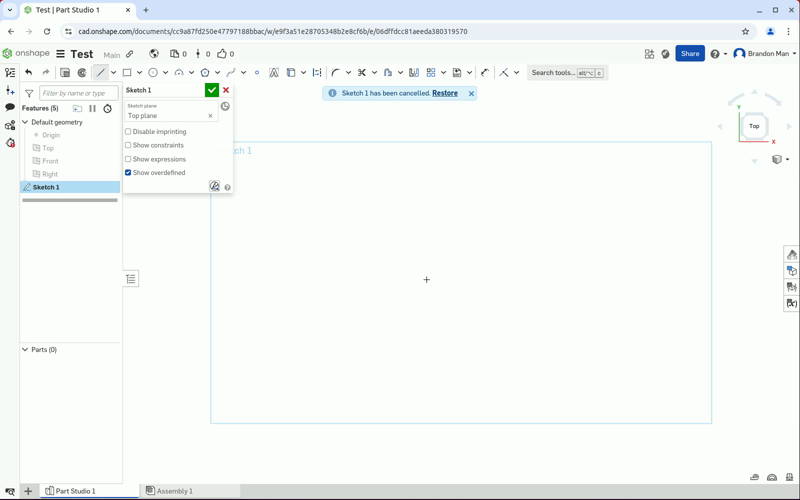
click(426, 279)
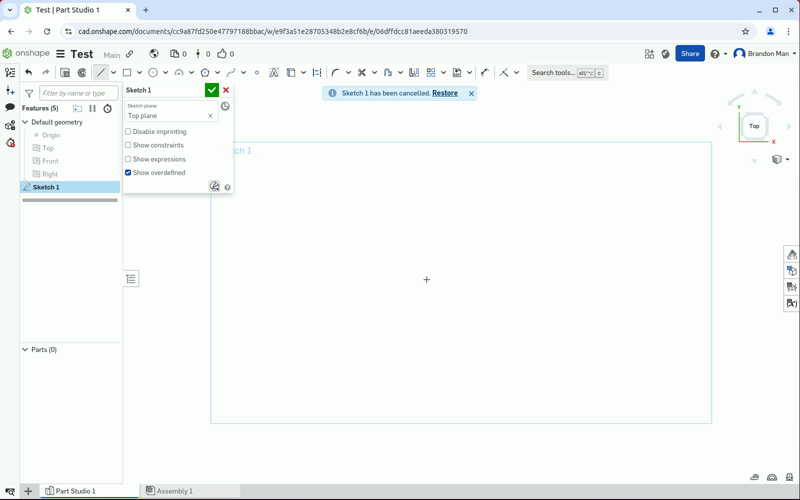
key_up(shift)
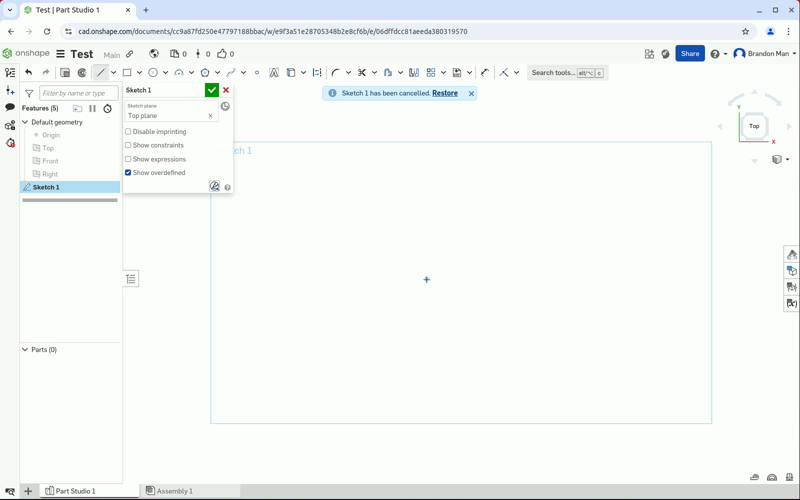
key_down(shift)
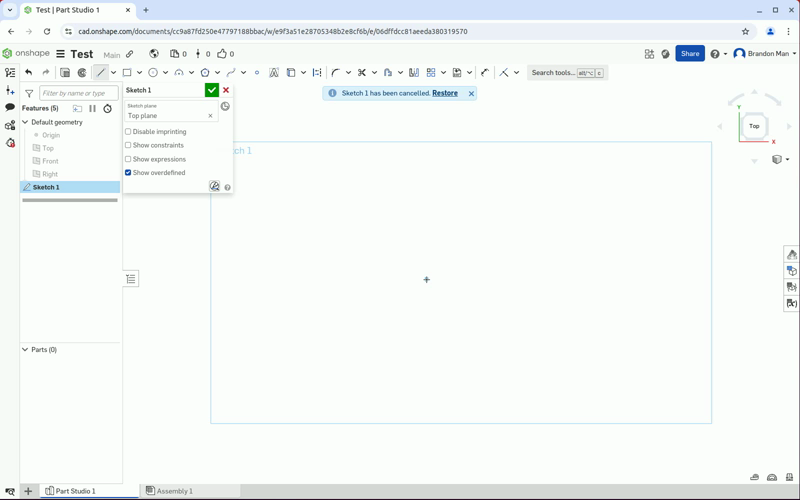
mouse_move(456, 279)
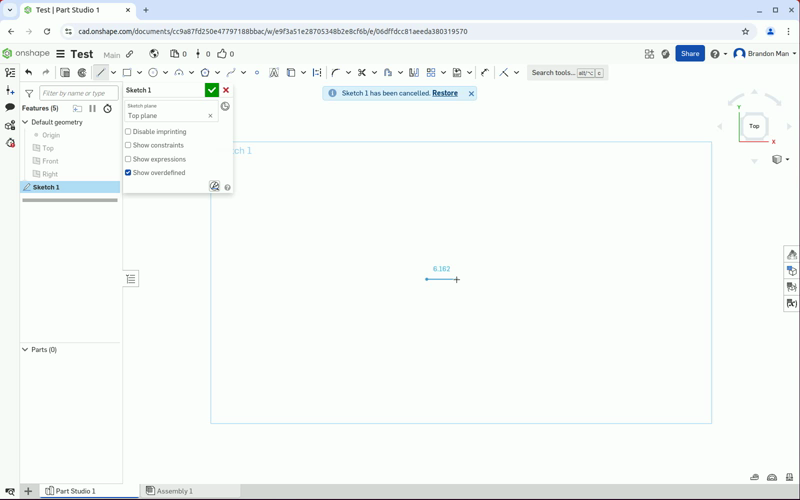
mouse_move(431, 279)
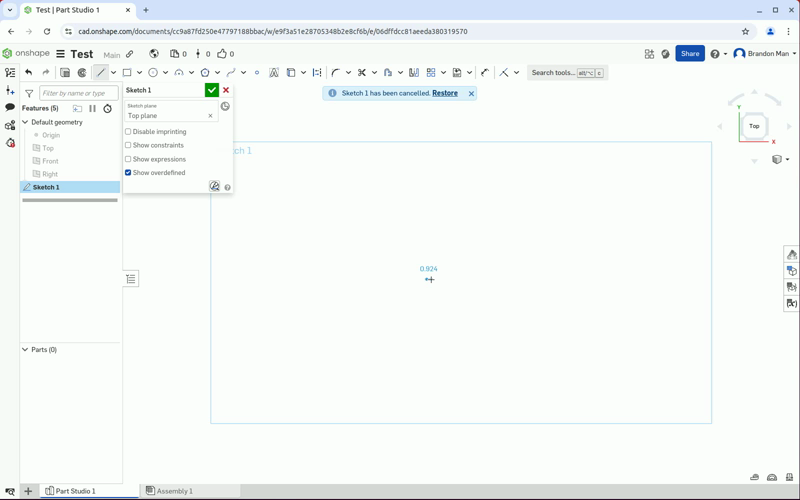
scroll(6)
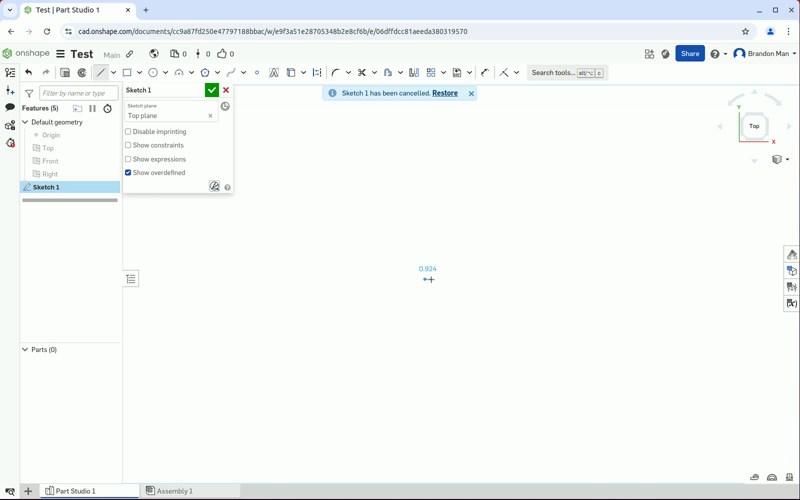
scroll(6)
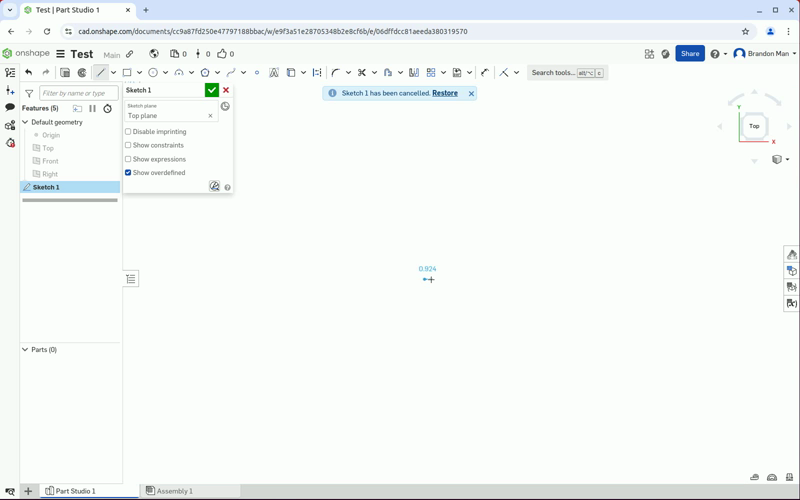
scroll(6)
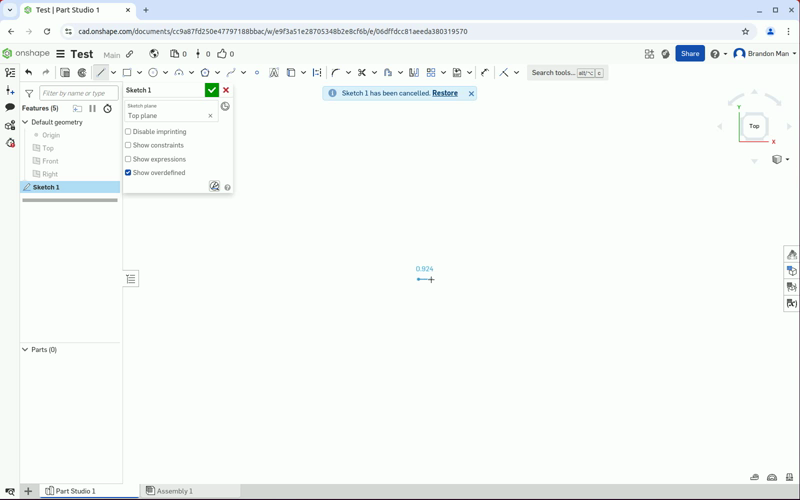
scroll(6)
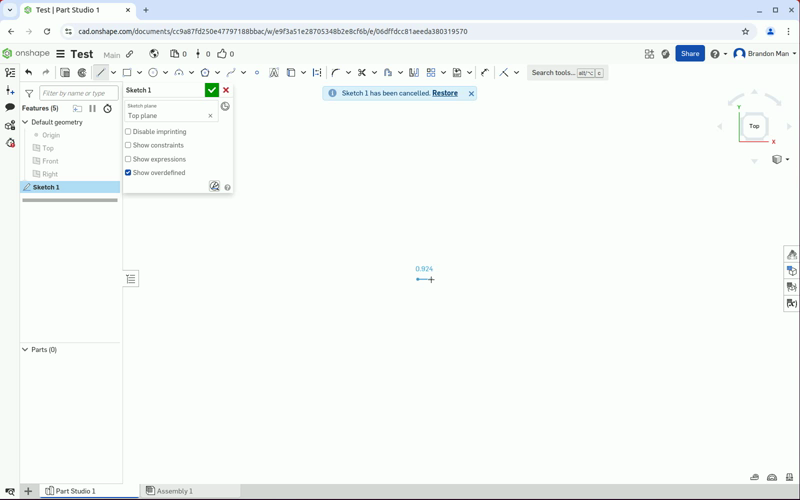
scroll(6)
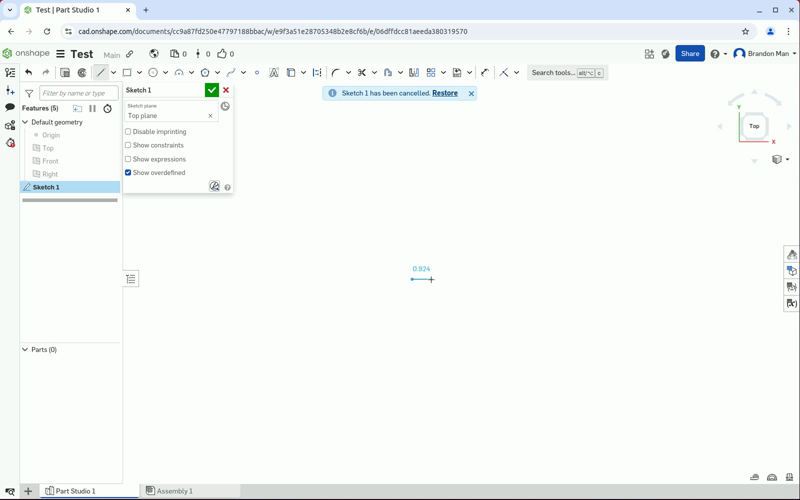
scroll(6)
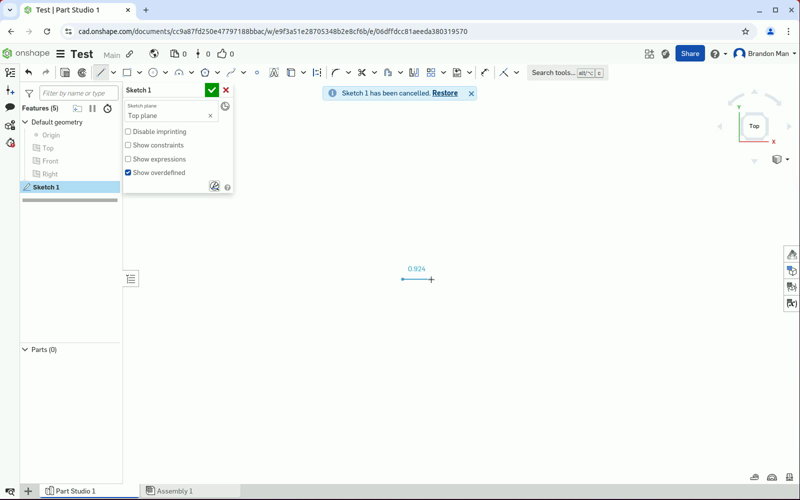
scroll(6)
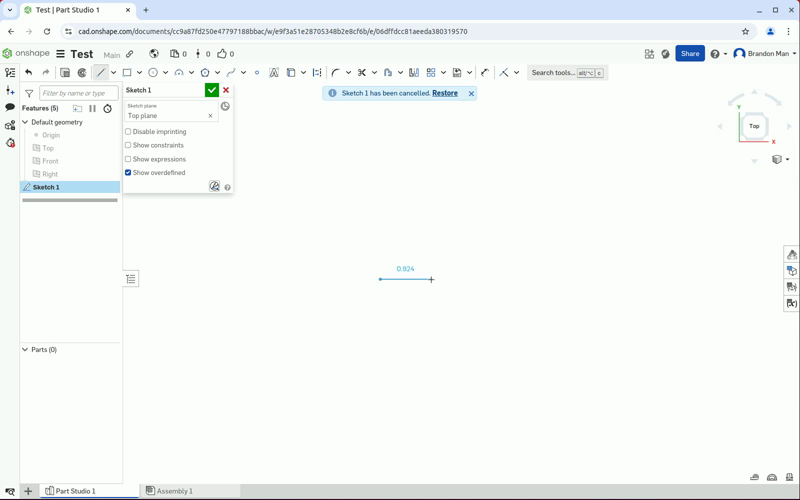
click(431, 279)
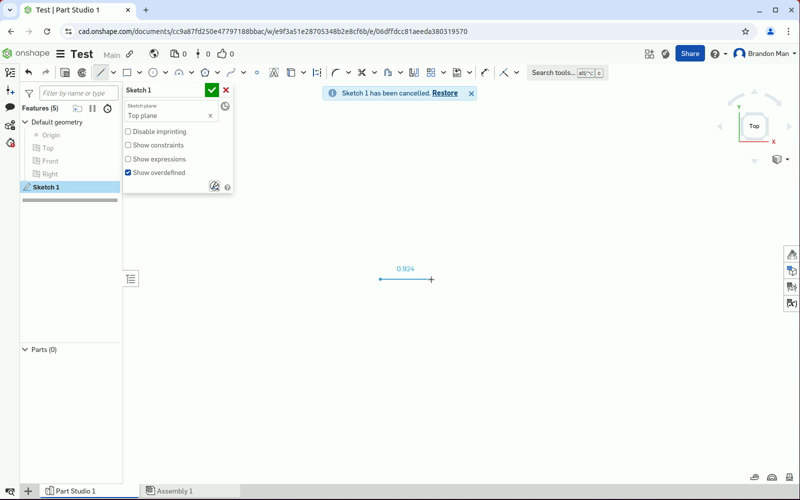
scroll(-6)
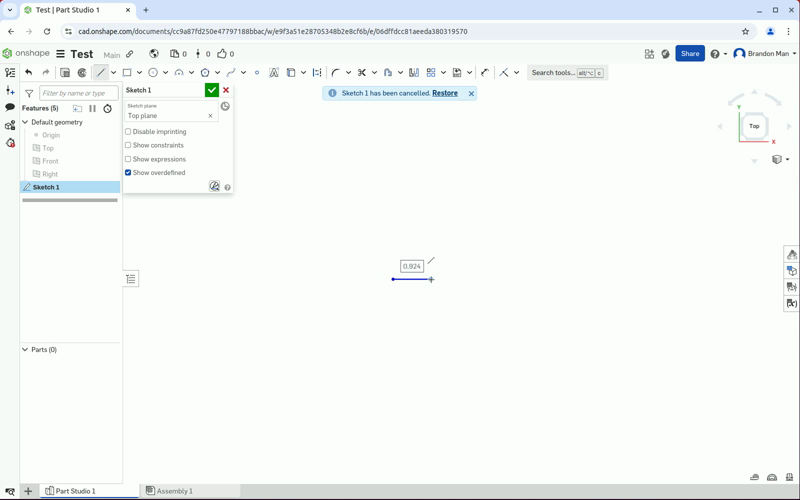
scroll(-6)
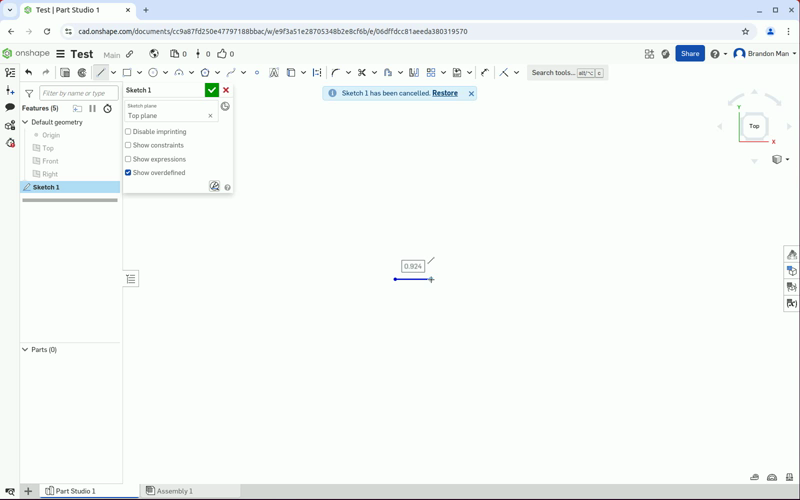
scroll(-6)
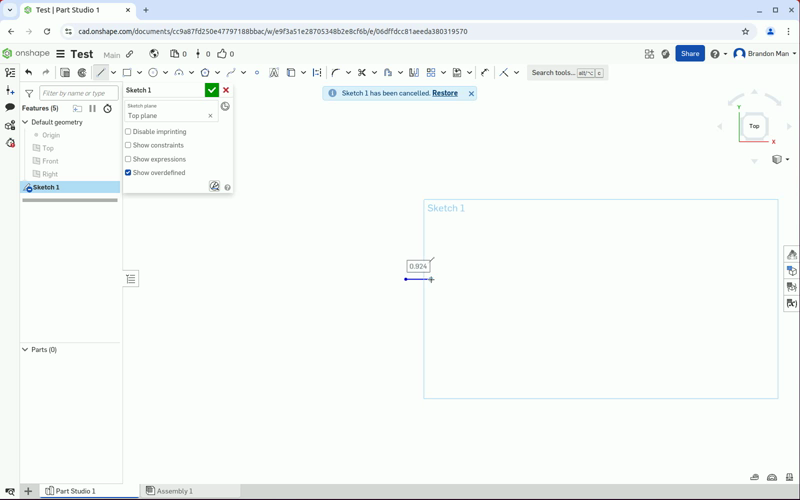
scroll(-6)
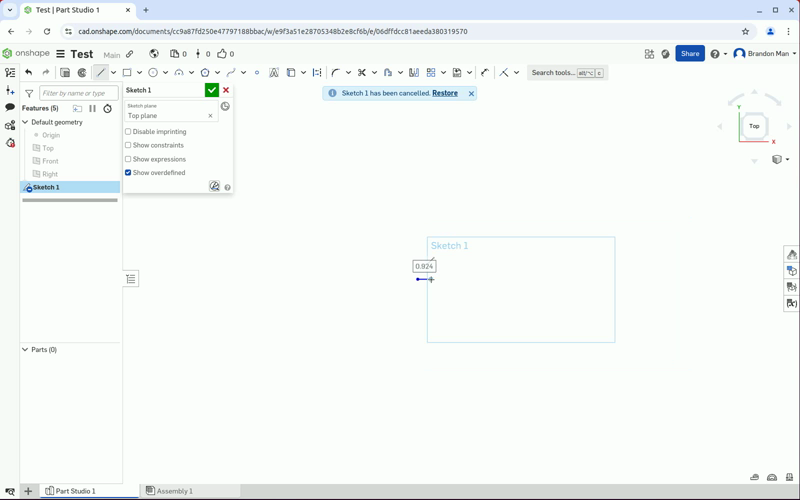
scroll(-6)
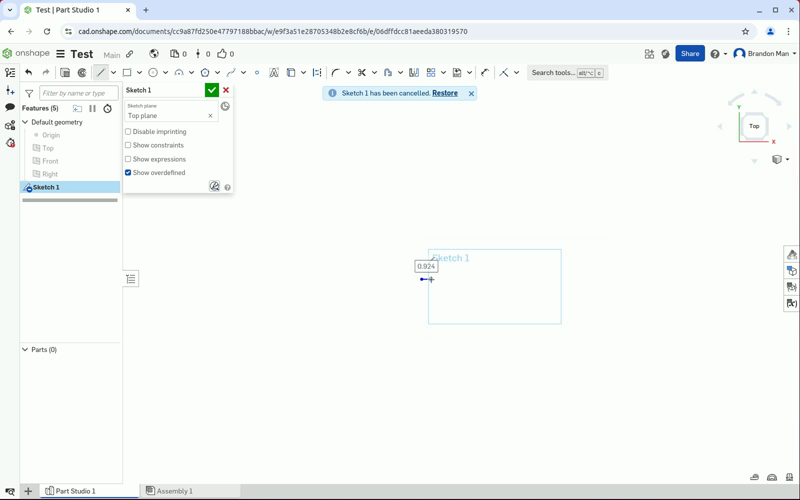
scroll(-6)
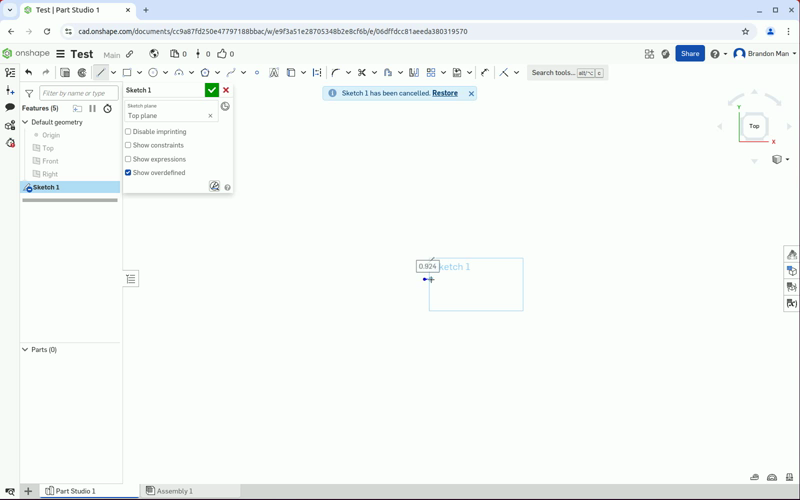
scroll(-6)
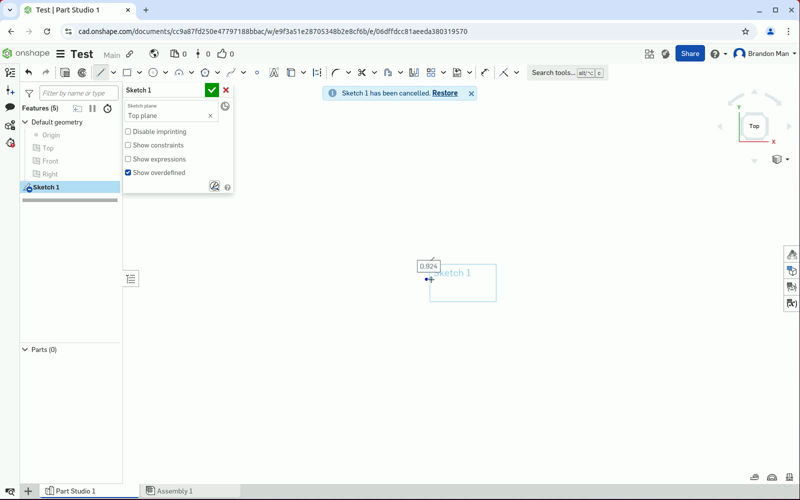
key_up(shift)
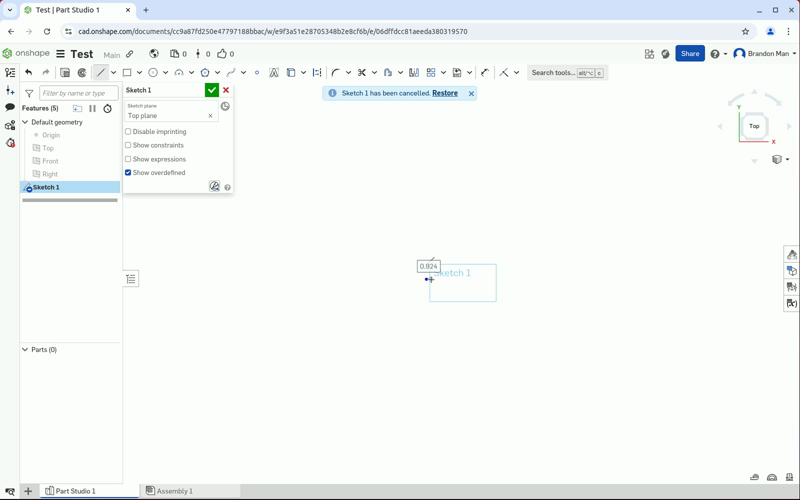
key(esc)
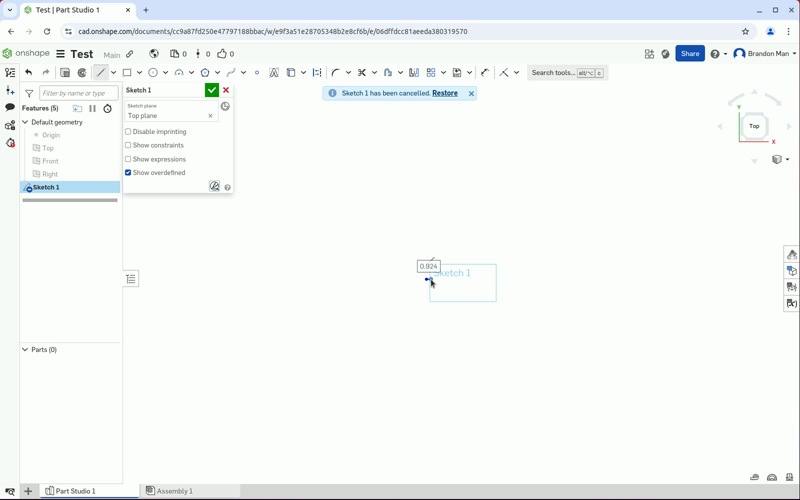
key(a)
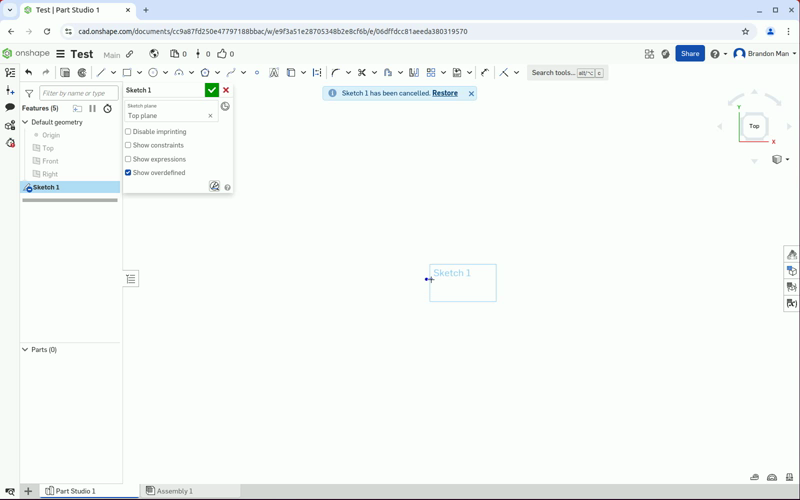
mouse_move(431, 279)
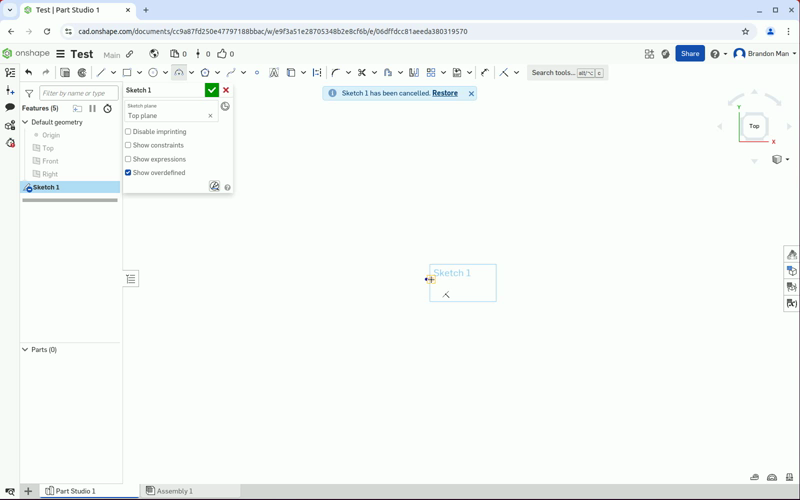
click(431, 279)
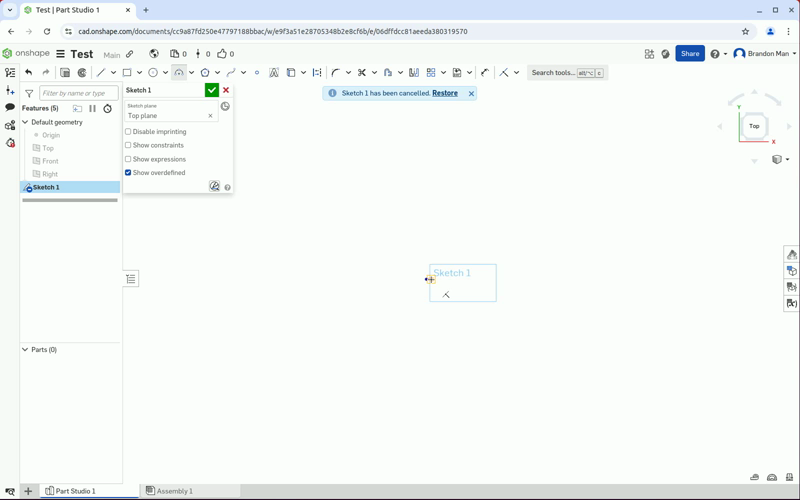
key_down(shift)
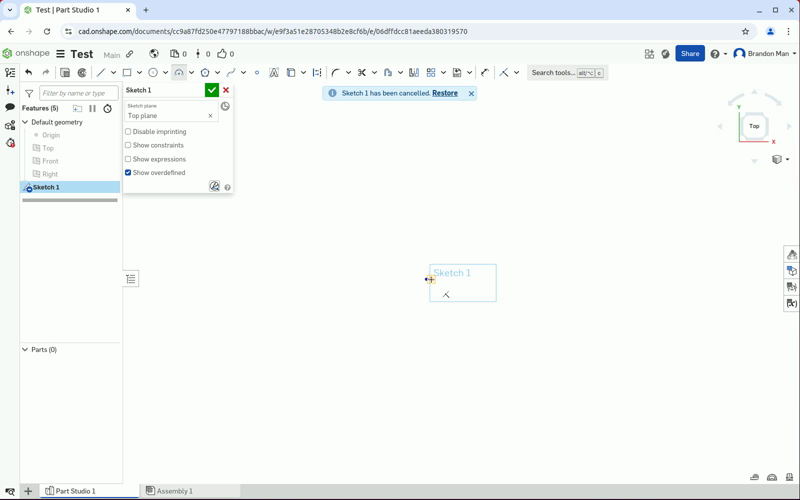
mouse_move(454, 302)
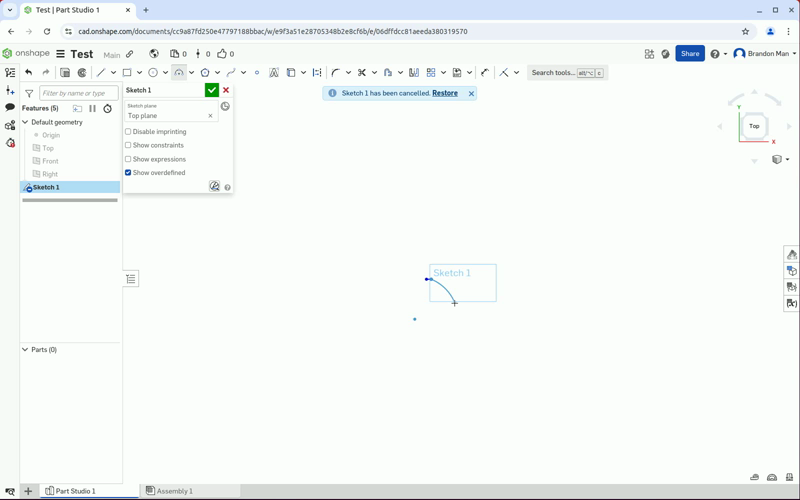
click(454, 302)
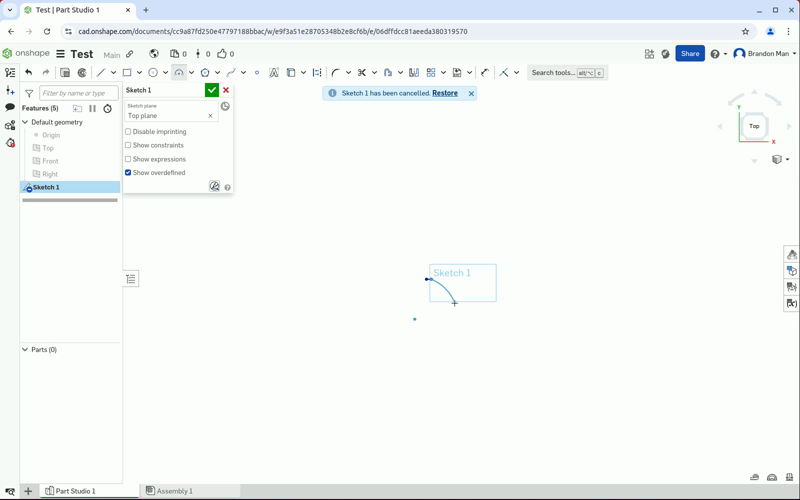
mouse_move(447, 286)
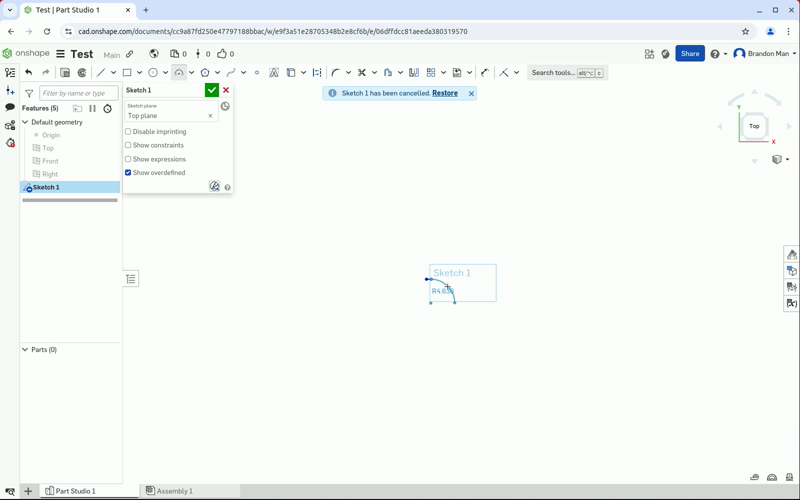
click(447, 286)
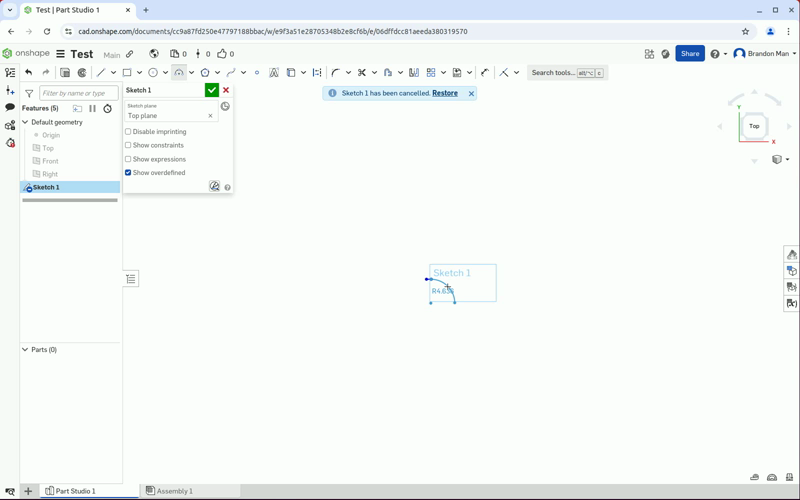
key_up(shift)
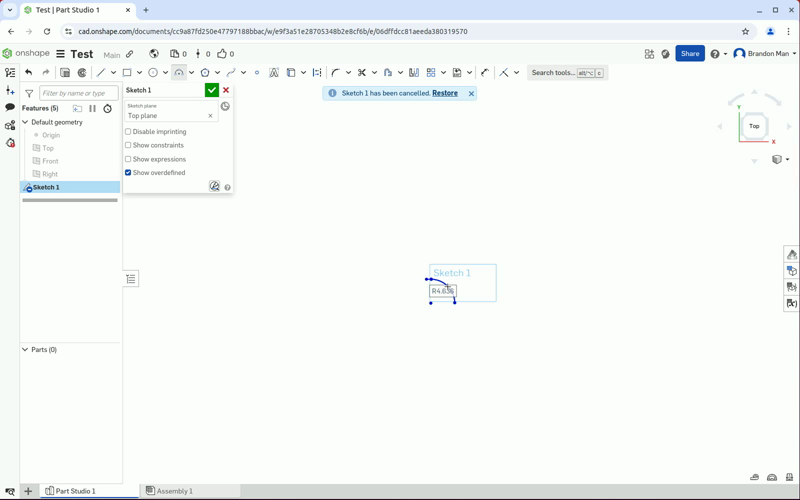
key(esc)
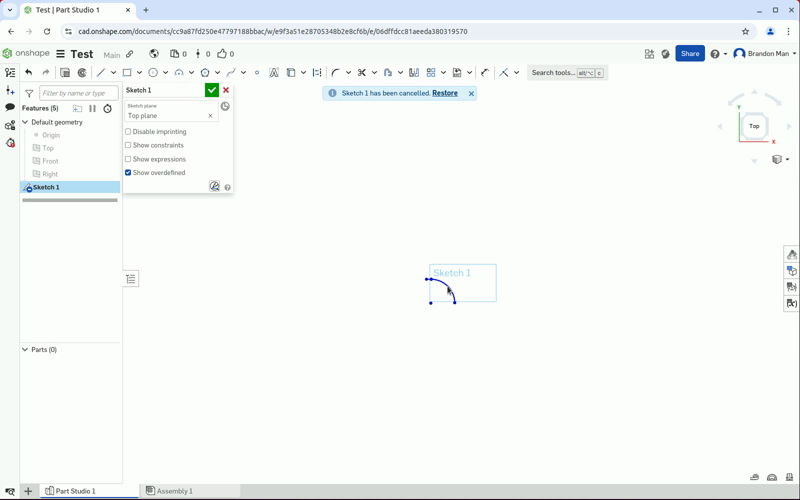
key(l)
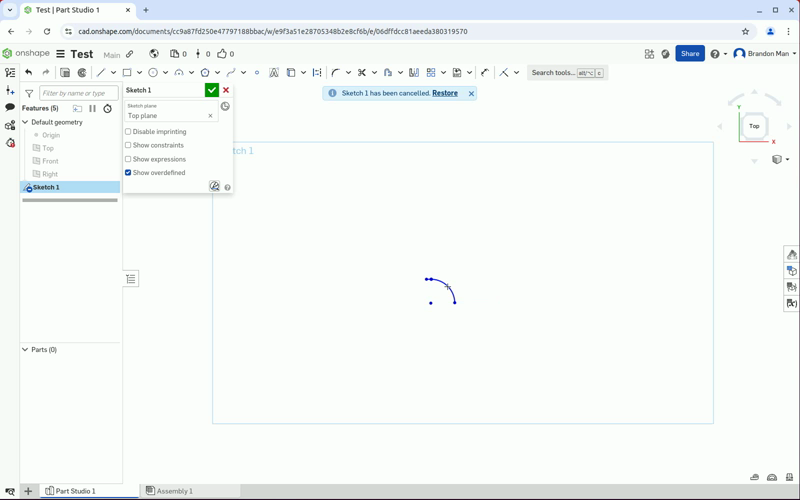
mouse_move(454, 302)
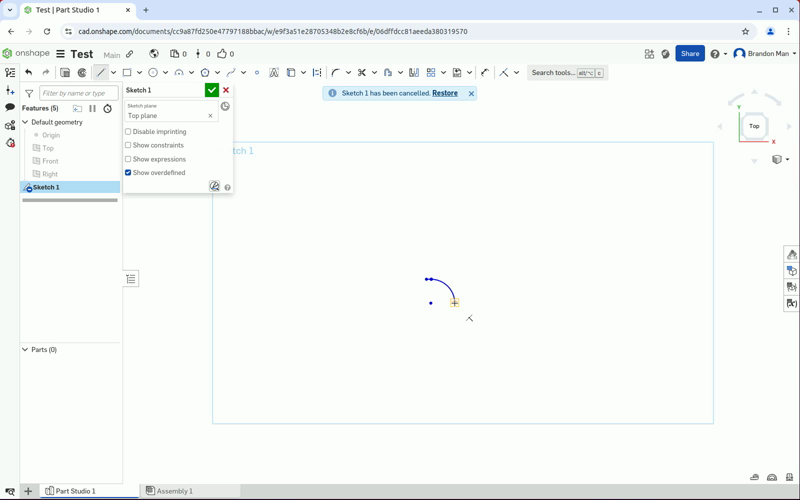
click(454, 302)
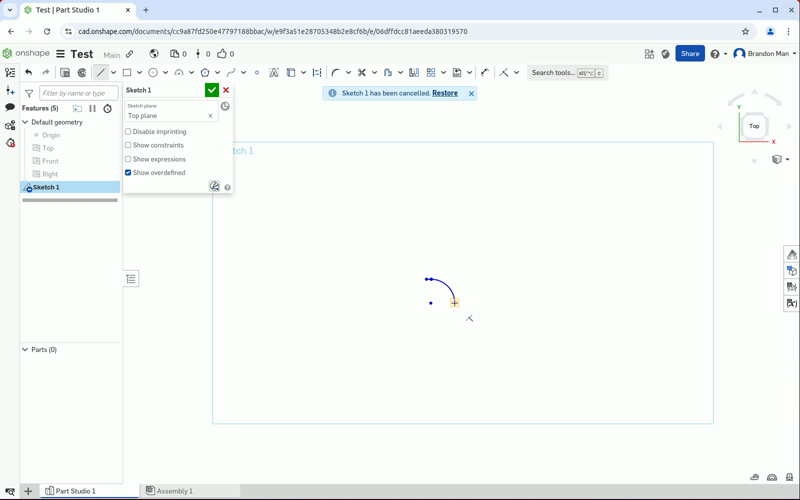
key_down(shift)
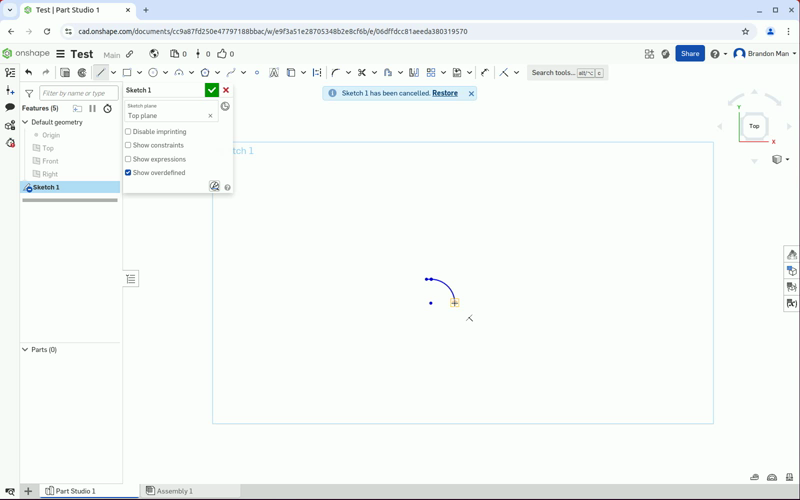
mouse_move(484, 302)
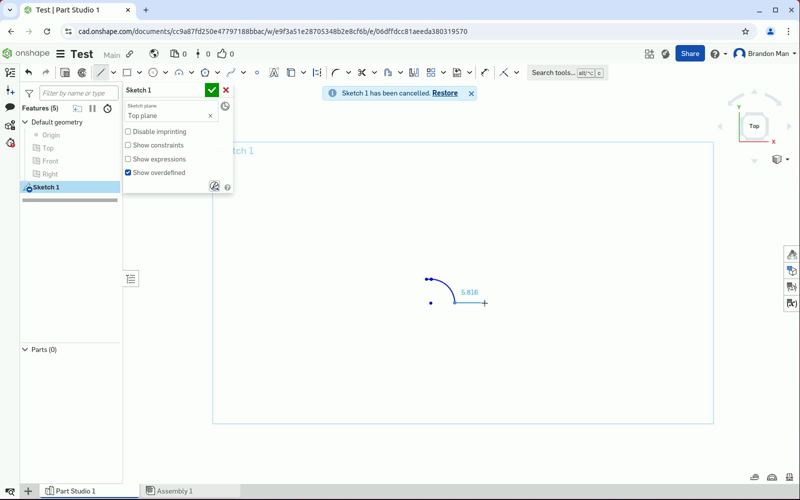
mouse_move(454, 333)
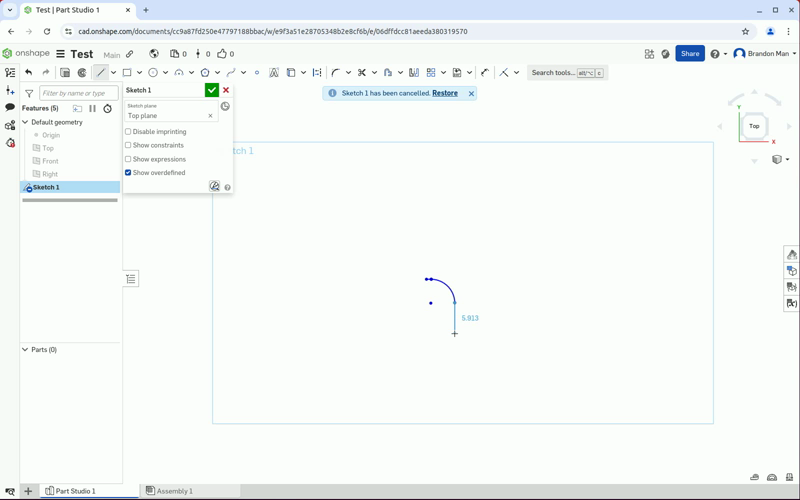
click(454, 333)
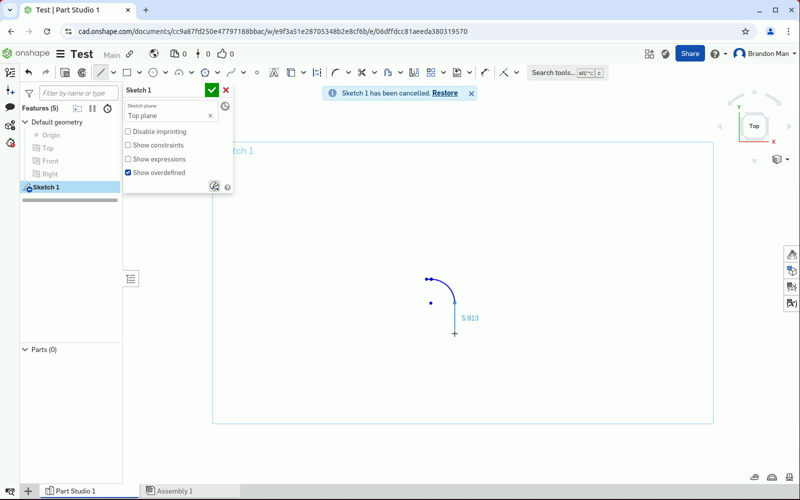
key_up(shift)
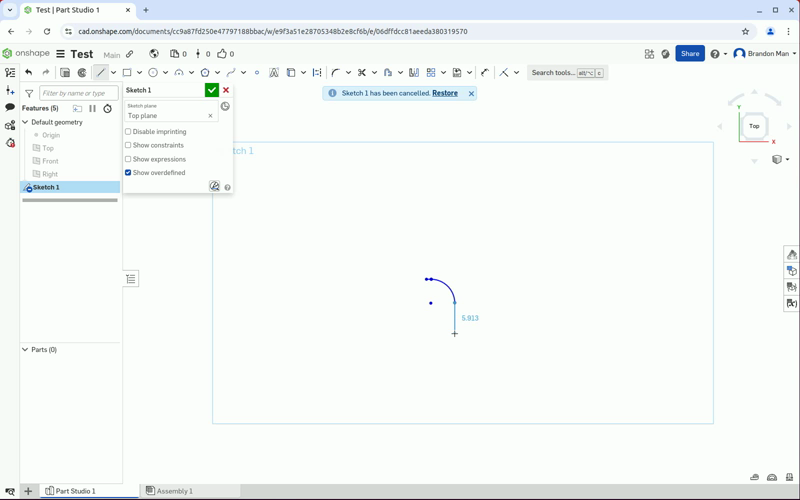
key(esc)
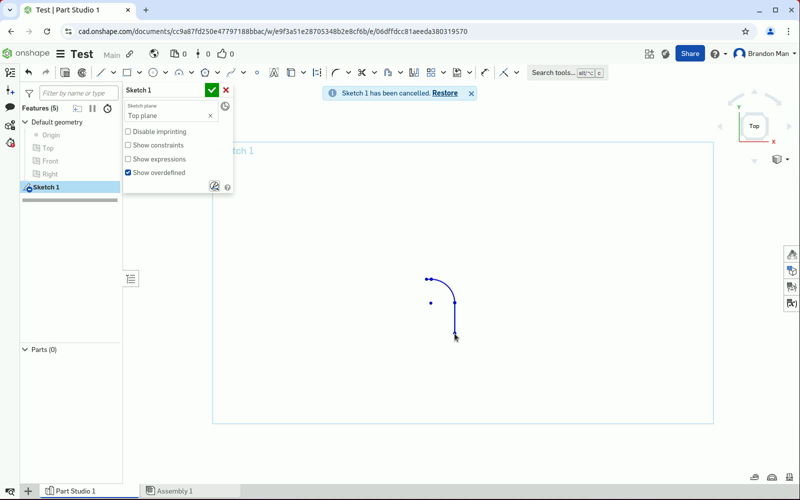
key(a)
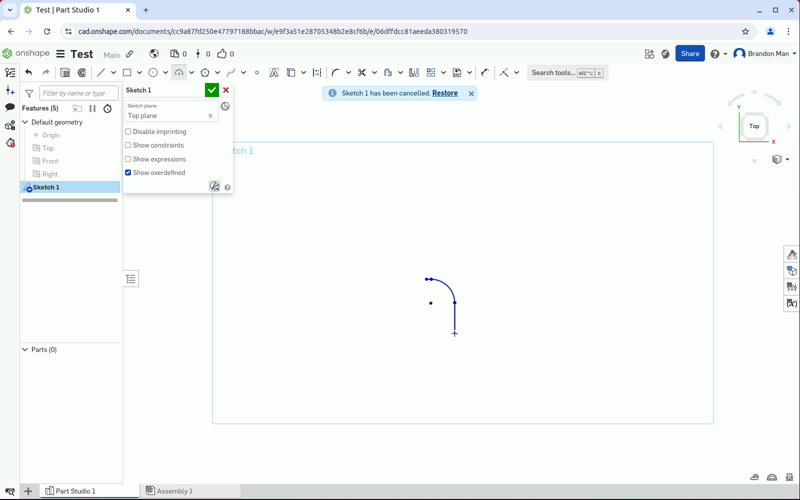
mouse_move(454, 333)
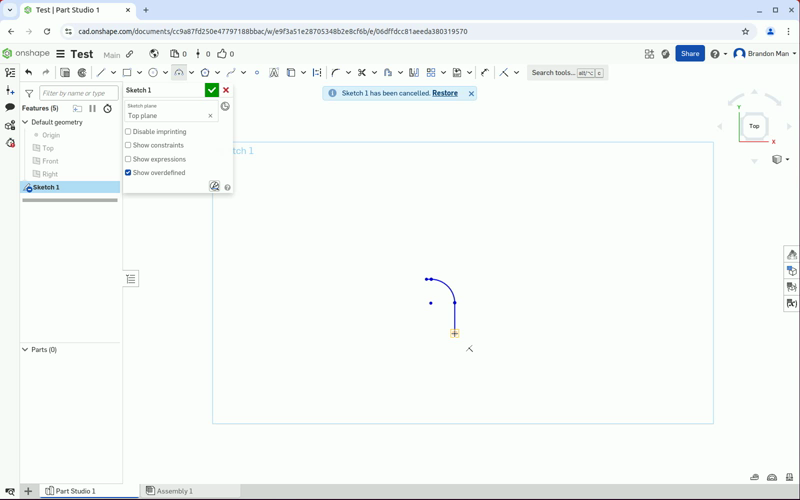
click(454, 333)
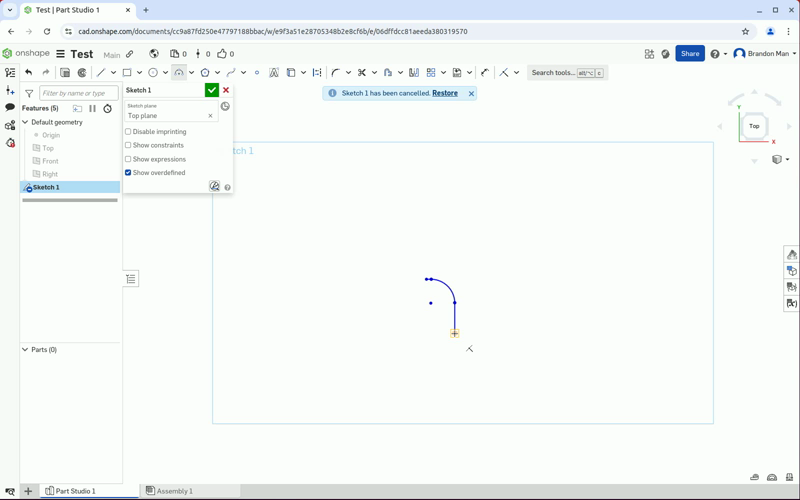
key_down(shift)
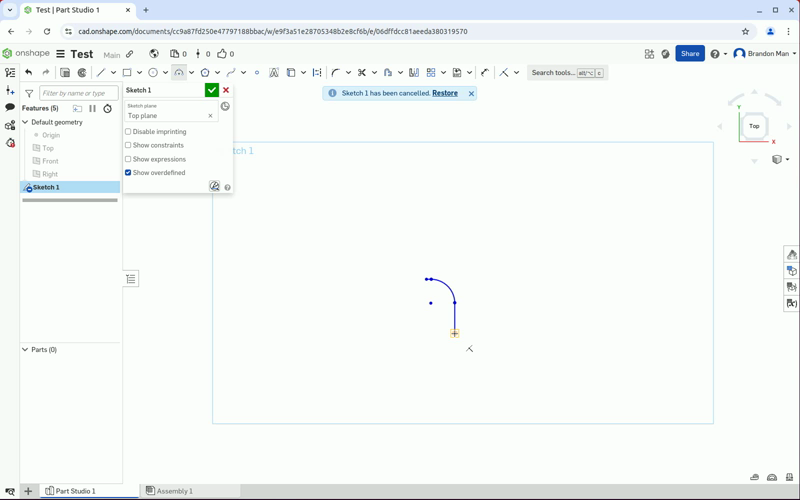
mouse_move(456, 335)
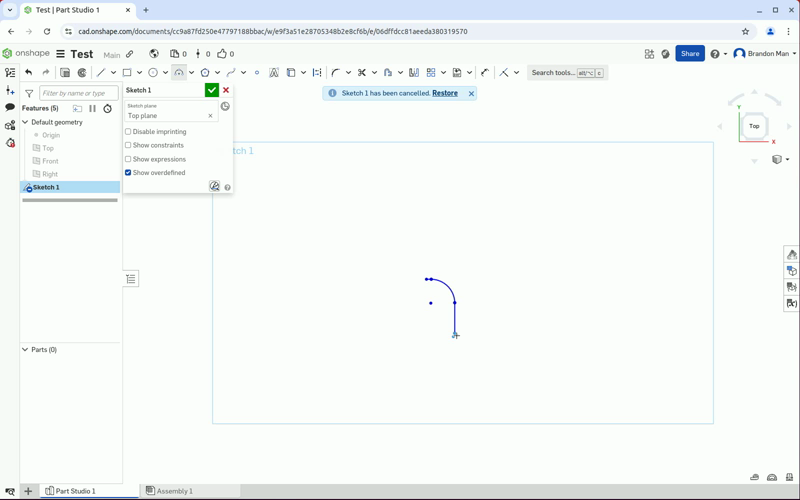
scroll(6)
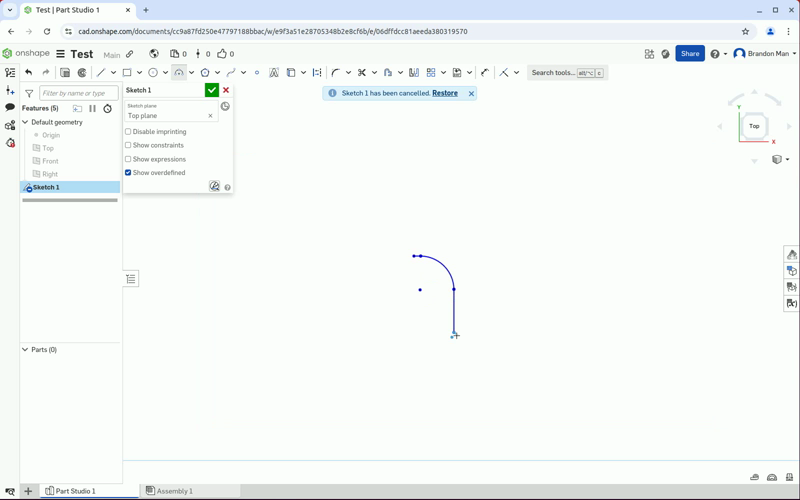
scroll(6)
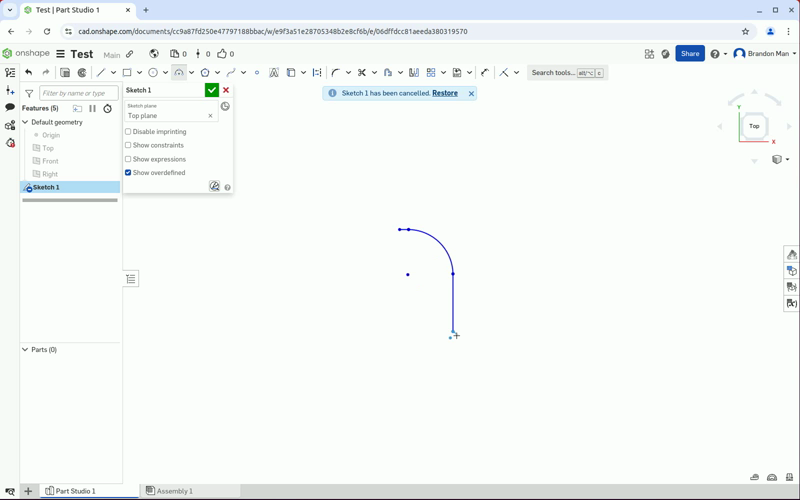
scroll(6)
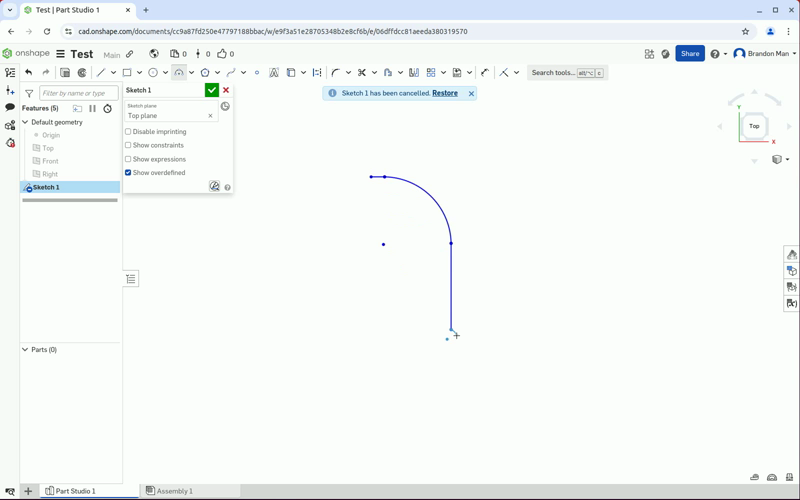
scroll(6)
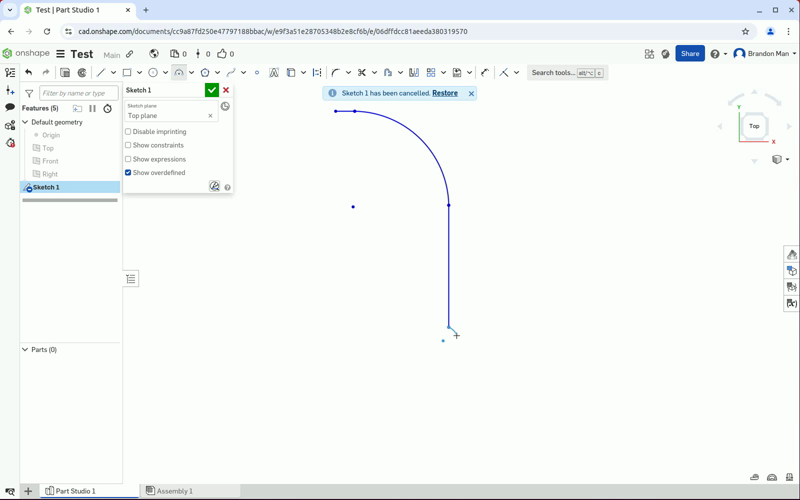
scroll(6)
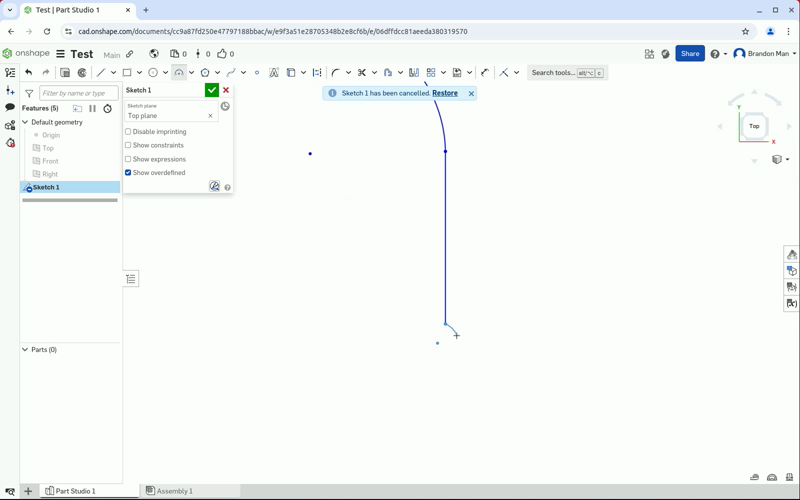
scroll(6)
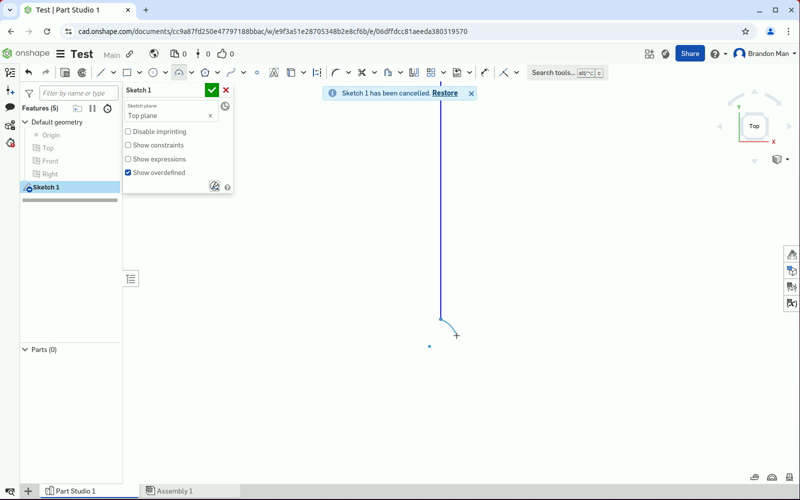
scroll(6)
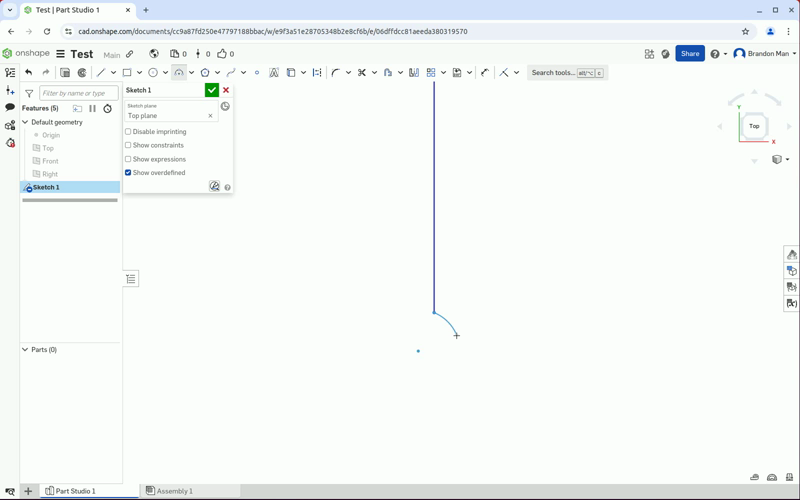
click(456, 335)
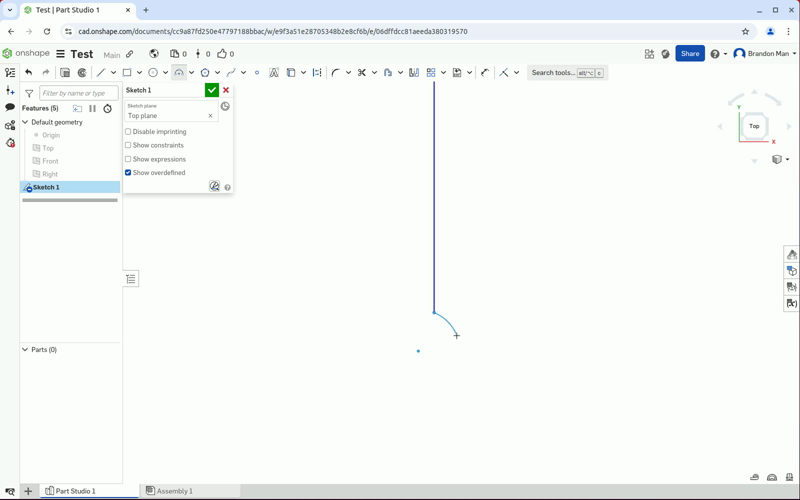
scroll(-6)
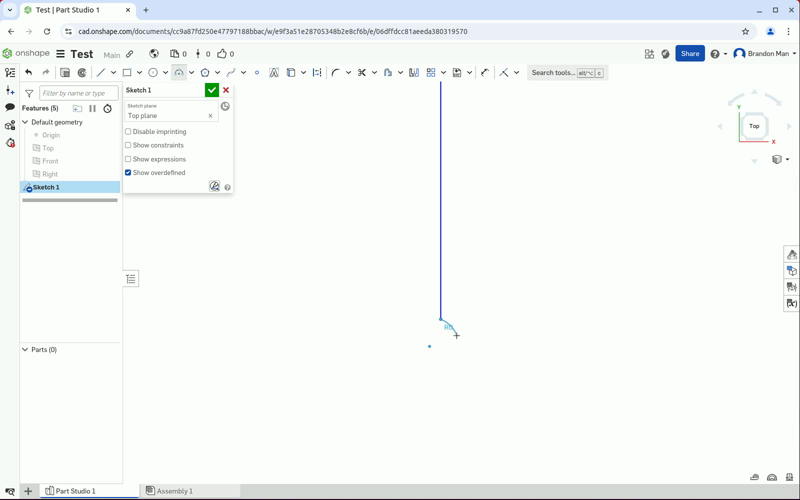
scroll(-6)
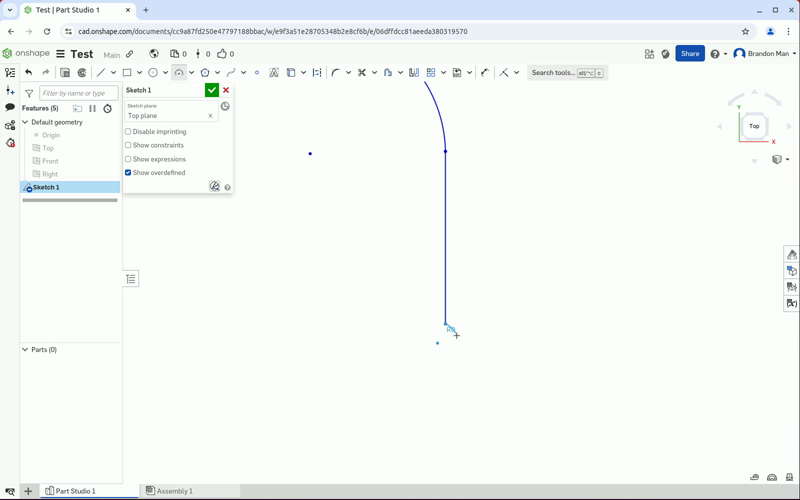
scroll(-6)
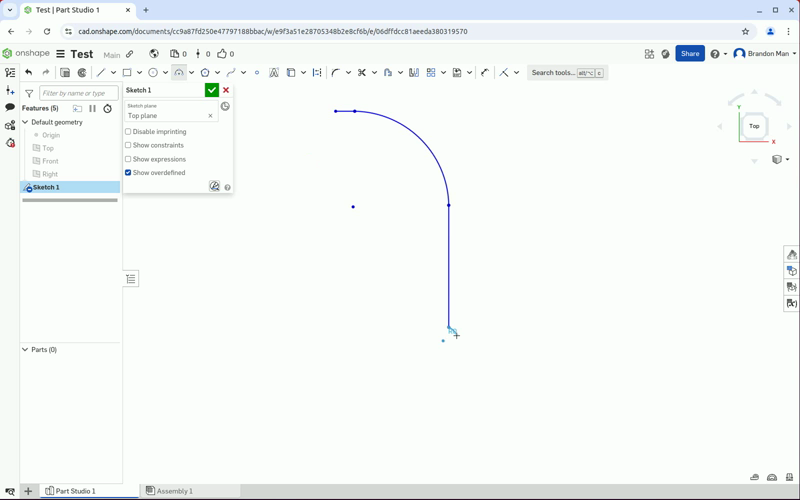
scroll(-6)
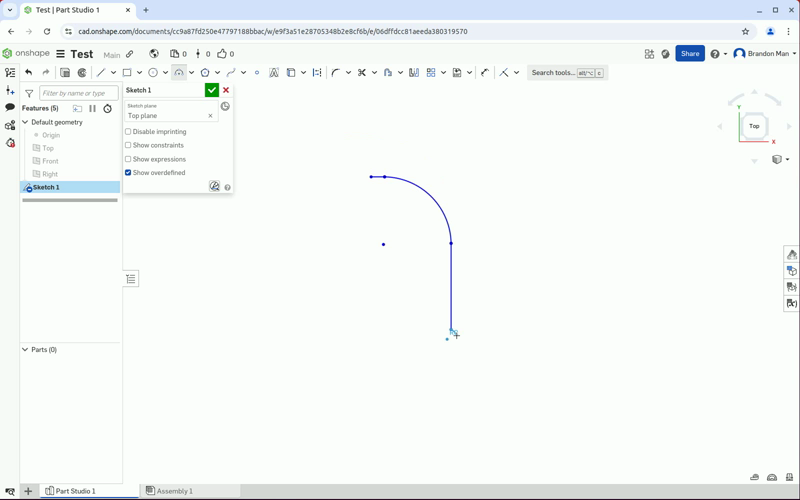
scroll(-6)
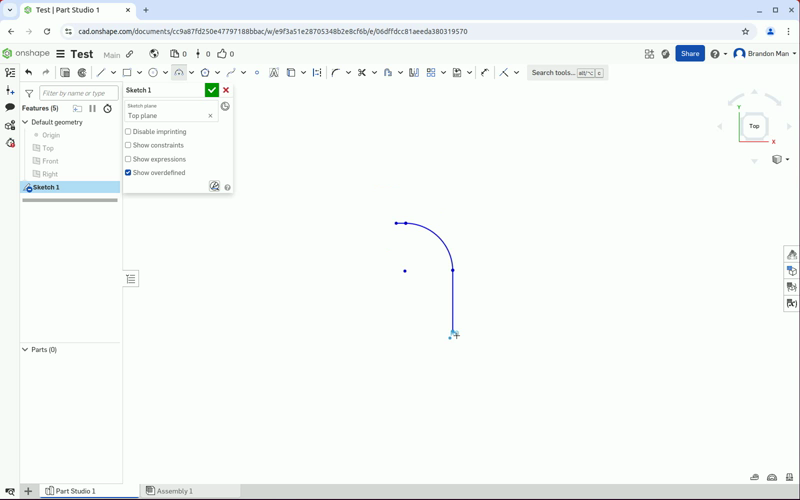
scroll(-6)
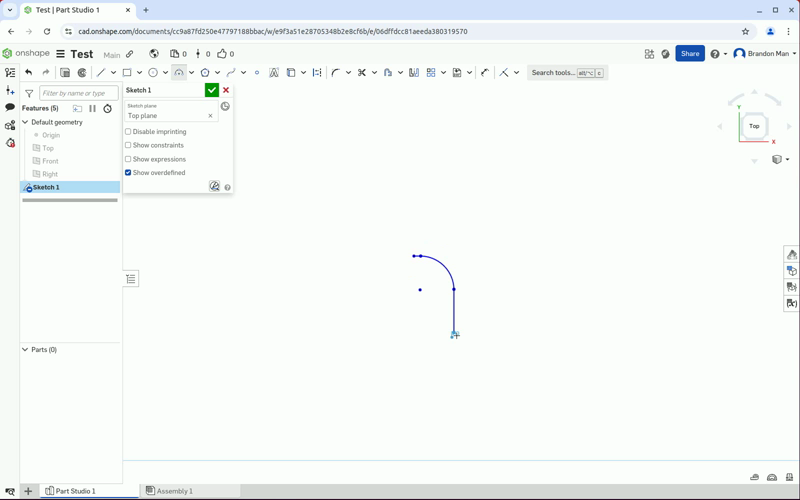
scroll(-6)
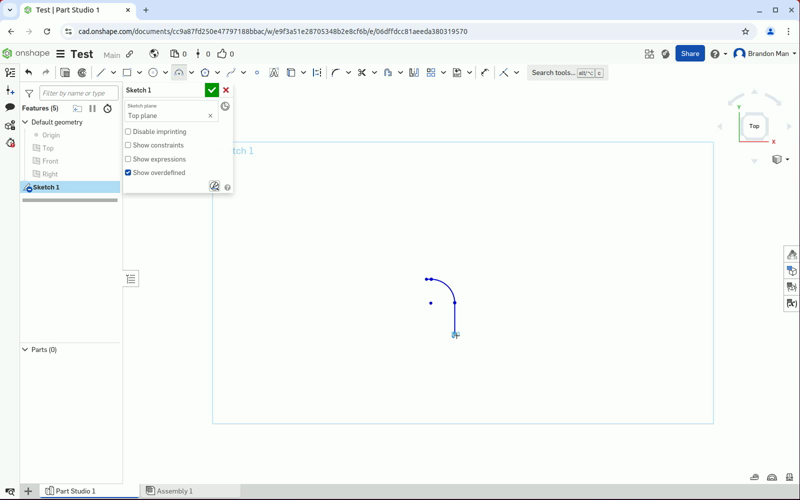
mouse_move(455, 334)
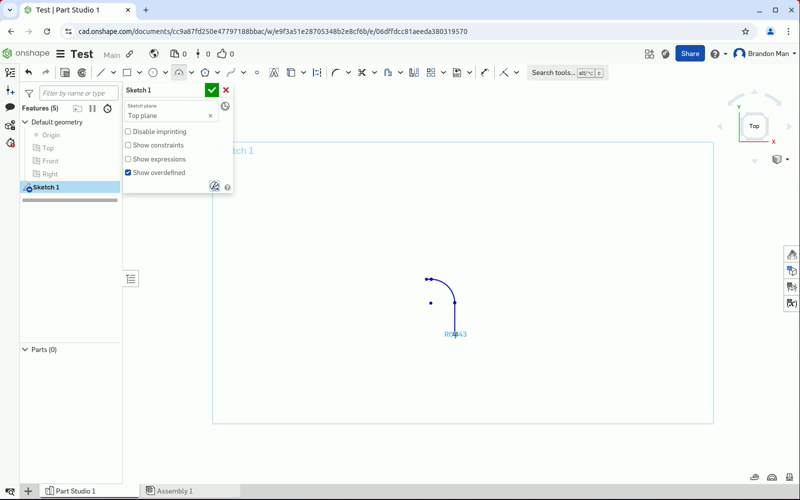
scroll(6)
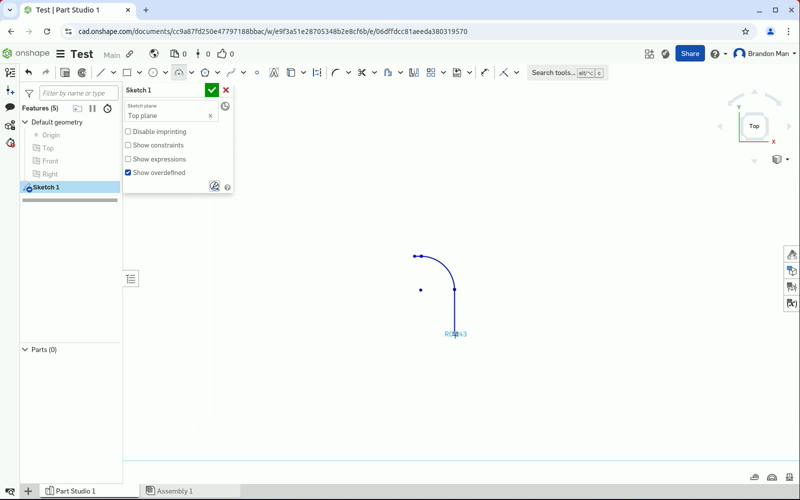
scroll(6)
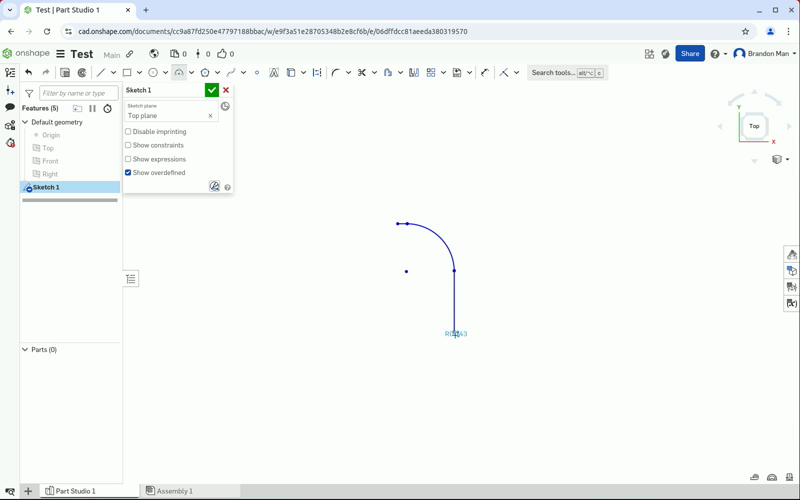
scroll(6)
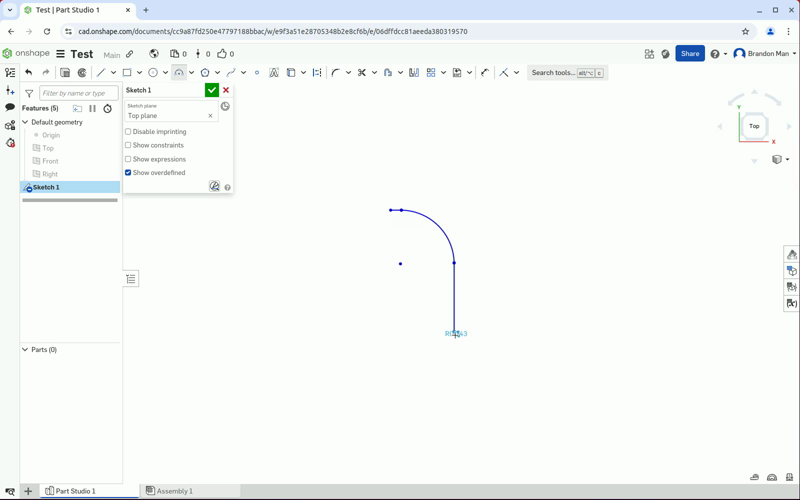
scroll(6)
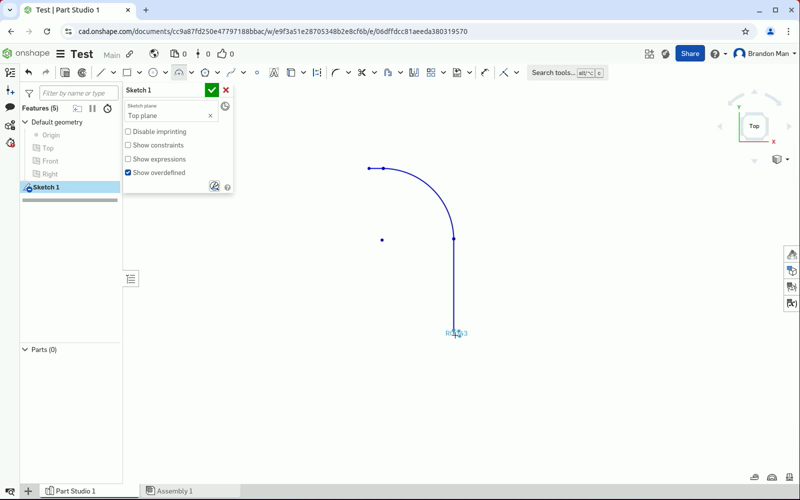
scroll(6)
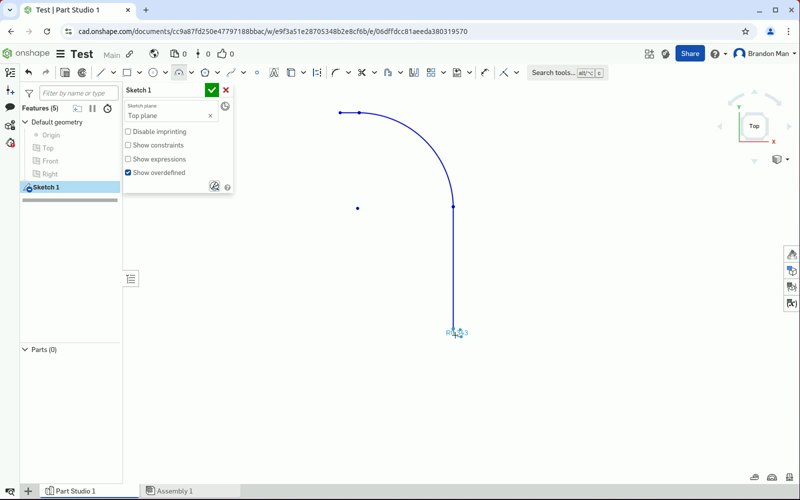
scroll(6)
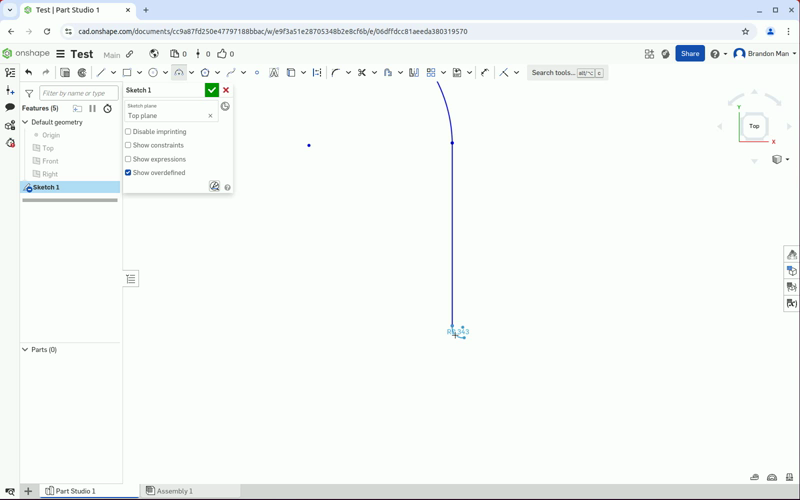
scroll(6)
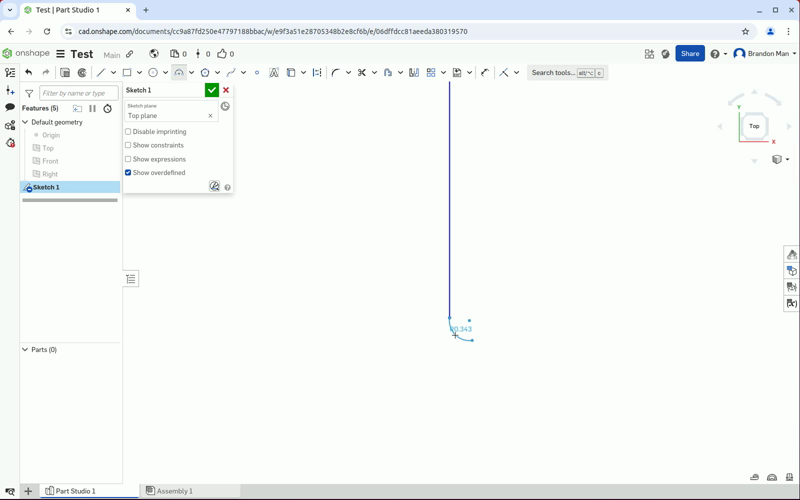
click(455, 334)
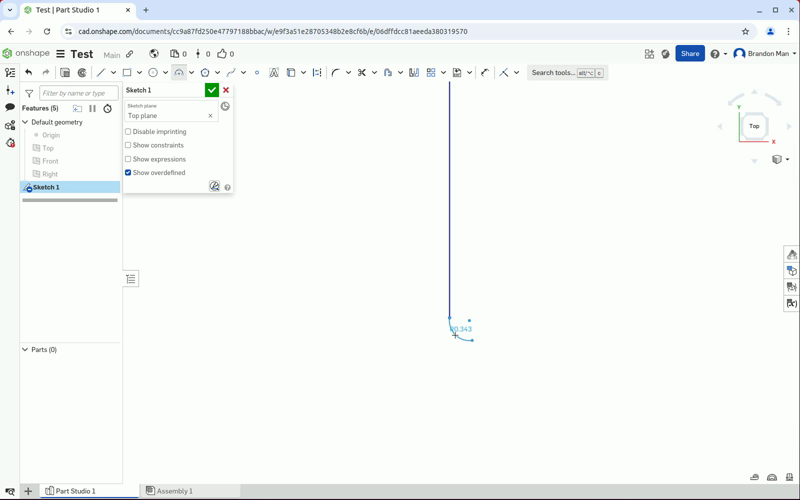
scroll(-6)
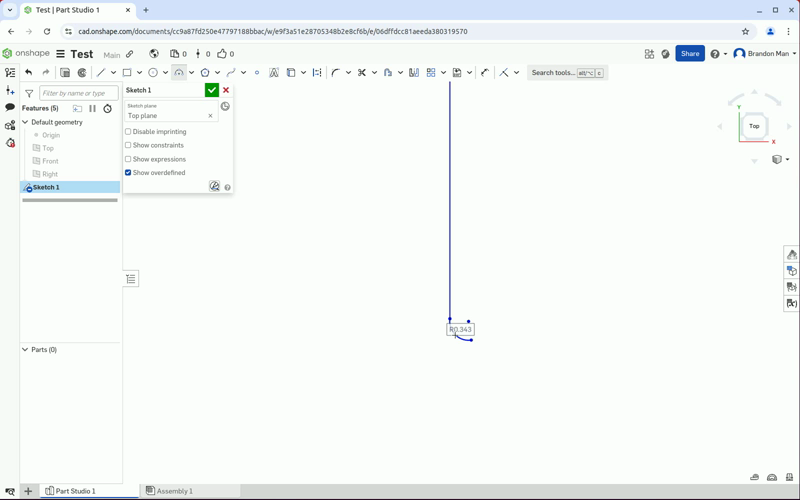
scroll(-6)
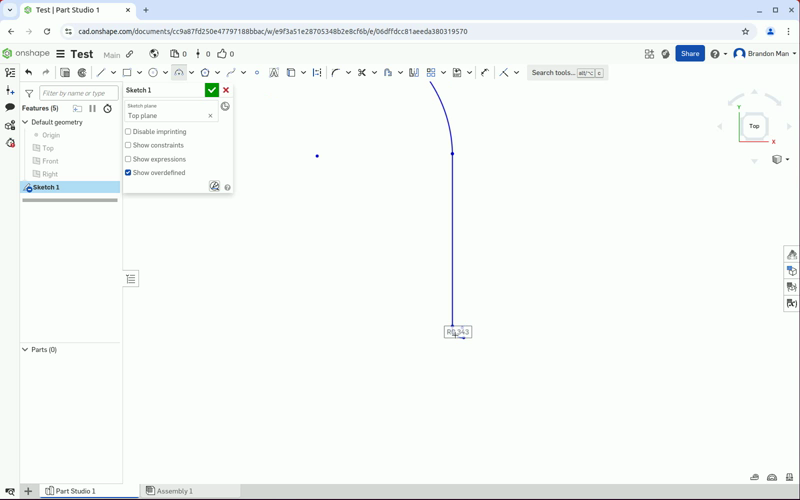
scroll(-6)
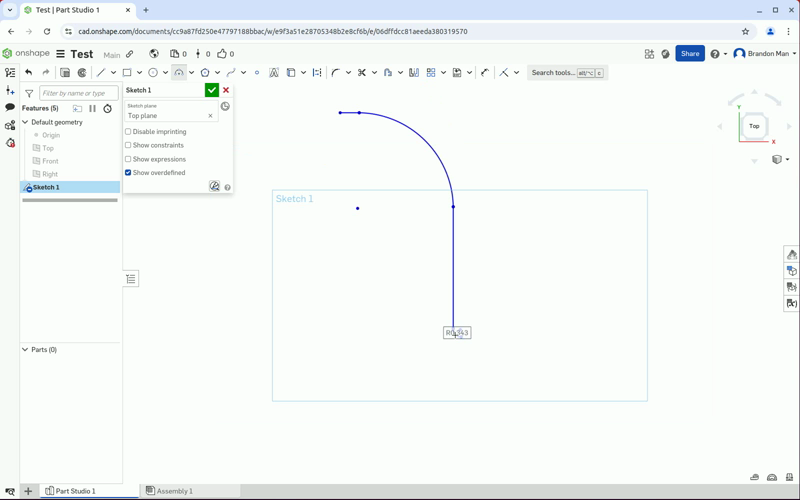
scroll(-6)
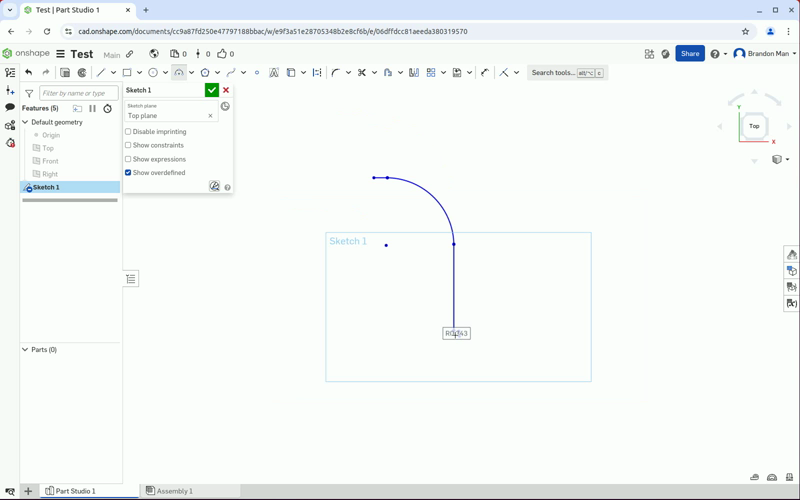
scroll(-6)
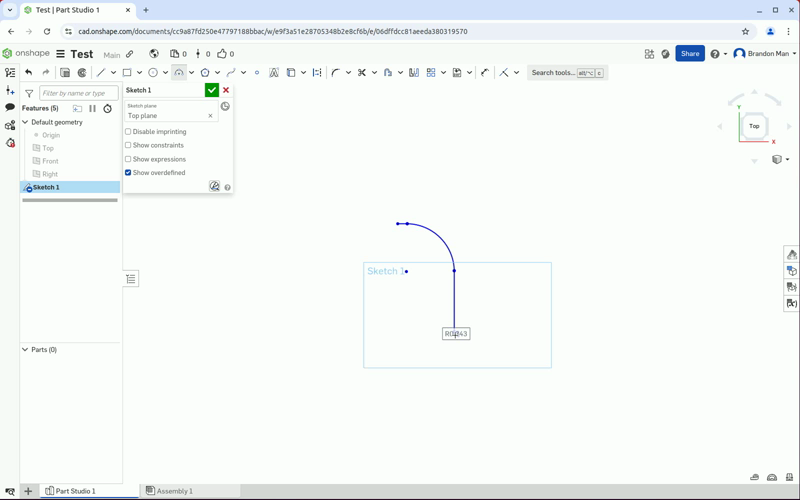
scroll(-6)
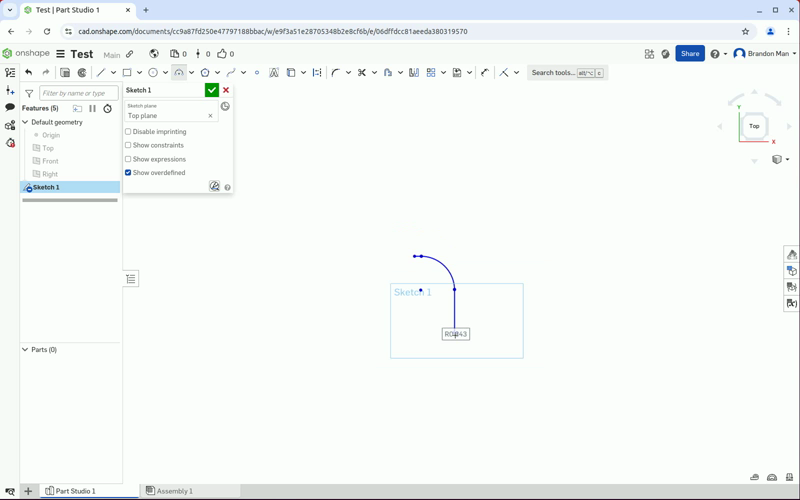
scroll(-6)
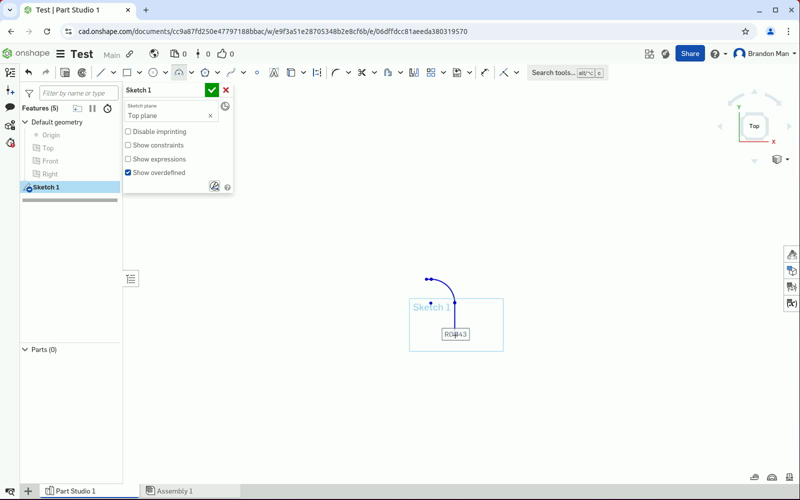
key_up(shift)
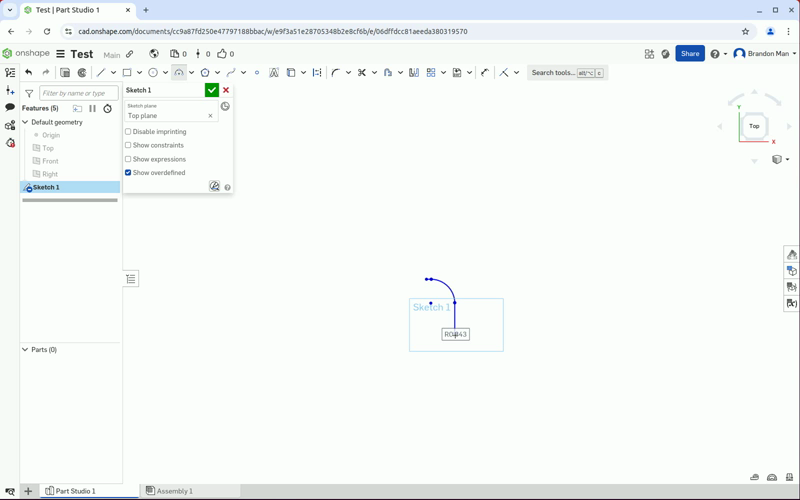
key(esc)
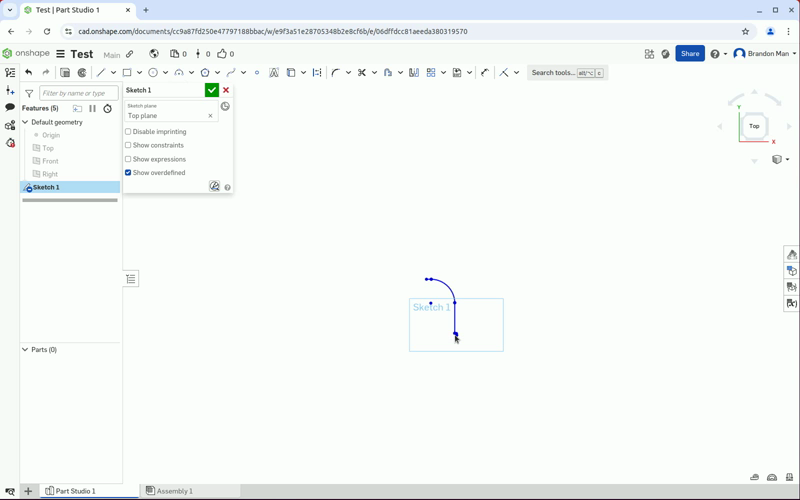
key(l)
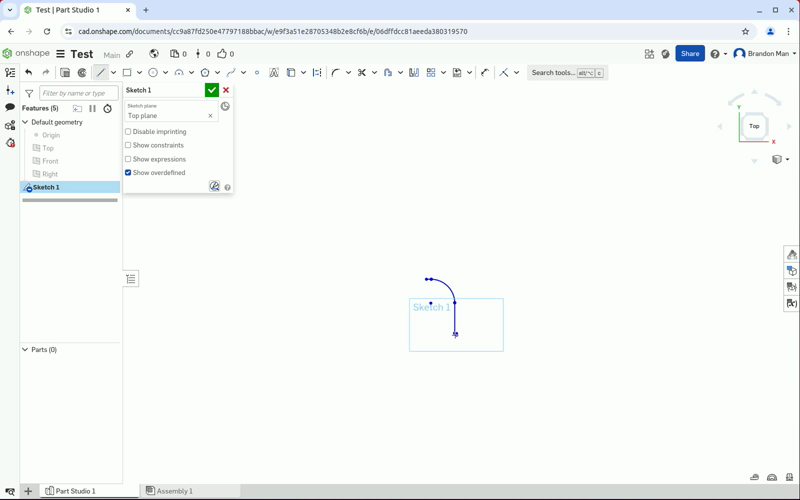
mouse_move(456, 335)
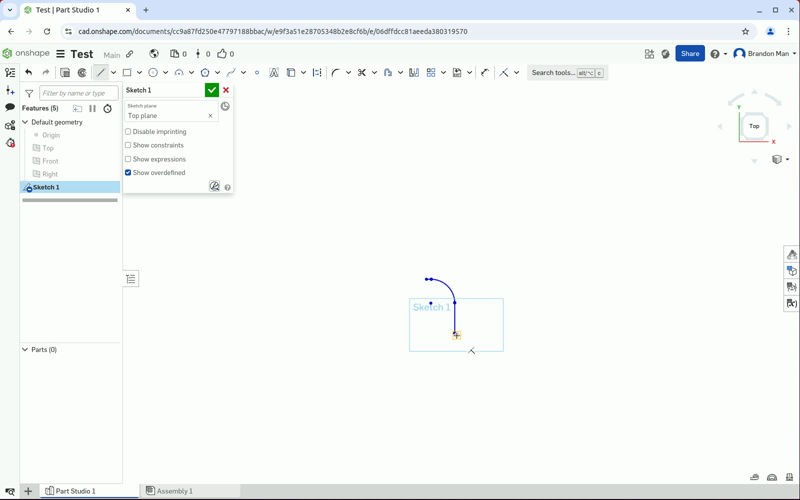
scroll(6)
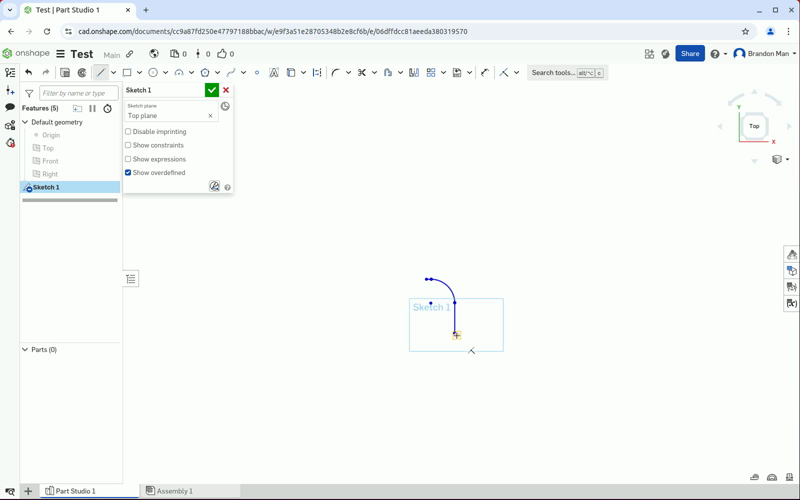
scroll(6)
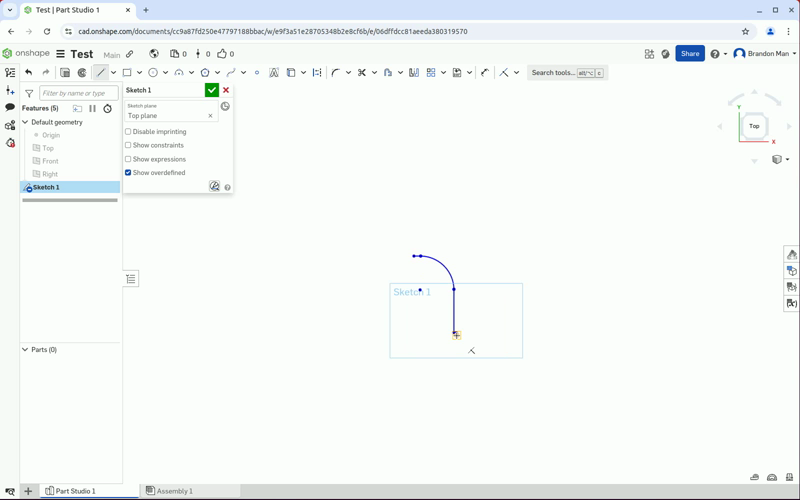
scroll(6)
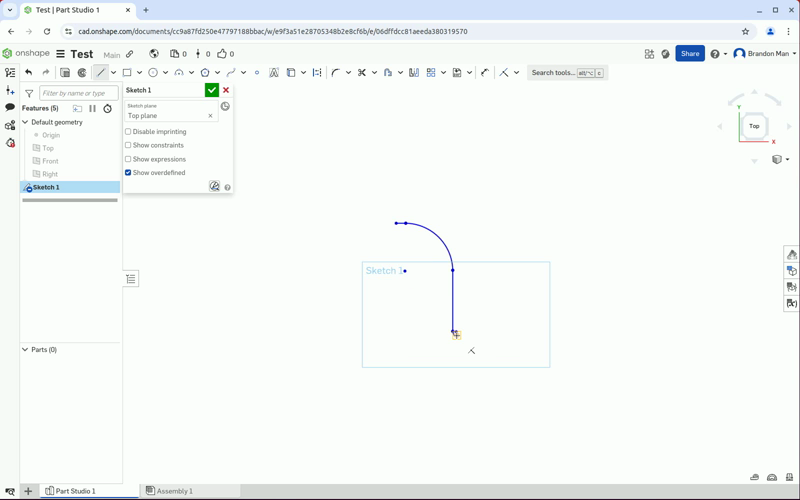
scroll(6)
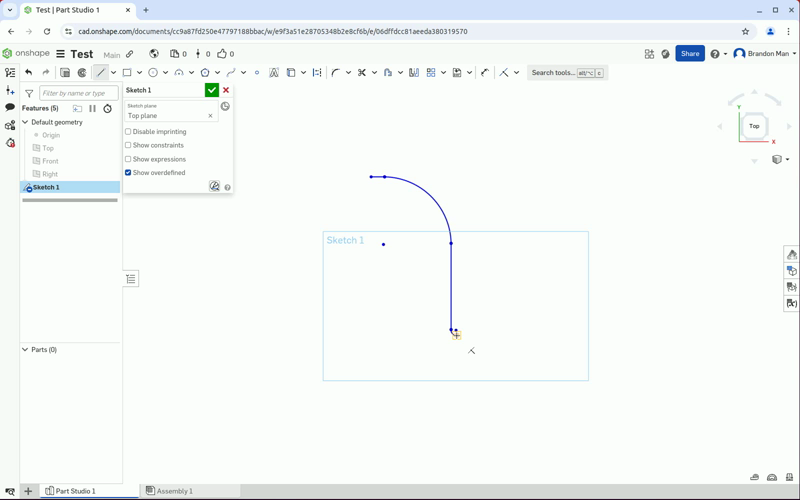
scroll(6)
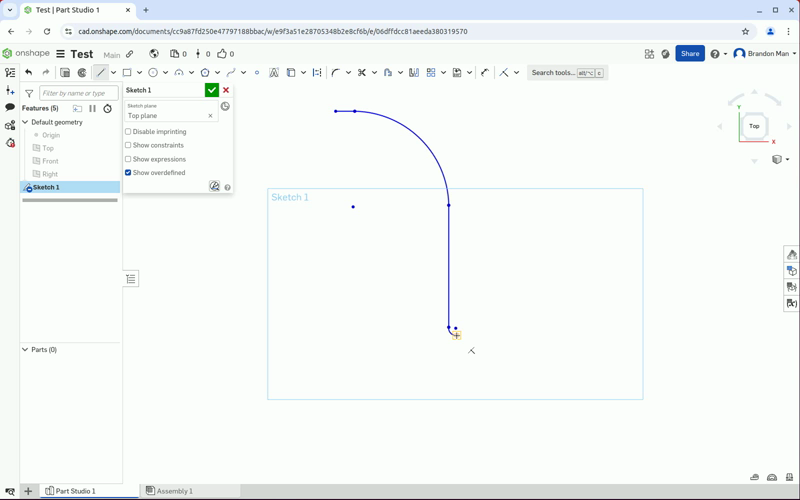
scroll(6)
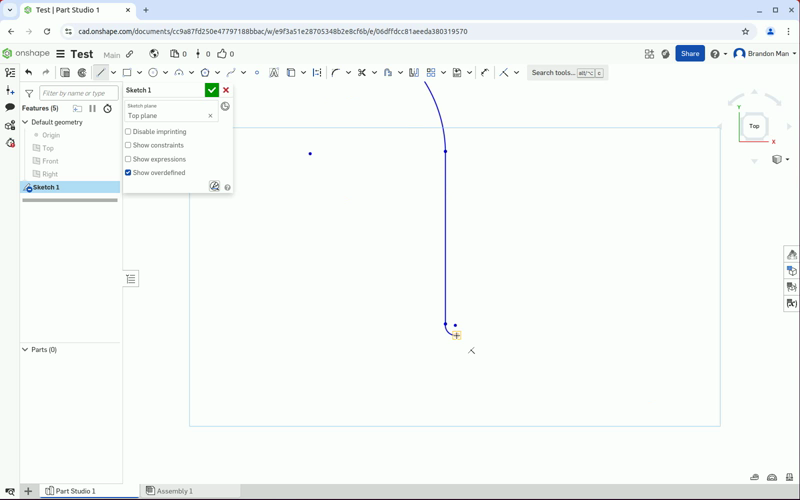
scroll(6)
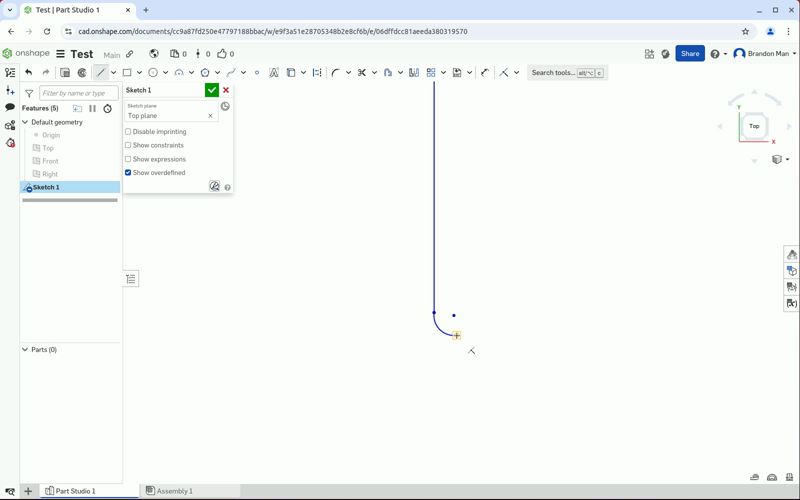
click(456, 335)
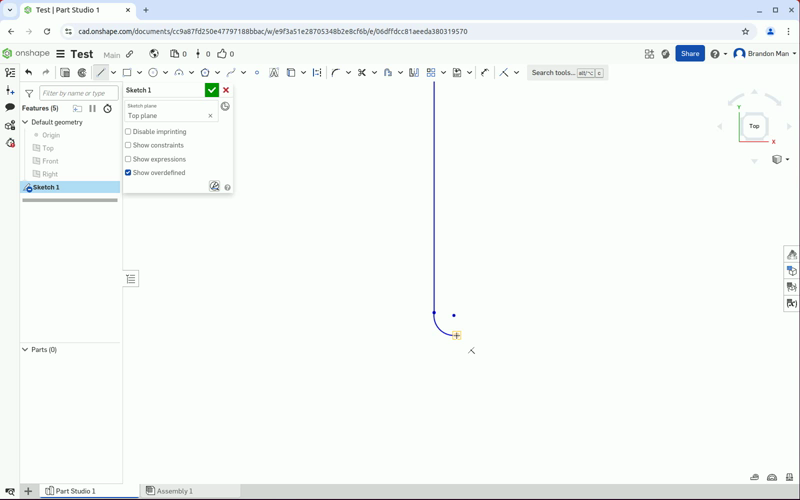
scroll(-6)
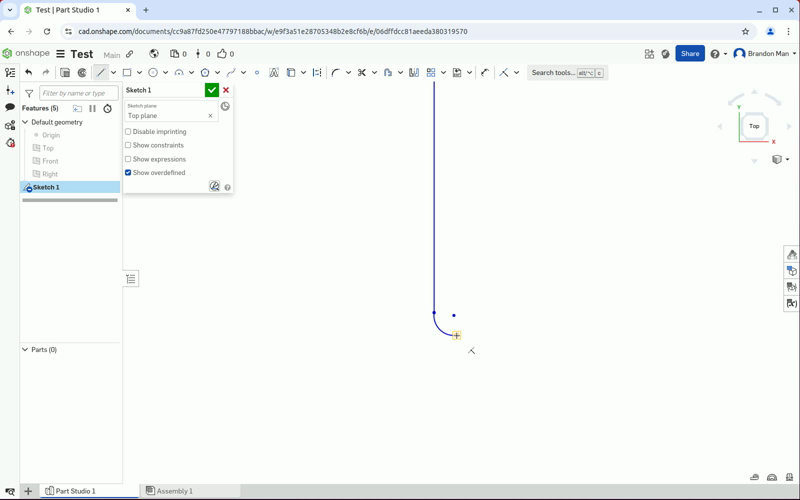
scroll(-6)
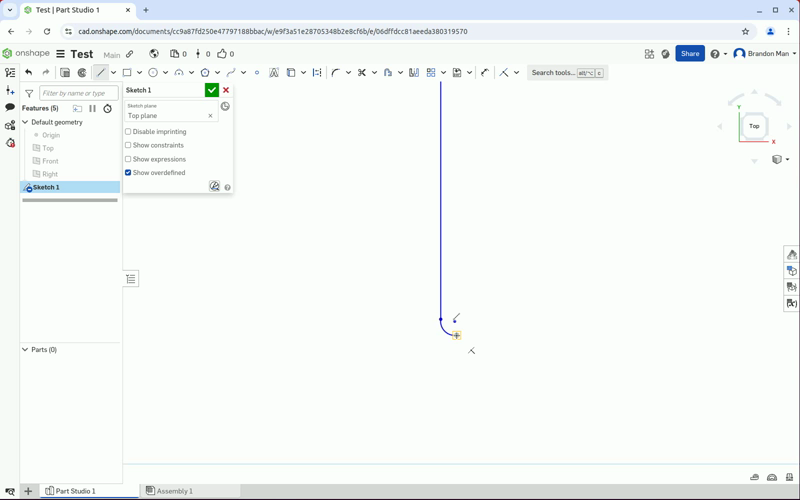
scroll(-6)
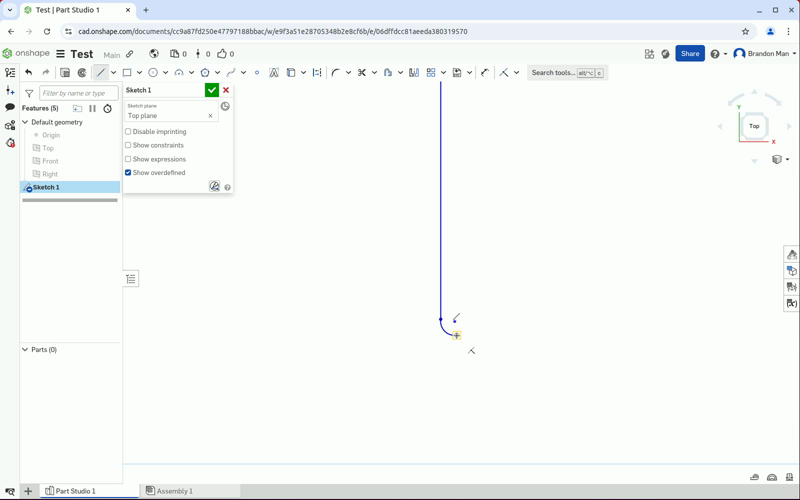
scroll(-6)
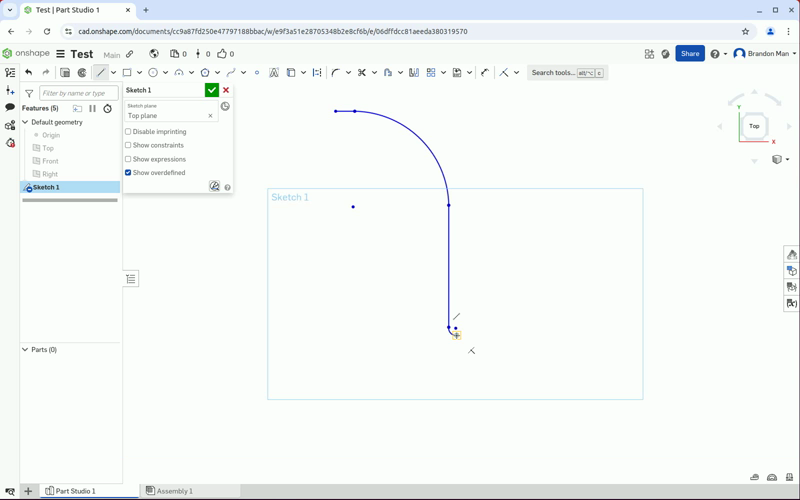
scroll(-6)
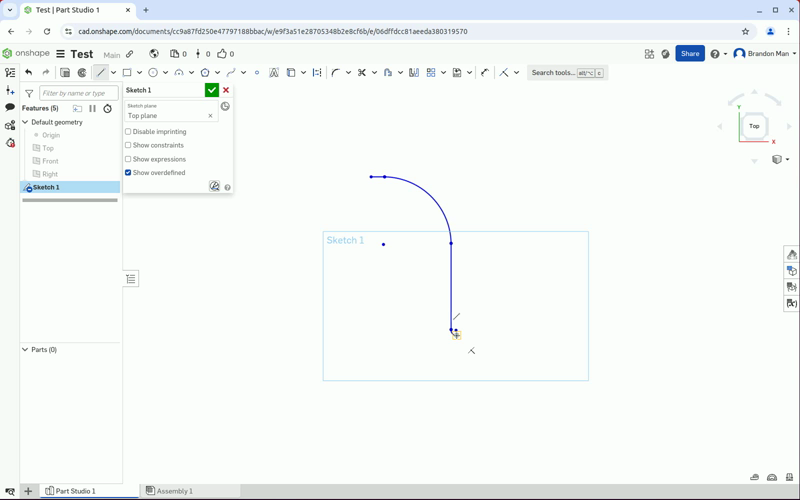
scroll(-6)
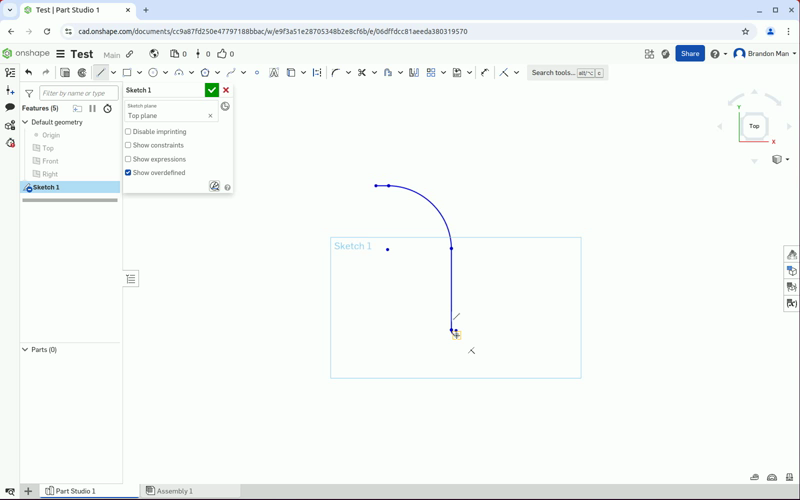
scroll(-6)
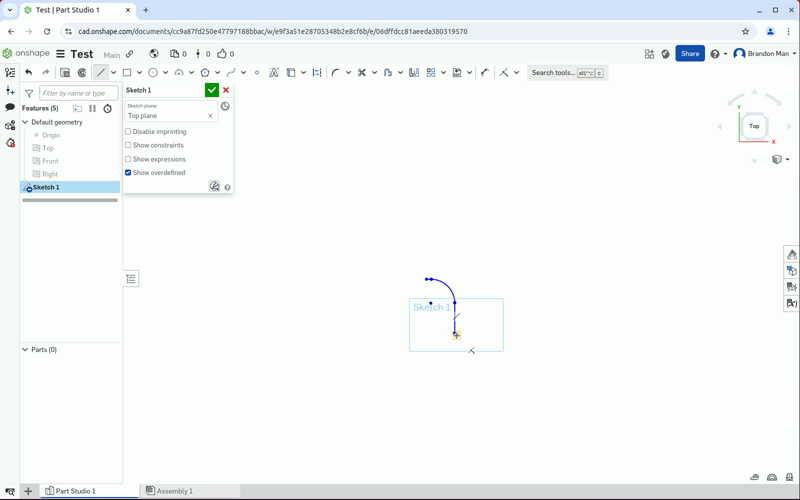
key_down(shift)
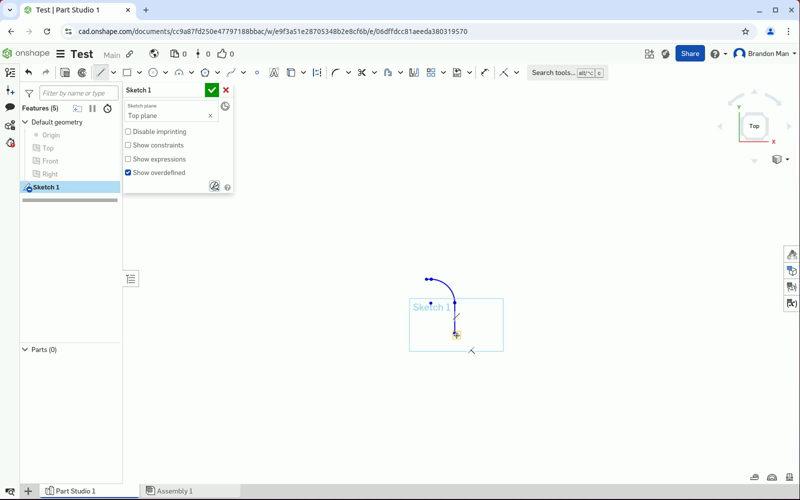
mouse_move(486, 335)
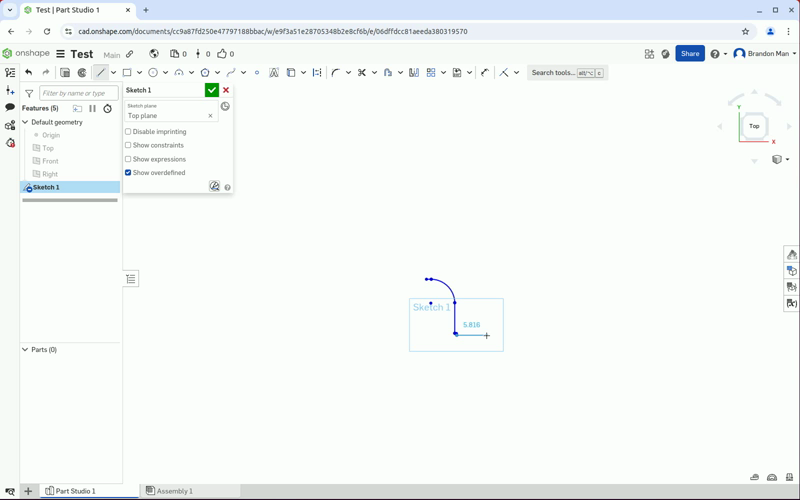
mouse_move(481, 335)
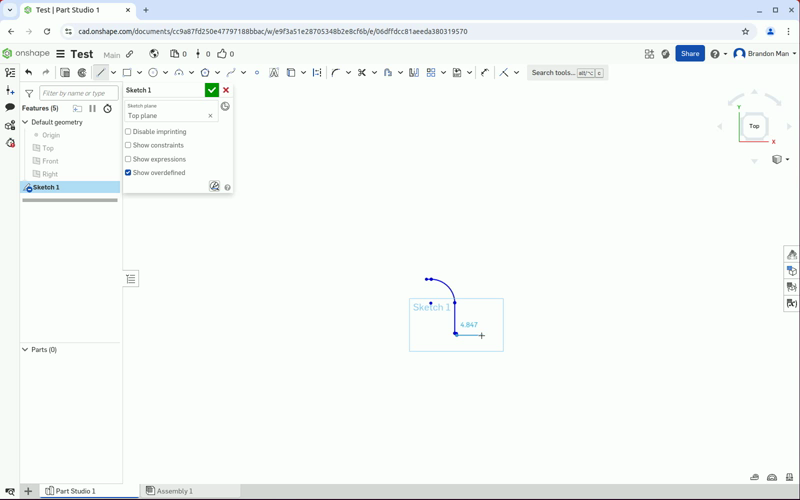
click(481, 335)
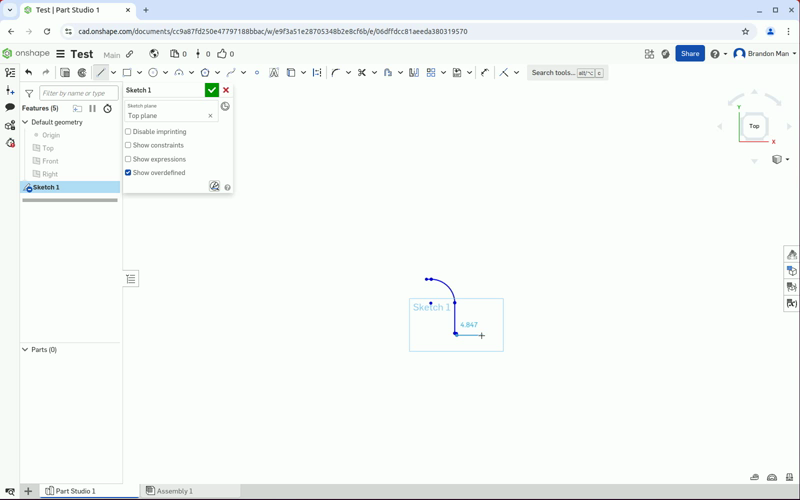
key_up(shift)
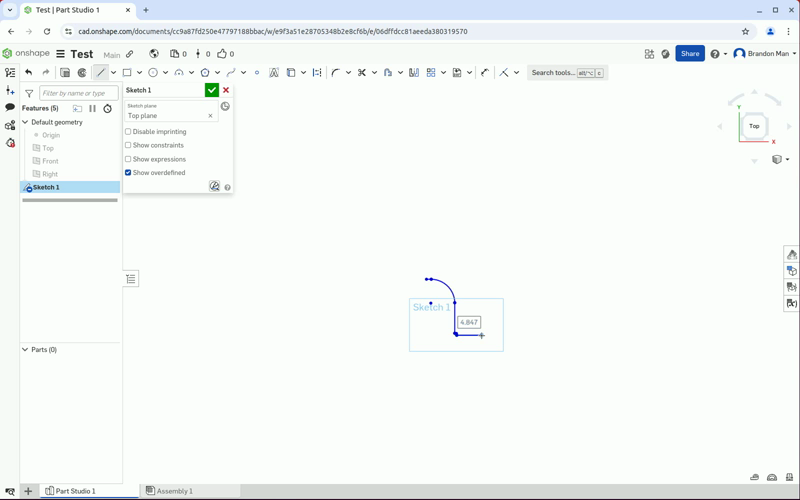
key(esc)
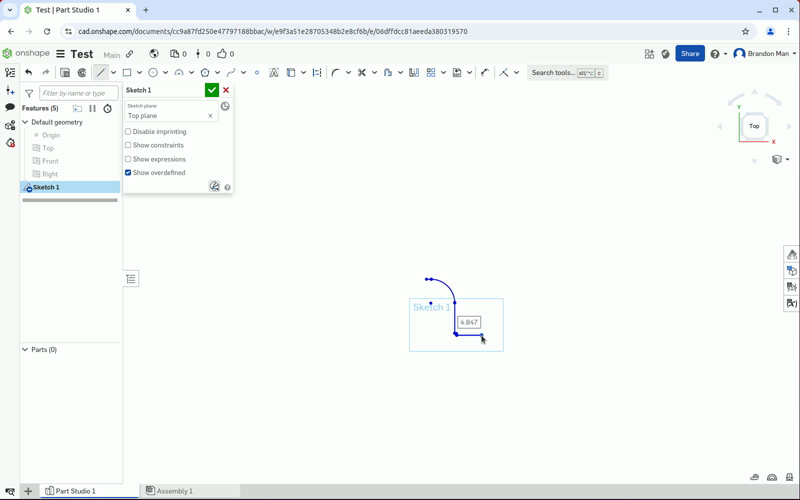
key(a)
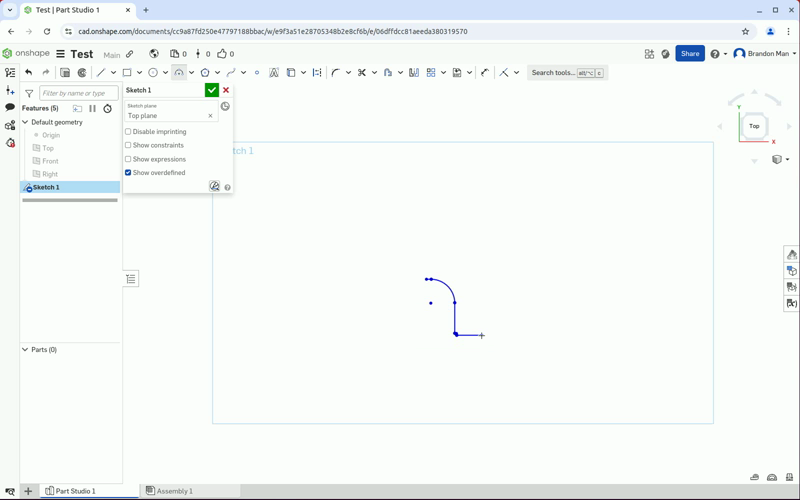
mouse_move(481, 335)
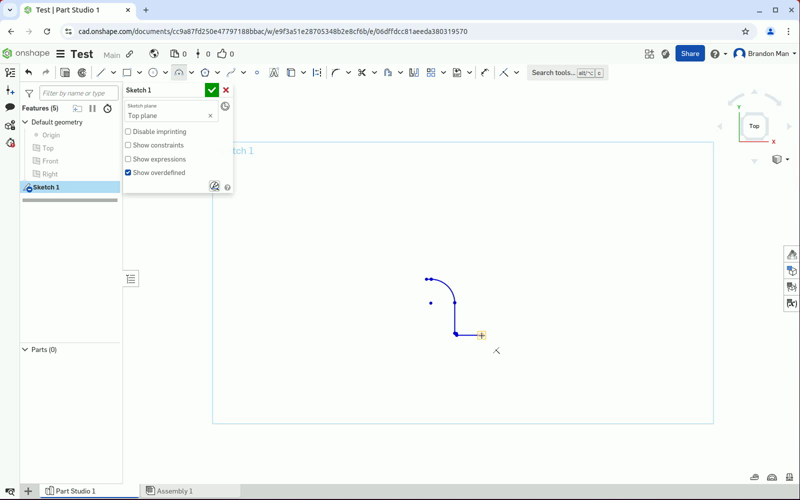
click(481, 335)
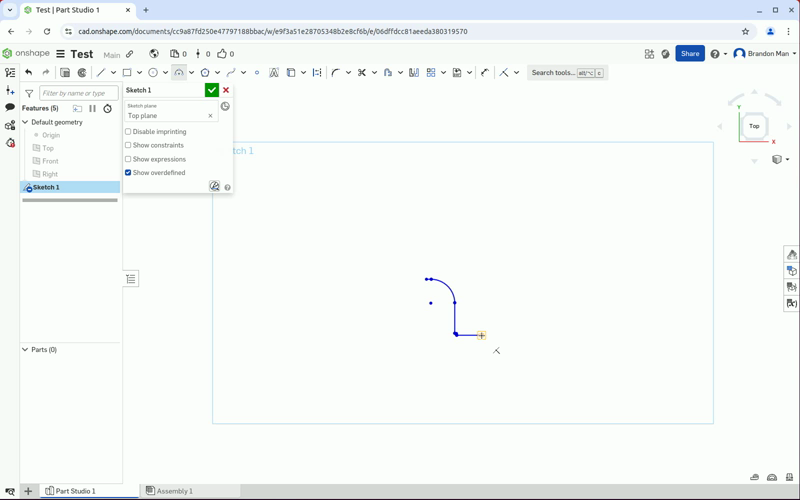
key_down(shift)
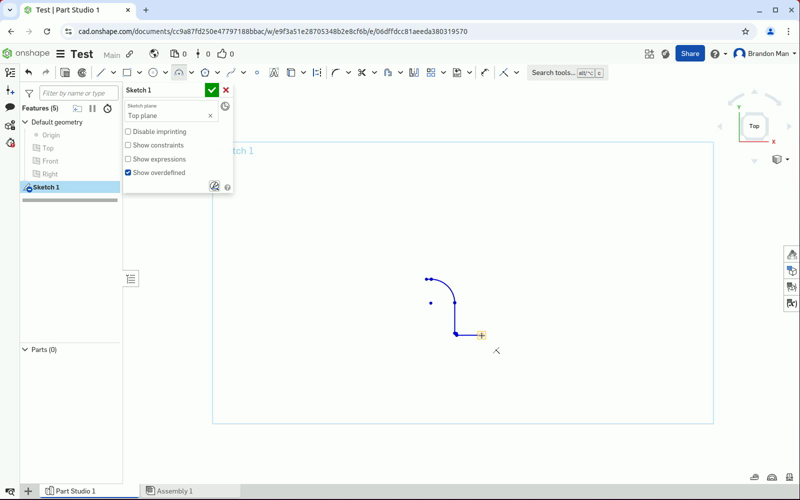
mouse_move(483, 333)
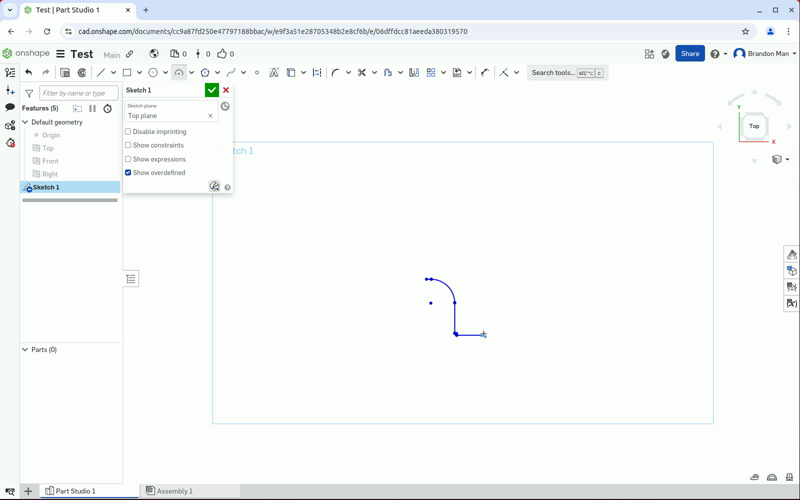
scroll(6)
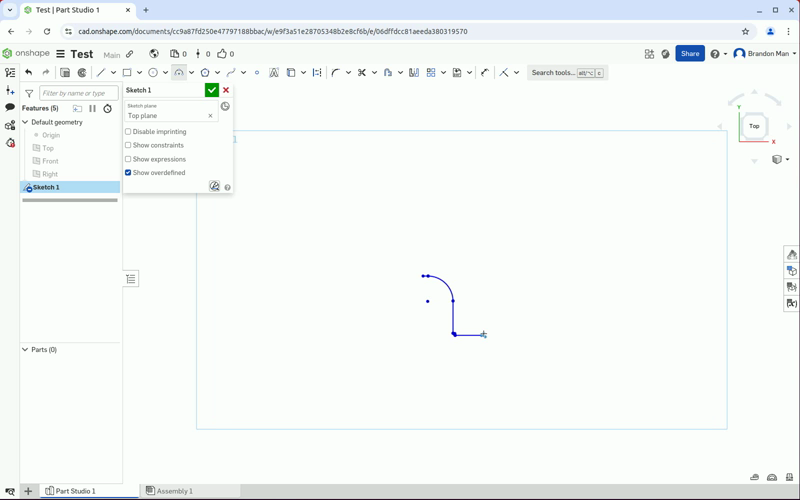
scroll(6)
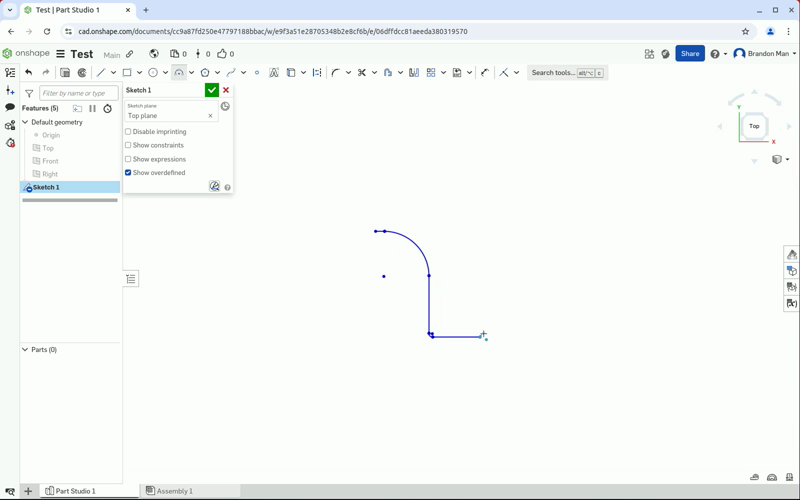
scroll(6)
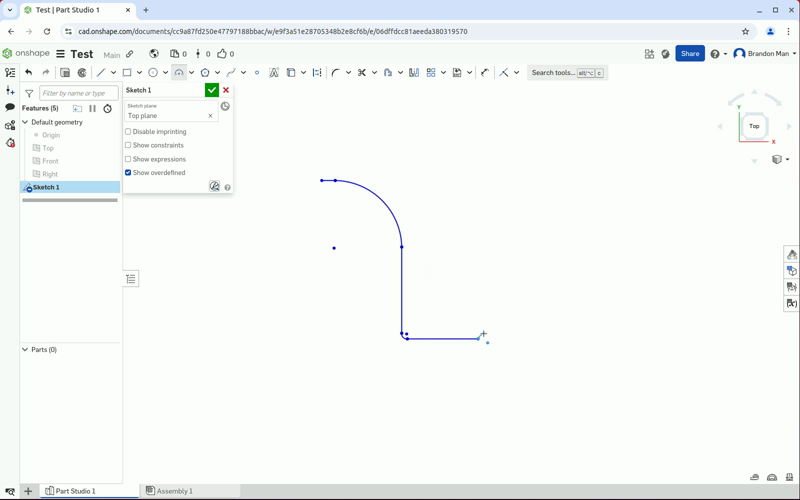
scroll(6)
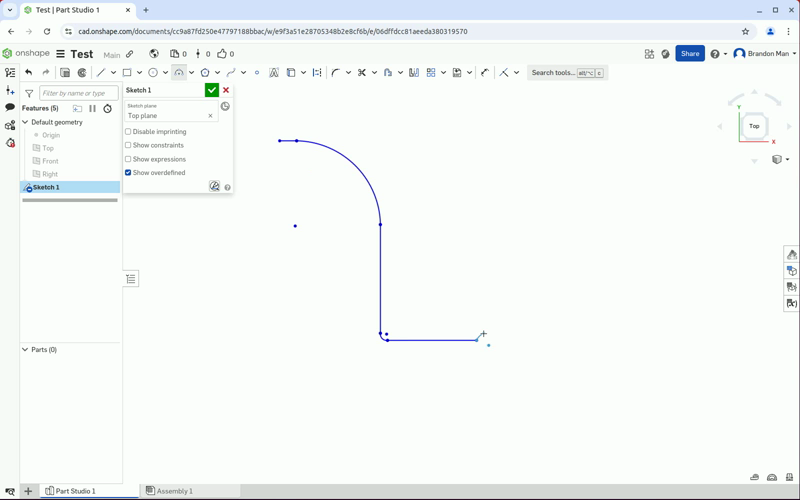
scroll(6)
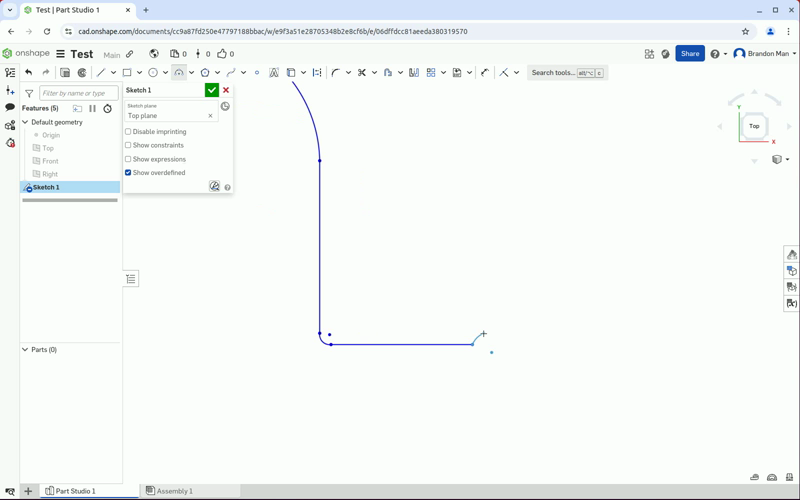
scroll(6)
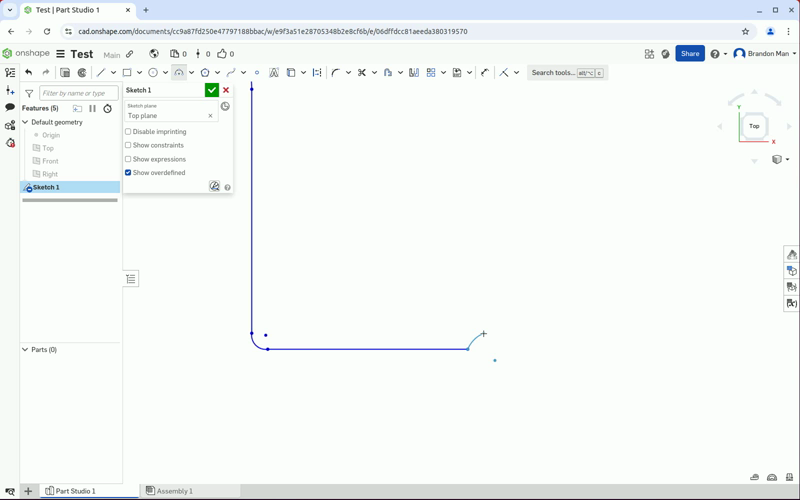
scroll(6)
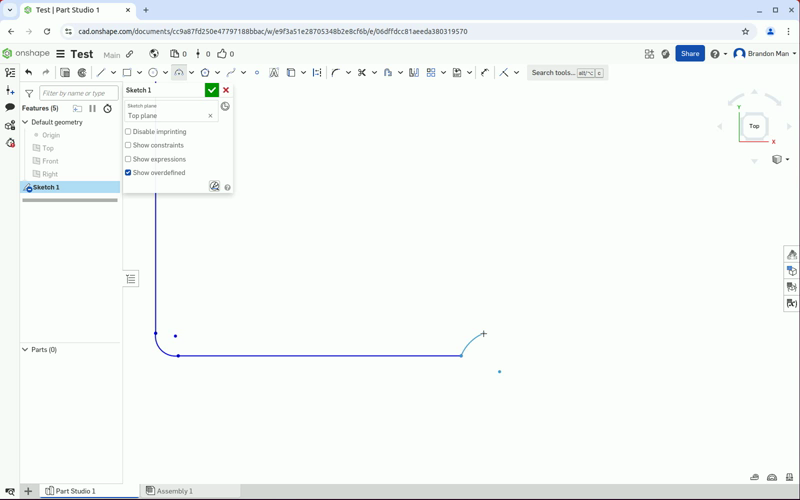
click(483, 333)
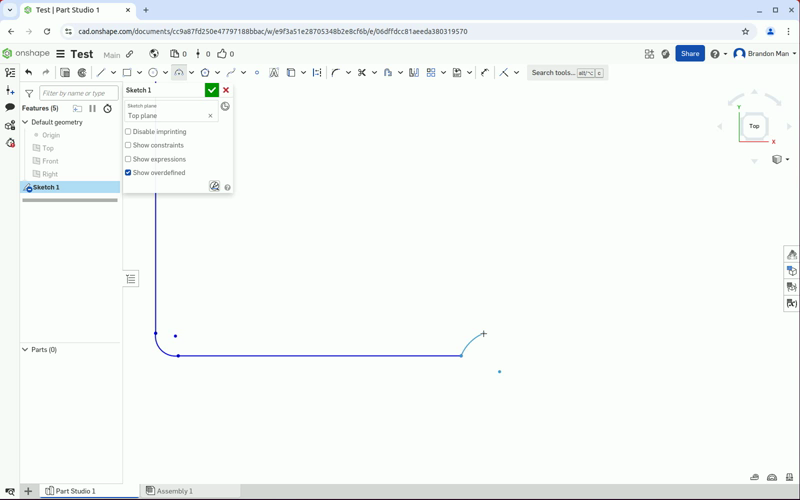
scroll(-6)
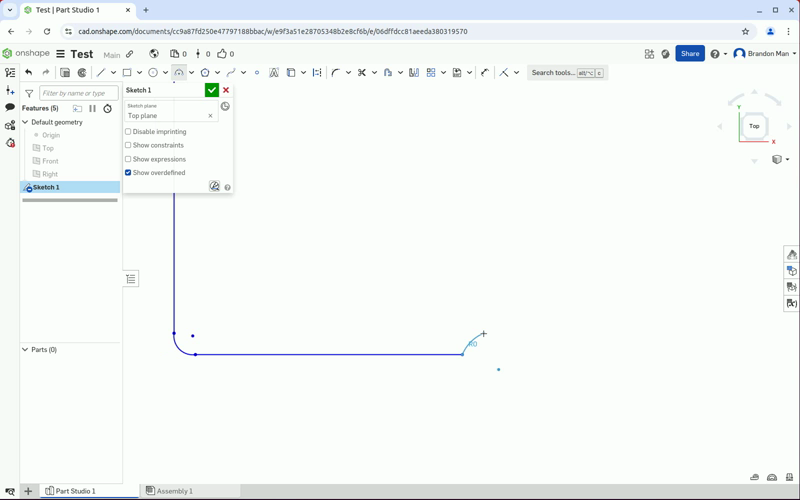
scroll(-6)
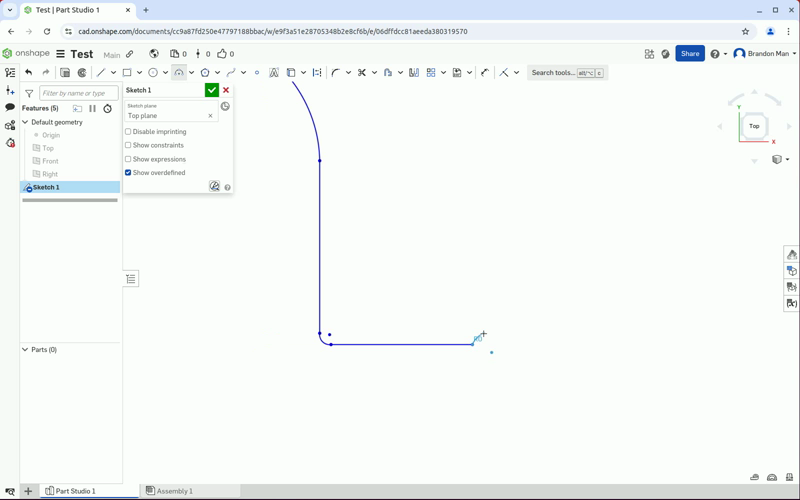
scroll(-6)
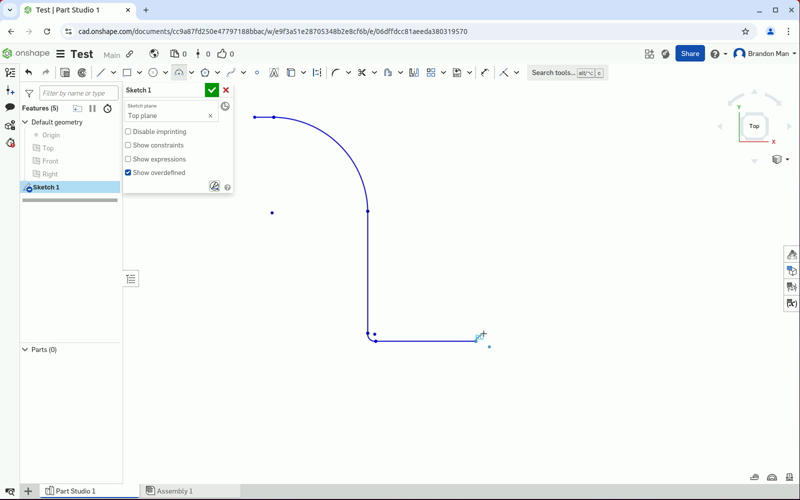
scroll(-6)
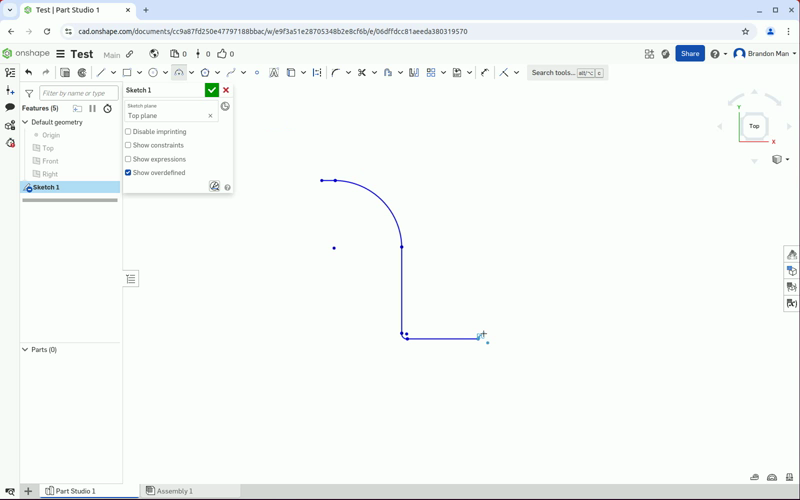
scroll(-6)
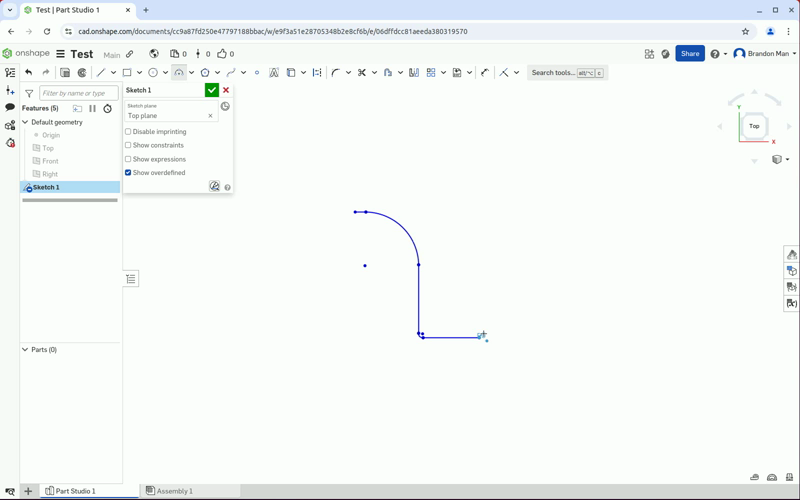
scroll(-6)
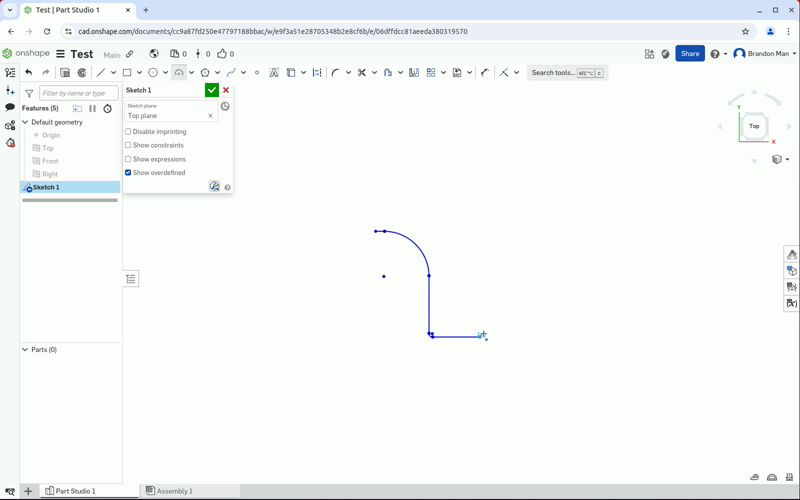
scroll(-6)
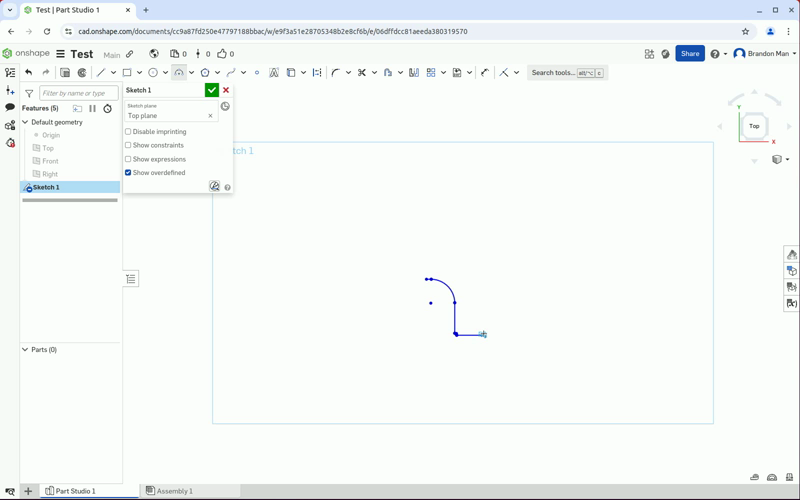
mouse_move(483, 334)
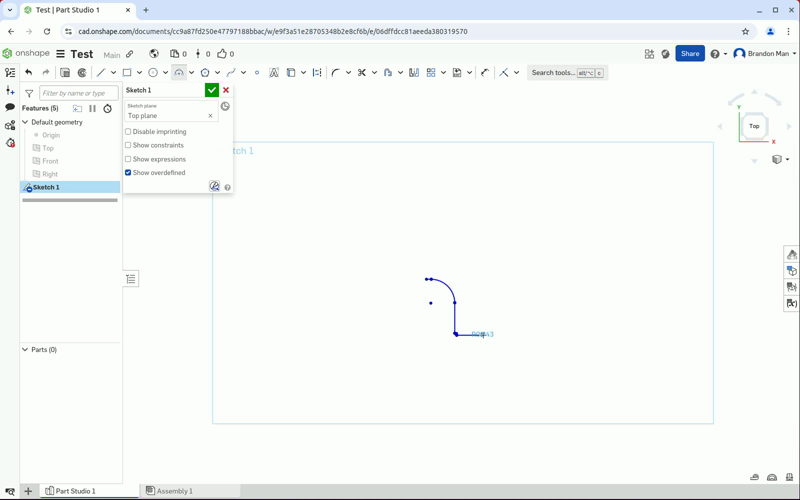
scroll(6)
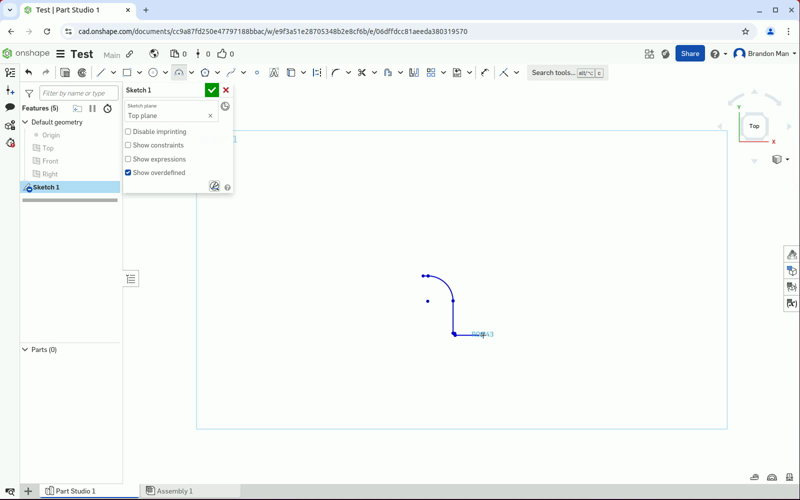
scroll(6)
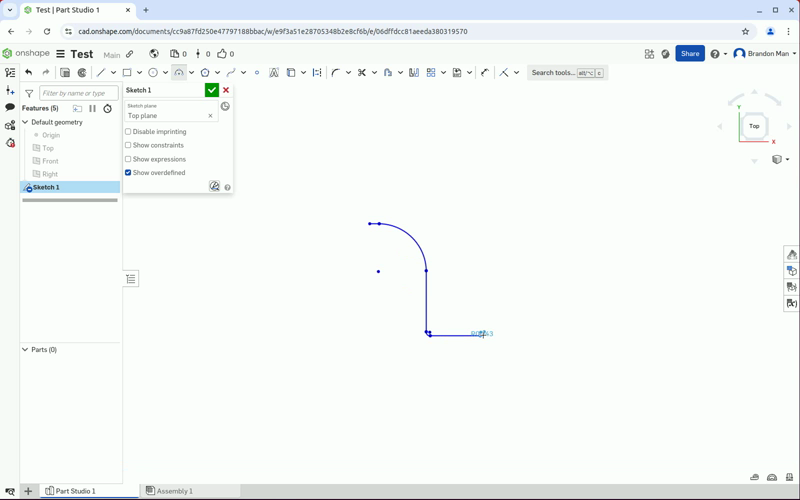
scroll(6)
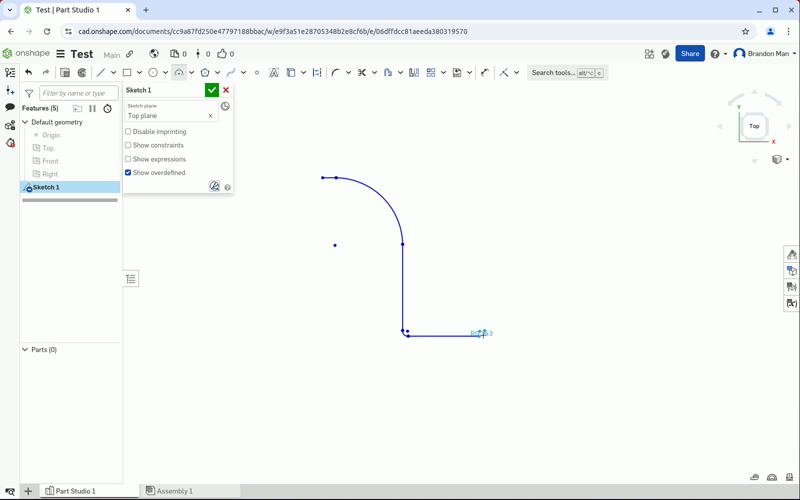
scroll(6)
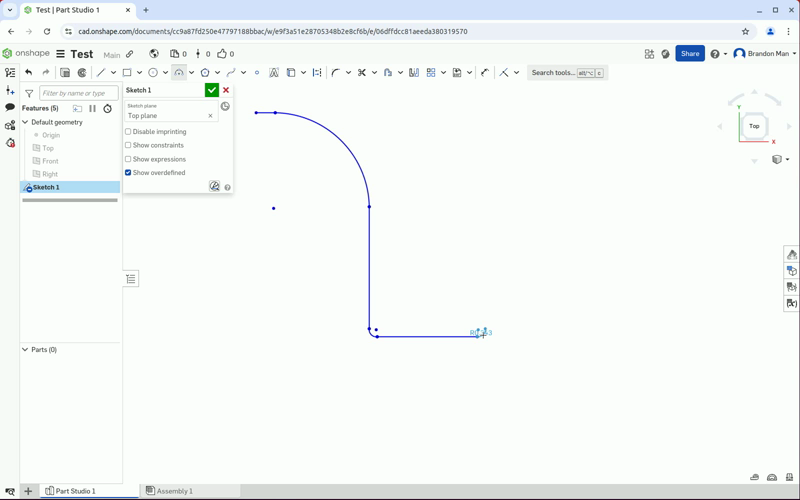
scroll(6)
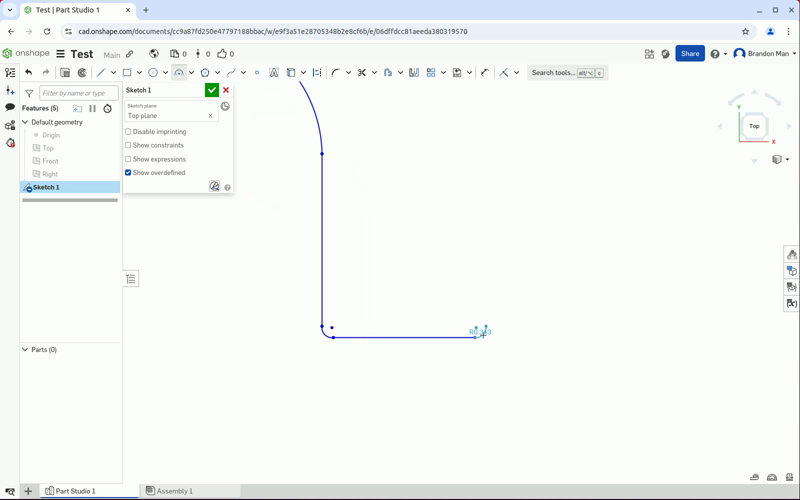
scroll(6)
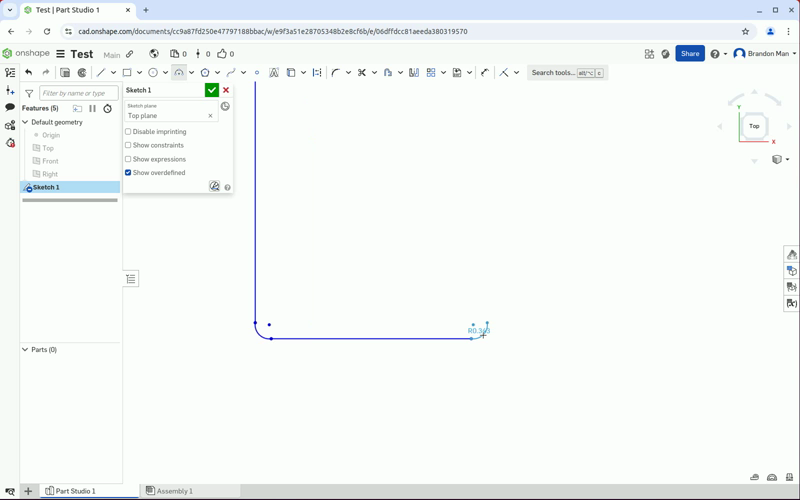
scroll(6)
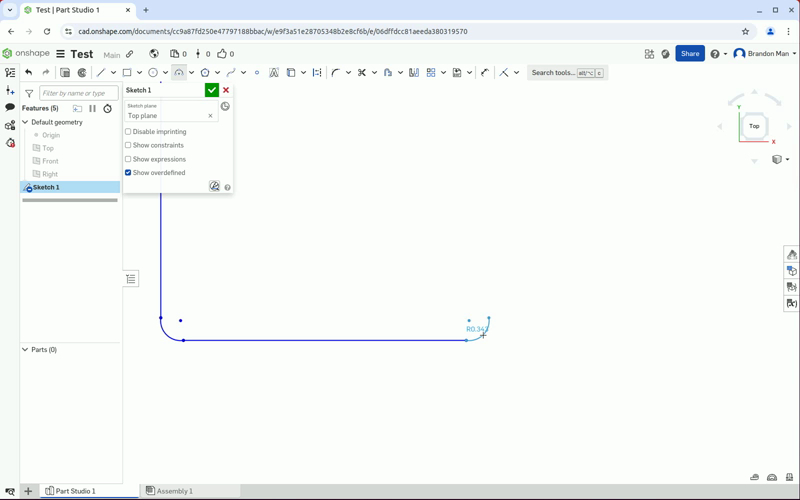
click(483, 334)
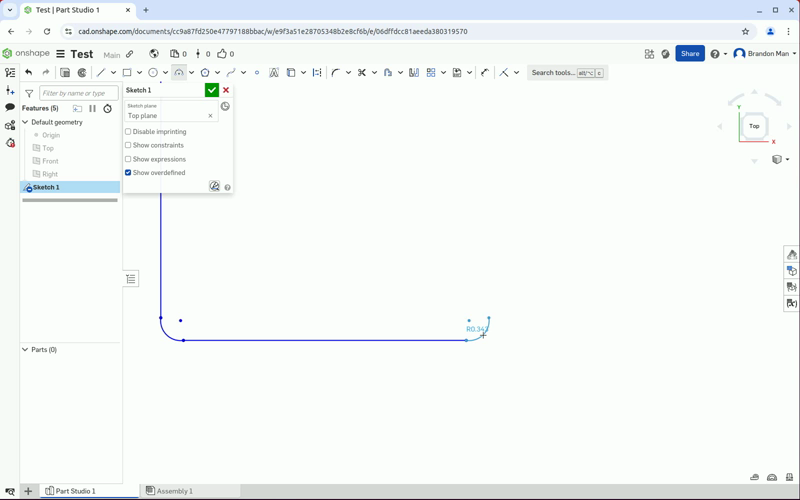
scroll(-6)
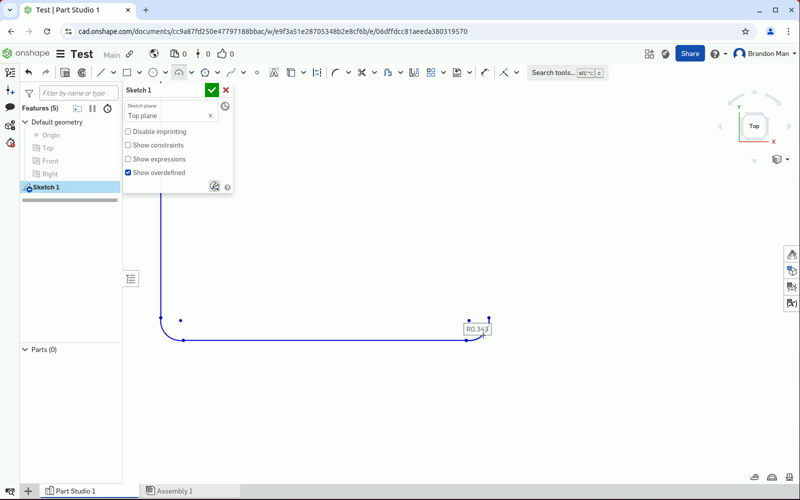
scroll(-6)
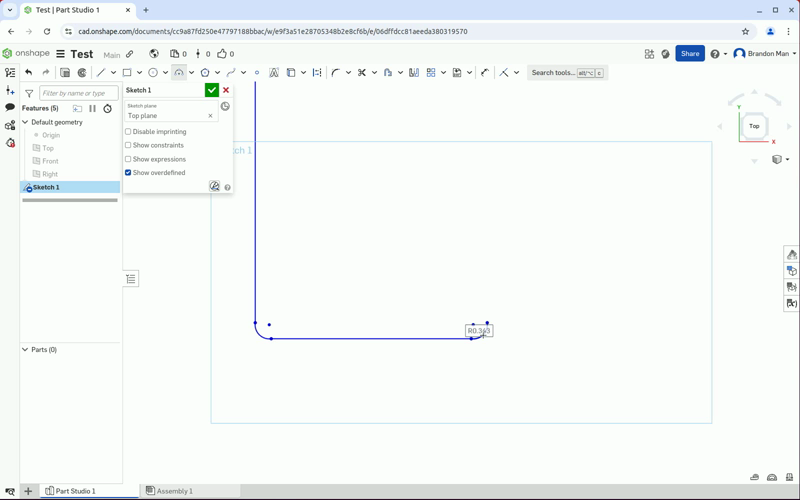
scroll(-6)
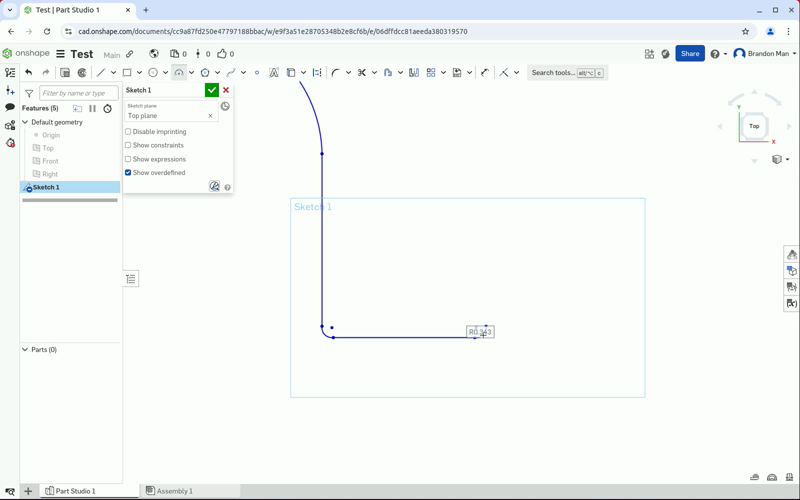
scroll(-6)
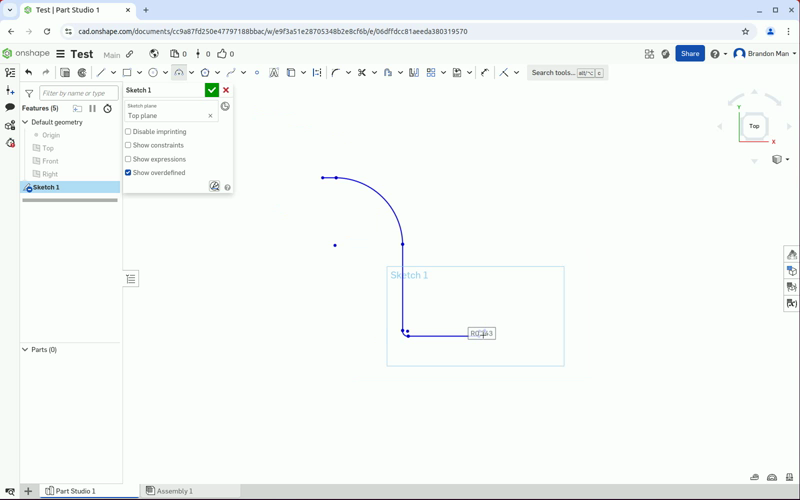
scroll(-6)
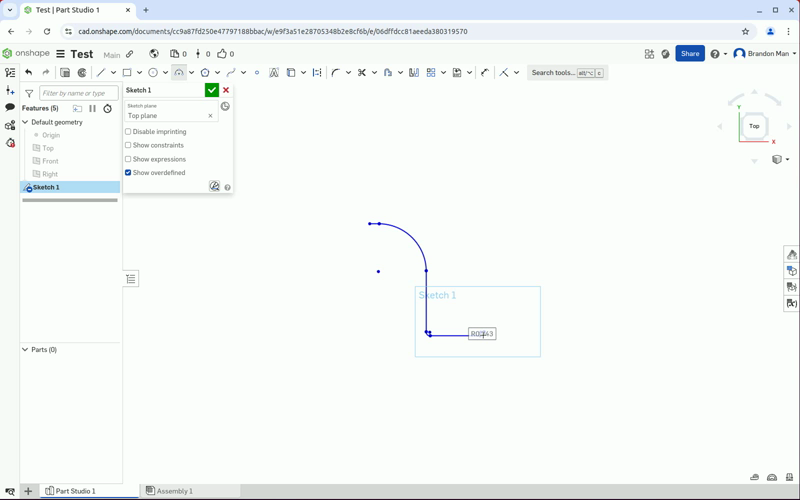
scroll(-6)
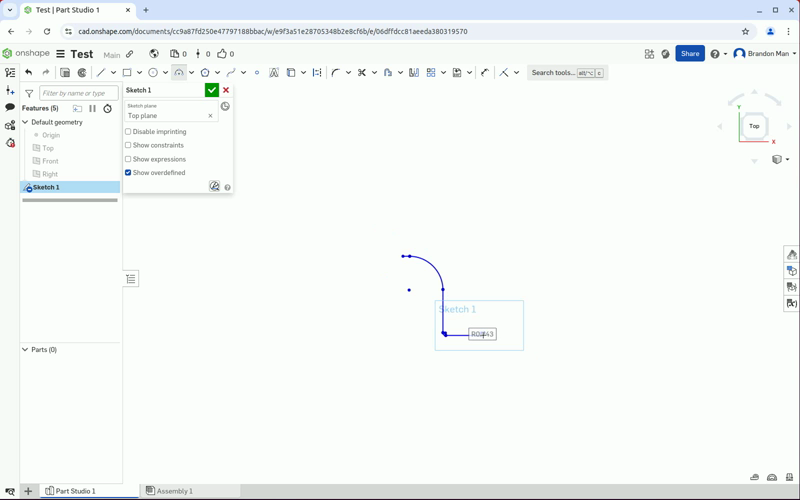
scroll(-6)
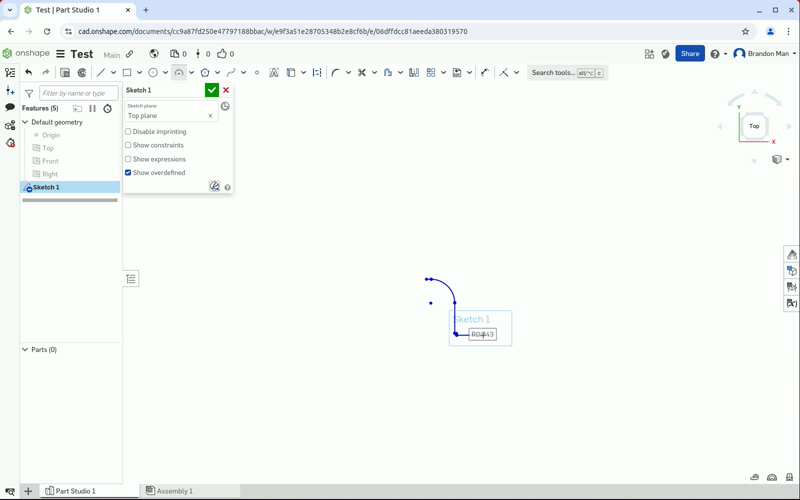
key_up(shift)
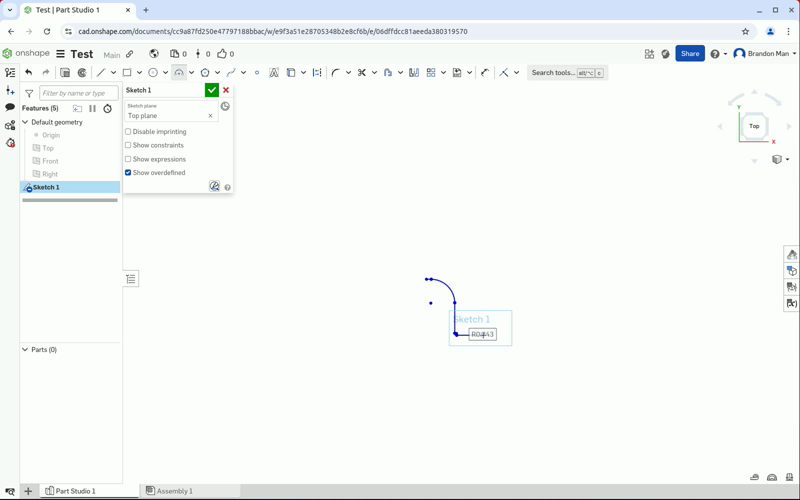
key(esc)
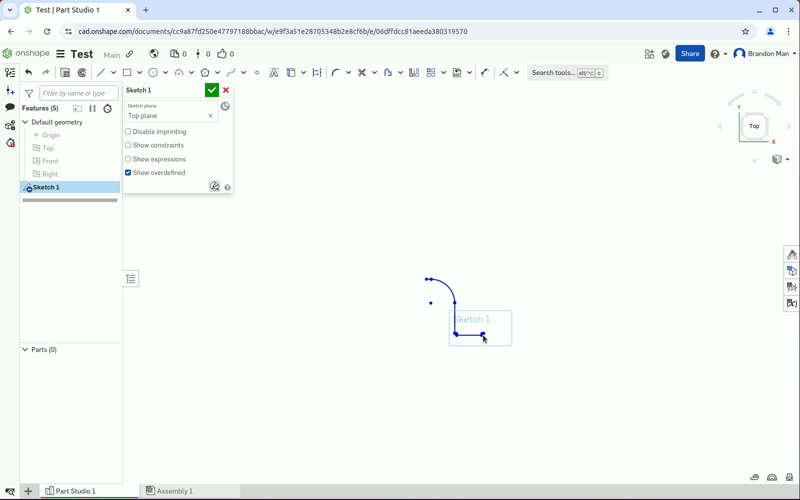
key(l)
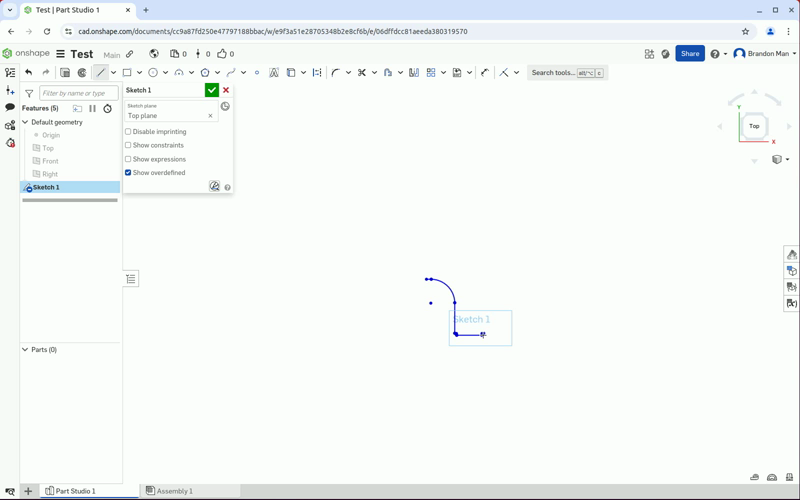
mouse_move(483, 333)
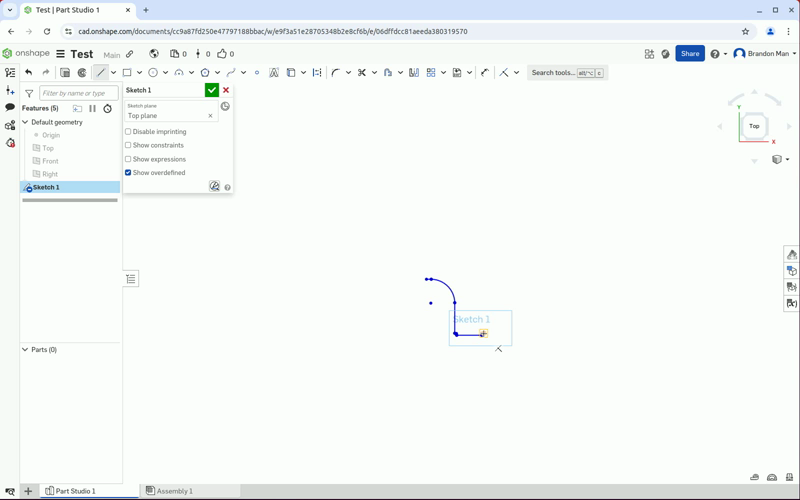
scroll(6)
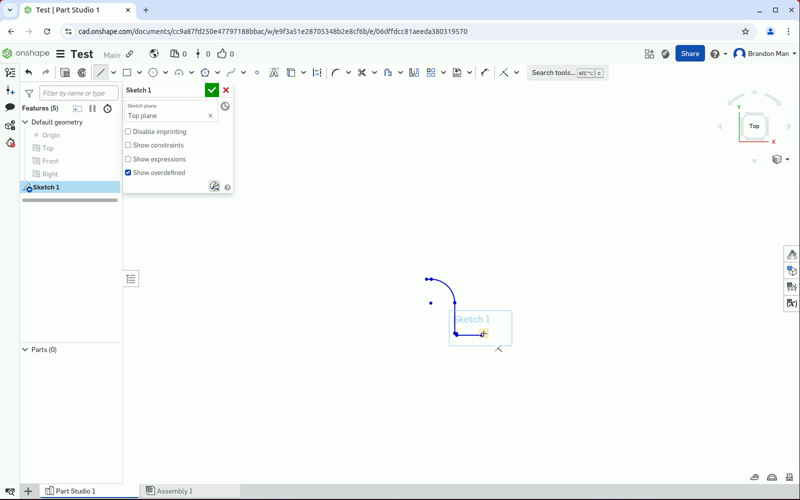
scroll(6)
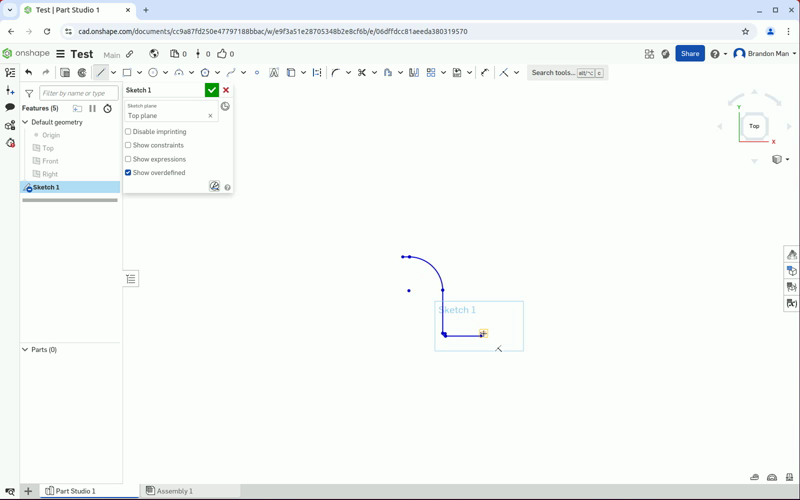
scroll(6)
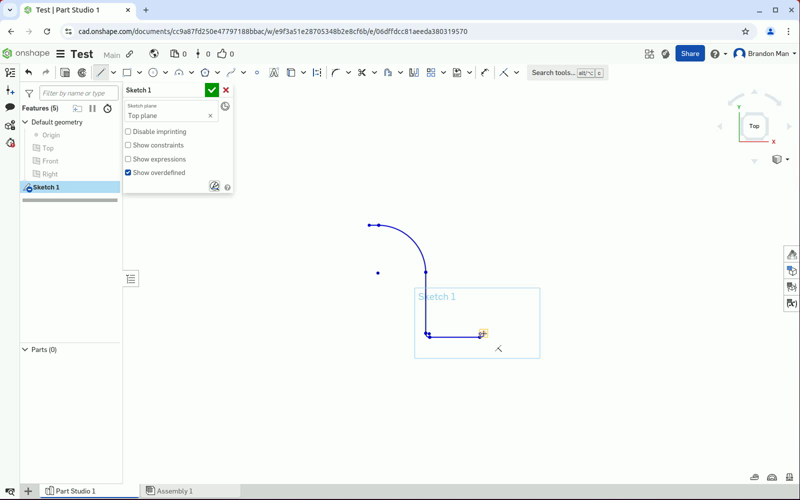
scroll(6)
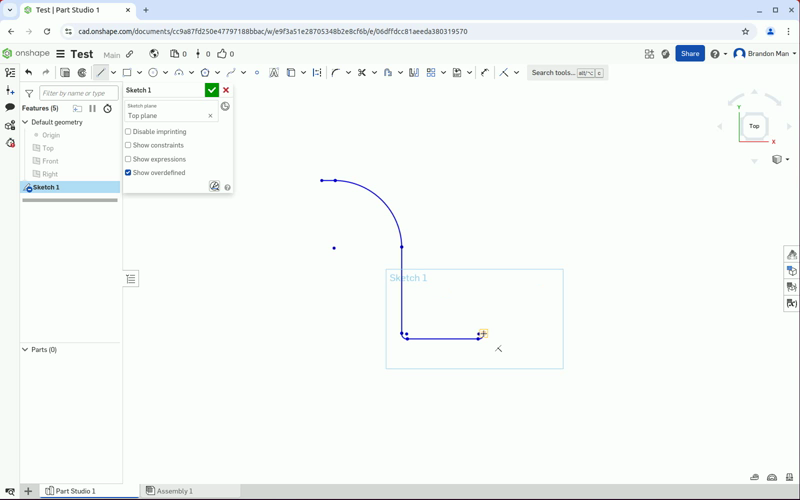
scroll(6)
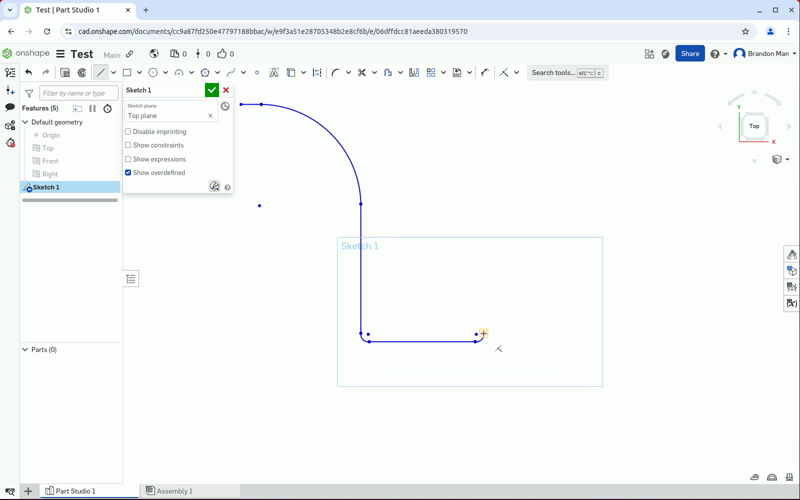
scroll(6)
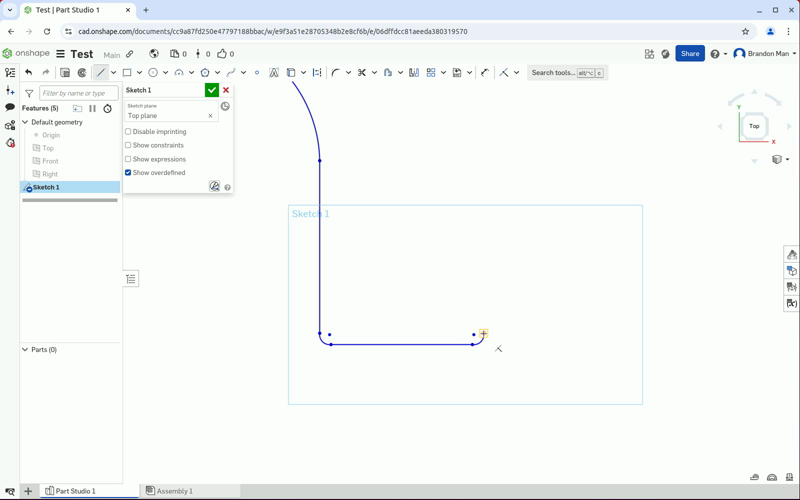
scroll(6)
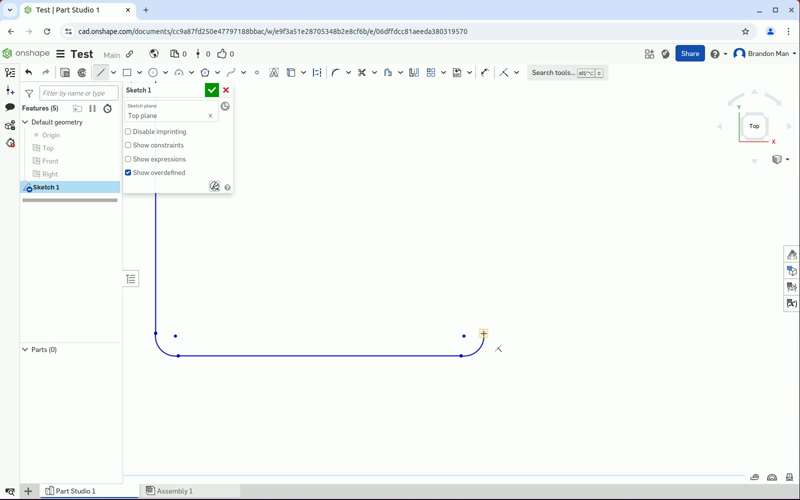
click(483, 333)
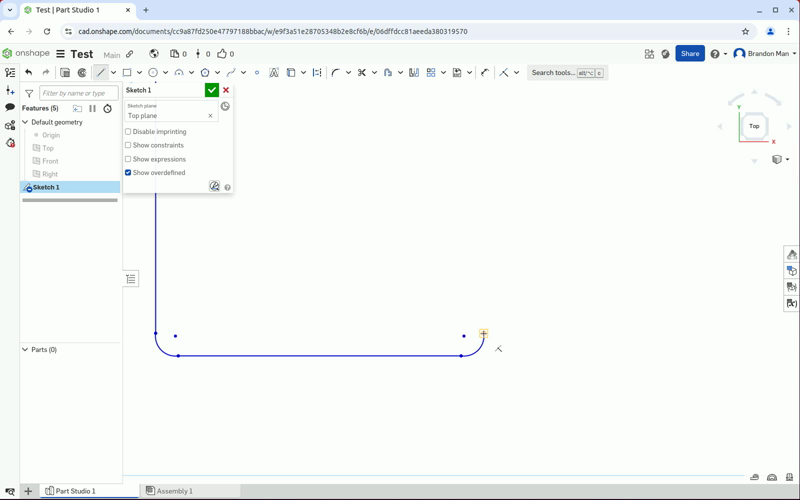
scroll(-6)
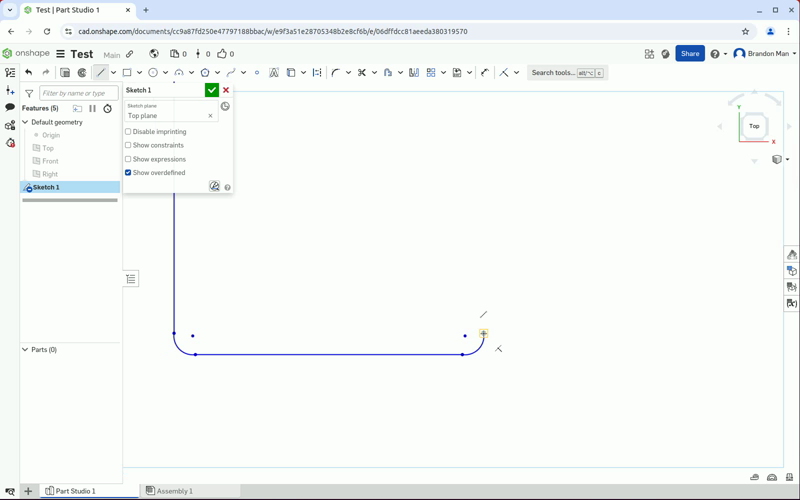
scroll(-6)
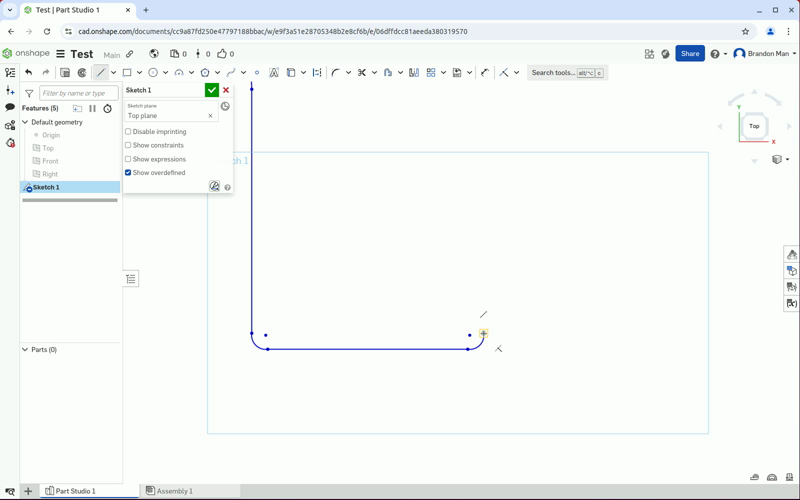
scroll(-6)
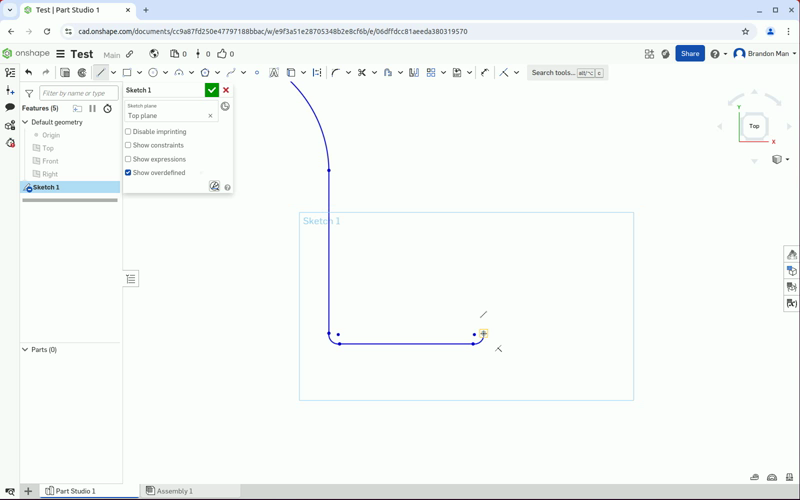
scroll(-6)
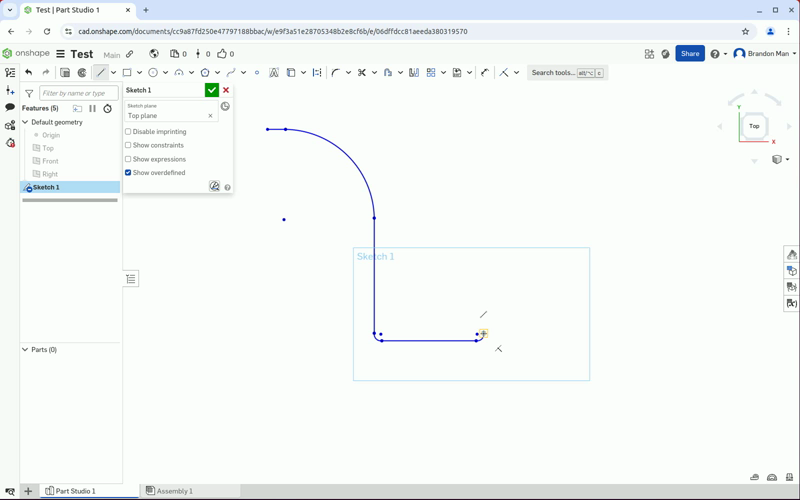
scroll(-6)
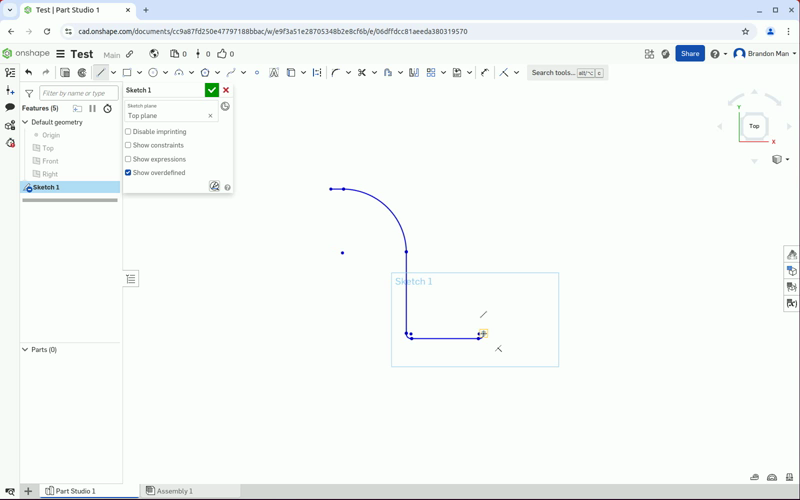
scroll(-6)
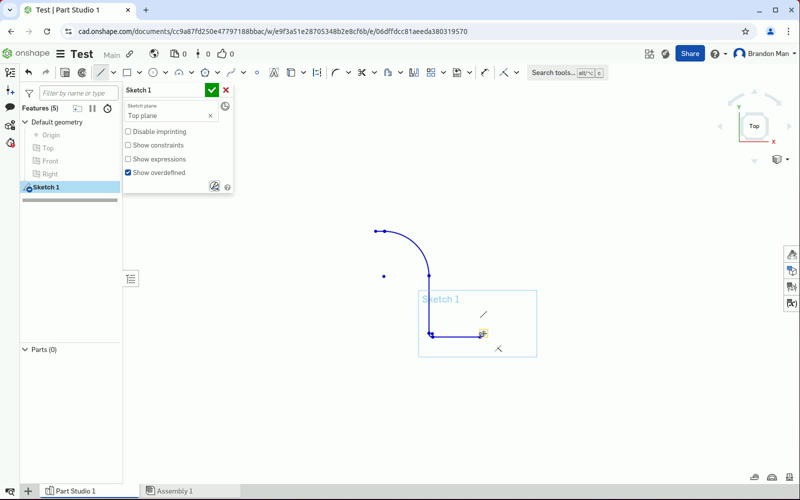
scroll(-6)
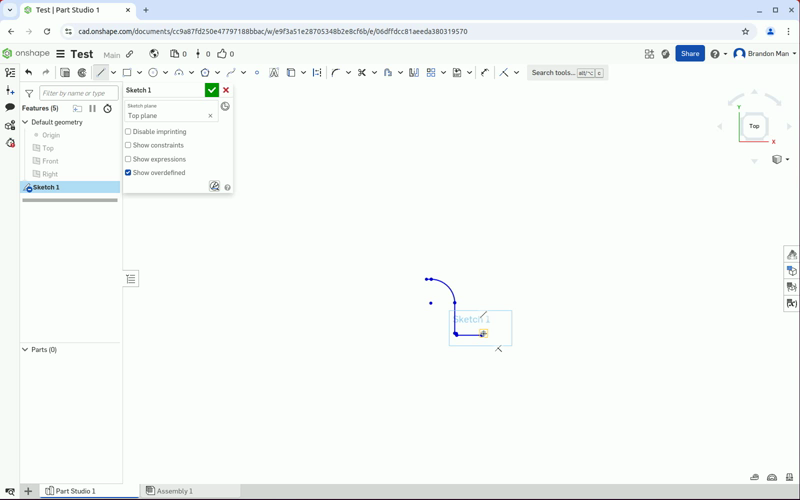
key_down(shift)
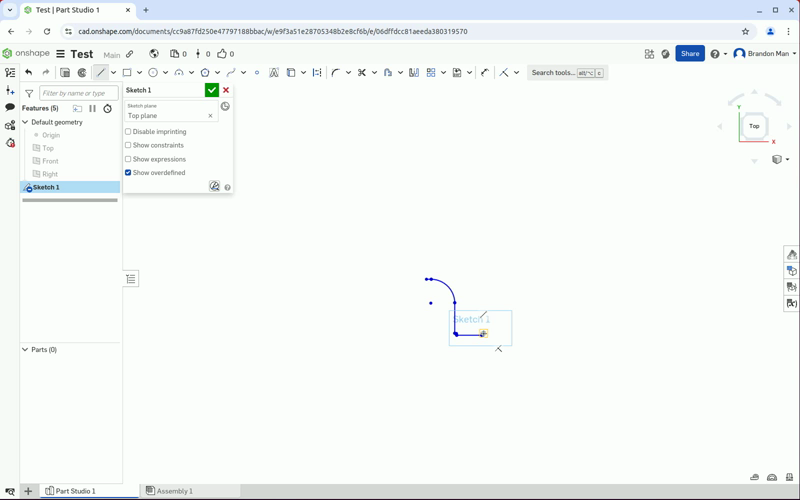
mouse_move(513, 333)
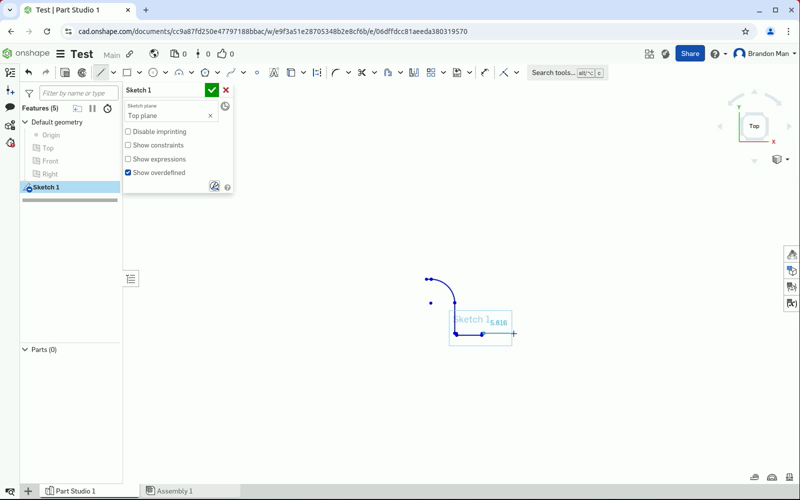
mouse_move(483, 274)
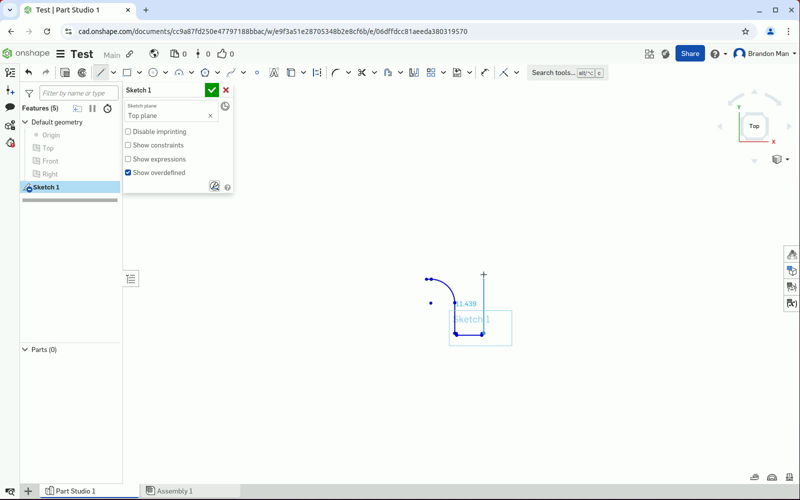
click(483, 274)
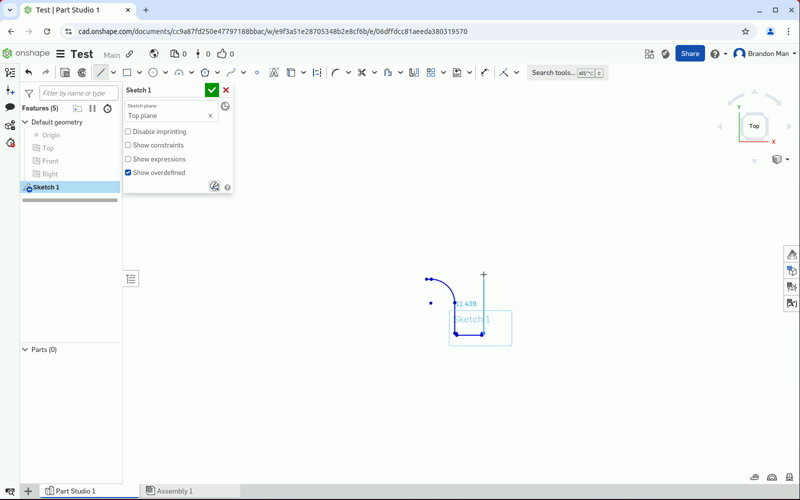
key_up(shift)
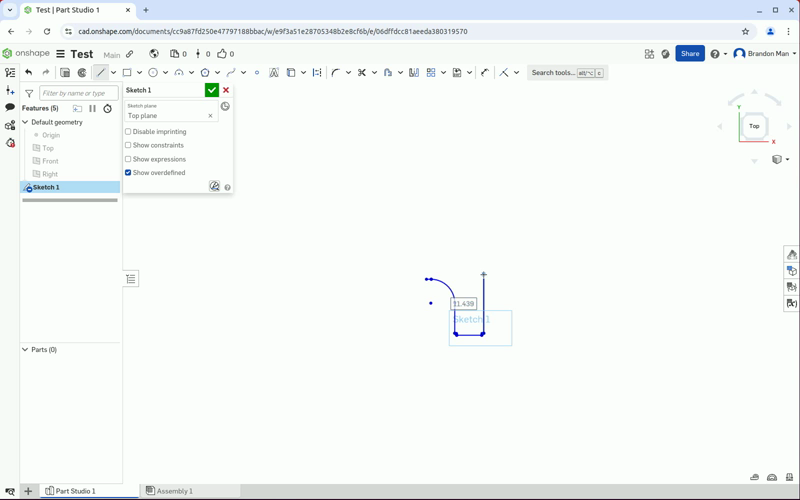
key(esc)
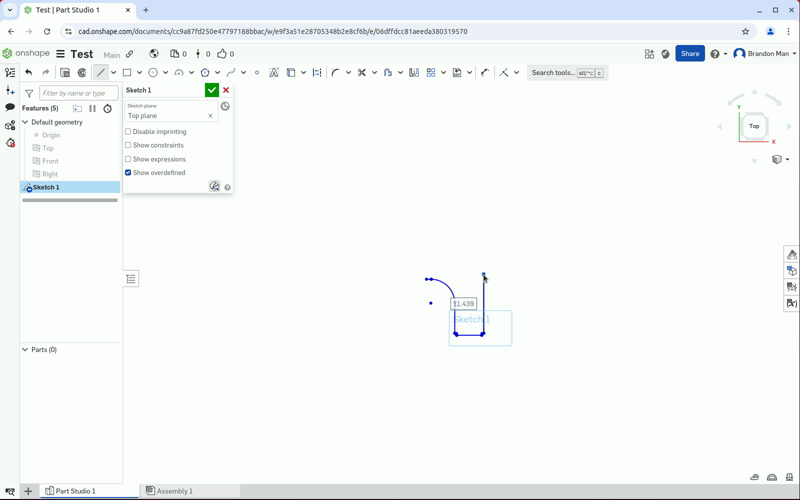
key(a)
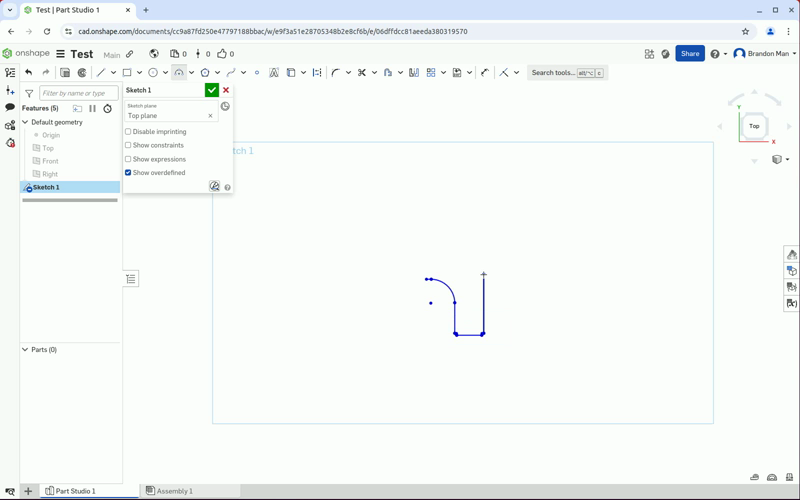
mouse_move(483, 274)
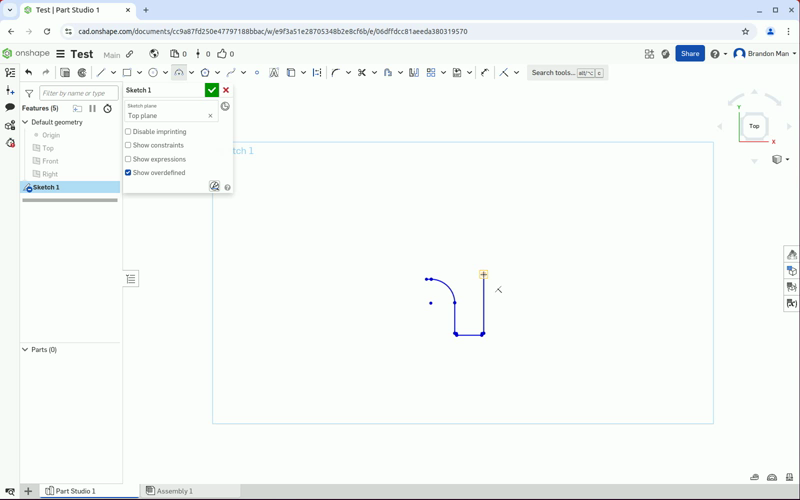
click(483, 274)
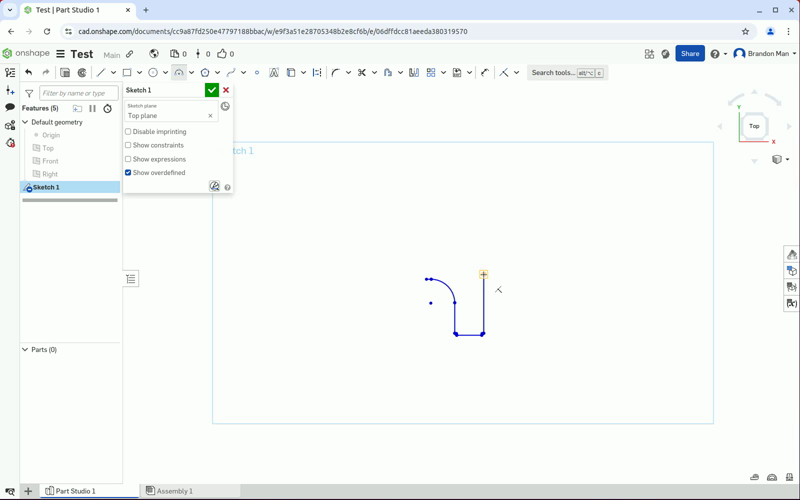
key_down(shift)
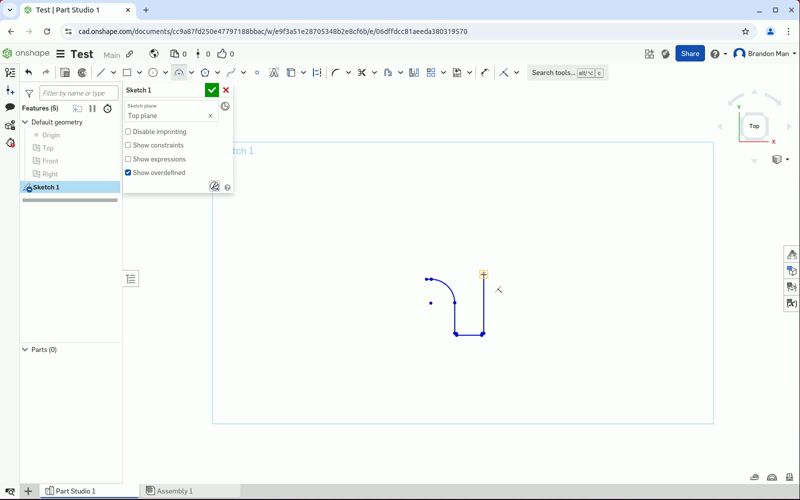
mouse_move(460, 250)
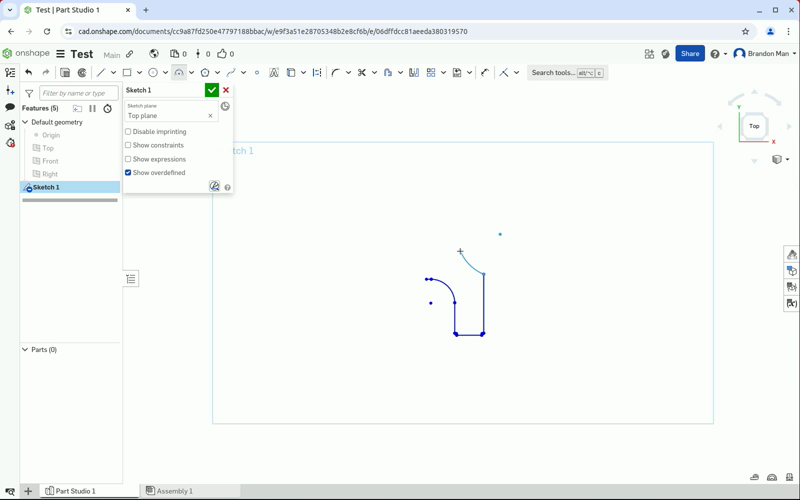
click(460, 250)
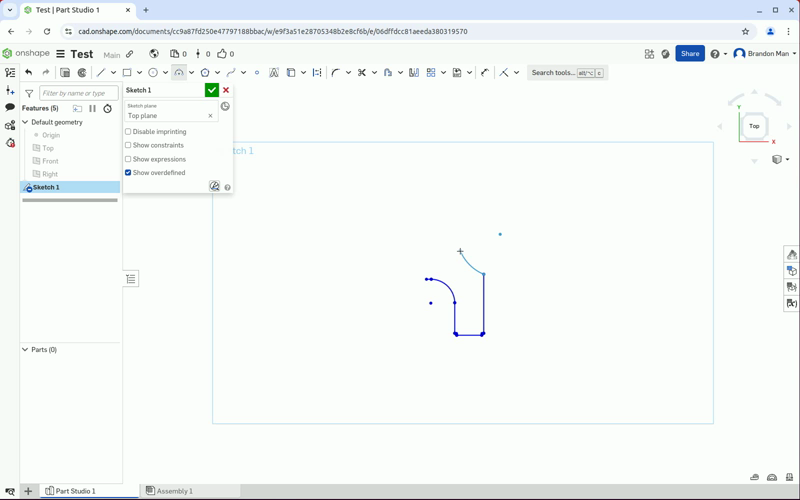
mouse_move(476, 257)
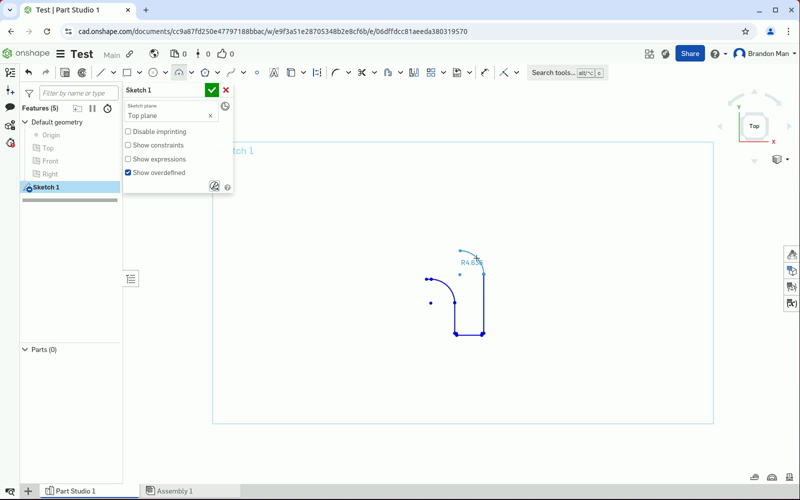
click(476, 257)
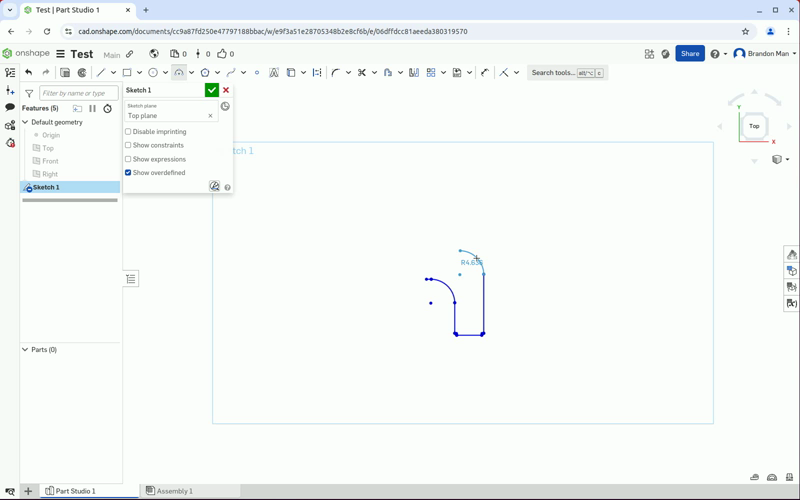
key_up(shift)
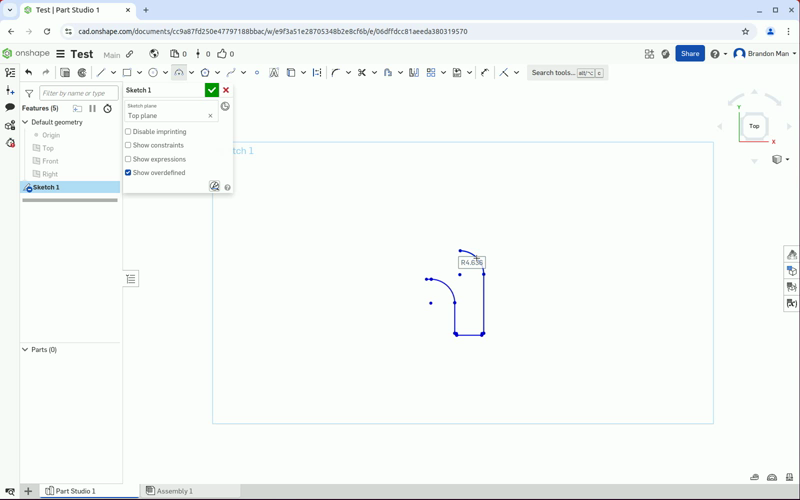
key(esc)
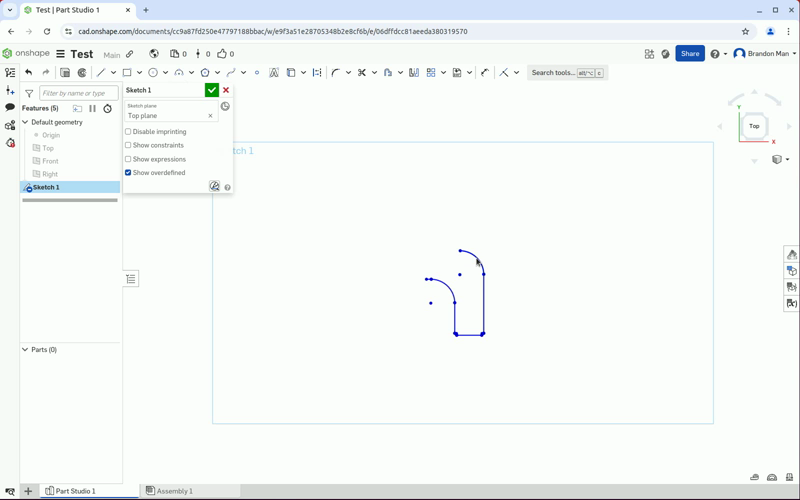
key(l)
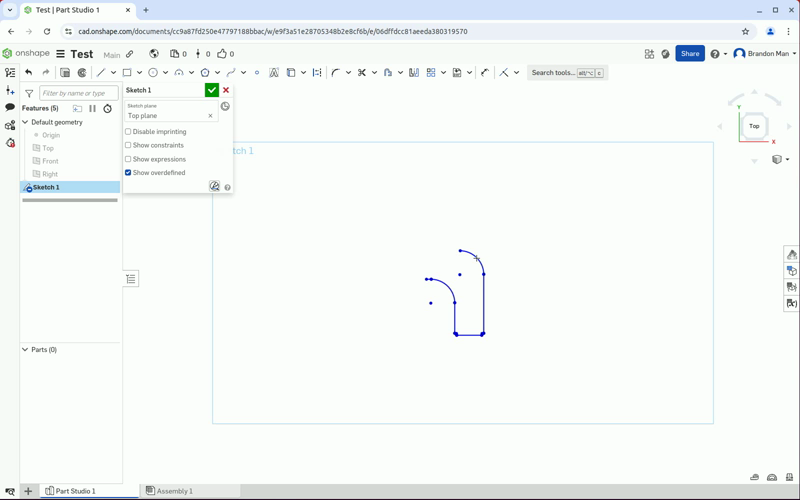
mouse_move(460, 250)
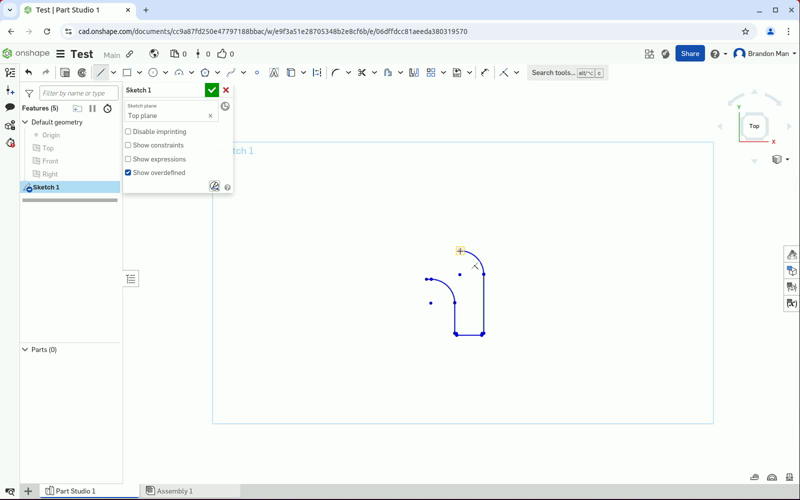
click(460, 250)
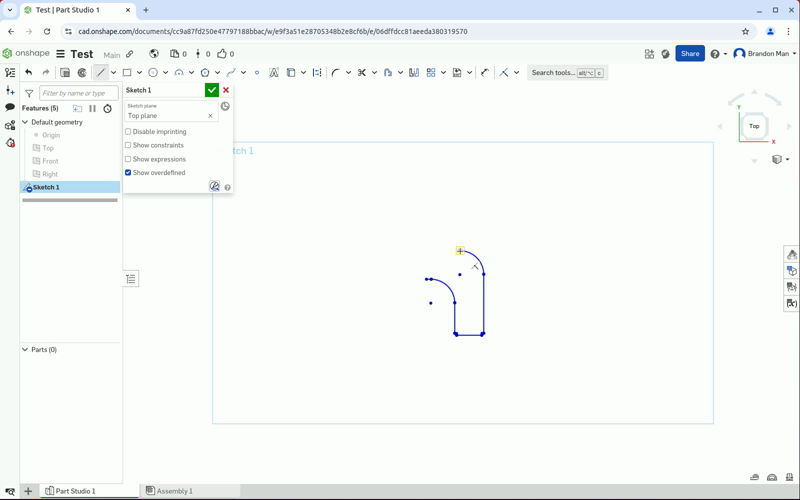
key_down(shift)
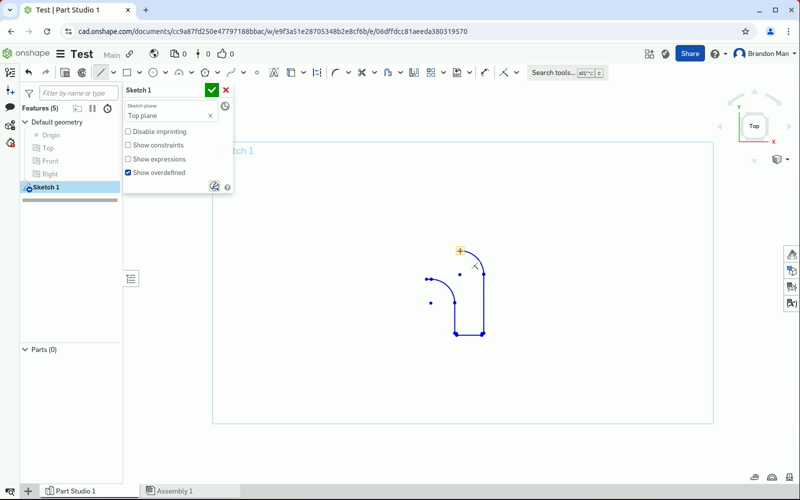
mouse_move(490, 250)
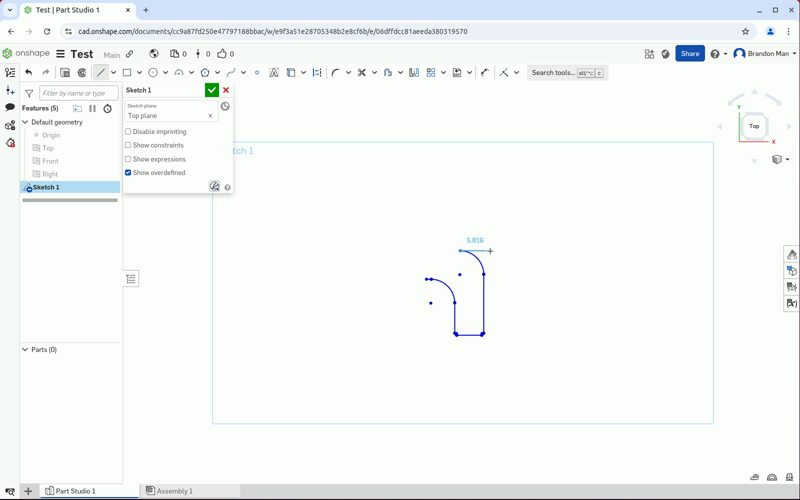
mouse_move(426, 250)
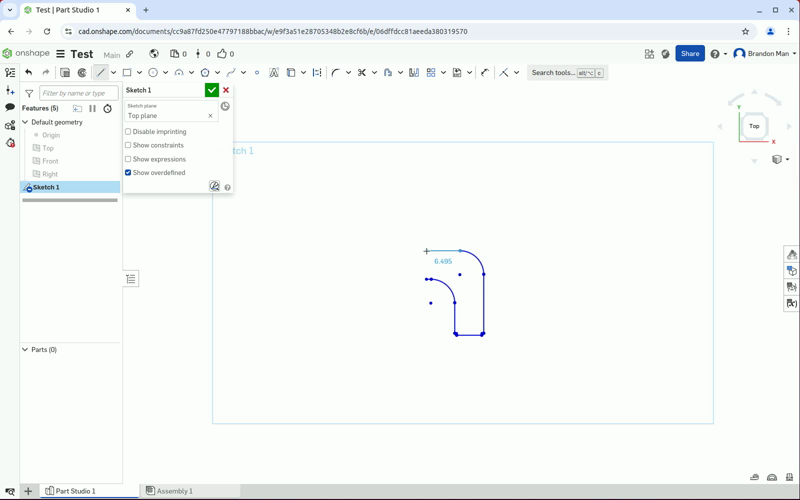
click(426, 250)
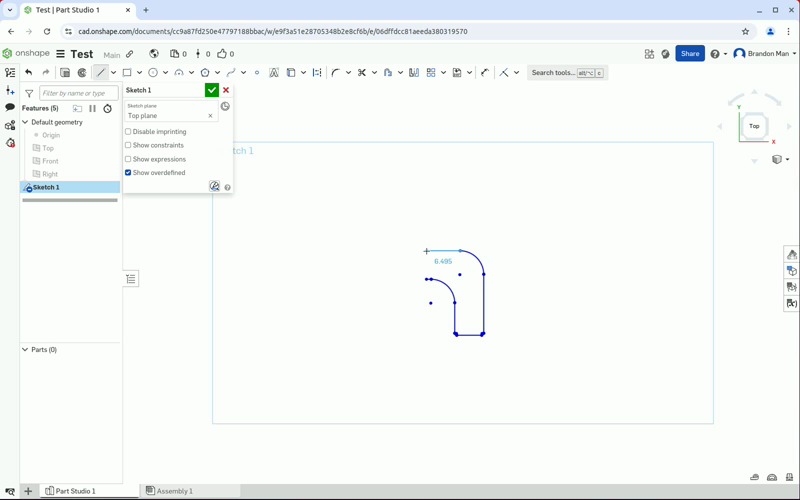
key_up(shift)
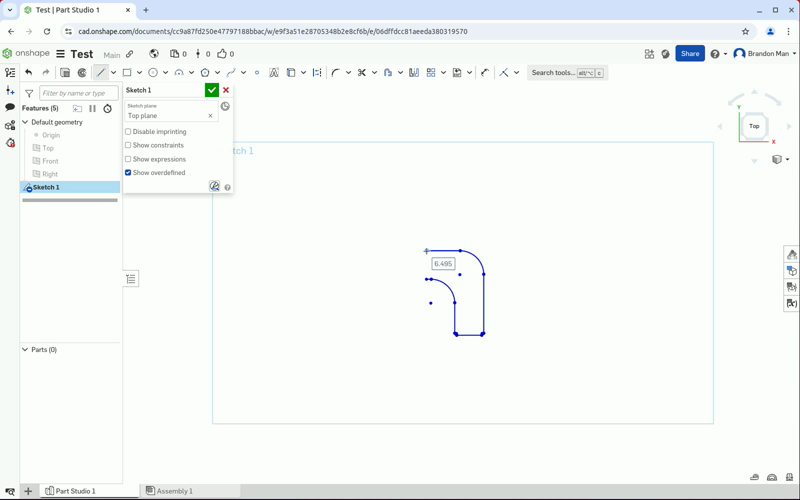
mouse_move(456, 250)
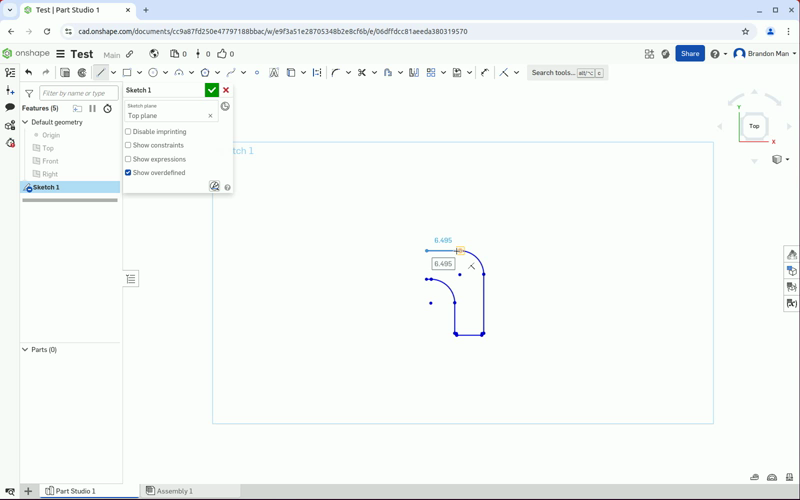
key_down(shift)
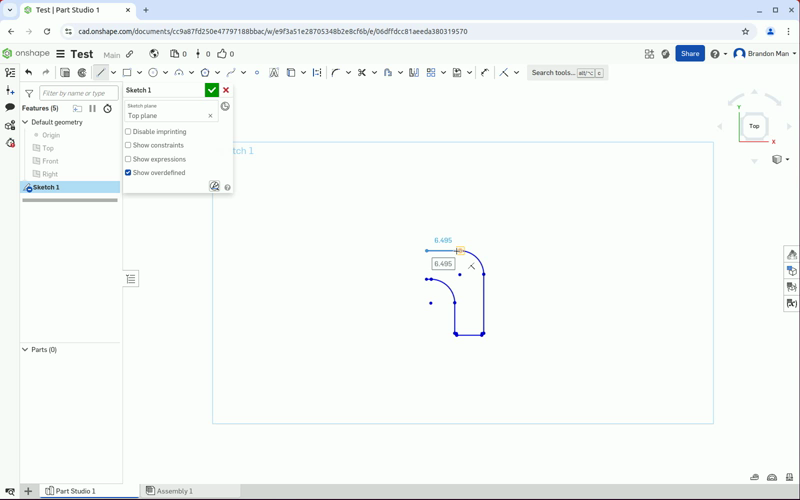
mouse_move(426, 279)
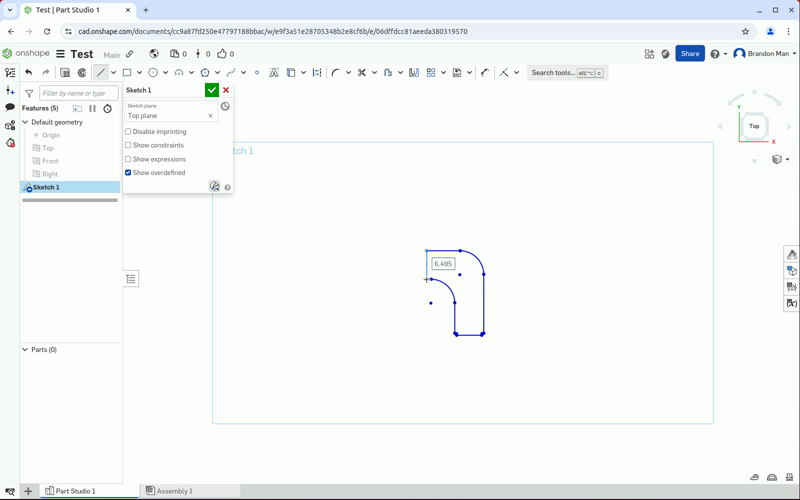
key_up(shift)
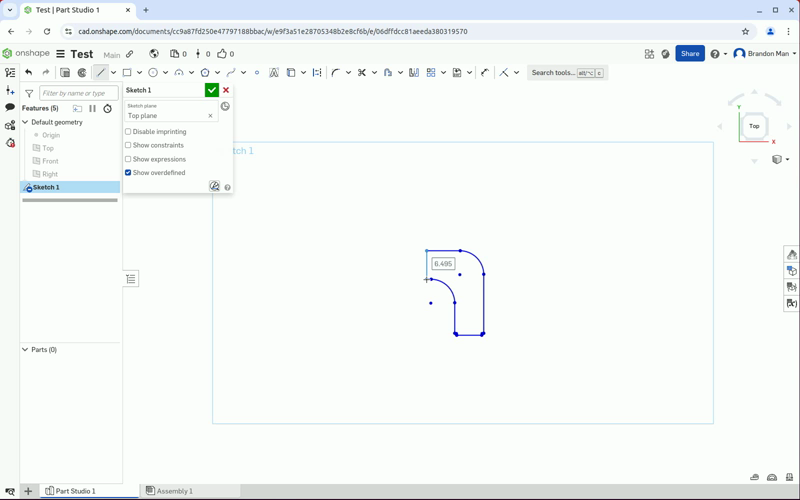
click(426, 279)
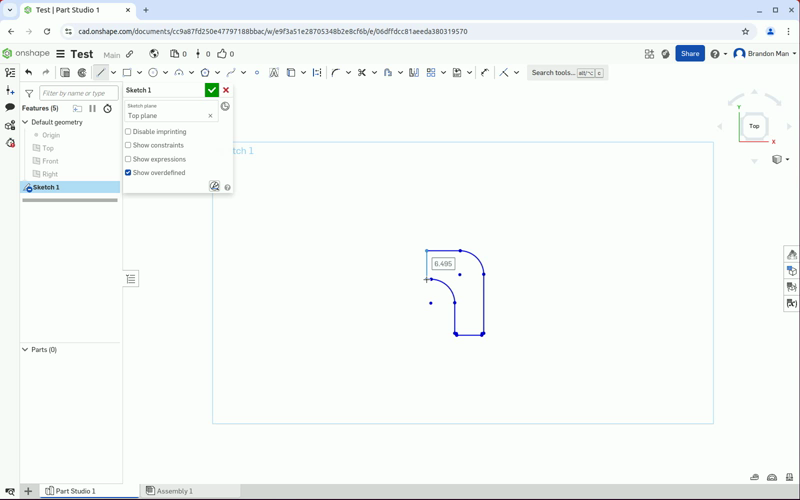
key(esc)
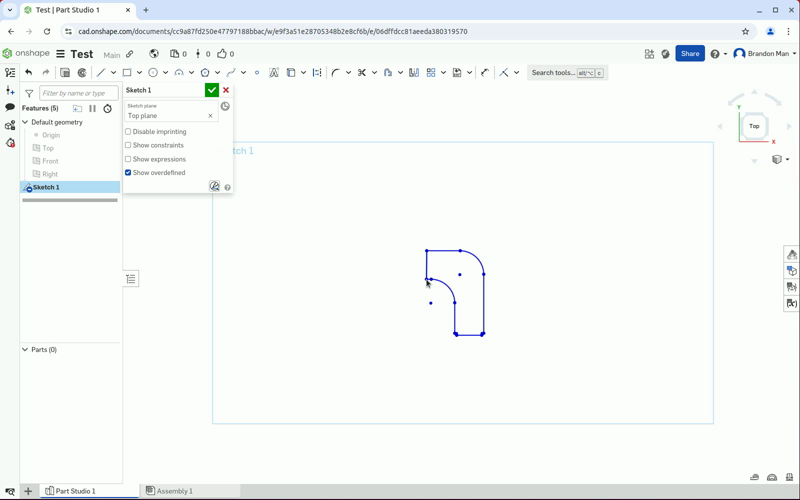
mouse_move(451, 269)
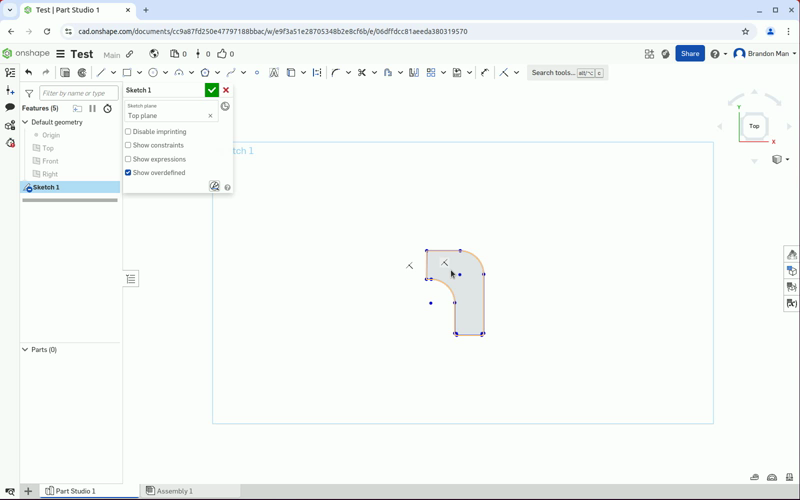
click(451, 269)
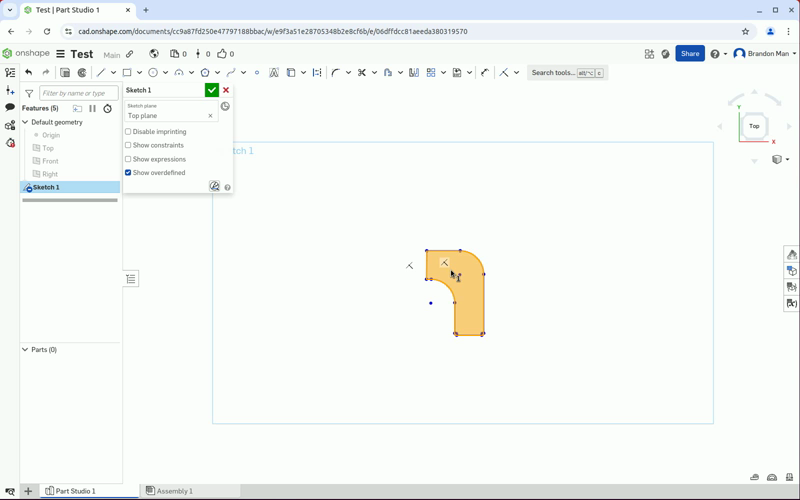
mouse_move(73, 352)
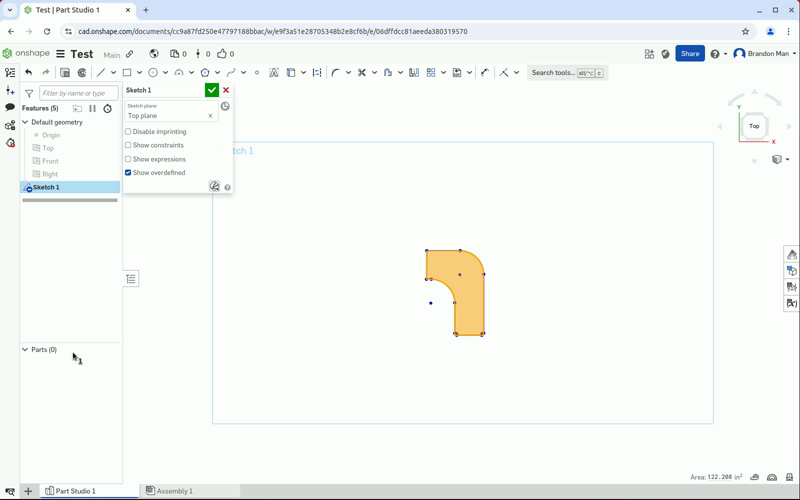
key(shift+y)
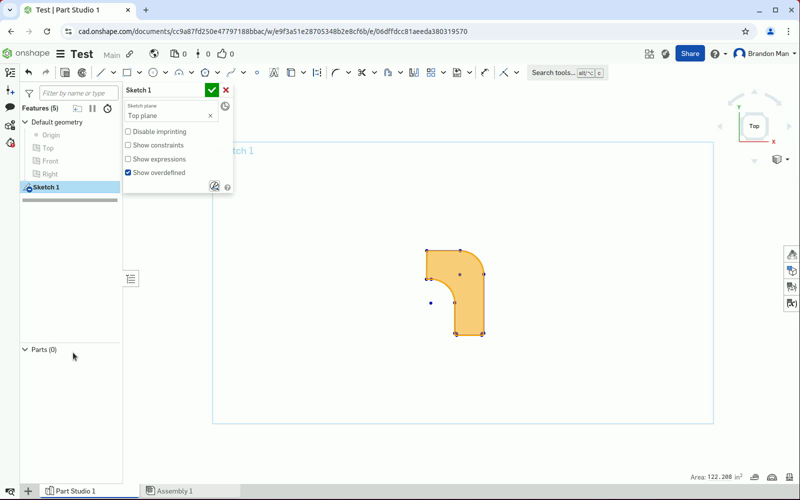
key(shift+e)
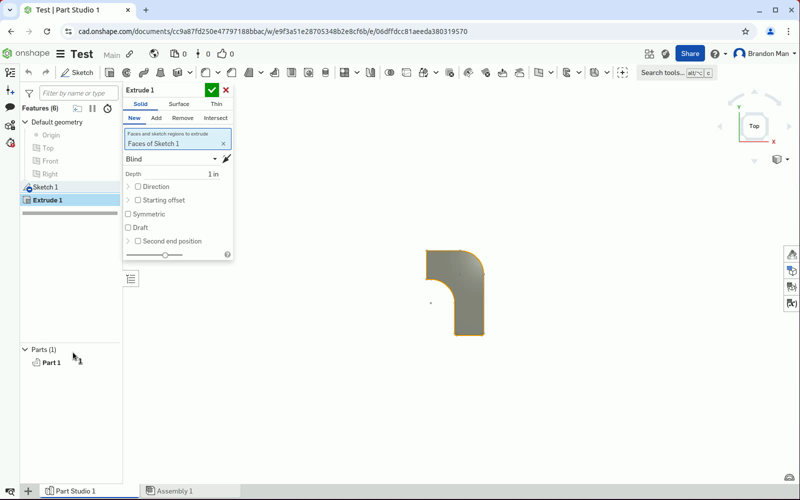
mouse_move(143, 106)
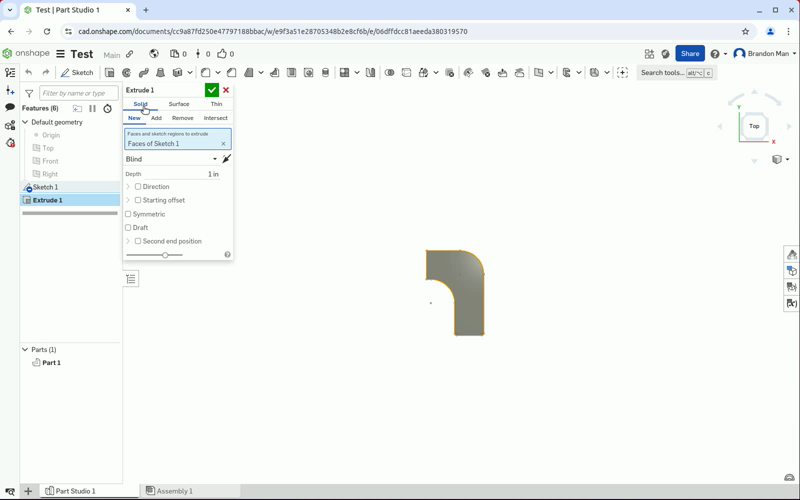
click(143, 106)
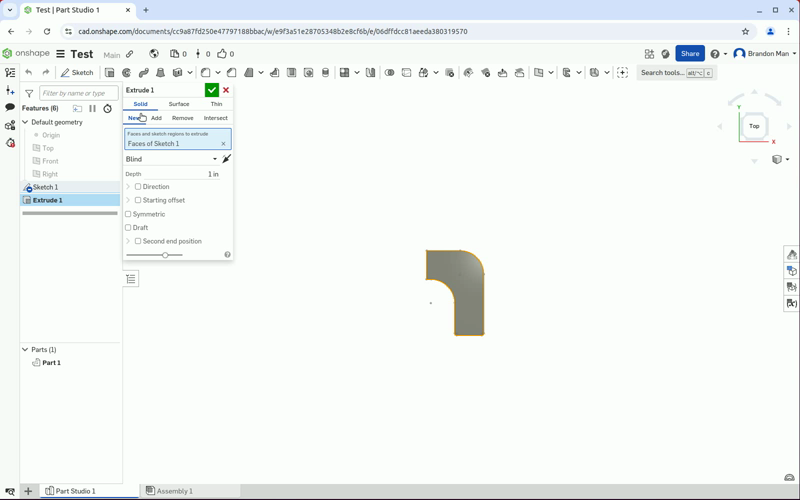
mouse_move(137, 120)
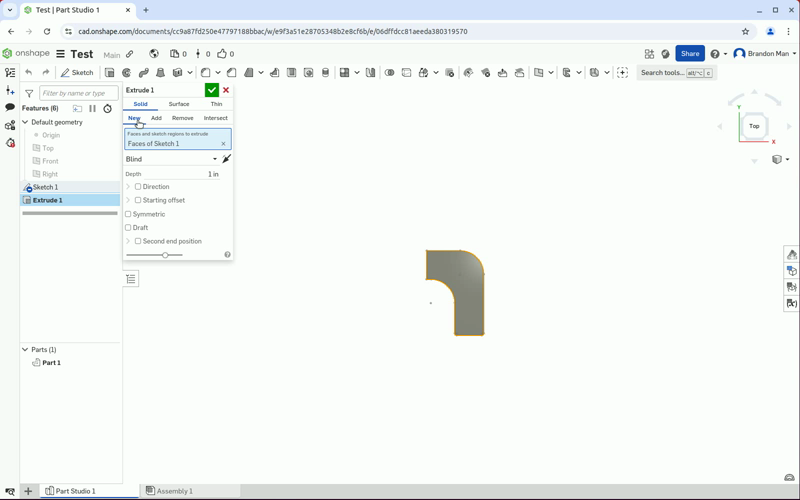
click(137, 120)
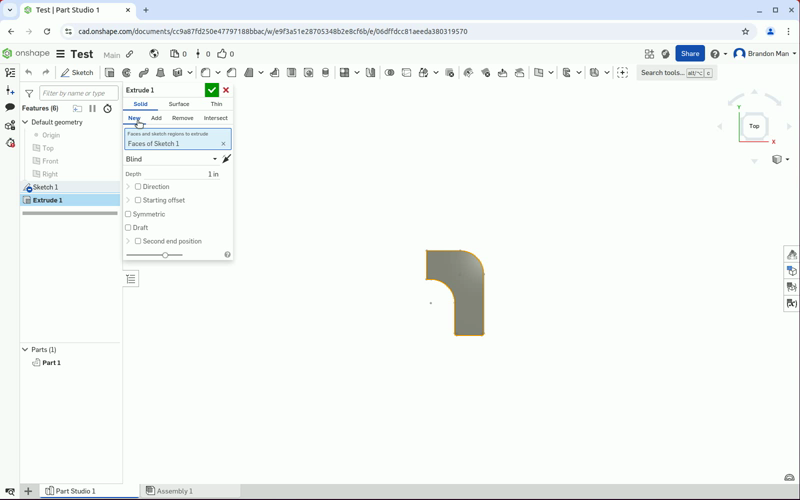
key(tab, 4)
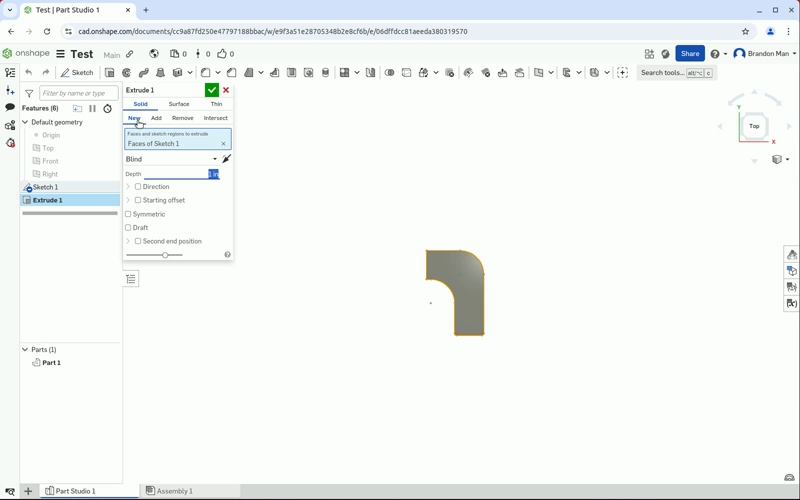
text(0.241)
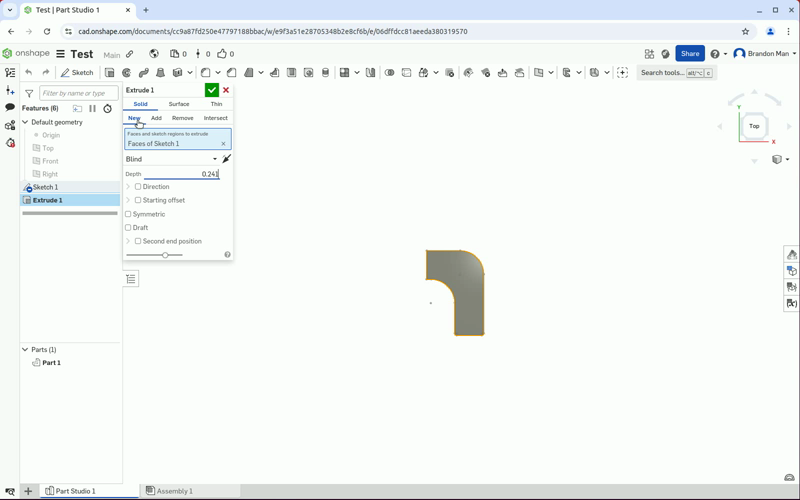
key(enter)
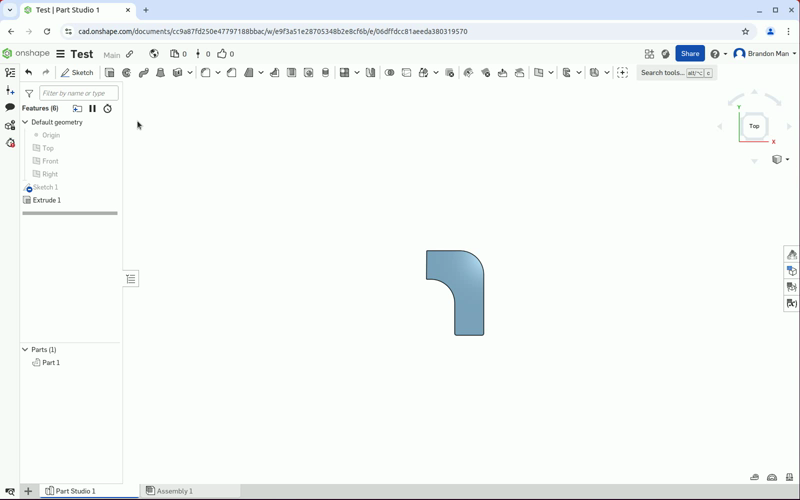
key(shift+h)
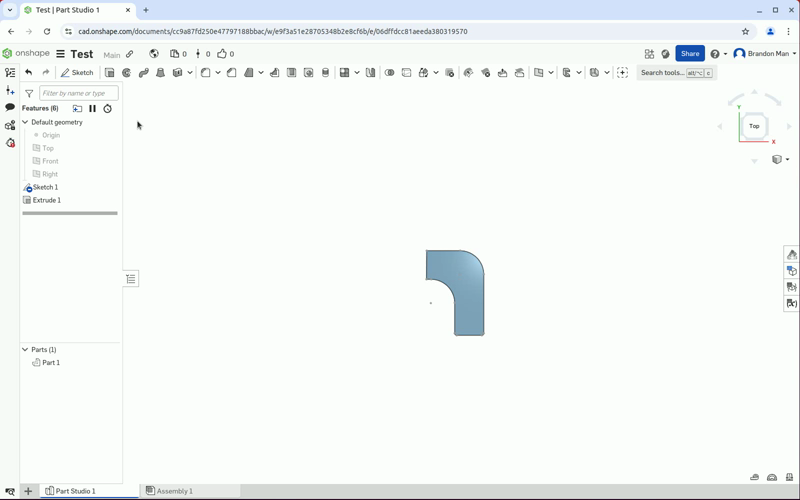
key(shift+h)
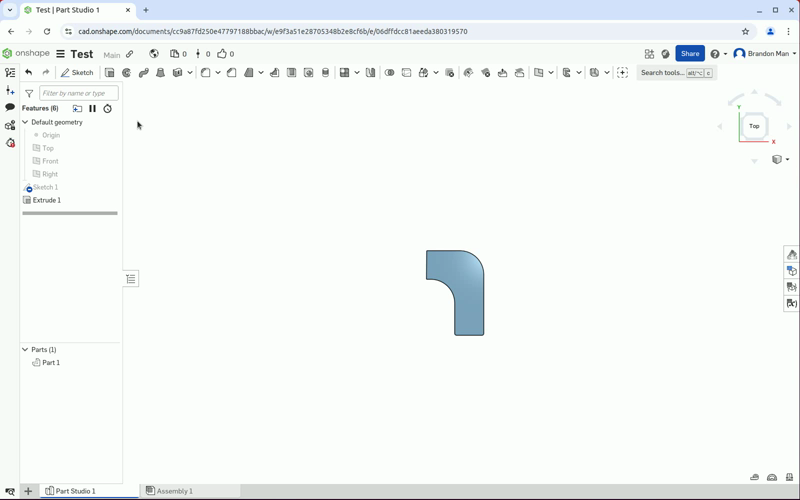
mouse_move(73, 189)
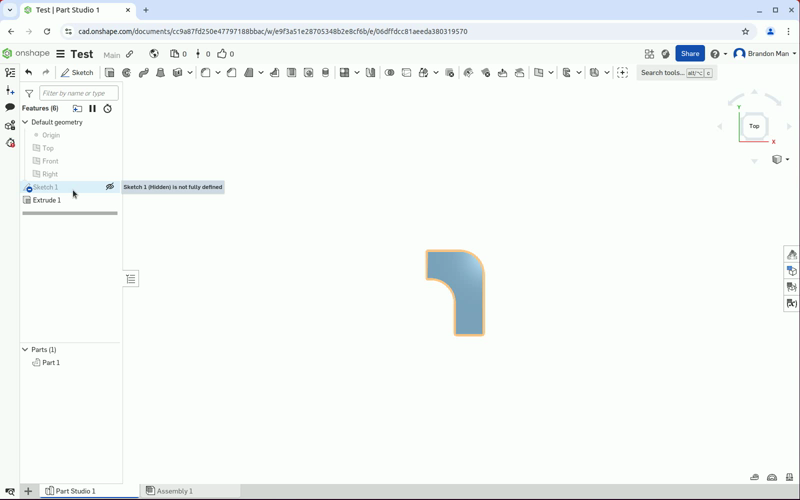
click(73, 189)
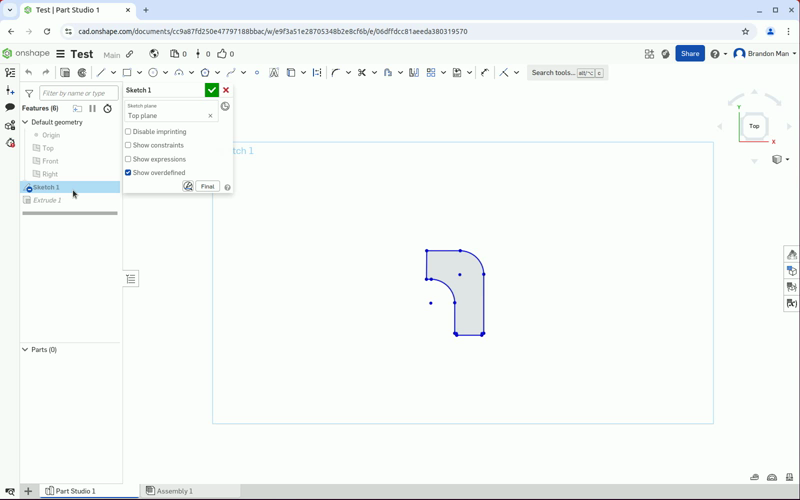
mouse_move(229, 92)
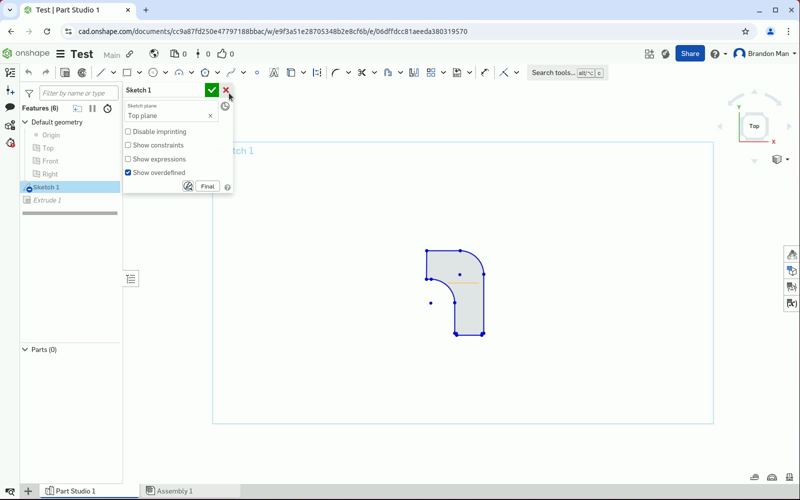
click(229, 92)
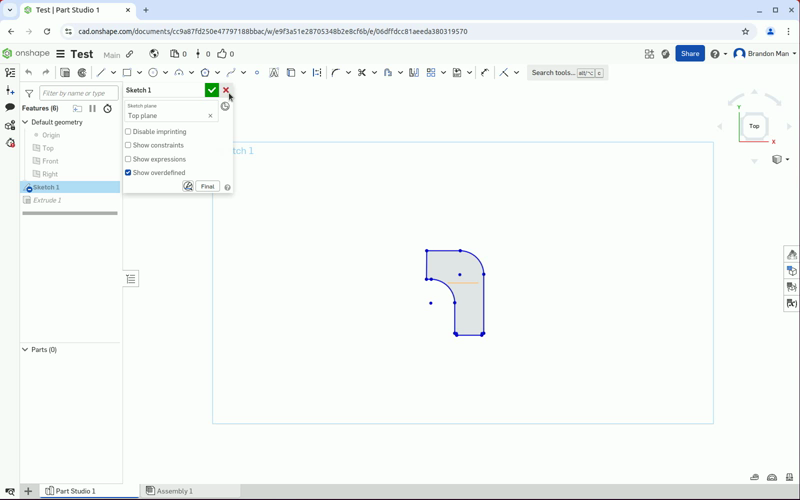
key(shift+s)
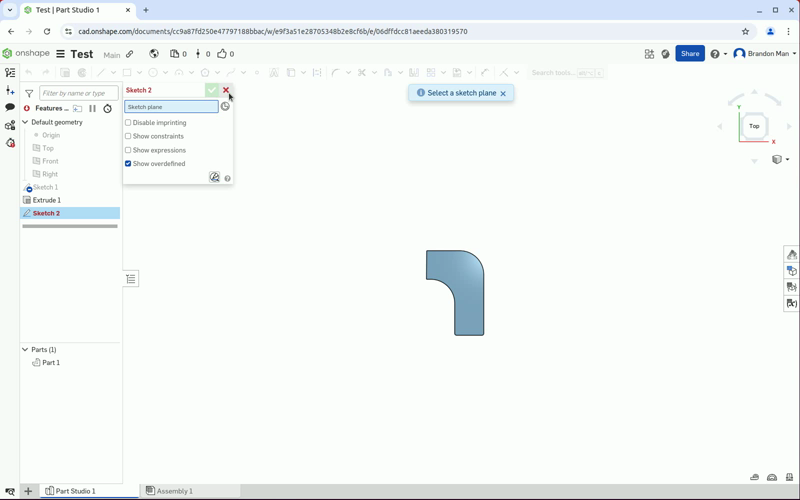
mouse_move(73, 150)
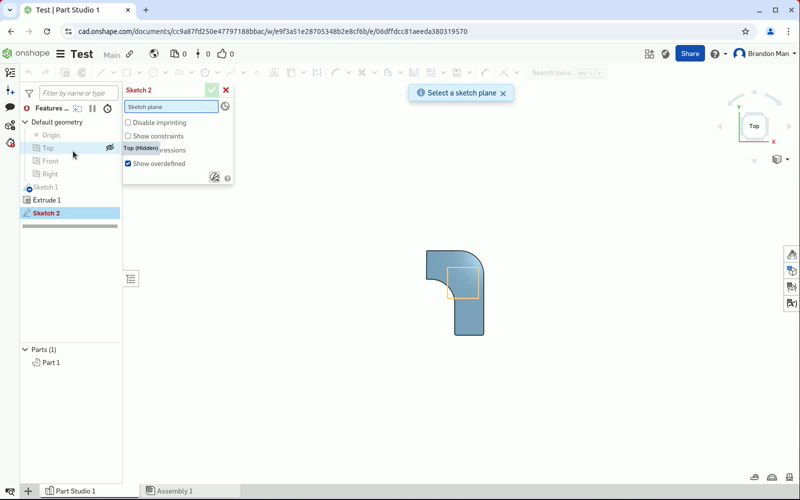
click(73, 150)
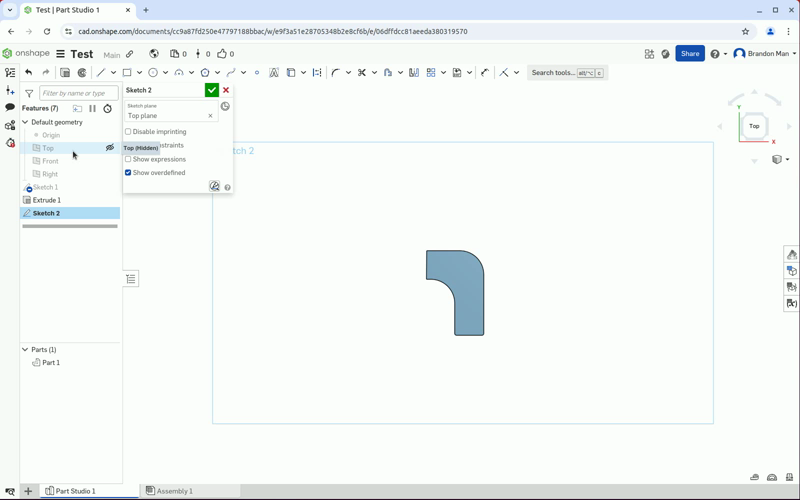
mouse_move(73, 352)
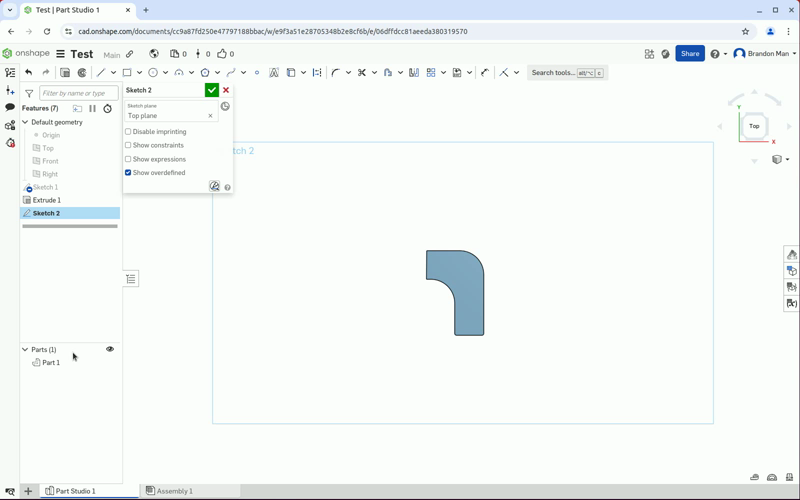
key(y)
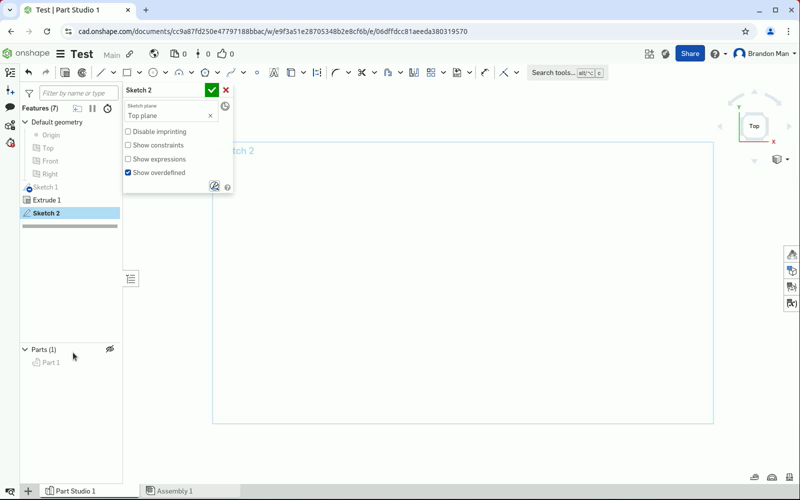
key(a)
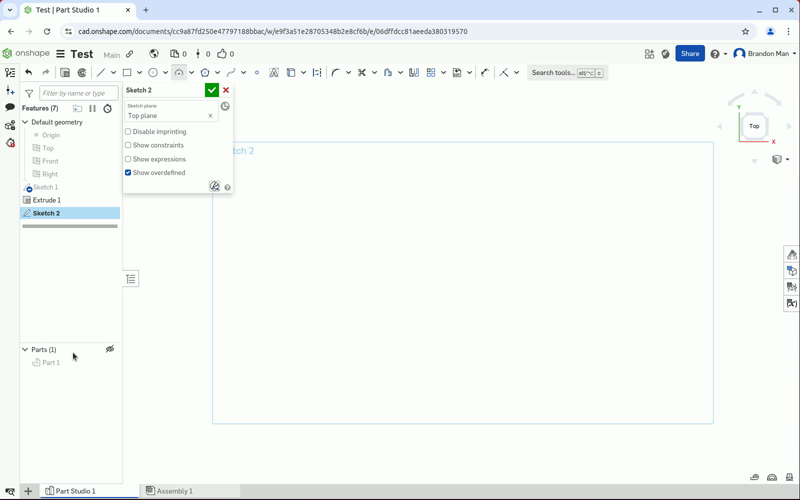
key_down(shift)
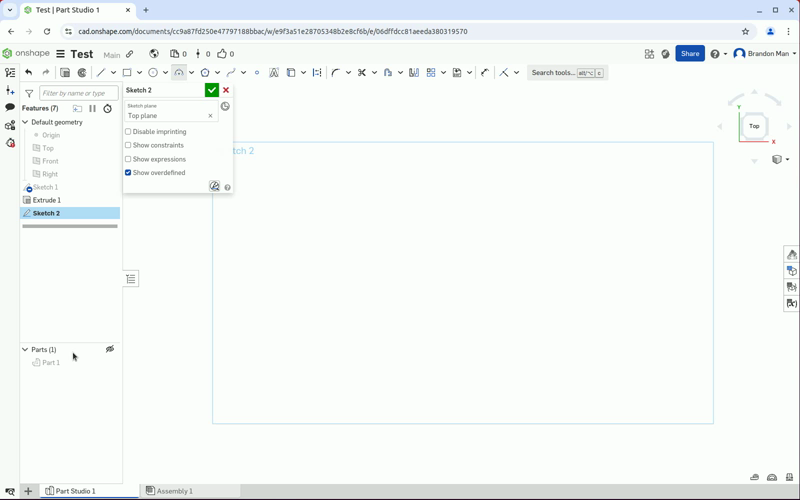
mouse_move(348, 250)
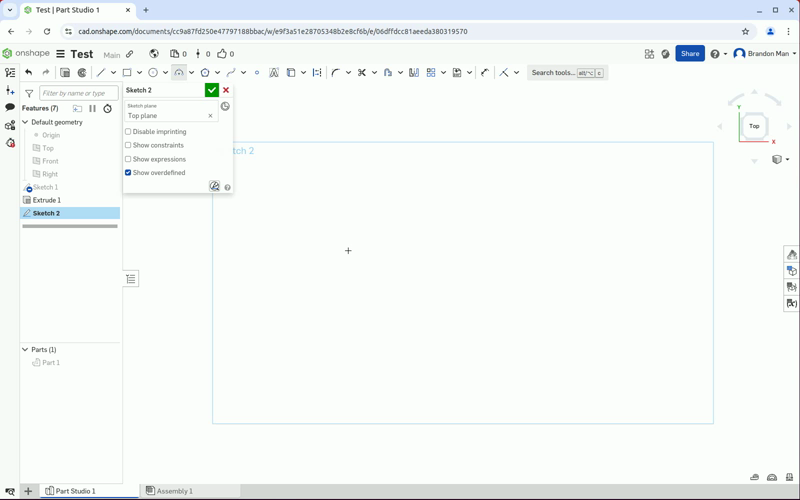
click(348, 250)
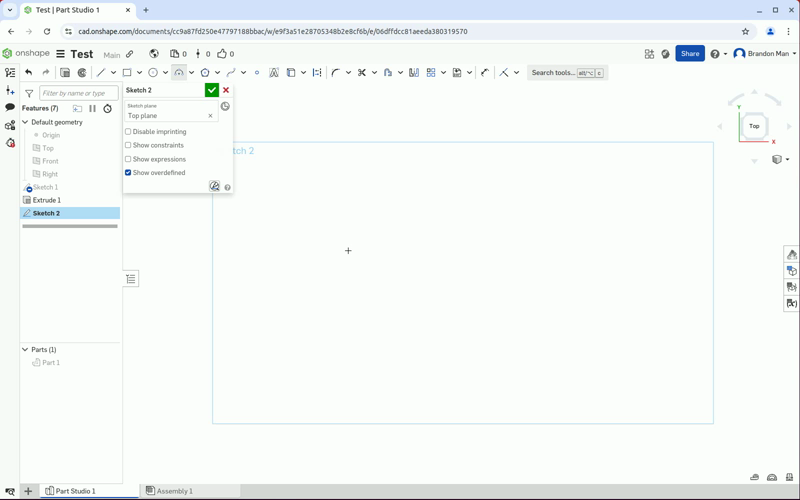
key_up(shift)
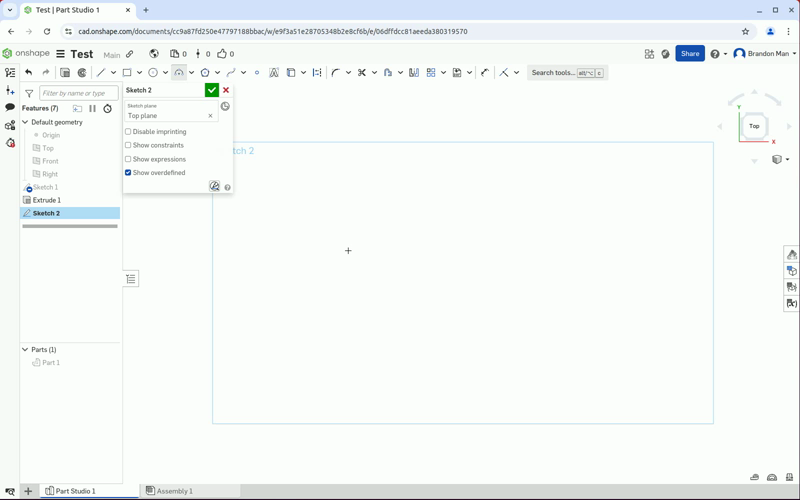
key_down(shift)
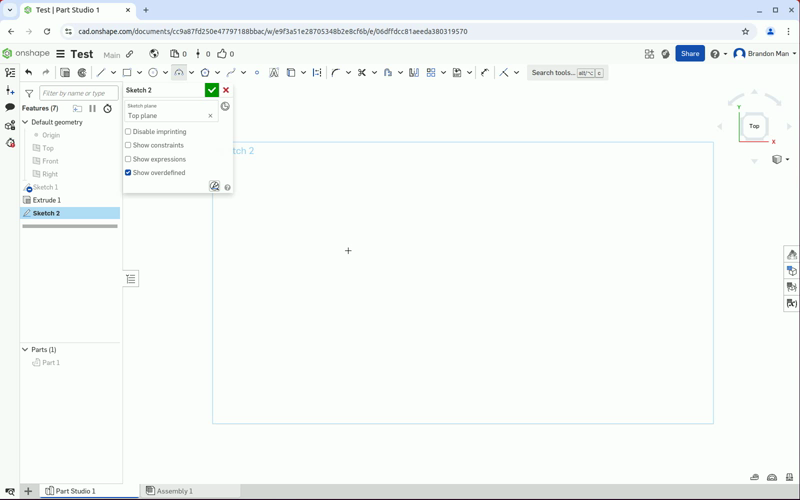
mouse_move(394, 250)
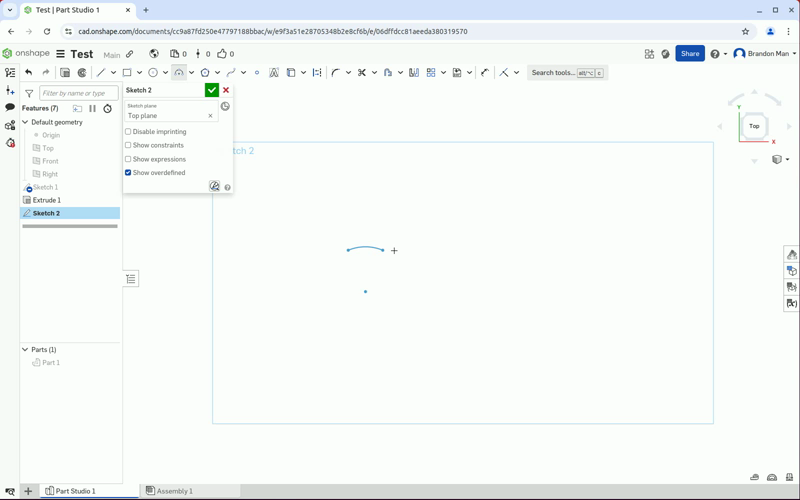
click(394, 250)
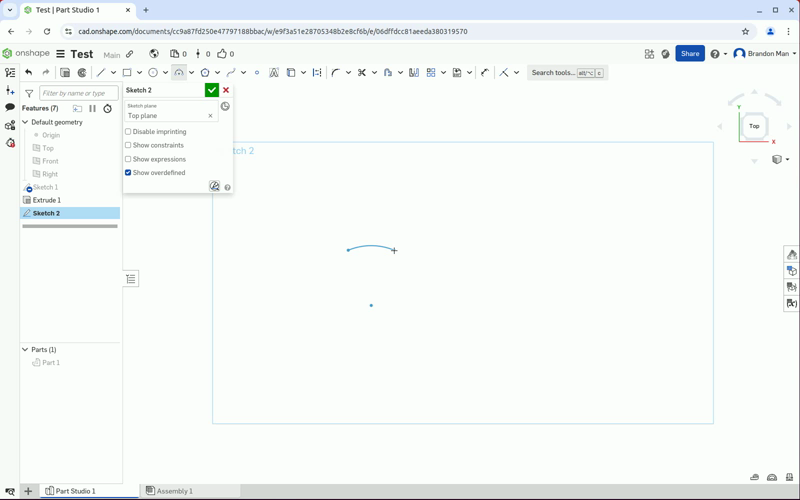
mouse_move(371, 278)
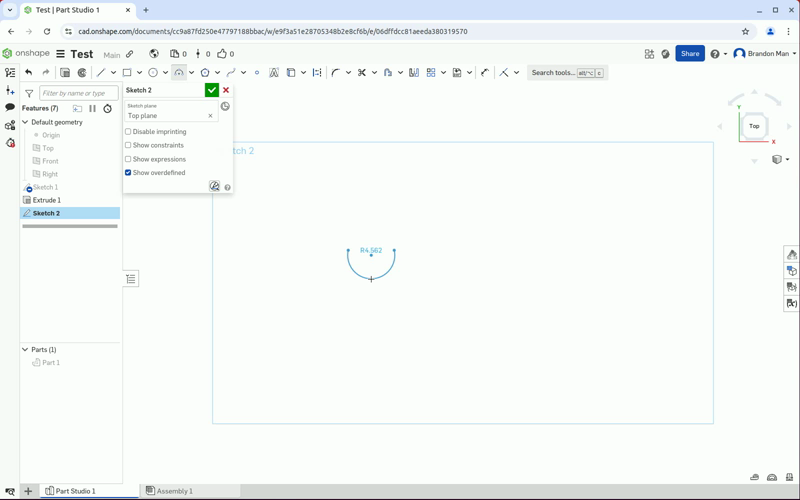
click(371, 278)
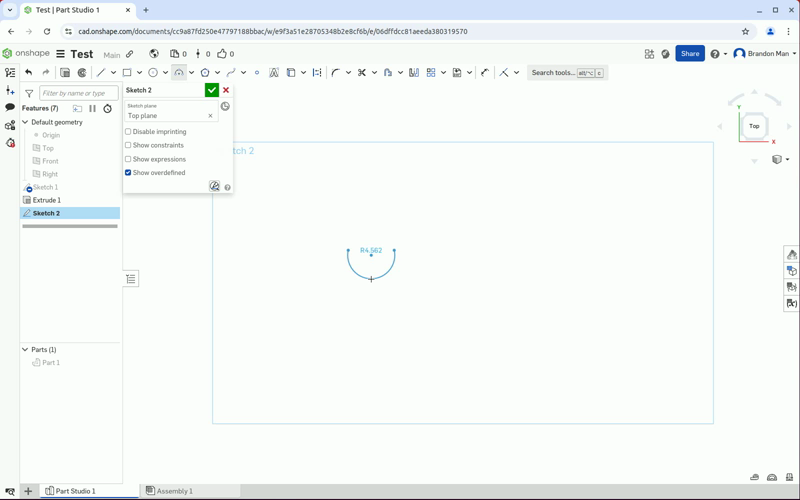
key_up(shift)
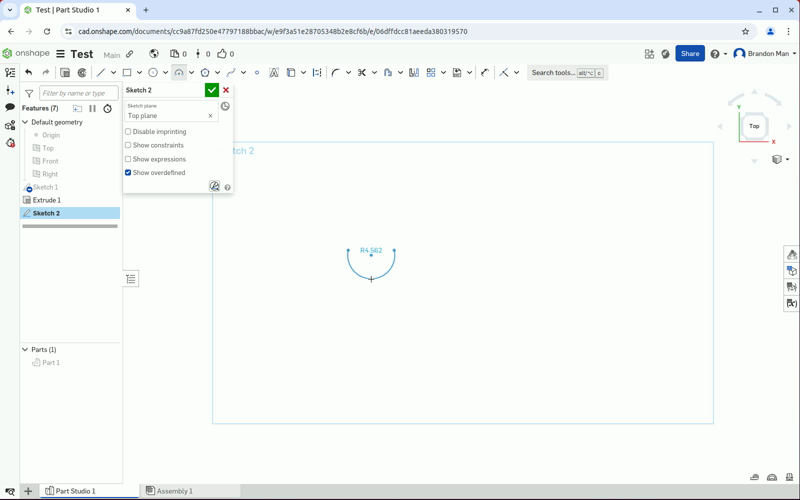
key(esc)
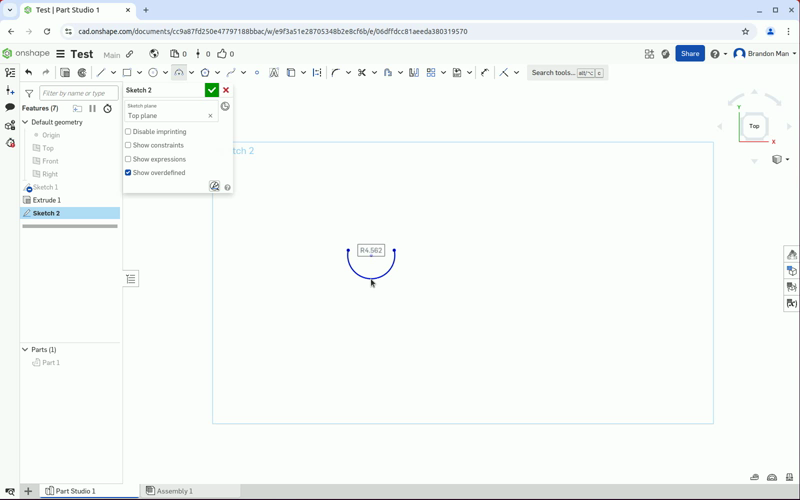
key(l)
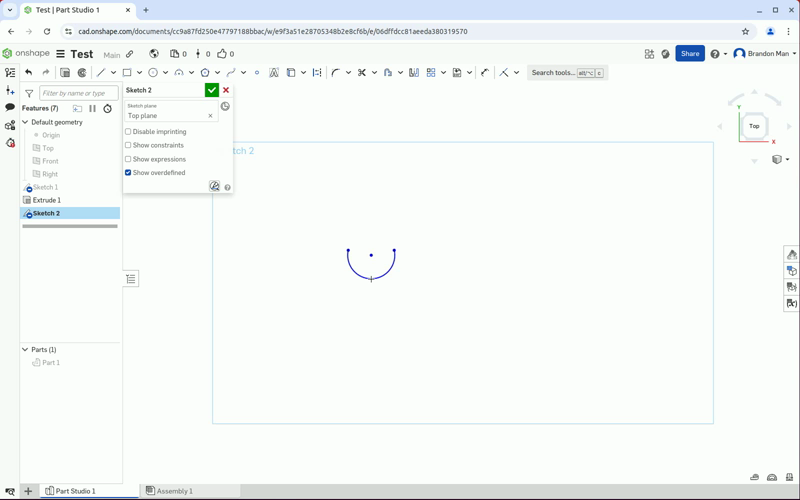
mouse_move(394, 250)
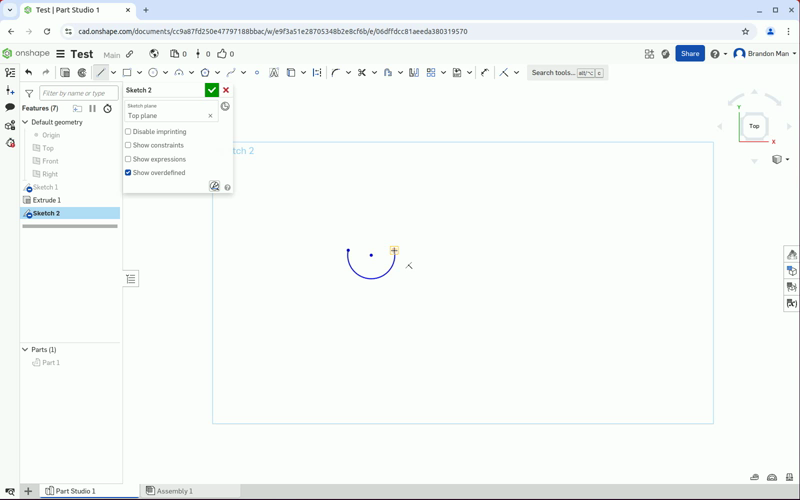
click(394, 250)
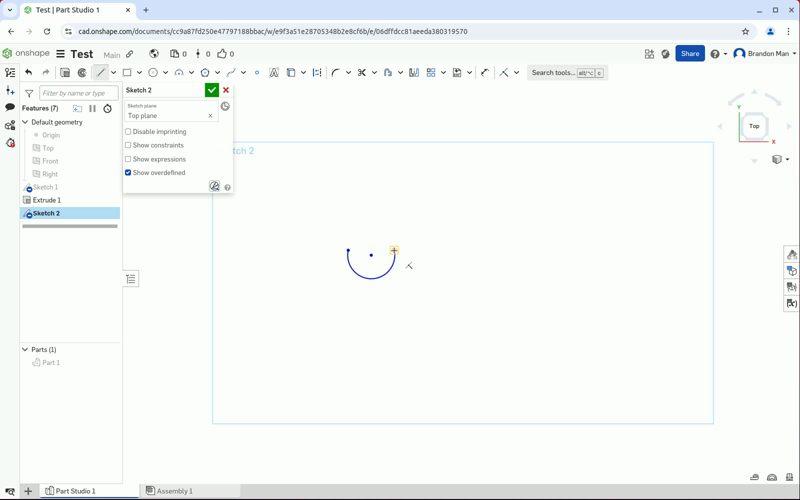
mouse_move(424, 250)
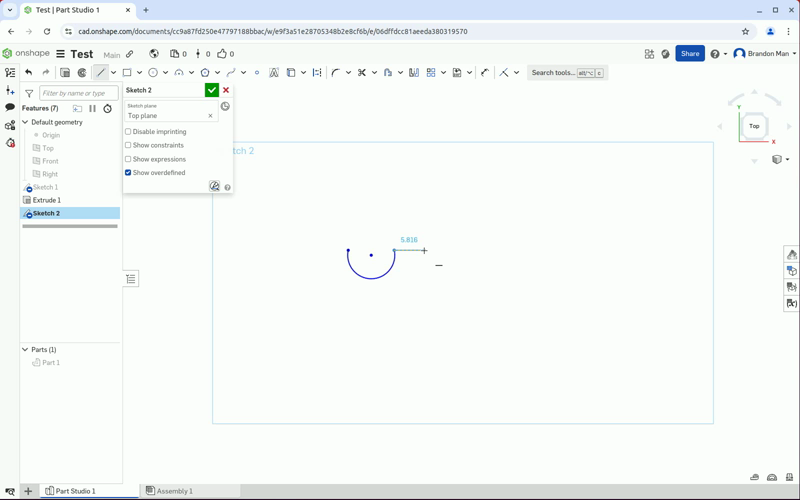
key_down(shift)
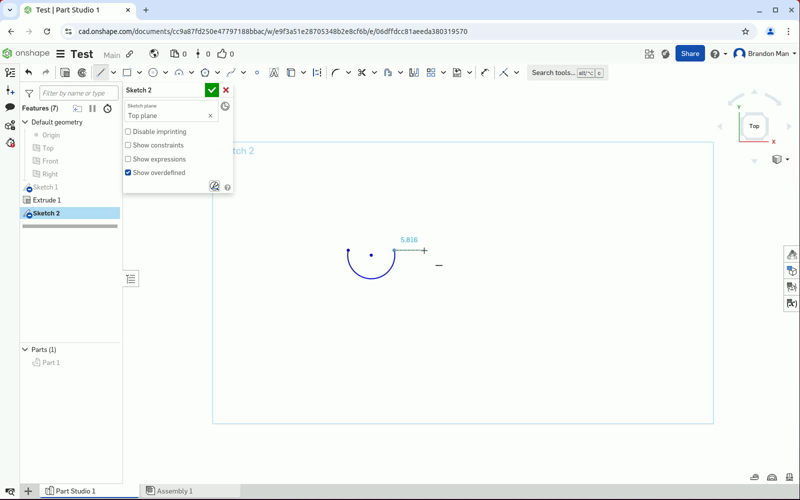
mouse_move(348, 250)
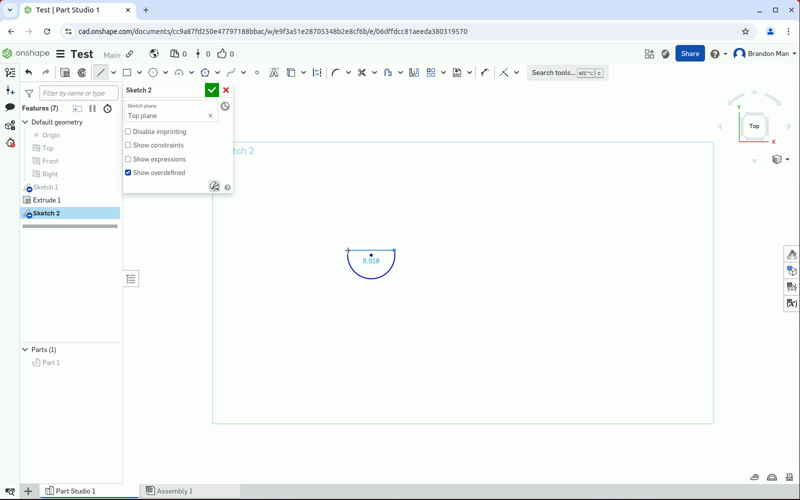
key_up(shift)
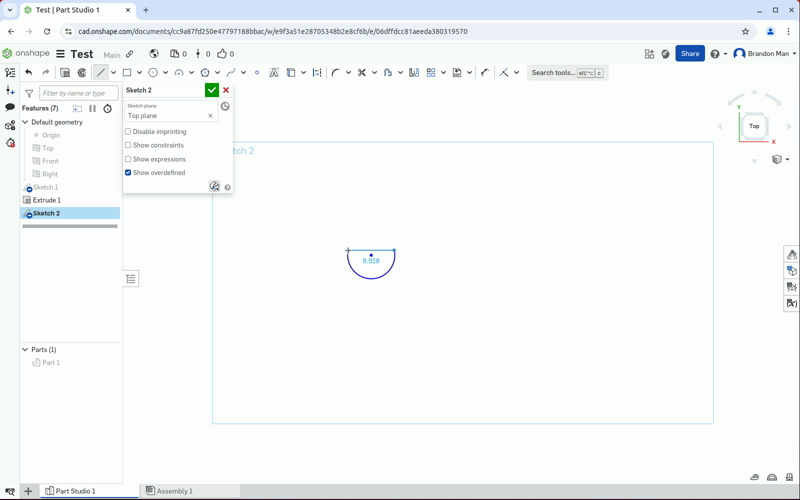
click(348, 250)
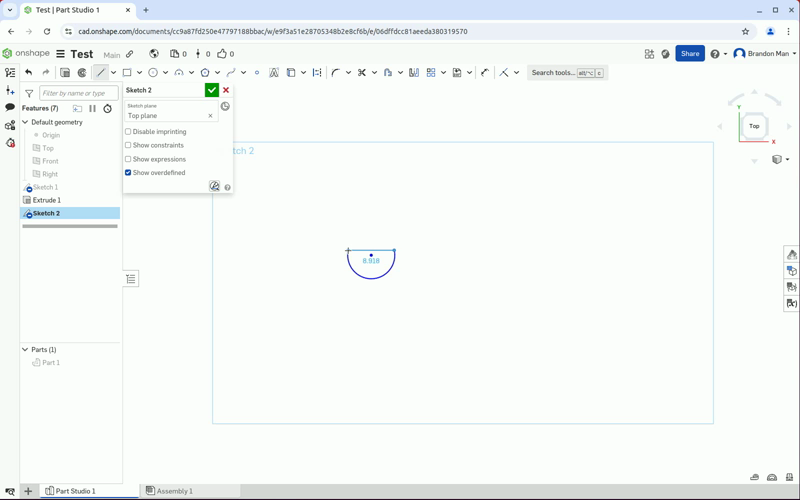
key(esc)
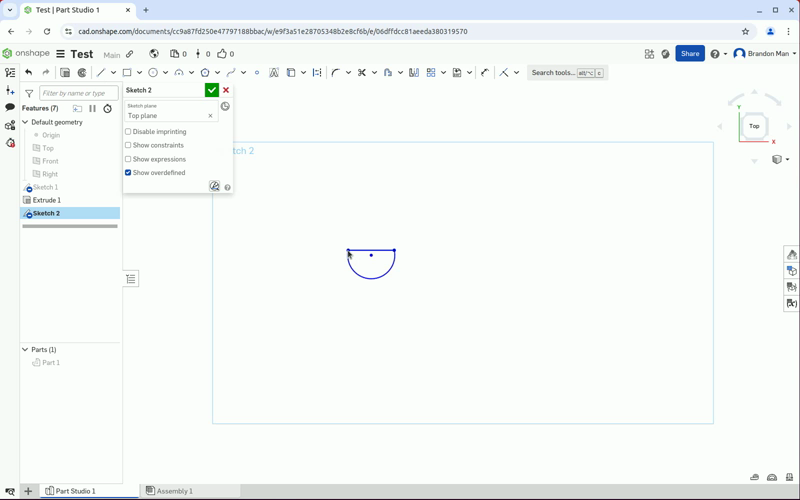
mouse_move(380, 264)
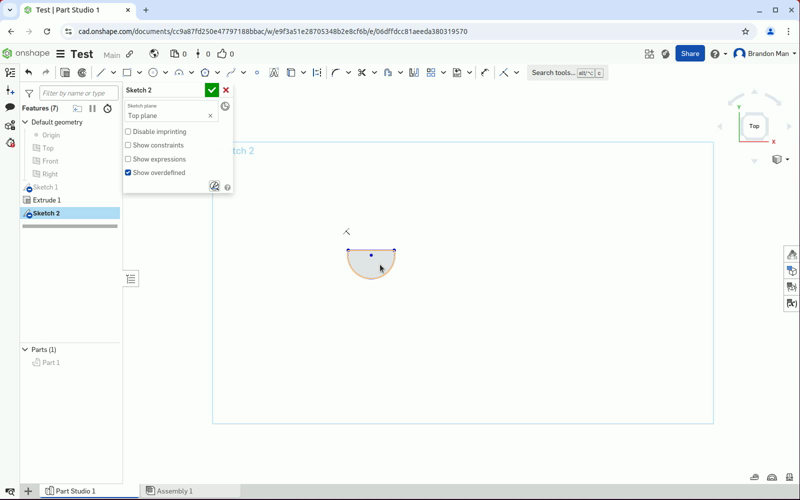
scroll(6)
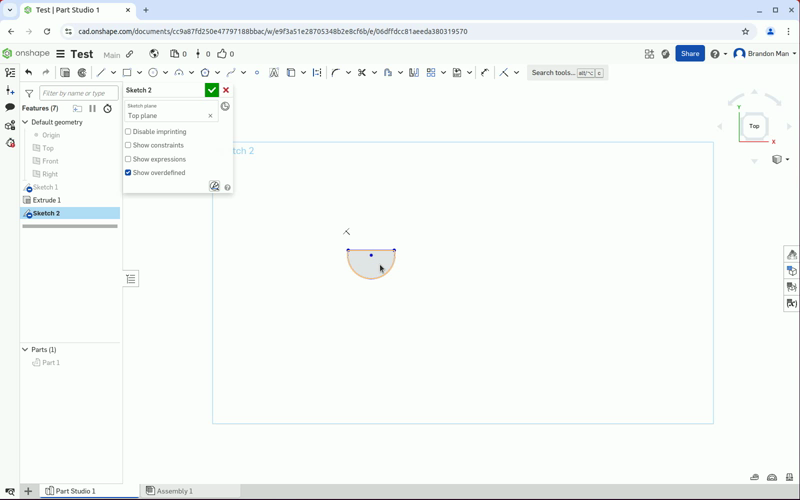
scroll(6)
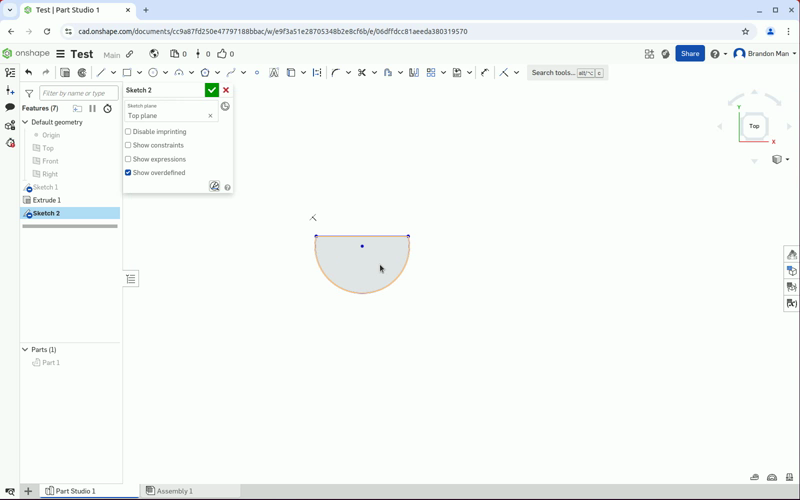
scroll(6)
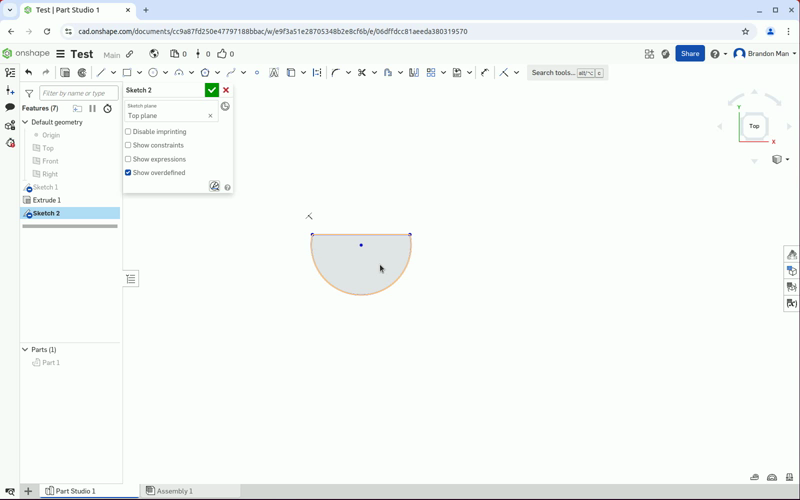
scroll(6)
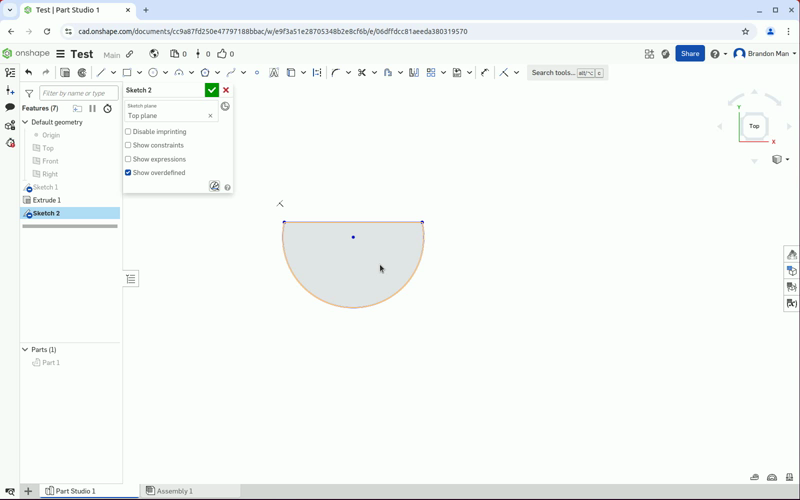
scroll(6)
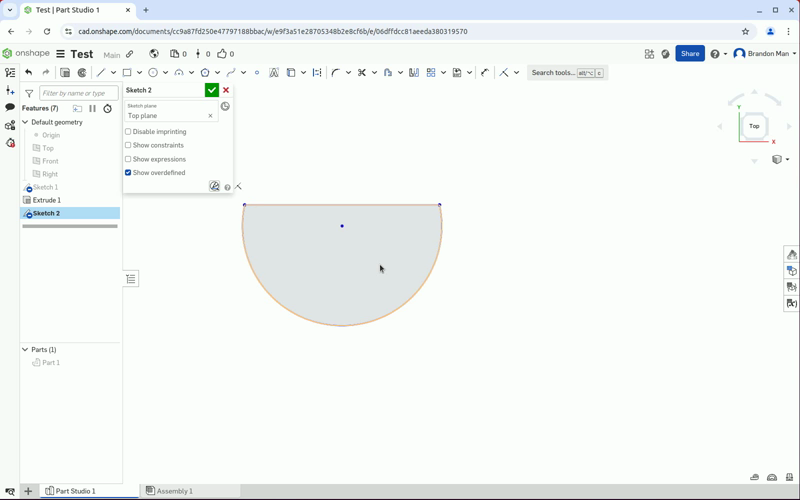
scroll(6)
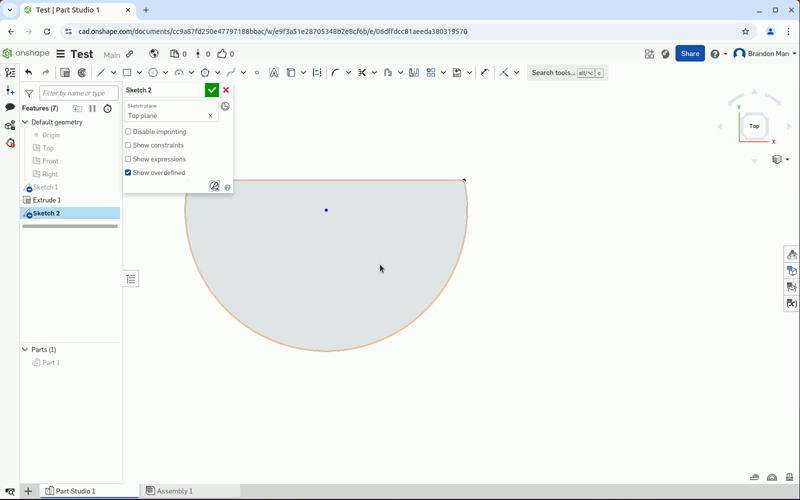
scroll(6)
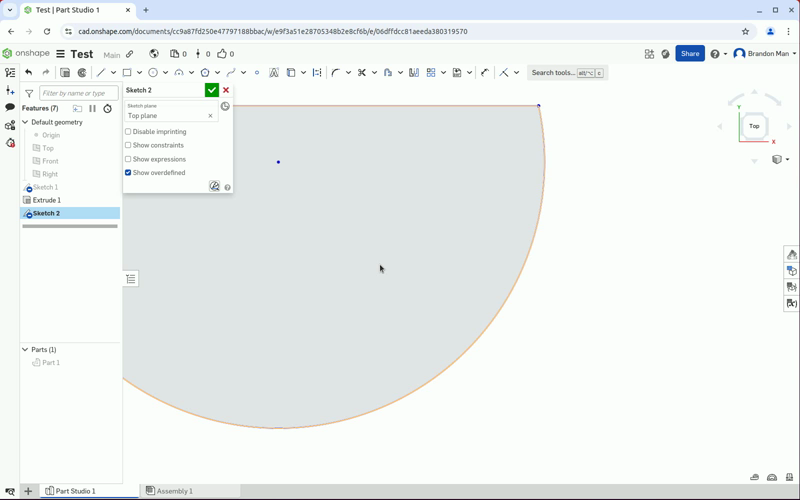
click(380, 264)
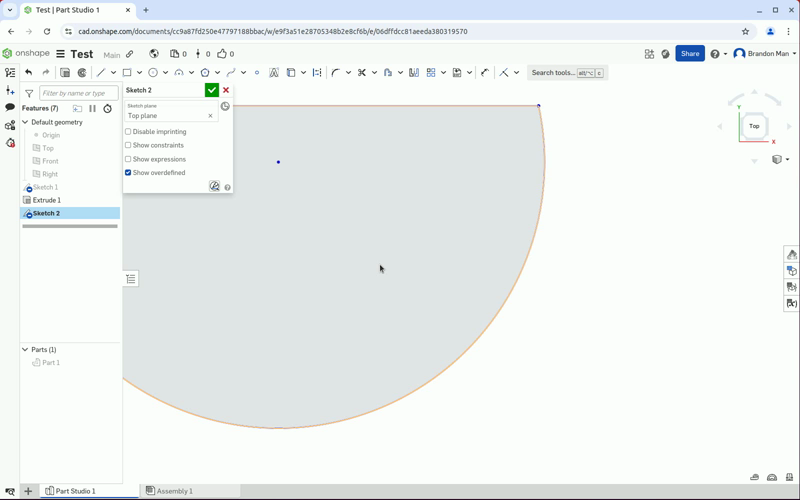
scroll(-6)
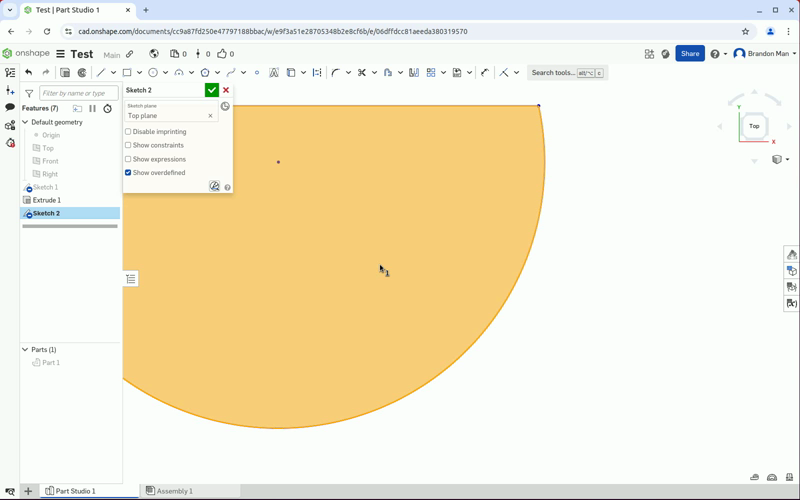
scroll(-6)
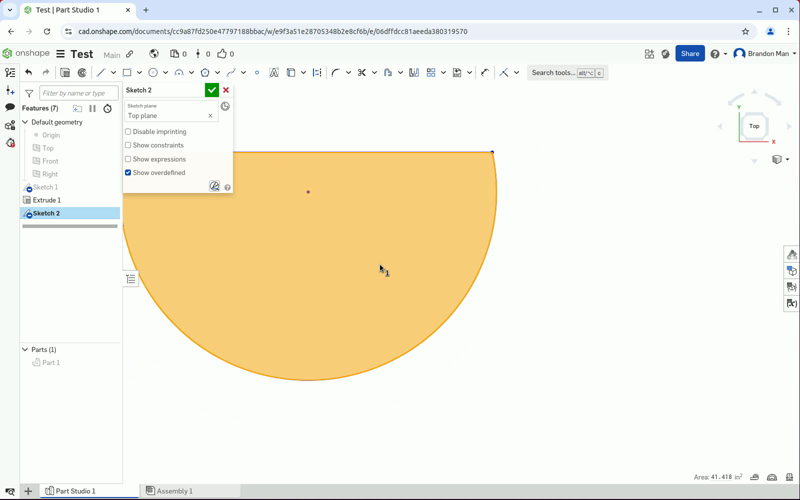
scroll(-6)
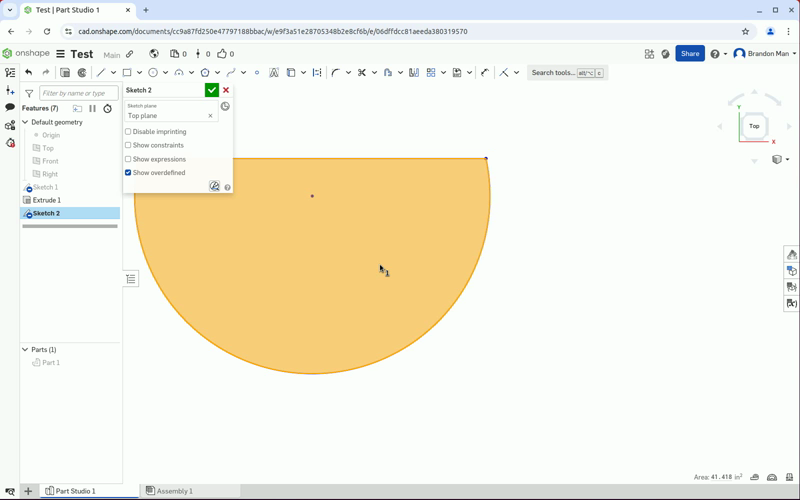
scroll(-6)
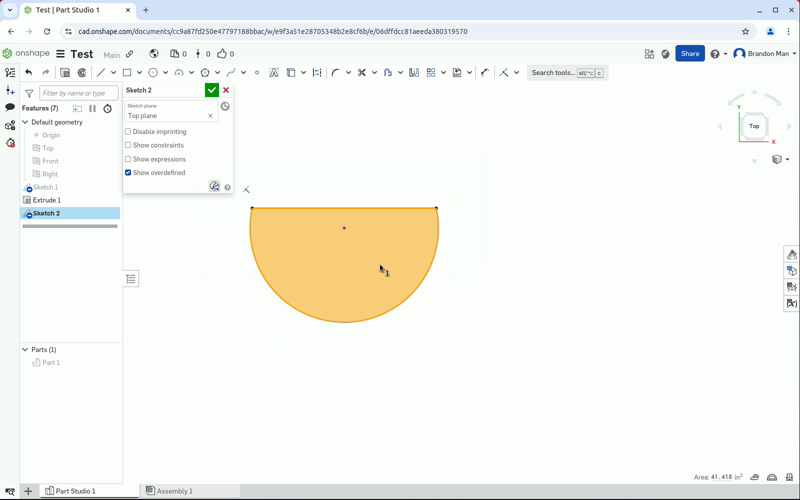
scroll(-6)
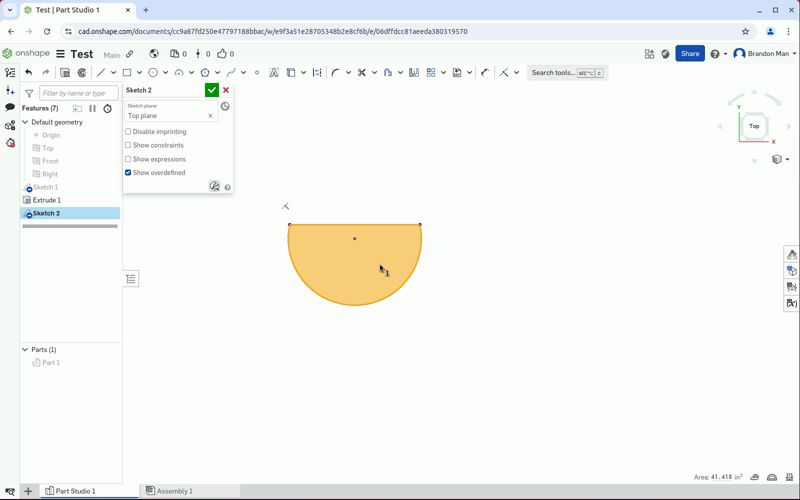
scroll(-6)
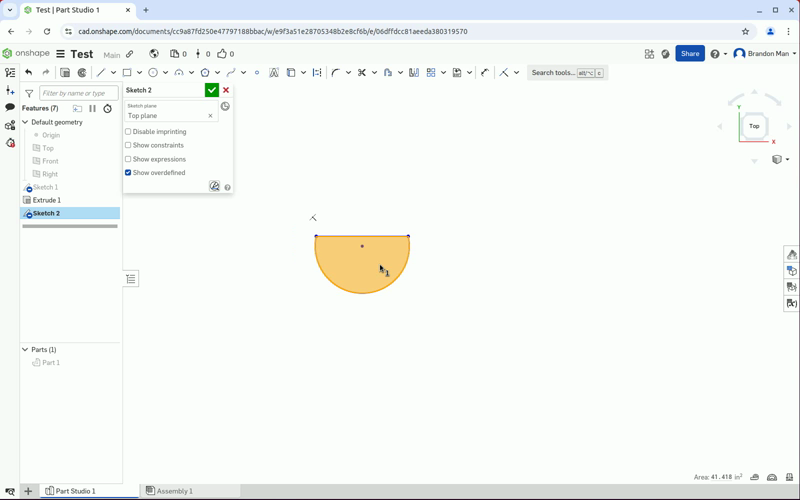
scroll(-6)
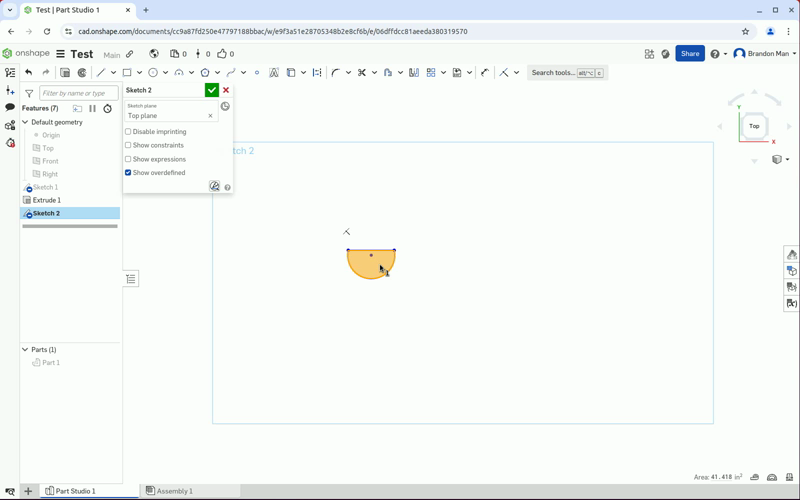
mouse_move(73, 352)
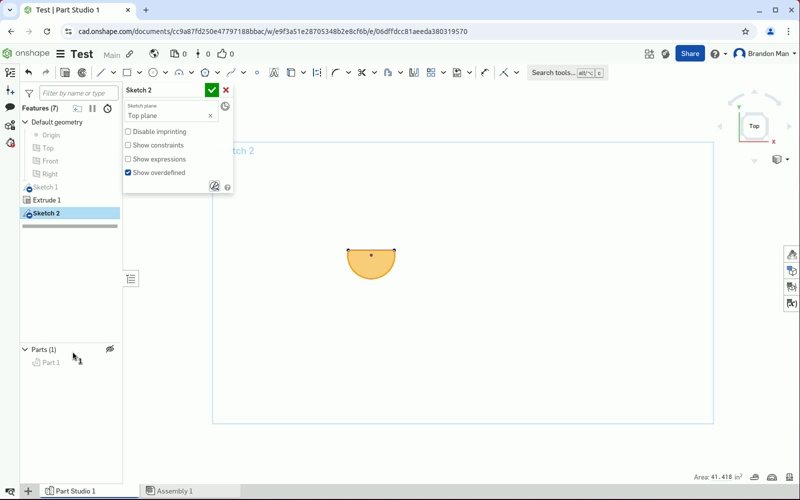
key(shift+y)
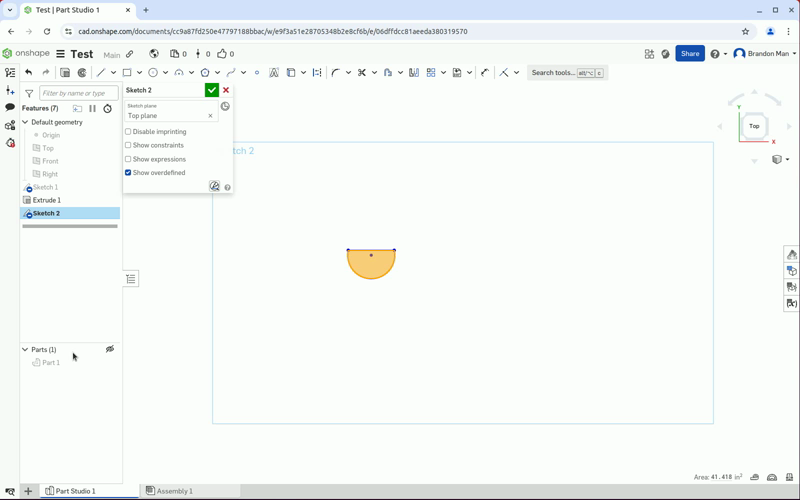
key(shift+e)
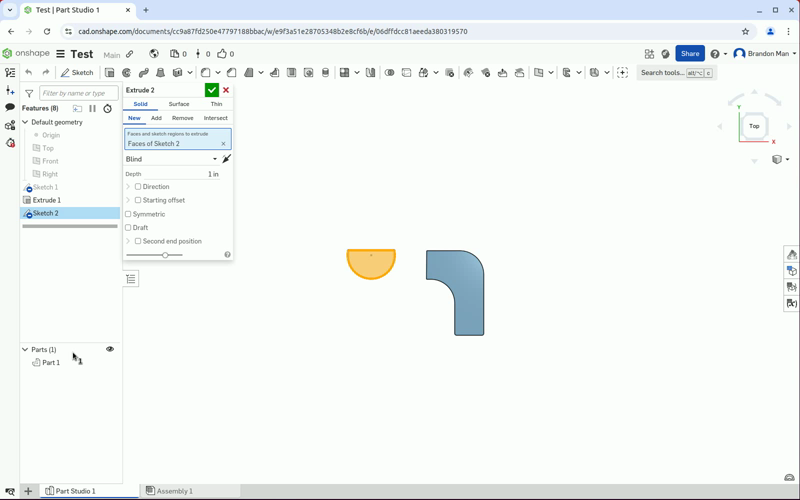
mouse_move(143, 106)
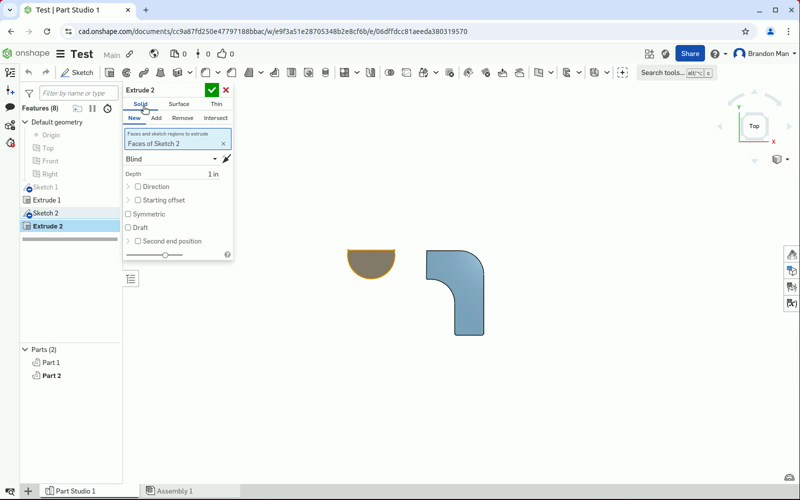
click(143, 106)
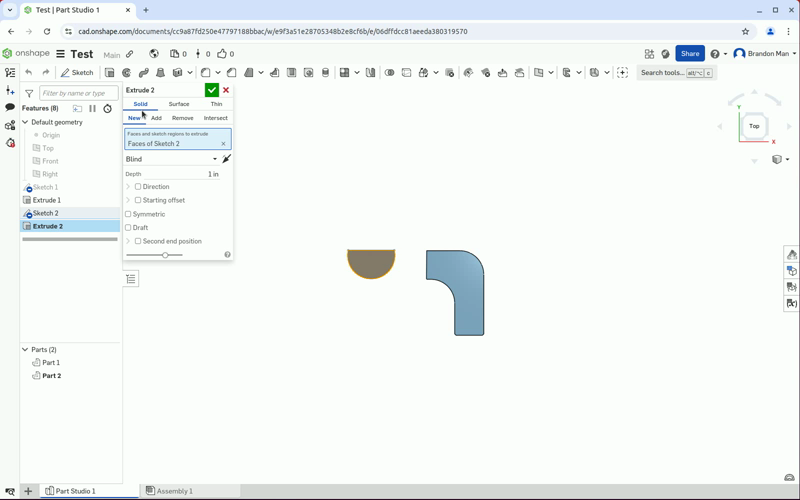
mouse_move(137, 120)
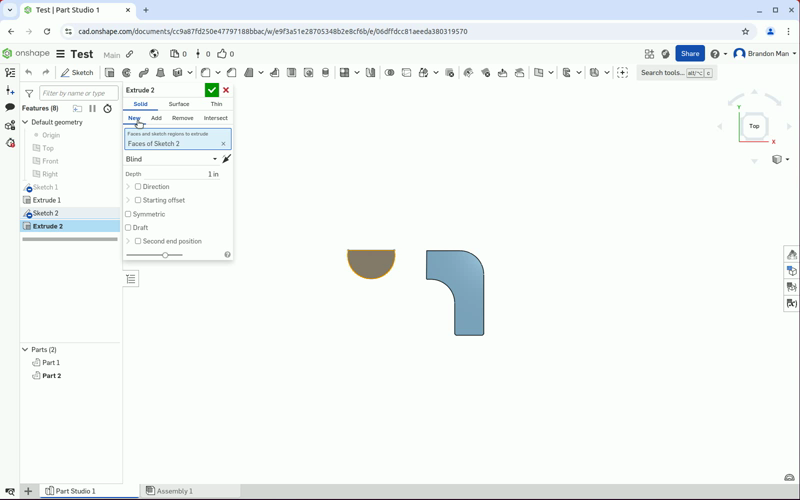
click(137, 120)
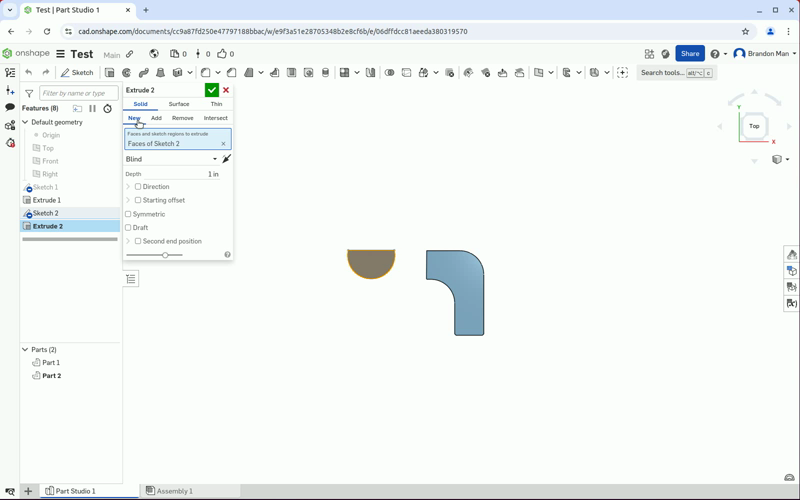
key(tab, 4)
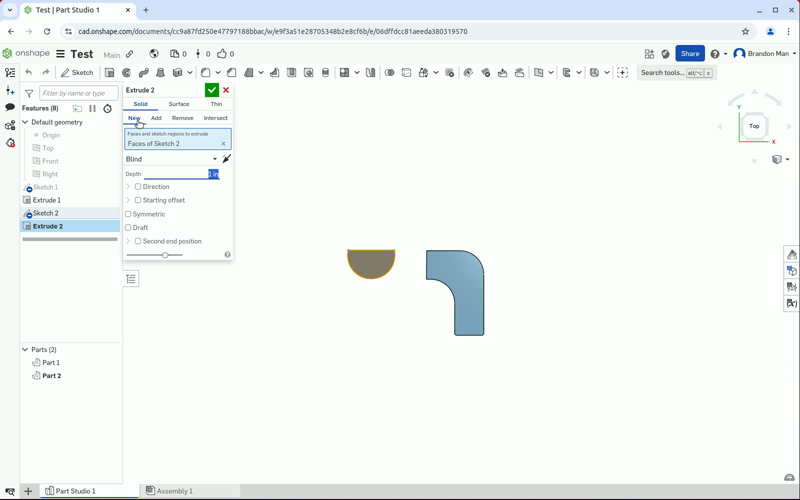
text(0.241)
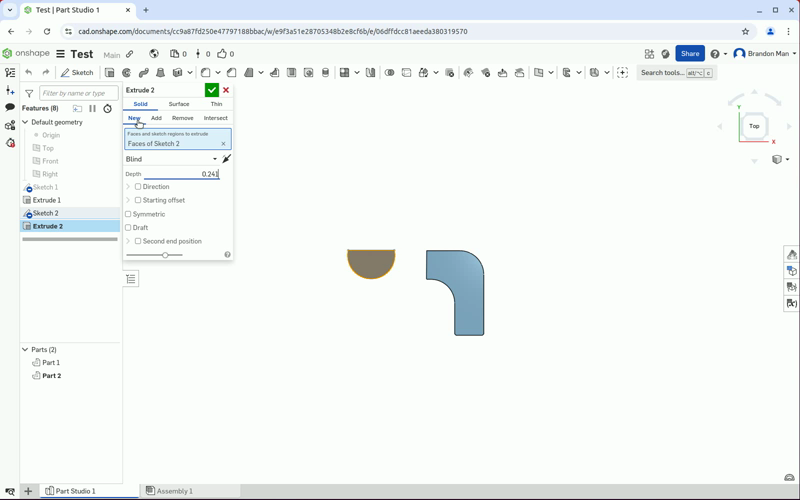
key(enter)
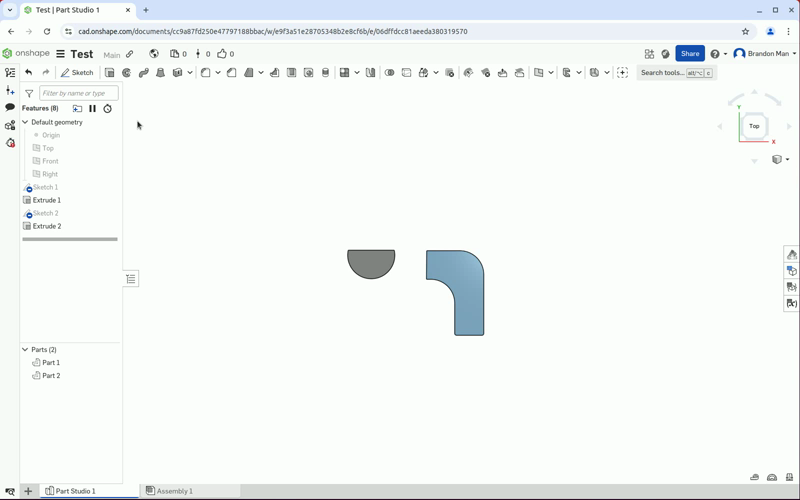
key(shift+h)
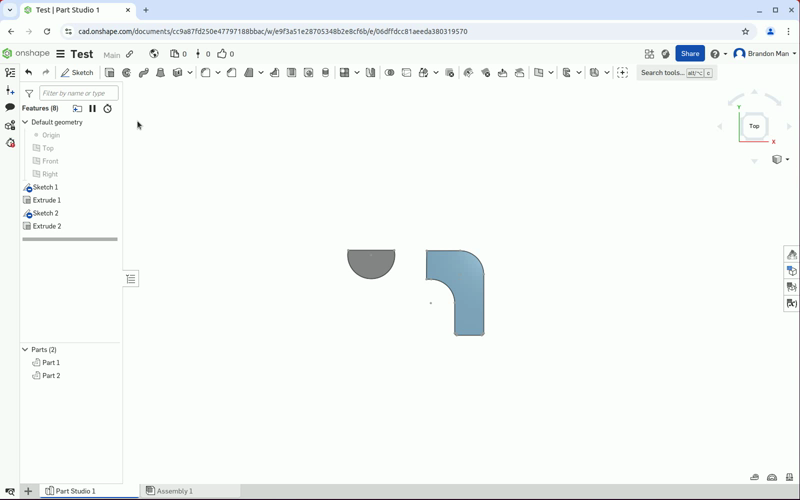
key(shift+h)
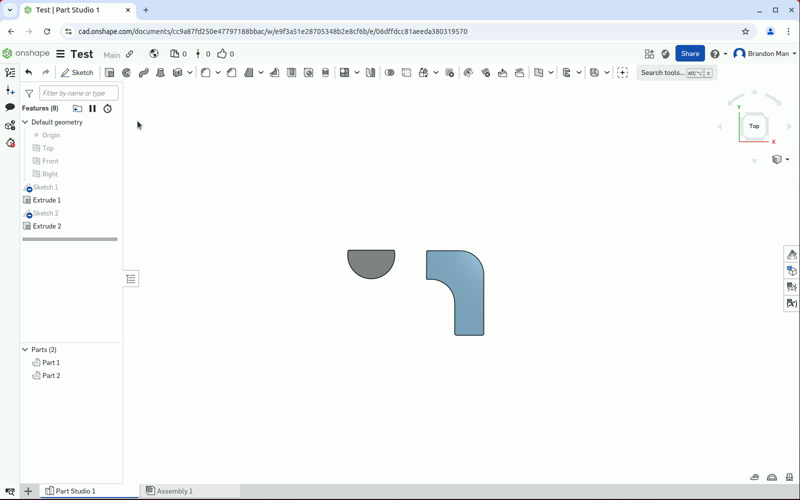
mouse_move(73, 189)
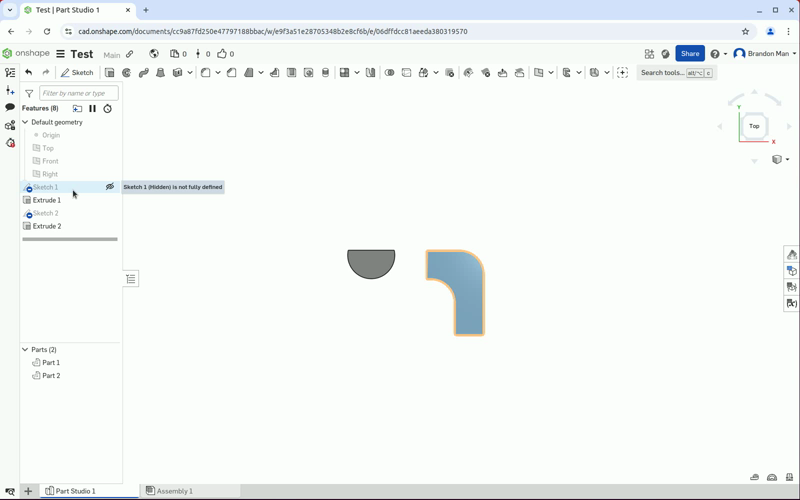
click(73, 189)
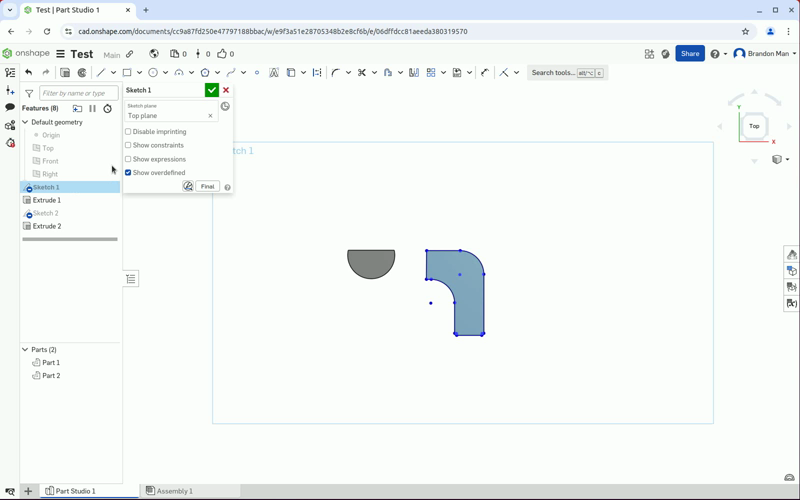
mouse_move(229, 92)
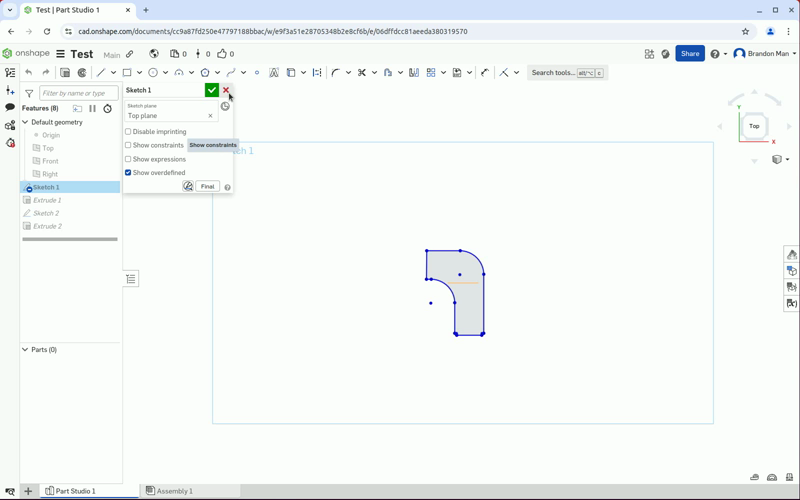
click(229, 92)
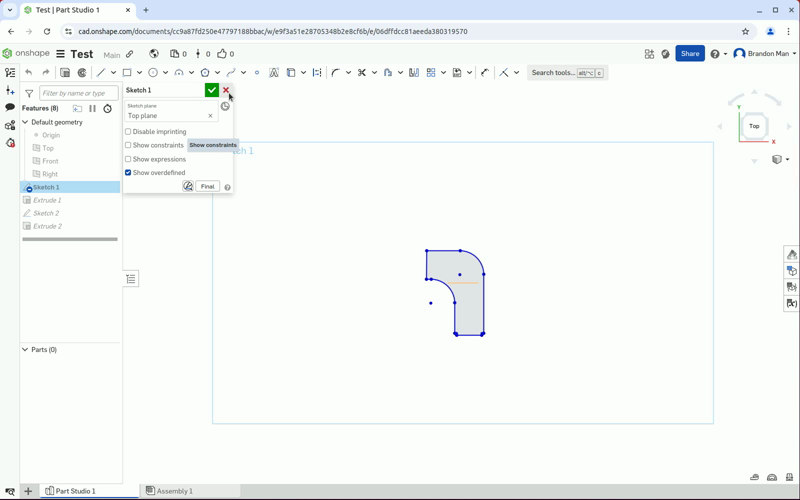
key(shift+s)
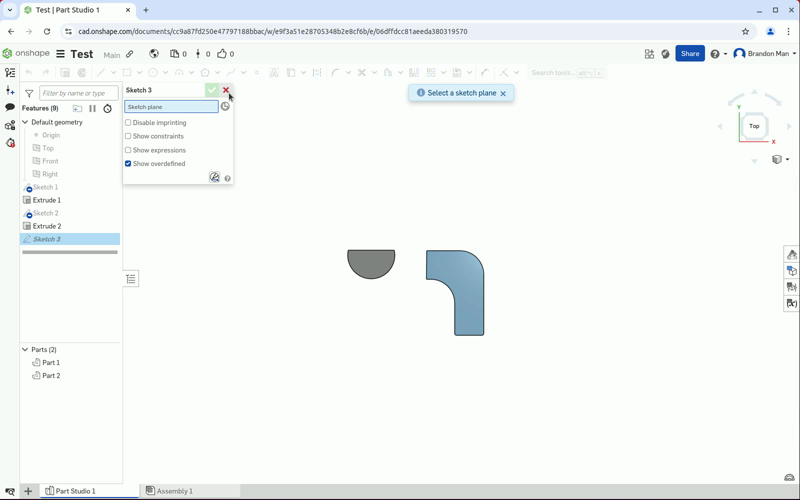
mouse_move(73, 150)
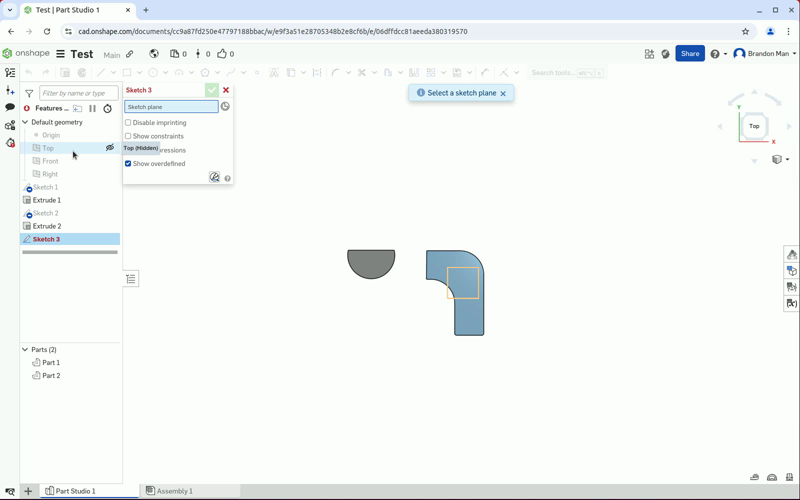
click(73, 150)
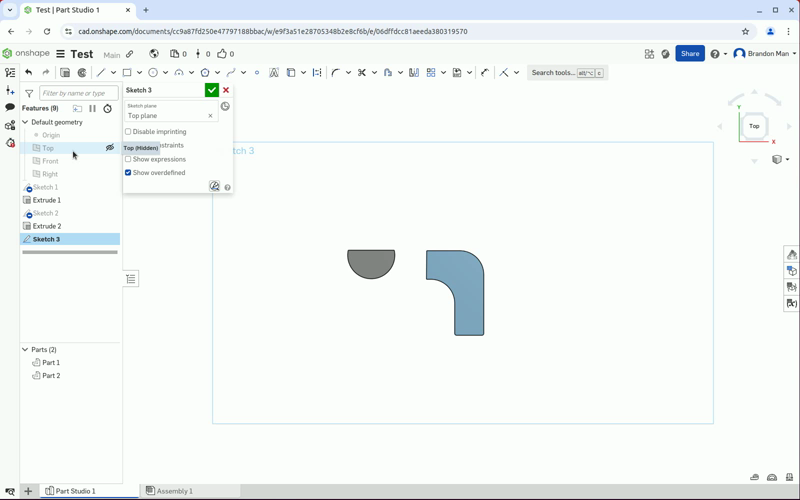
mouse_move(73, 352)
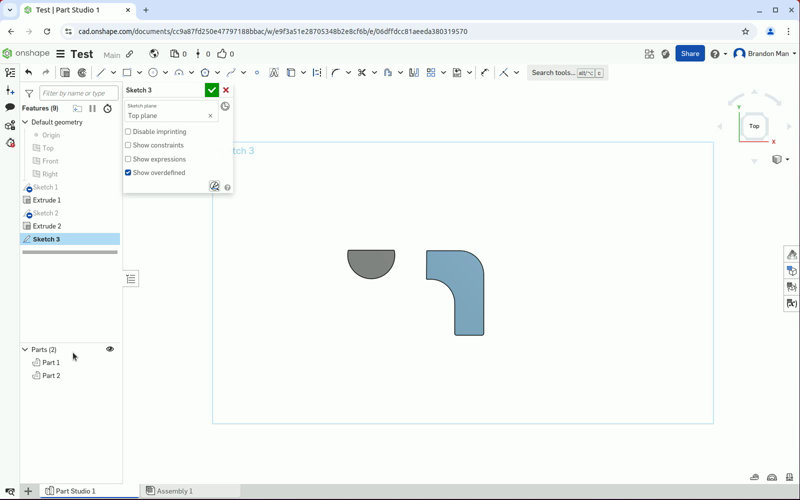
key(y)
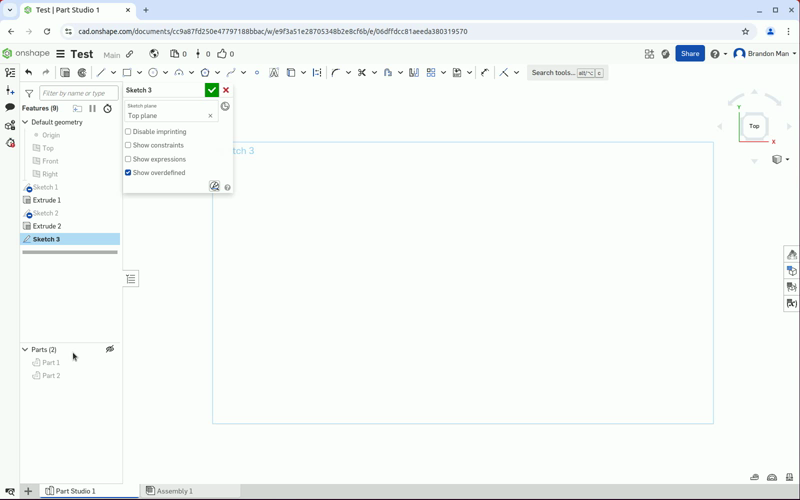
key(l)
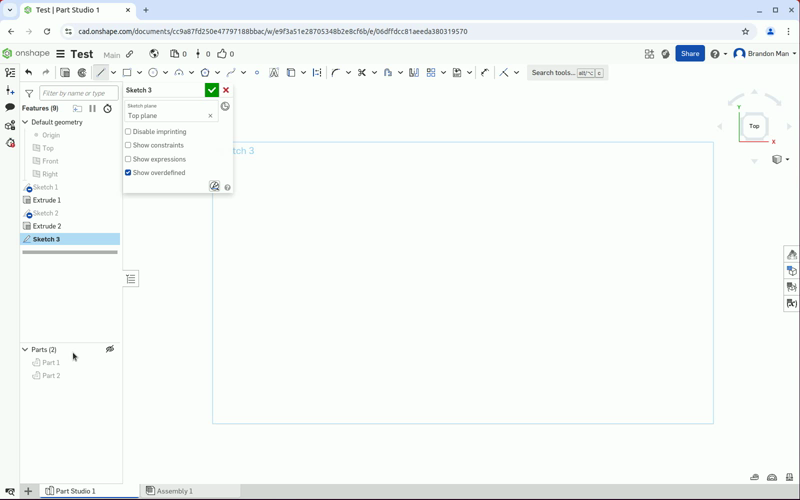
key_down(shift)
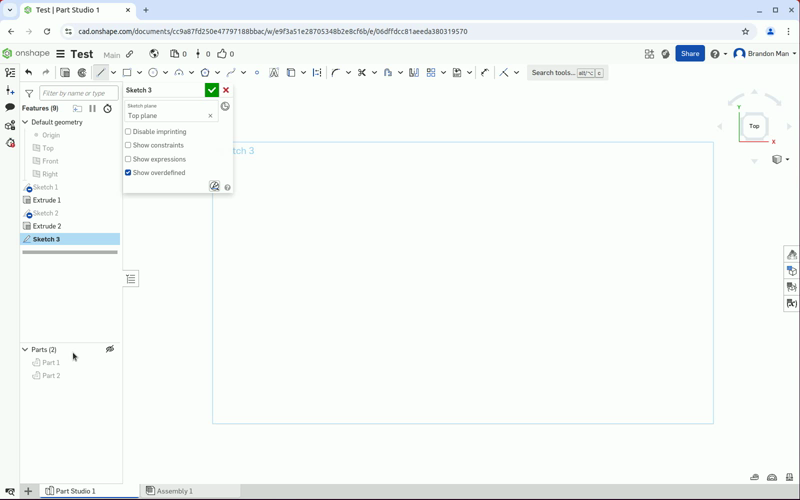
mouse_move(348, 250)
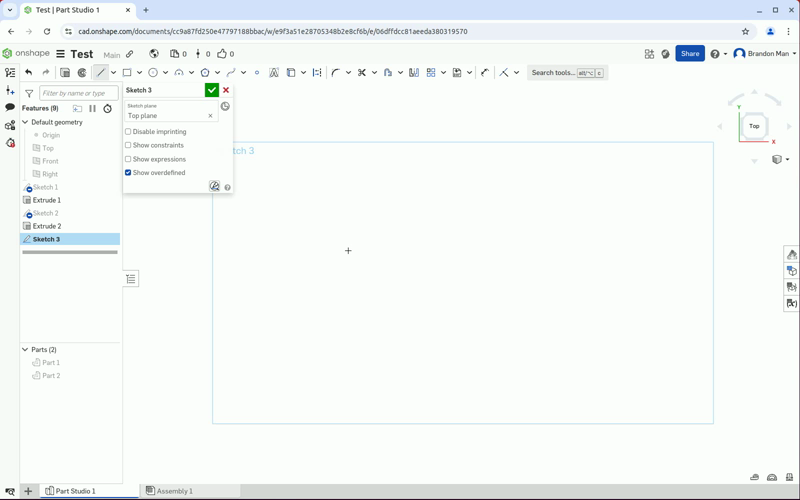
click(348, 250)
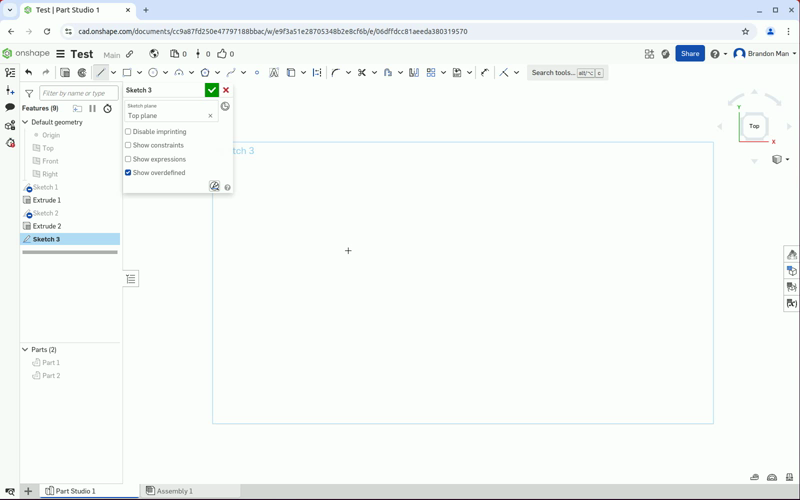
key_up(shift)
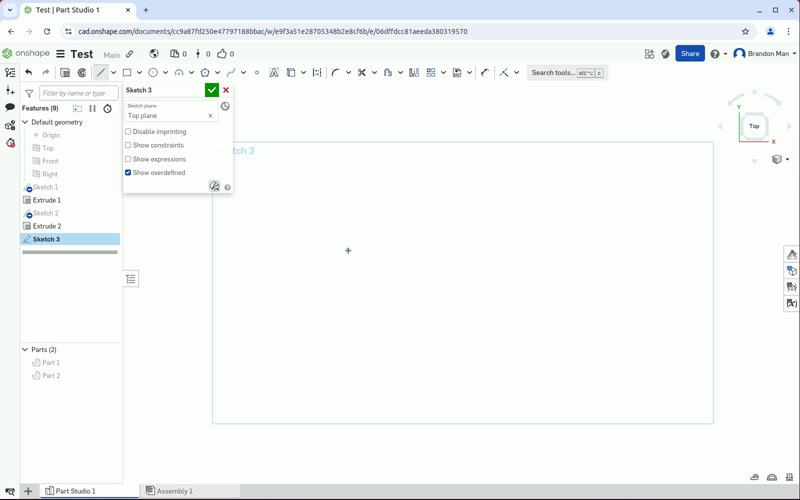
key_down(shift)
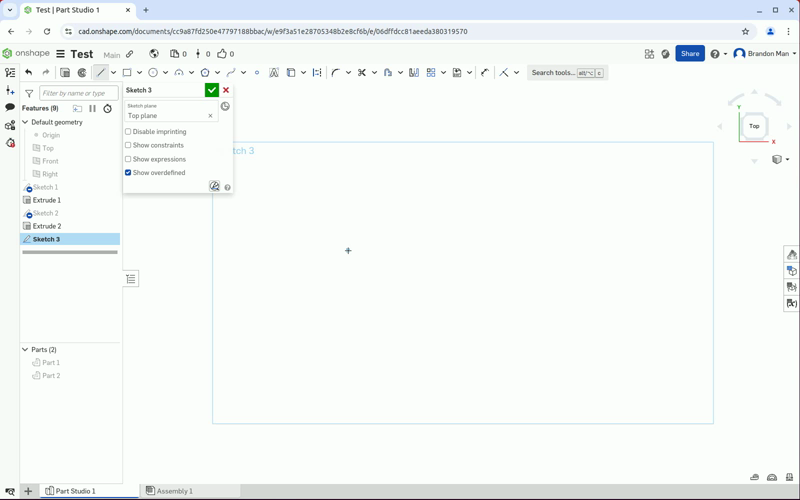
mouse_move(378, 250)
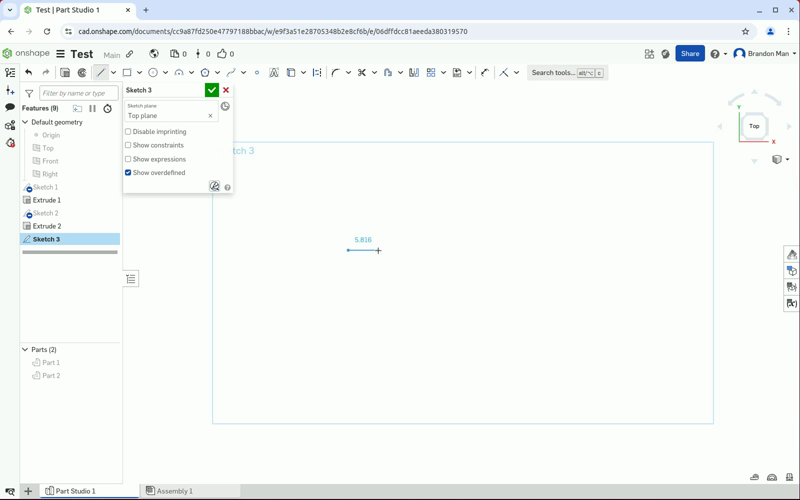
mouse_move(394, 250)
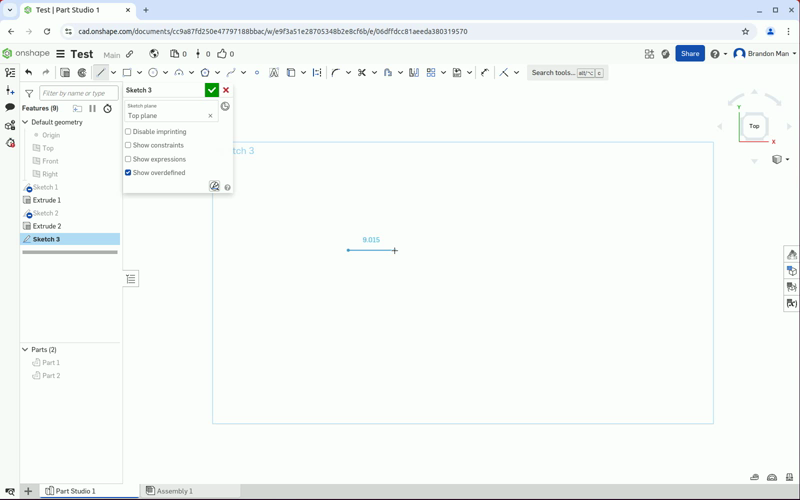
click(394, 250)
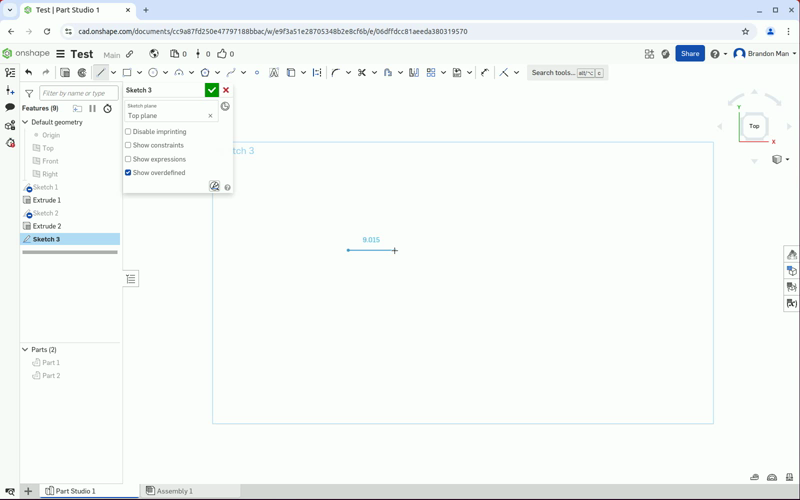
key_up(shift)
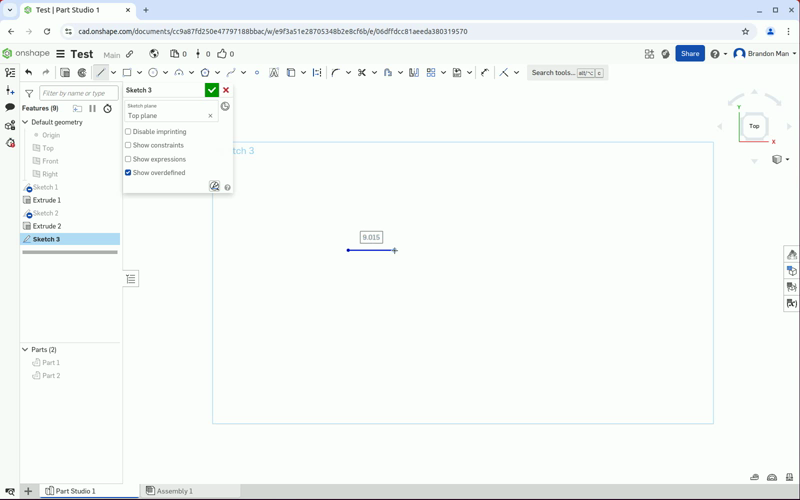
key(esc)
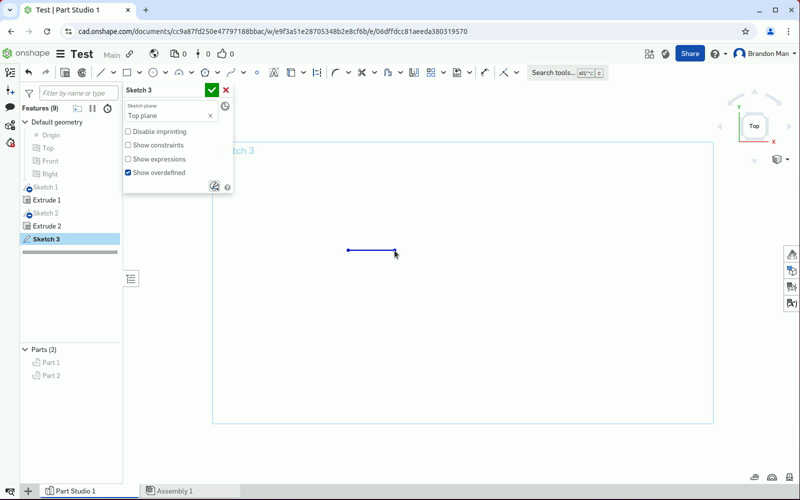
key(a)
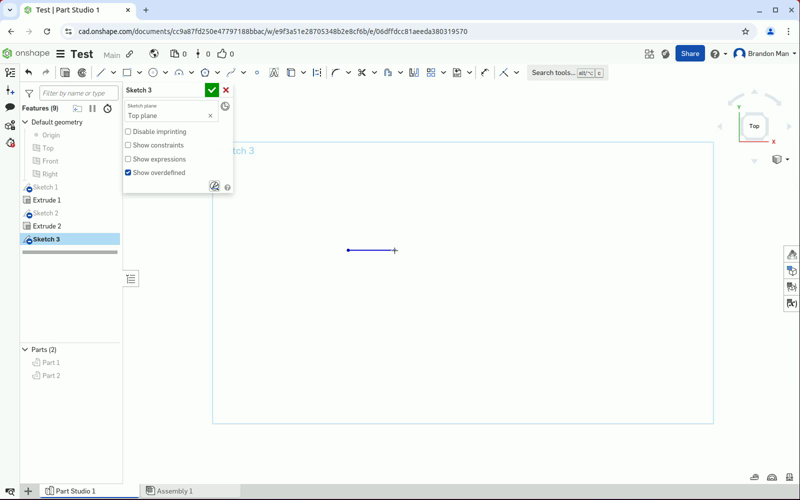
mouse_move(394, 250)
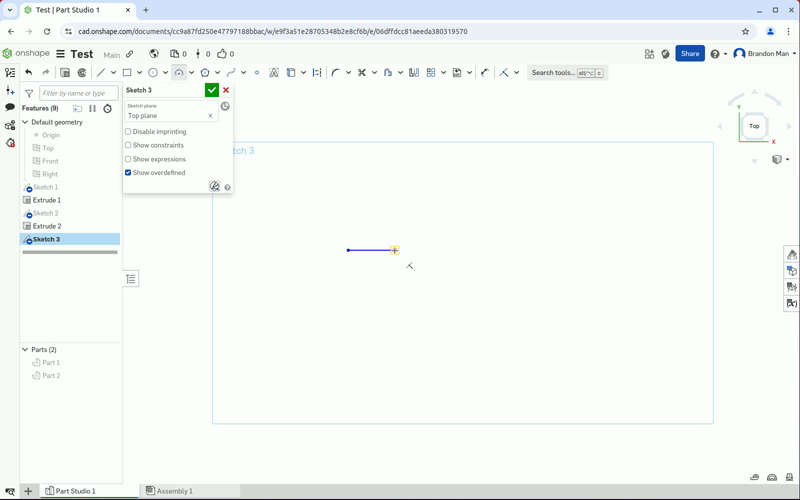
click(394, 250)
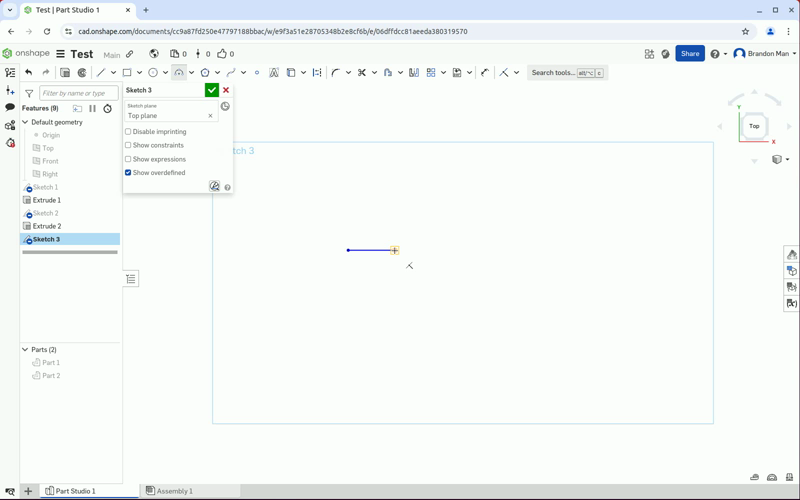
mouse_move(348, 250)
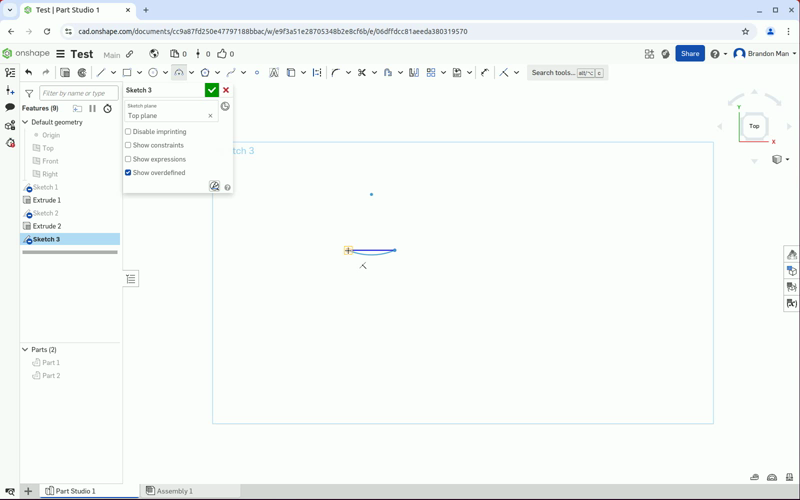
click(348, 250)
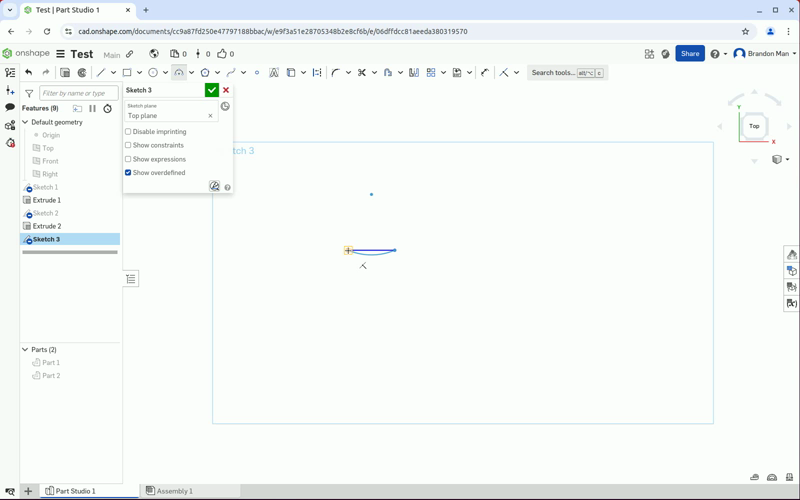
key_down(shift)
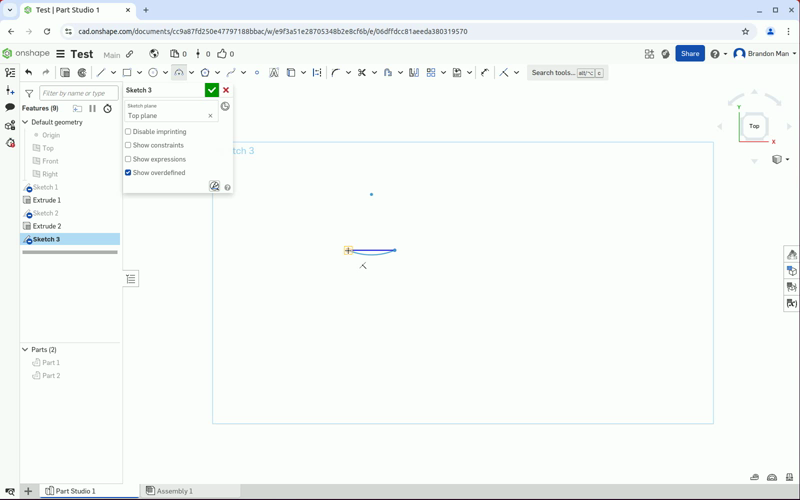
mouse_move(371, 231)
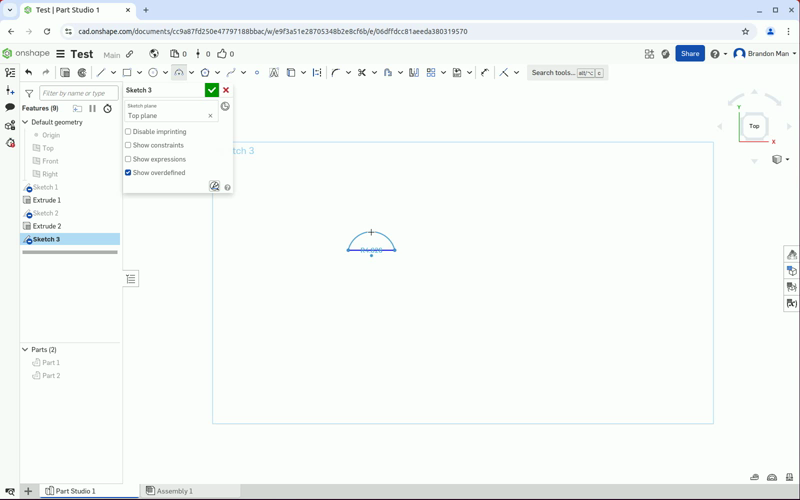
click(371, 231)
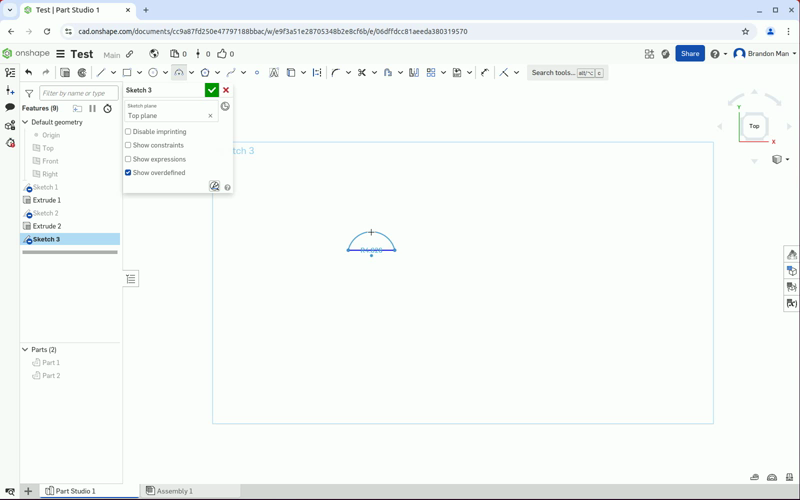
key_up(shift)
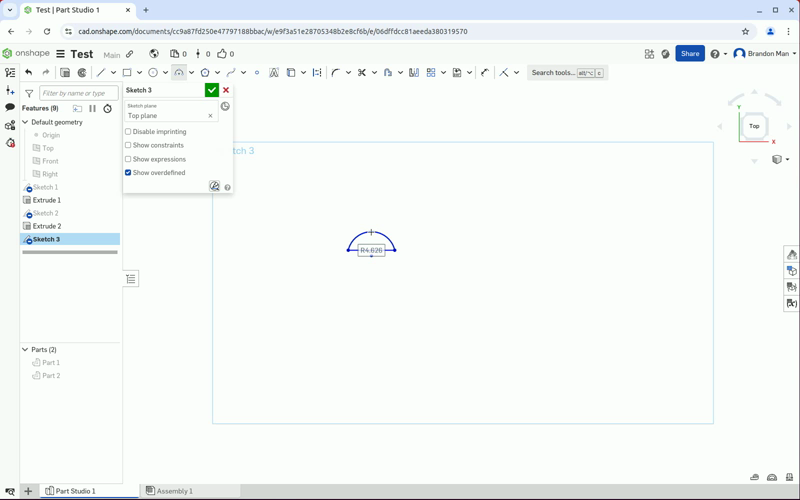
key(esc)
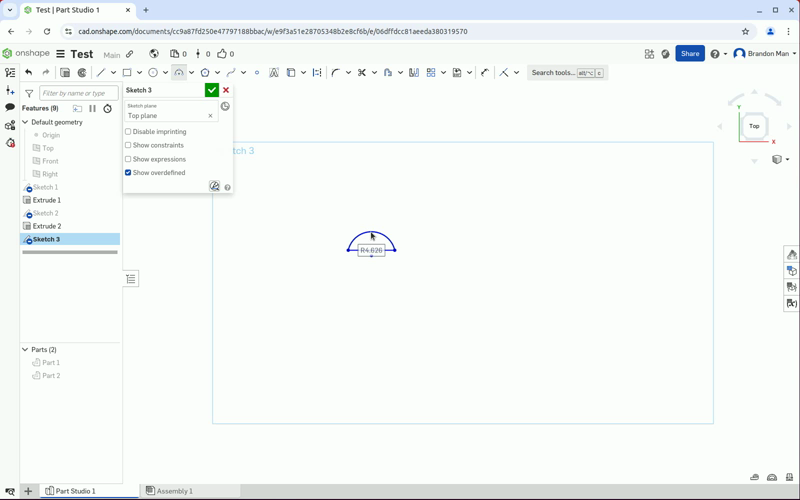
mouse_move(360, 247)
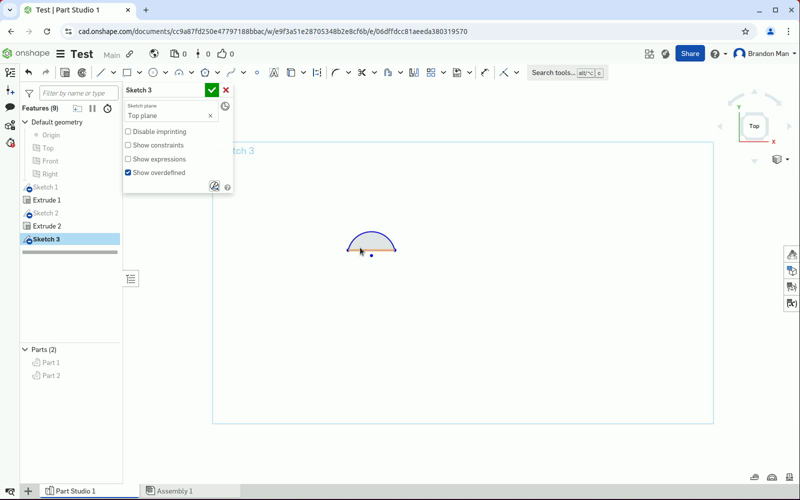
scroll(6)
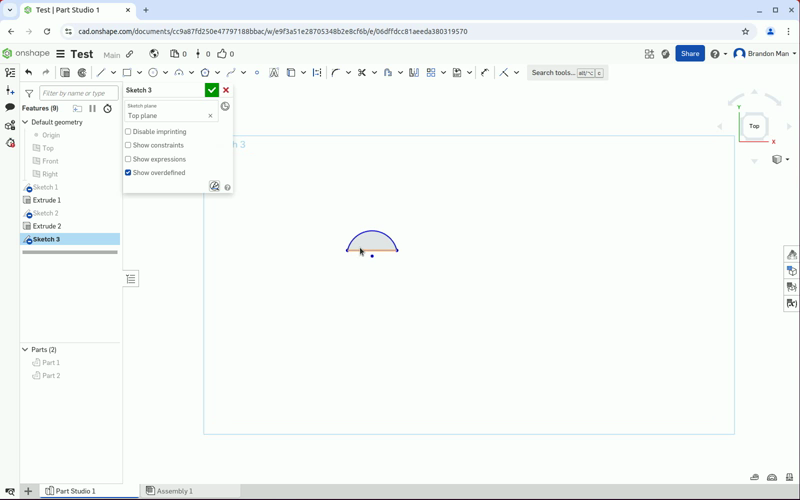
scroll(6)
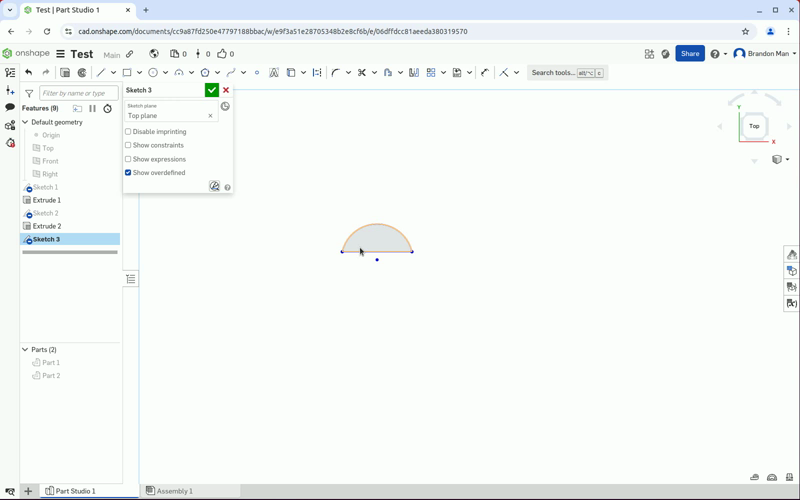
scroll(6)
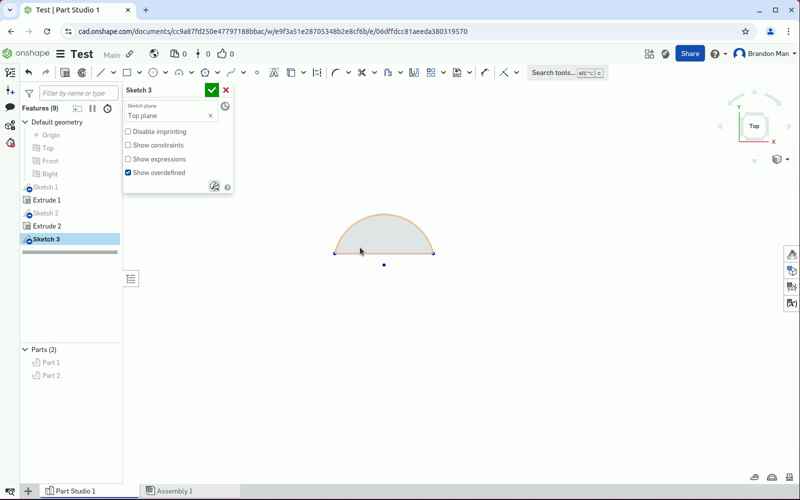
scroll(6)
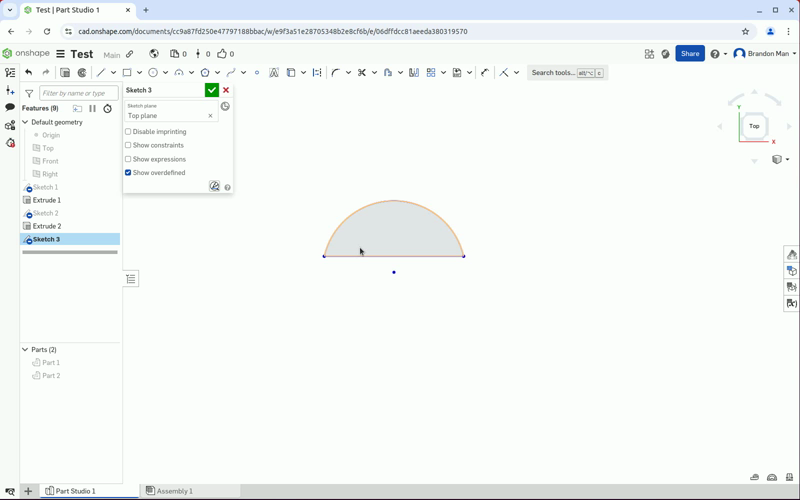
scroll(6)
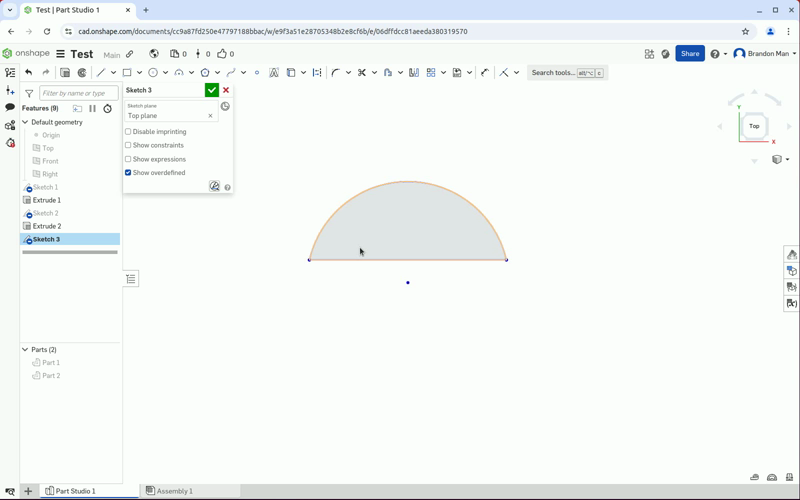
scroll(6)
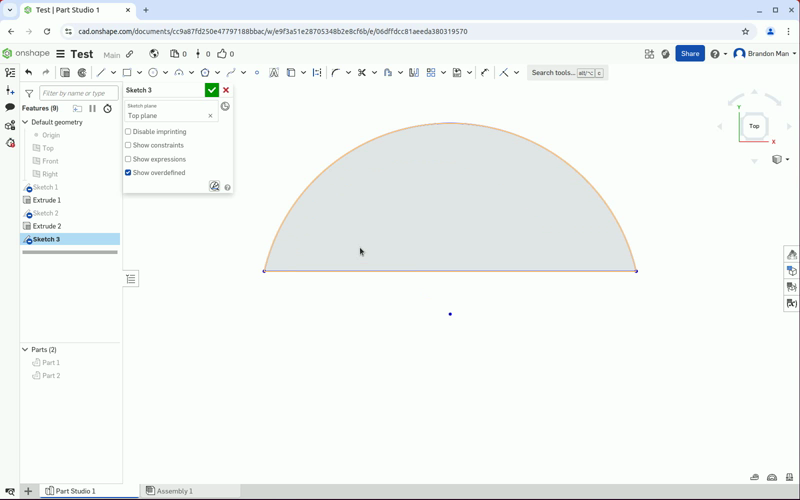
scroll(6)
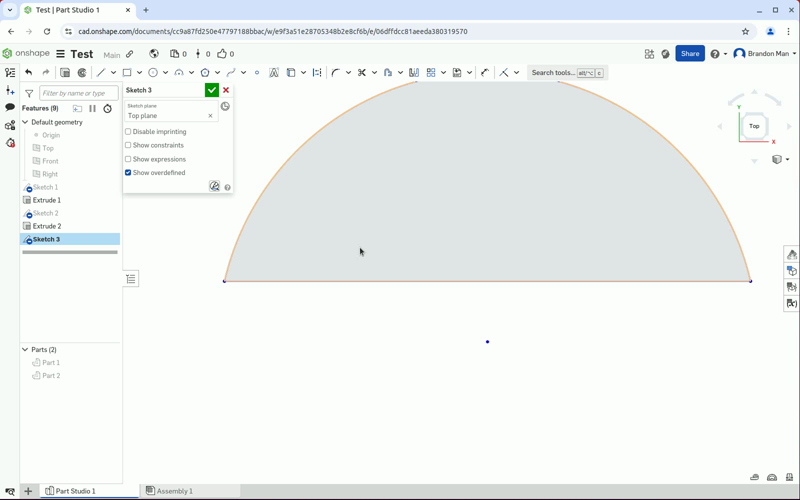
click(360, 247)
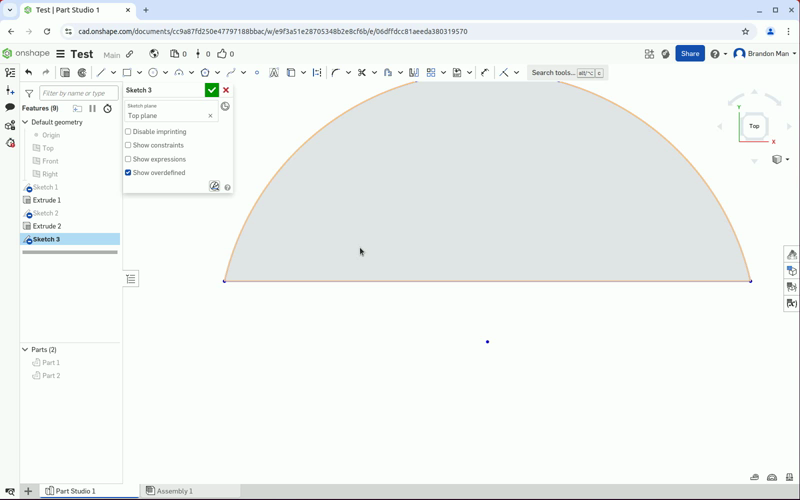
scroll(-6)
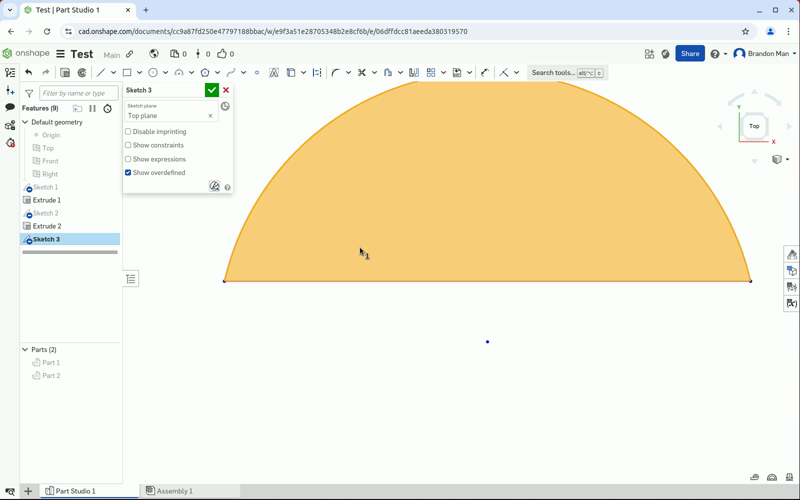
scroll(-6)
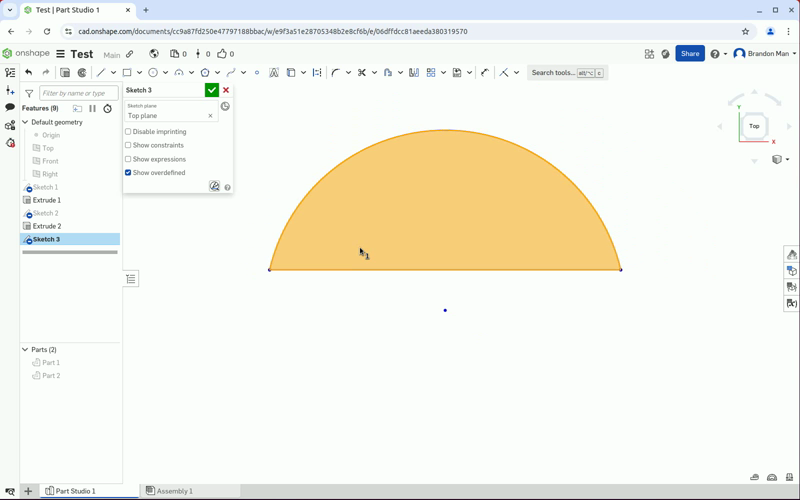
scroll(-6)
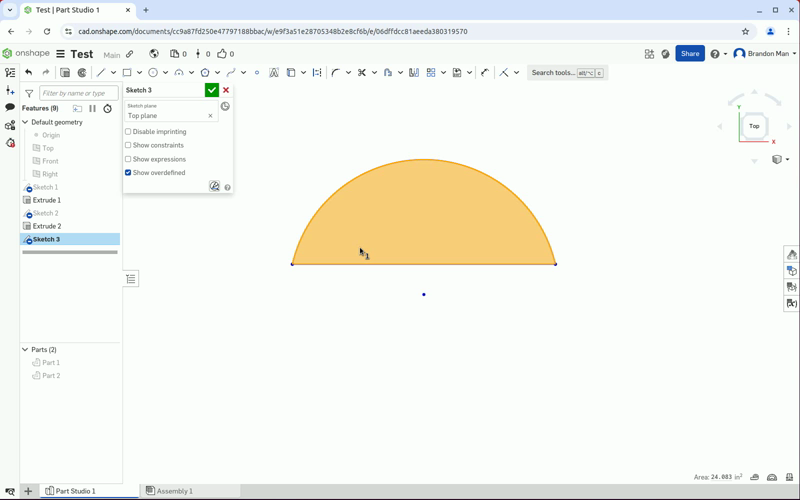
scroll(-6)
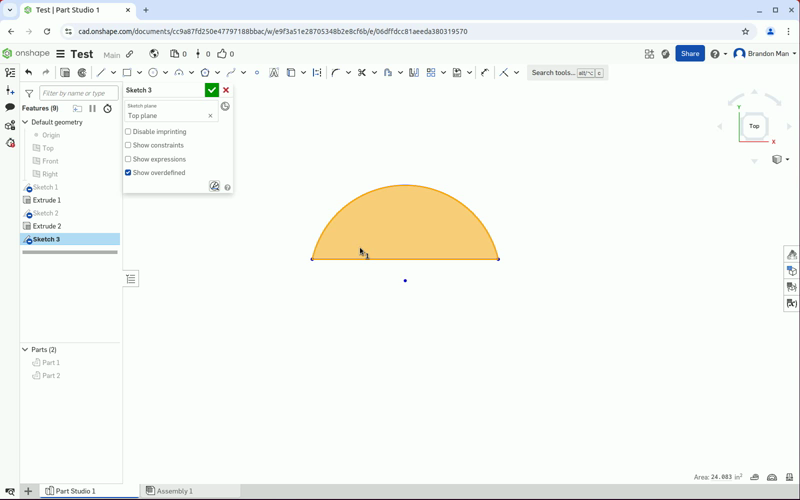
scroll(-6)
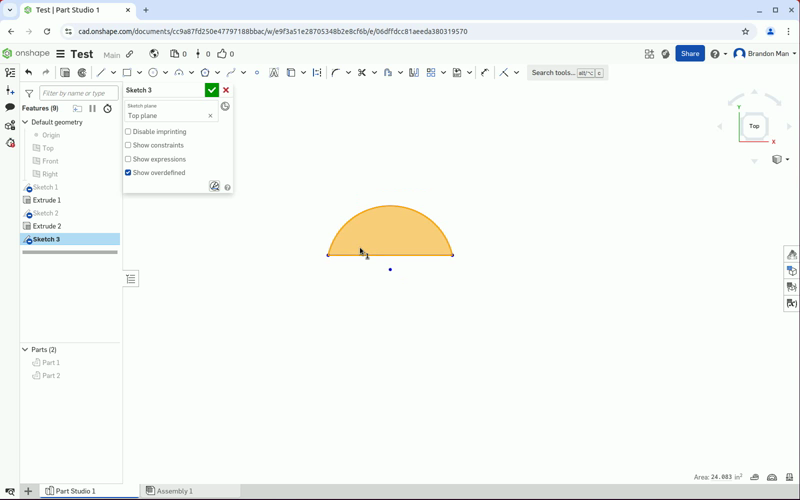
scroll(-6)
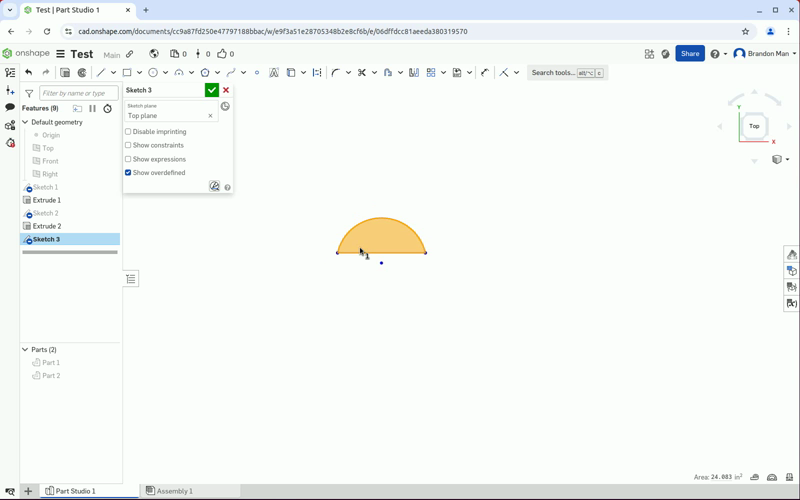
scroll(-6)
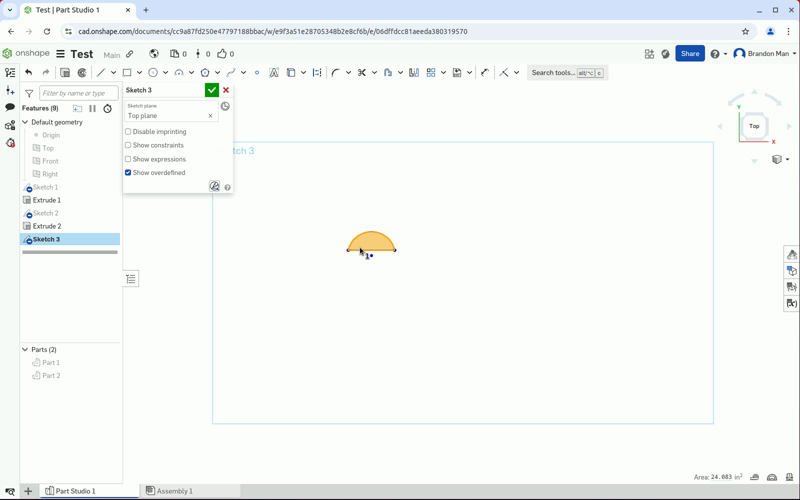
mouse_move(73, 352)
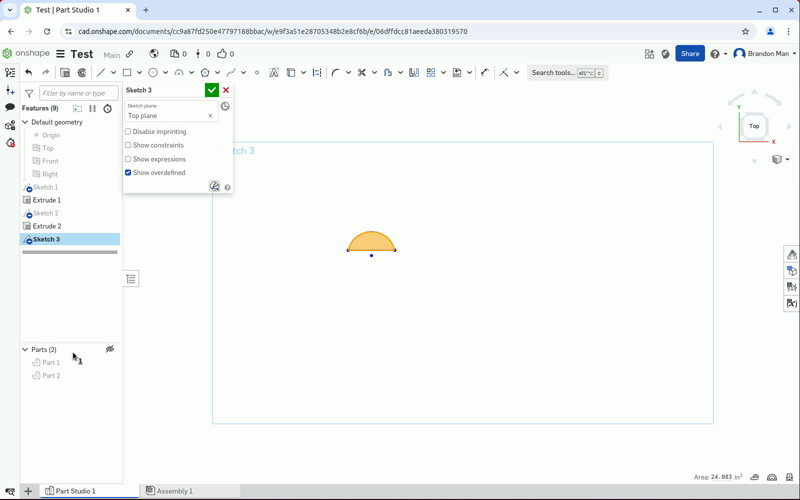
key(shift+y)
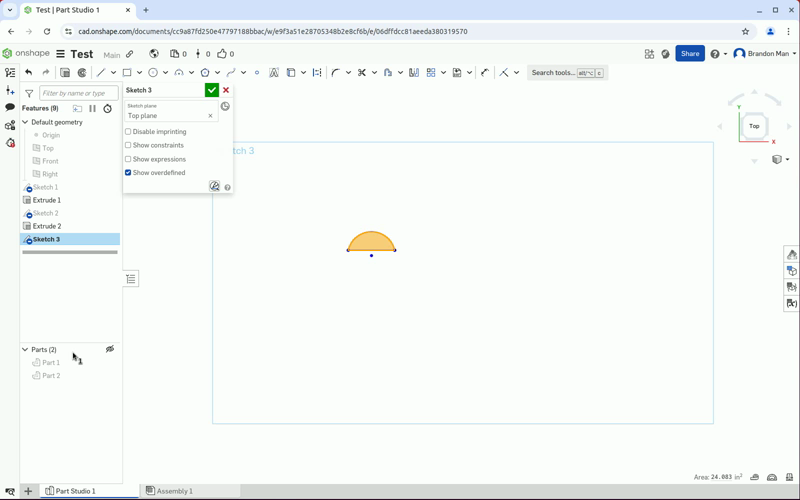
key(shift+e)
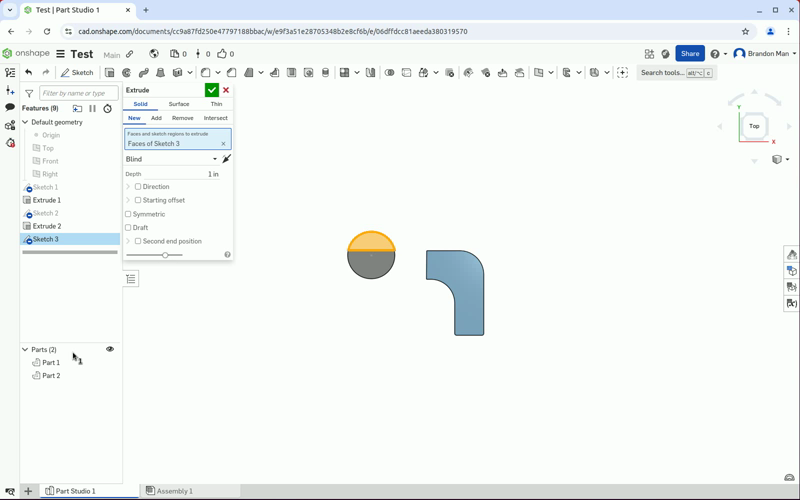
mouse_move(143, 106)
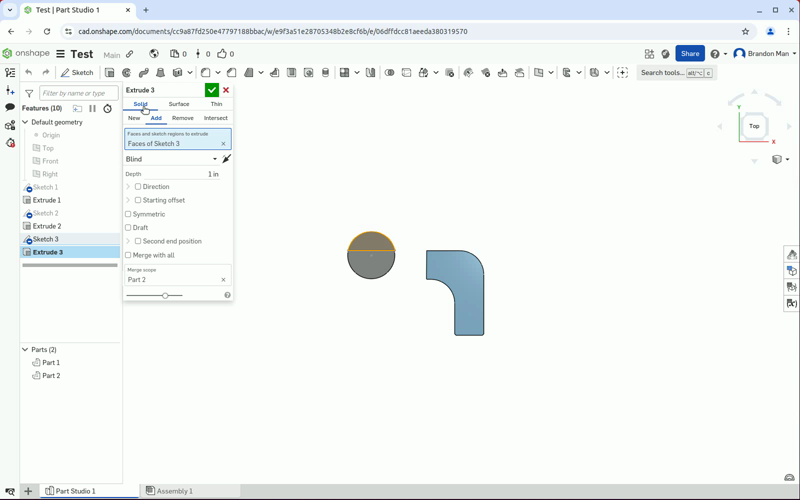
click(143, 106)
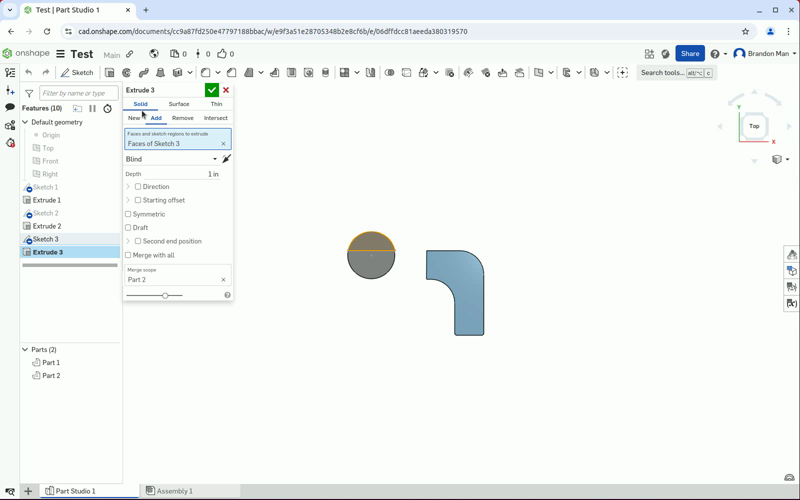
mouse_move(137, 120)
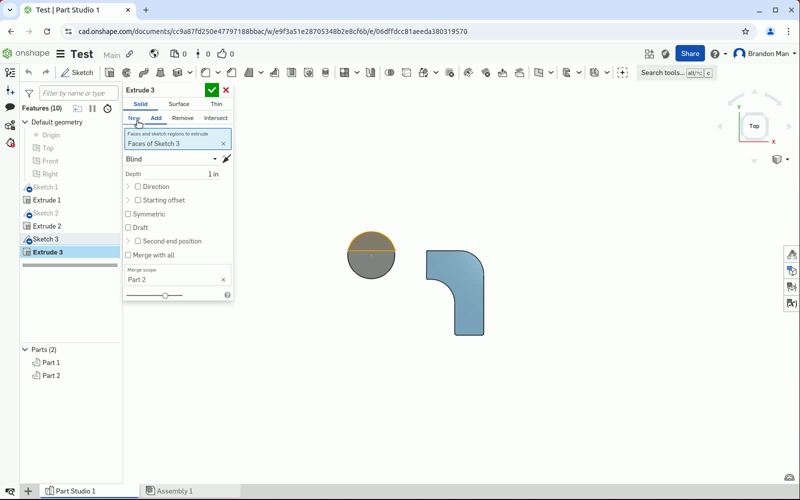
click(137, 120)
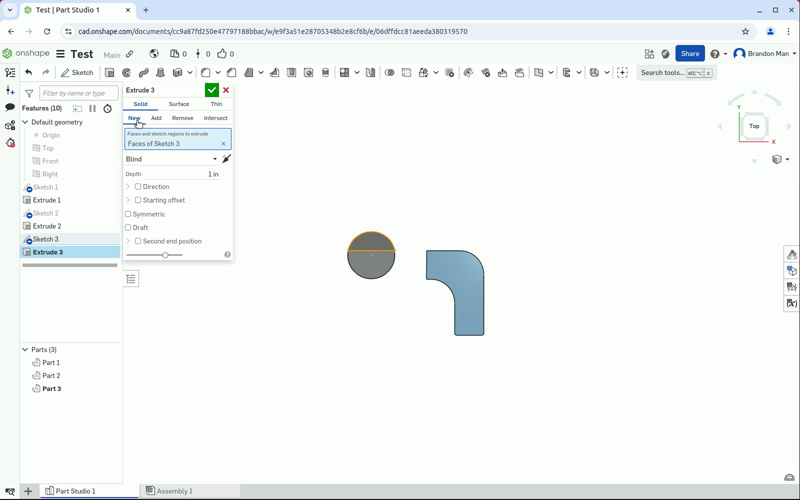
key(tab, 4)
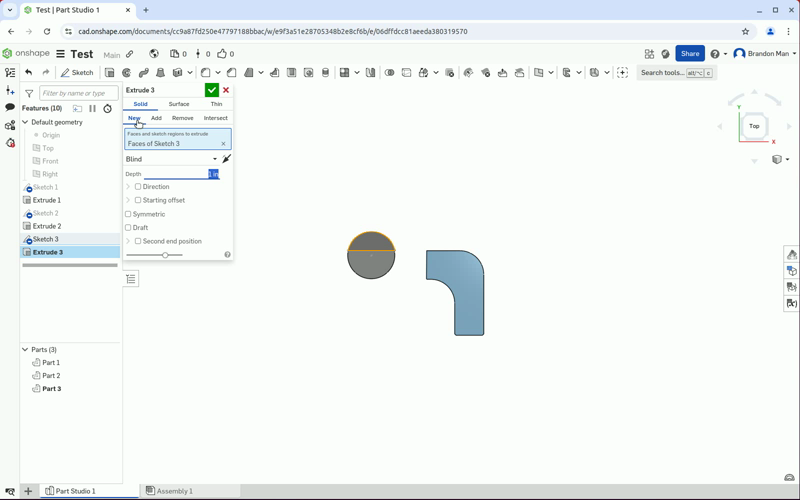
text(0.241)
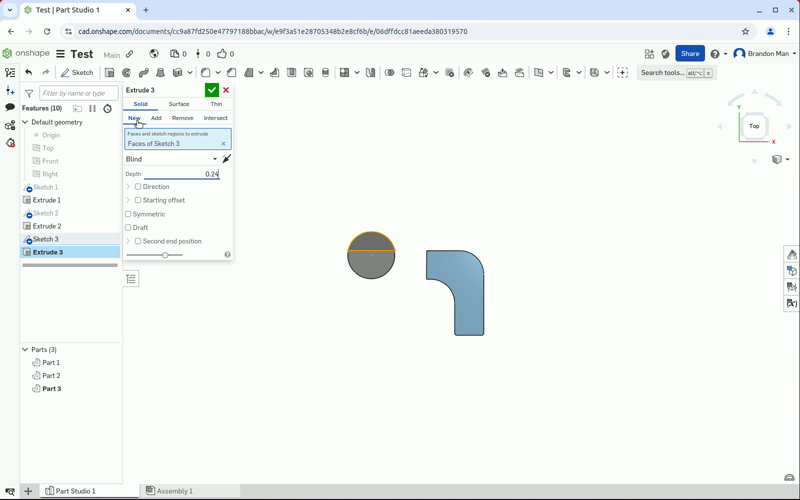
key(enter)
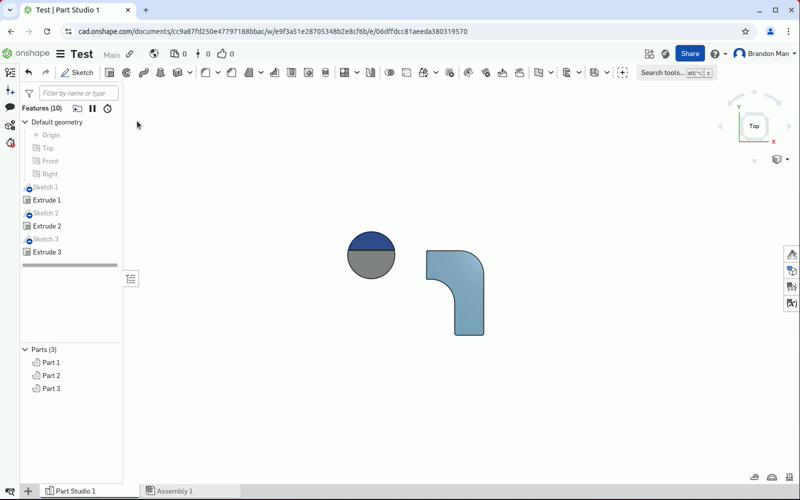
key(shift+h)
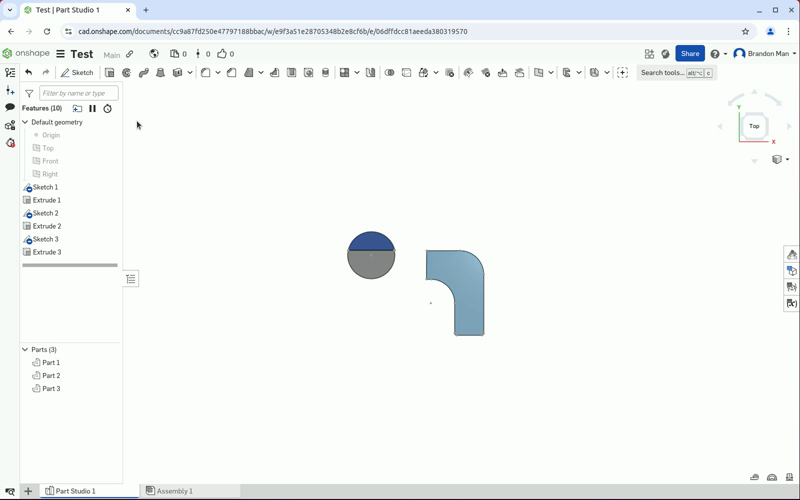
key(shift+h)
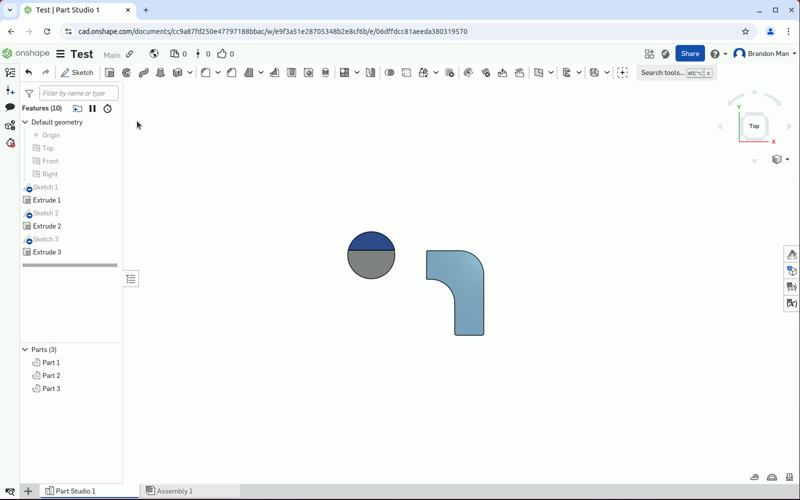
mouse_move(73, 189)
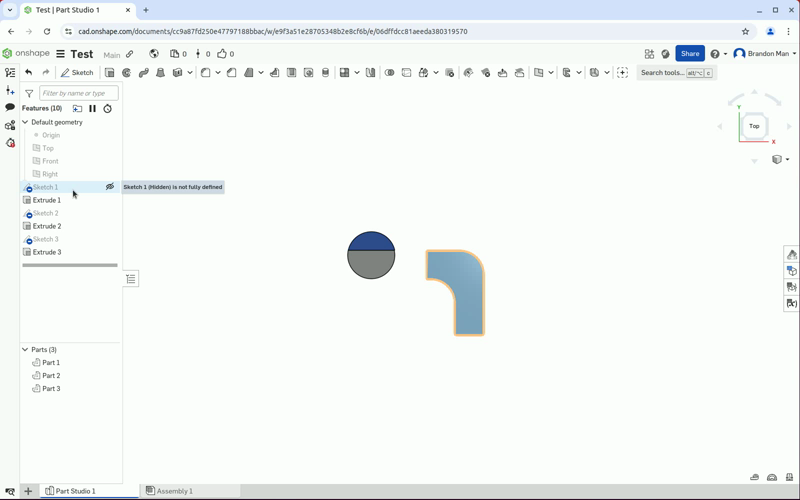
click(73, 189)
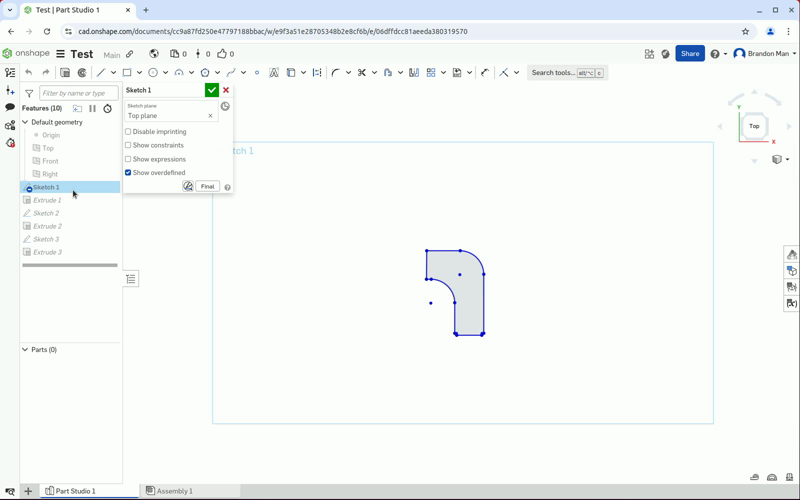
mouse_move(229, 92)
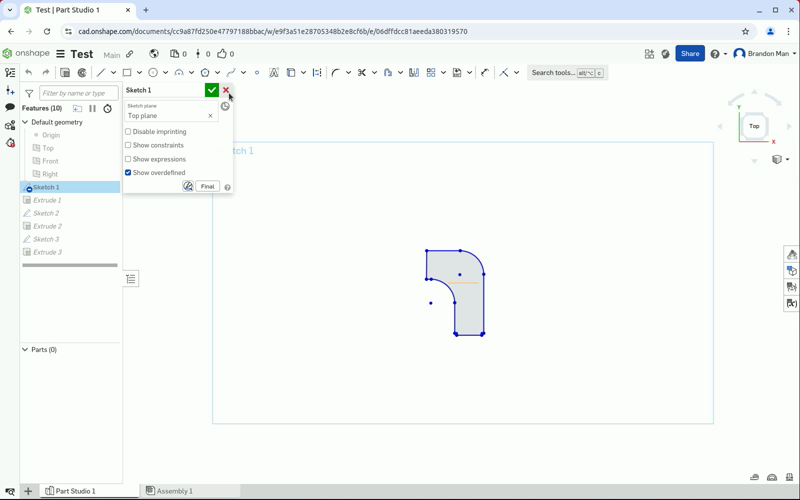
click(229, 92)
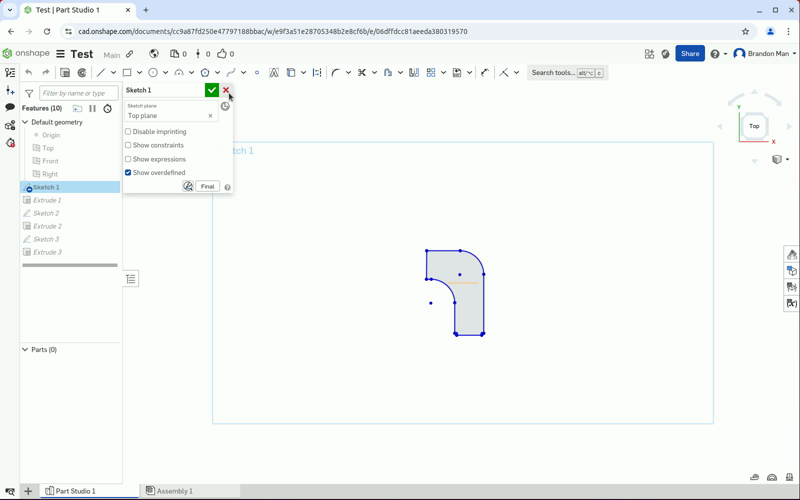
key(shift+s)
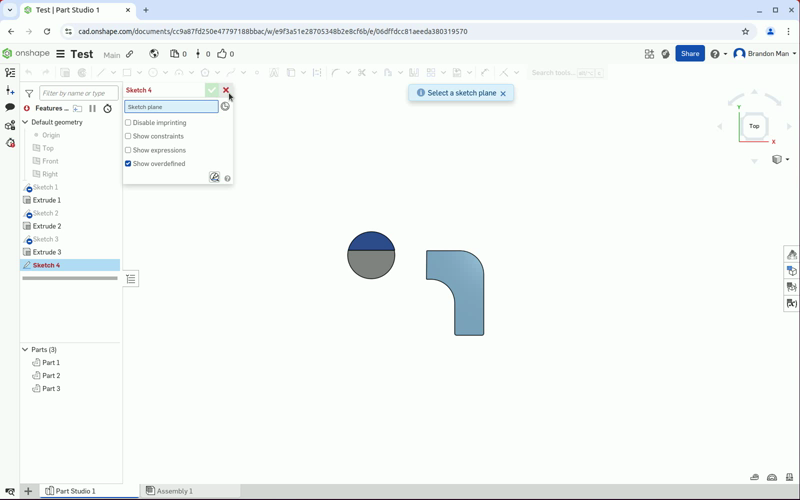
mouse_move(73, 150)
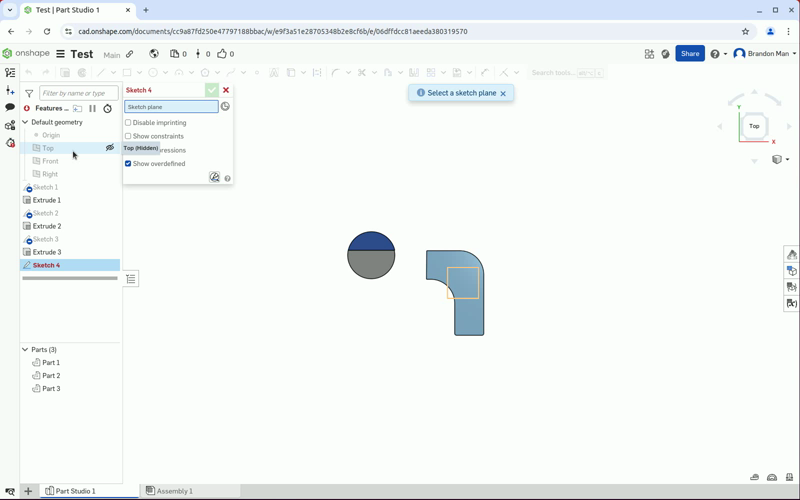
click(73, 150)
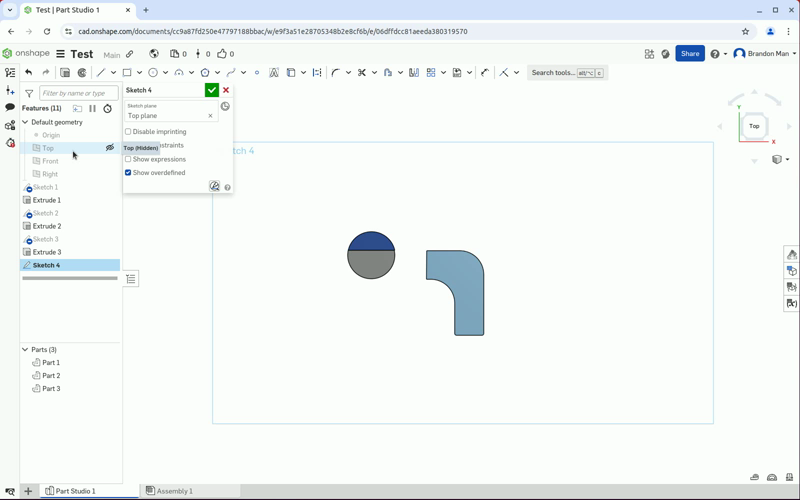
mouse_move(73, 352)
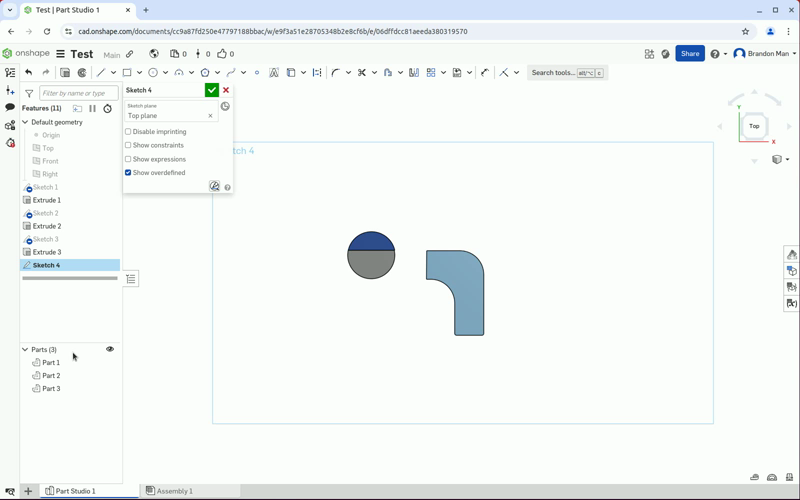
key(y)
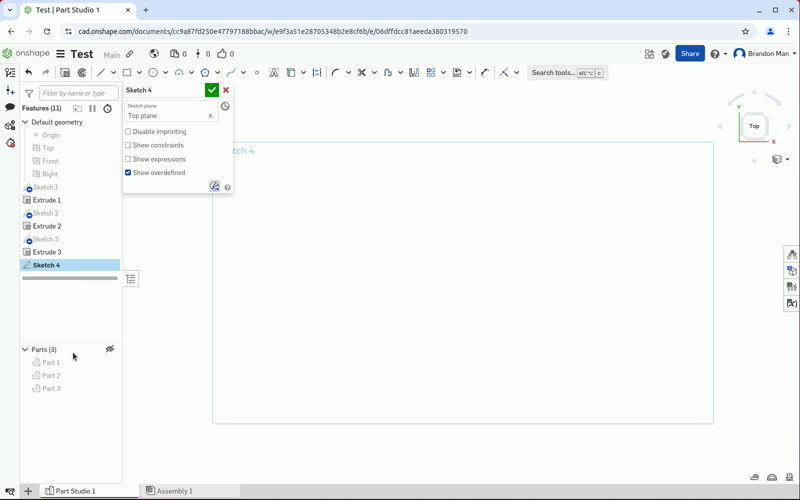
key(a)
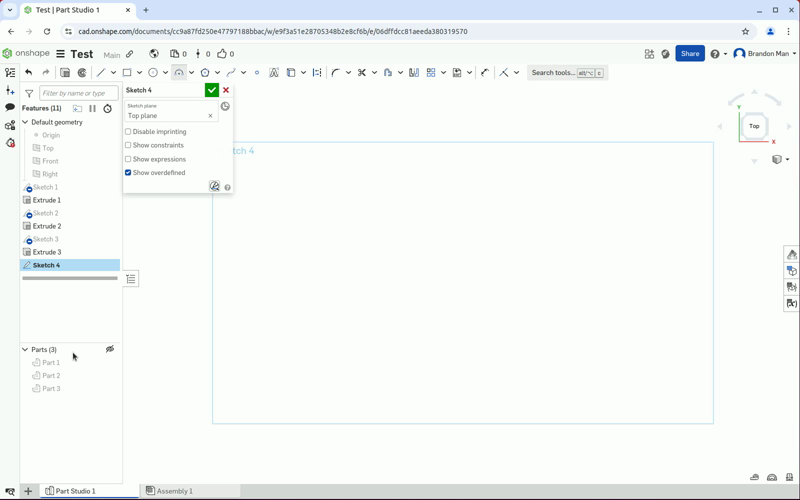
key_down(shift)
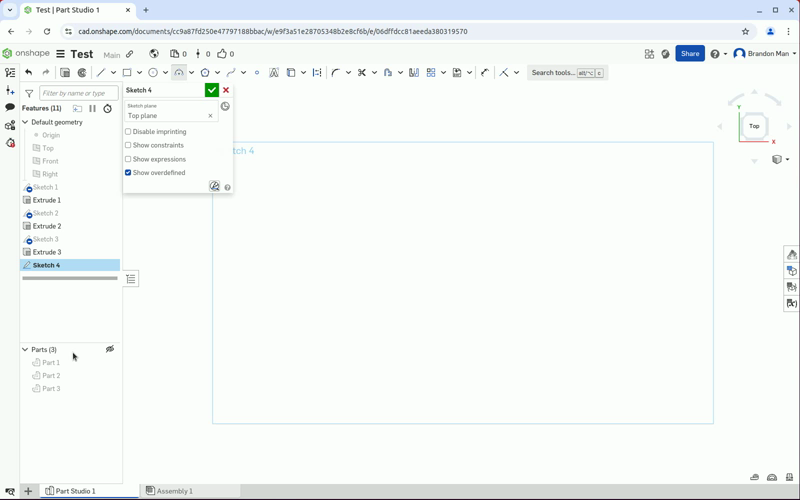
mouse_move(393, 247)
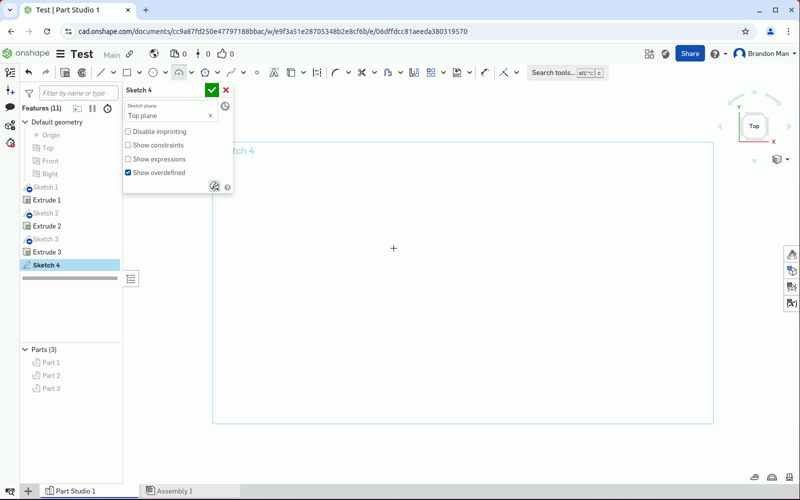
click(393, 247)
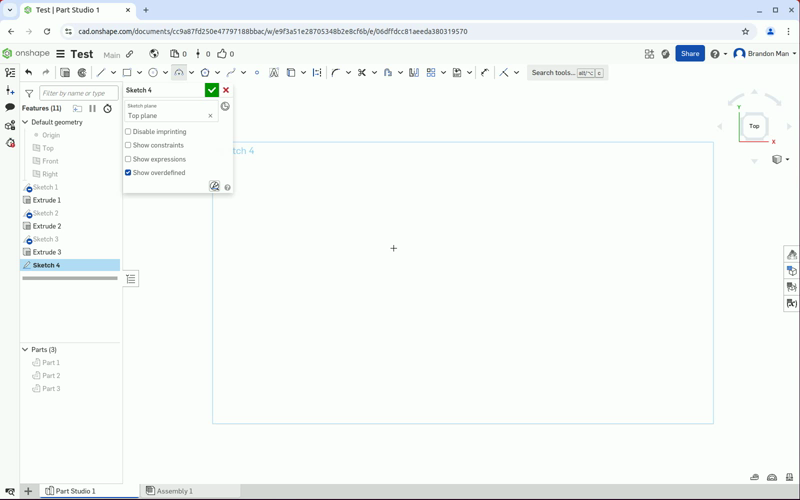
key_up(shift)
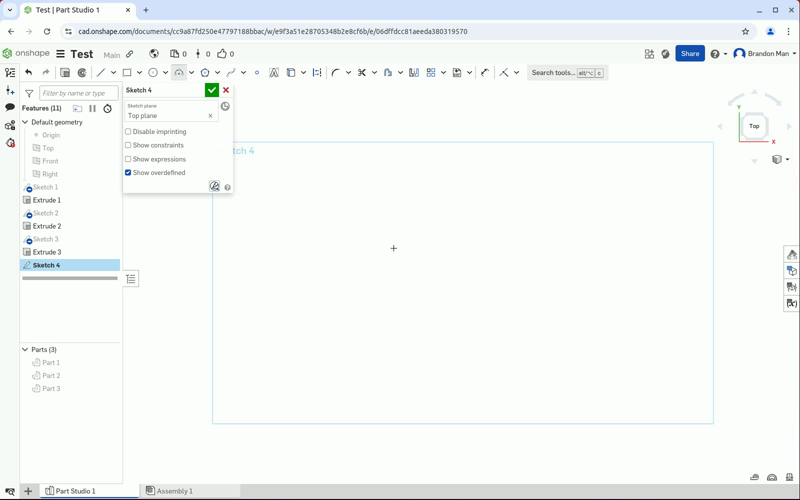
key_down(shift)
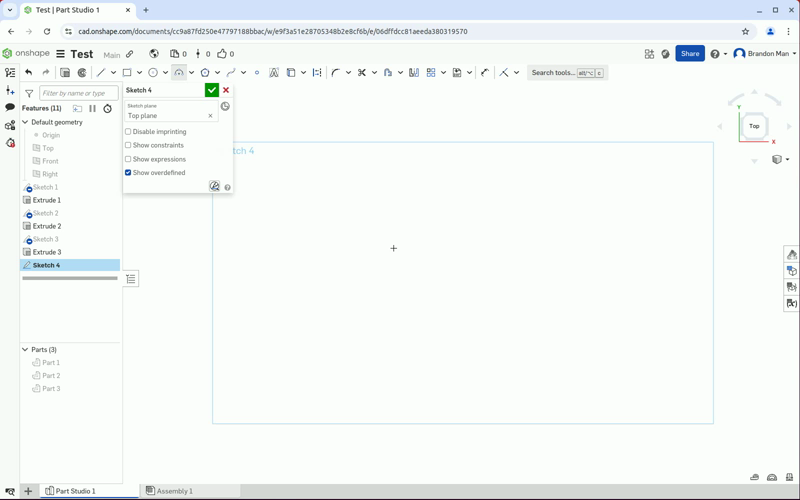
mouse_move(395, 251)
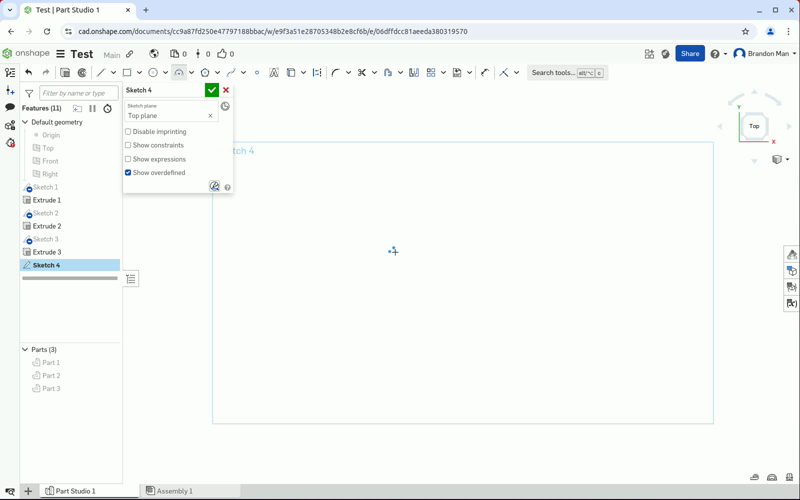
scroll(6)
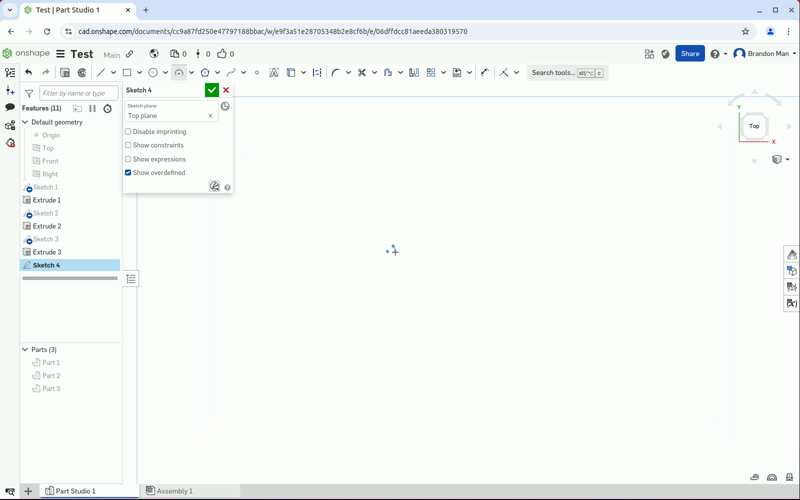
scroll(6)
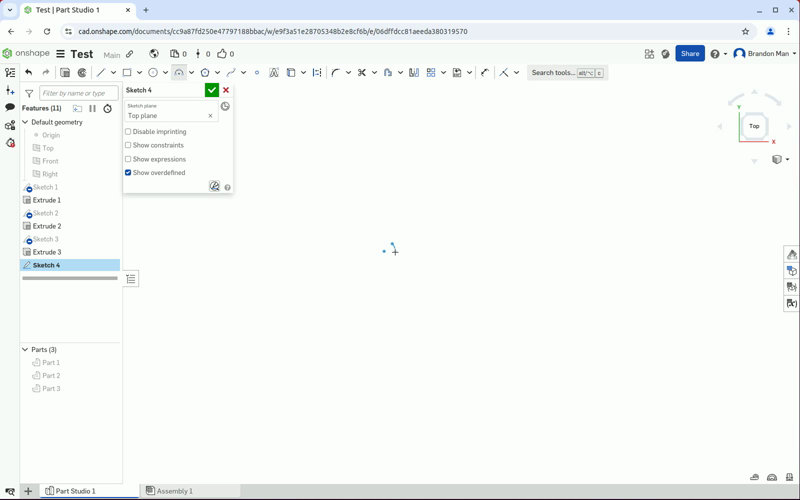
scroll(6)
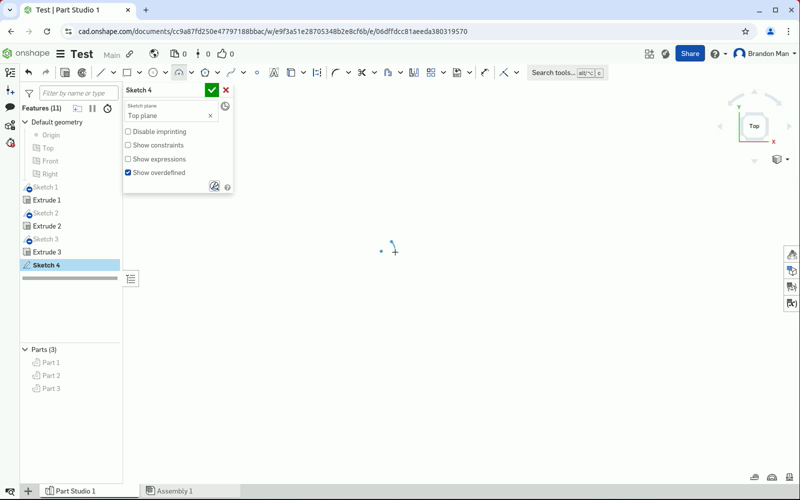
scroll(6)
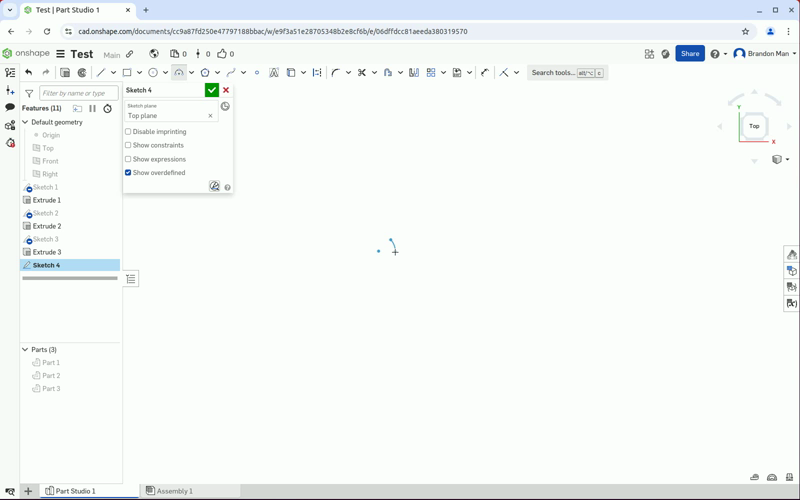
scroll(6)
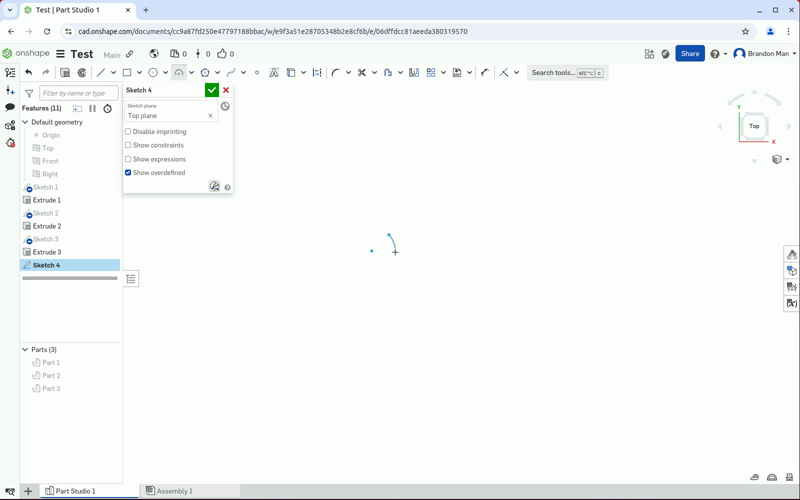
scroll(6)
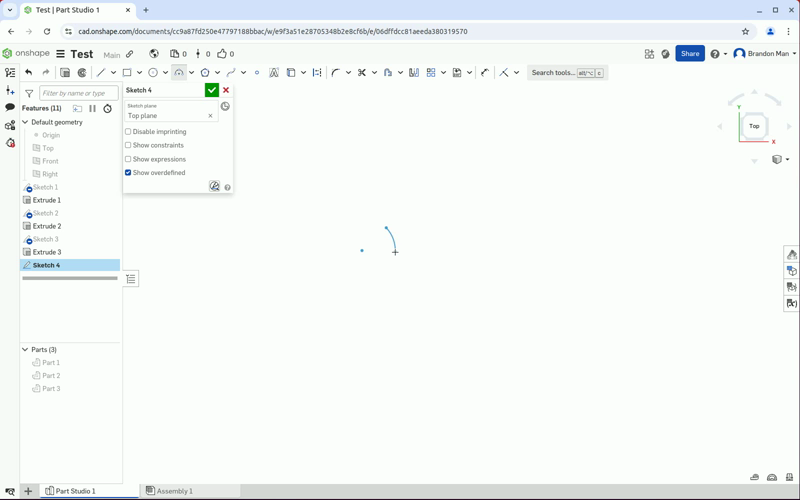
scroll(6)
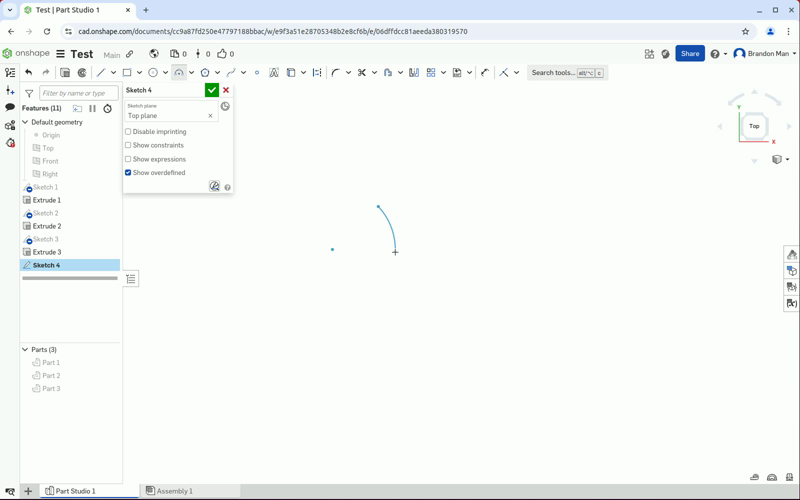
click(395, 251)
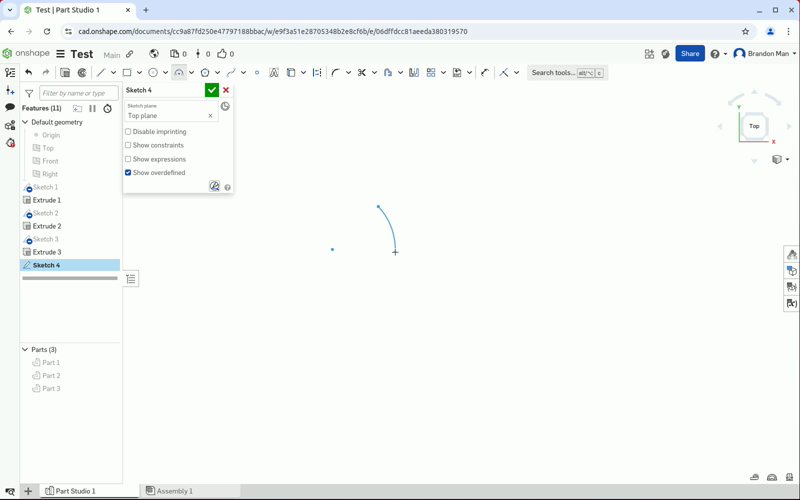
scroll(-6)
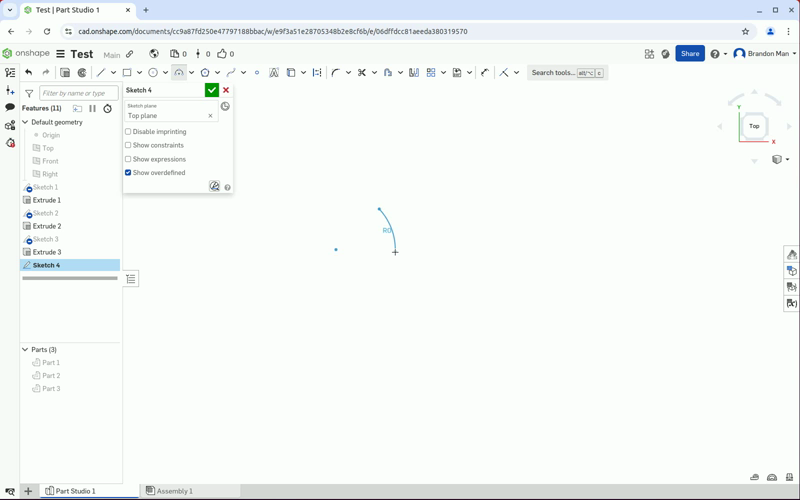
scroll(-6)
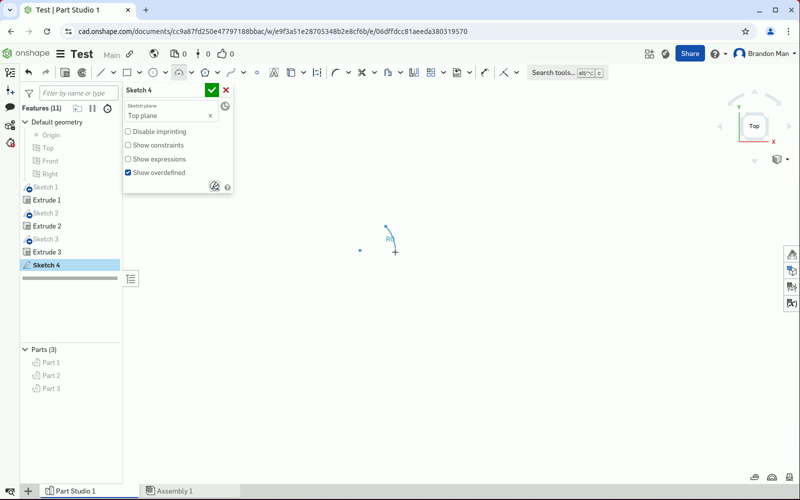
scroll(-6)
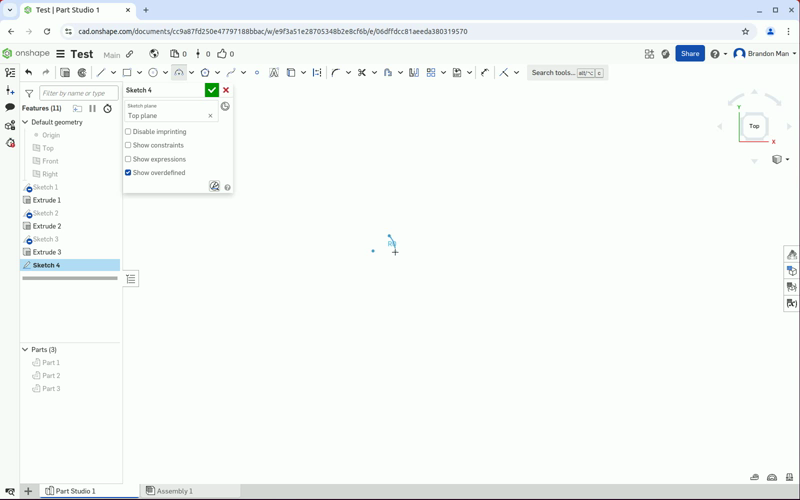
scroll(-6)
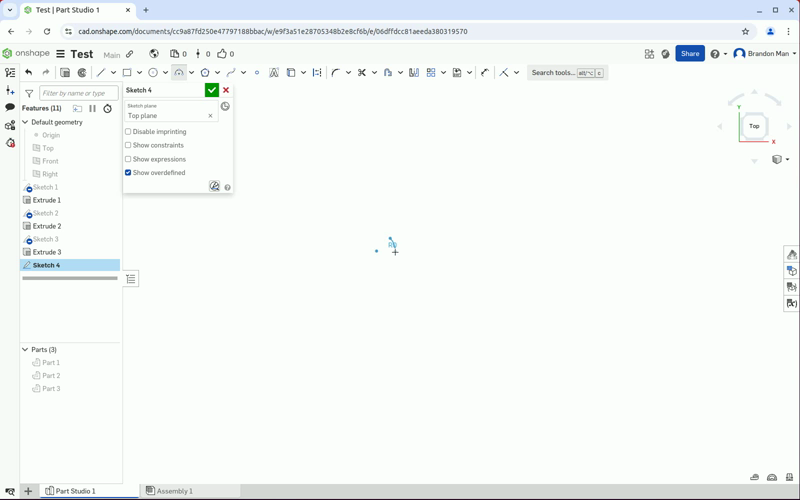
scroll(-6)
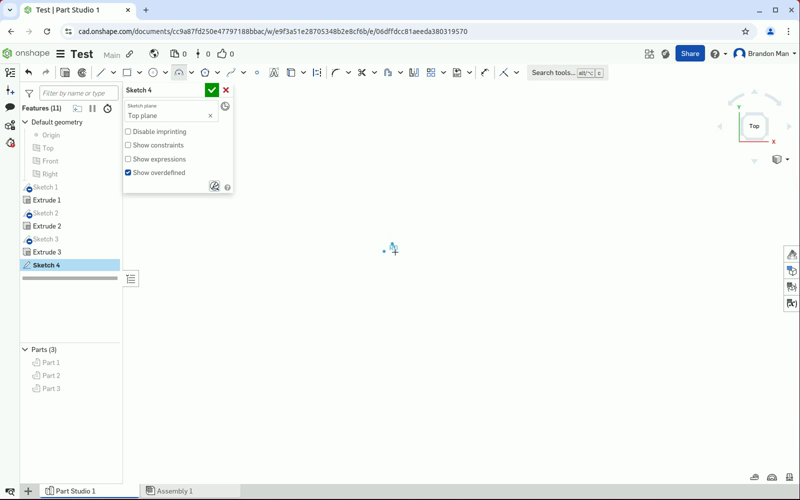
scroll(-6)
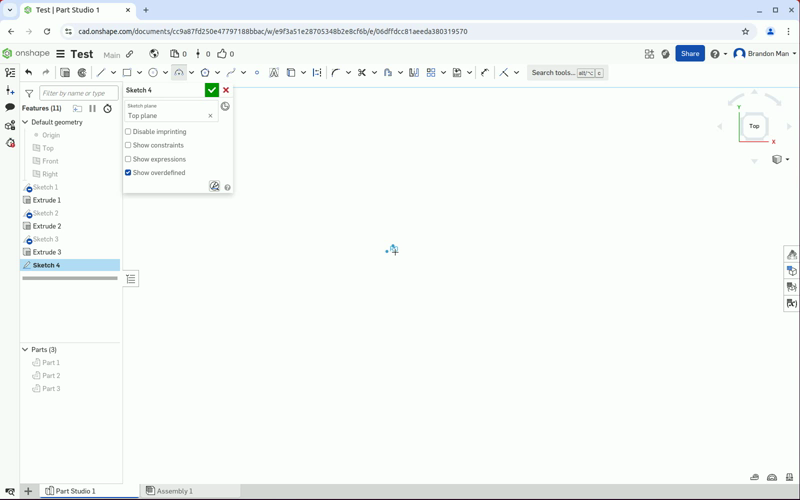
scroll(-6)
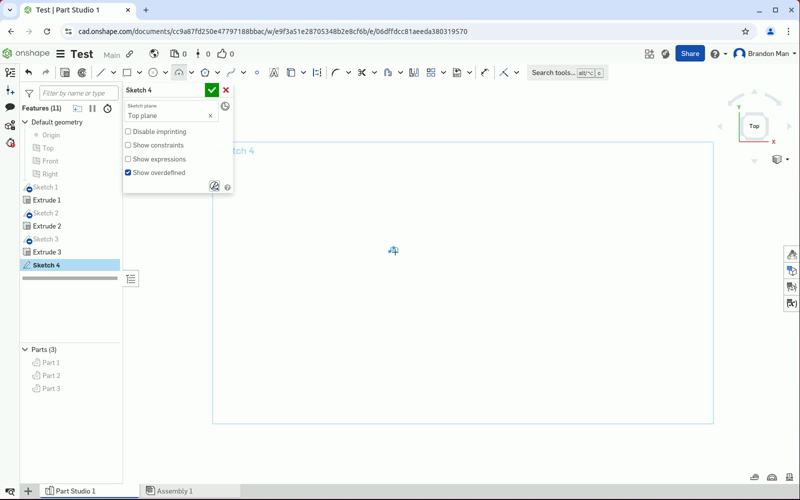
mouse_move(394, 249)
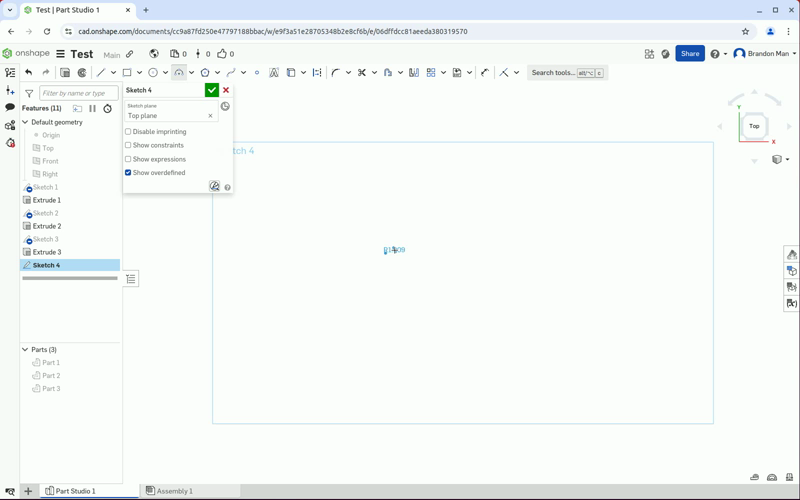
scroll(6)
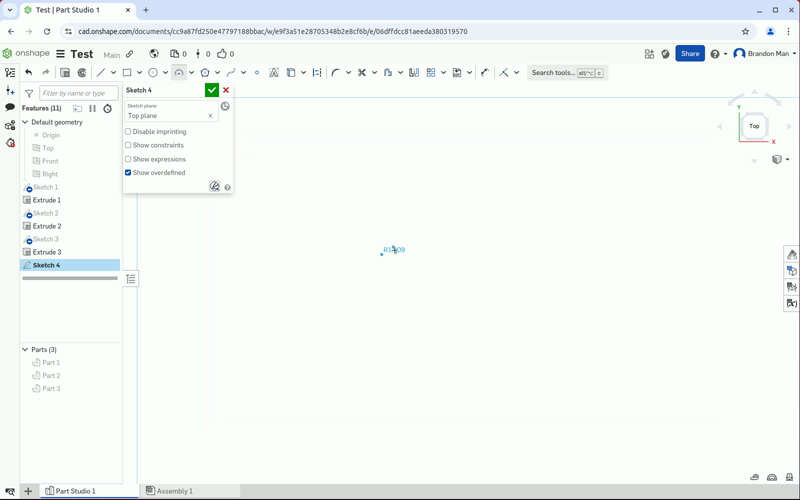
scroll(6)
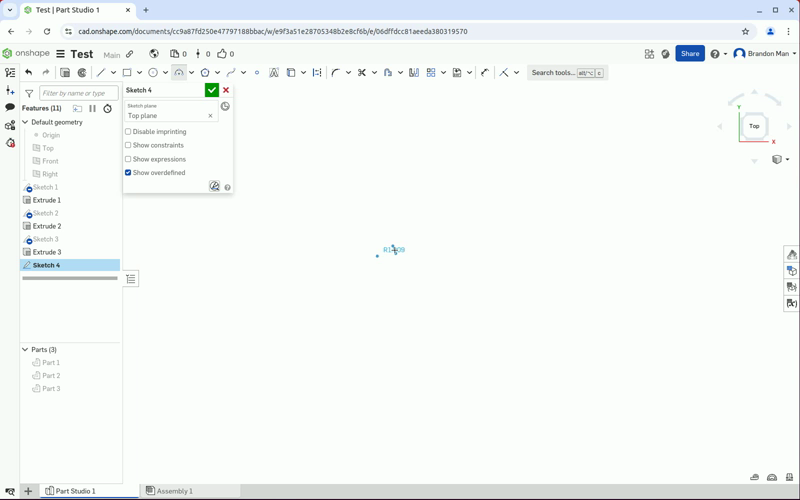
scroll(6)
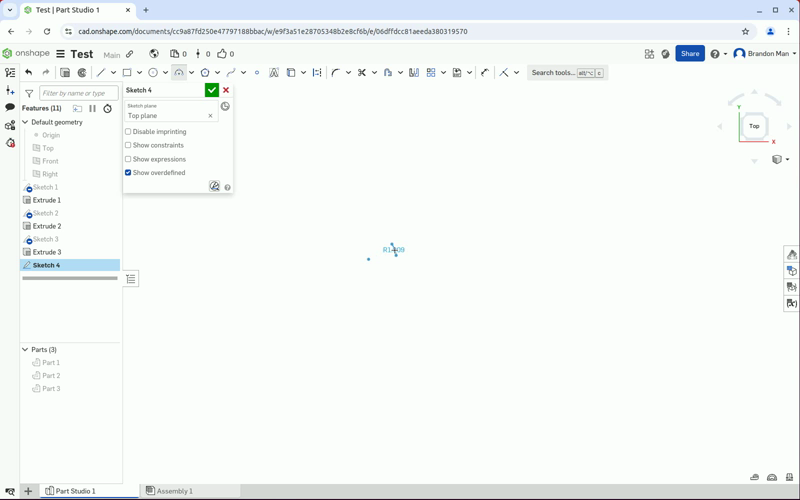
scroll(6)
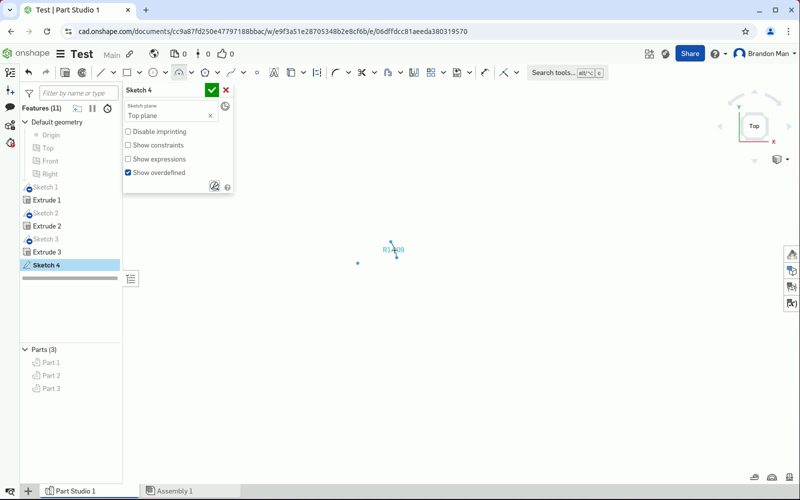
scroll(6)
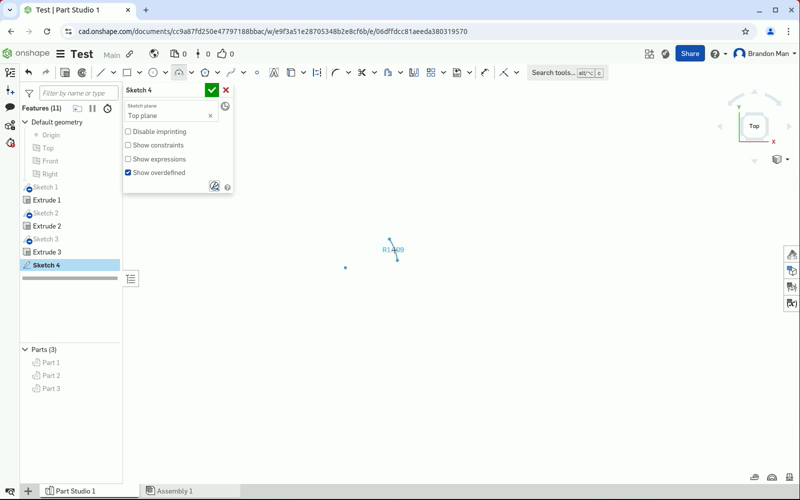
scroll(6)
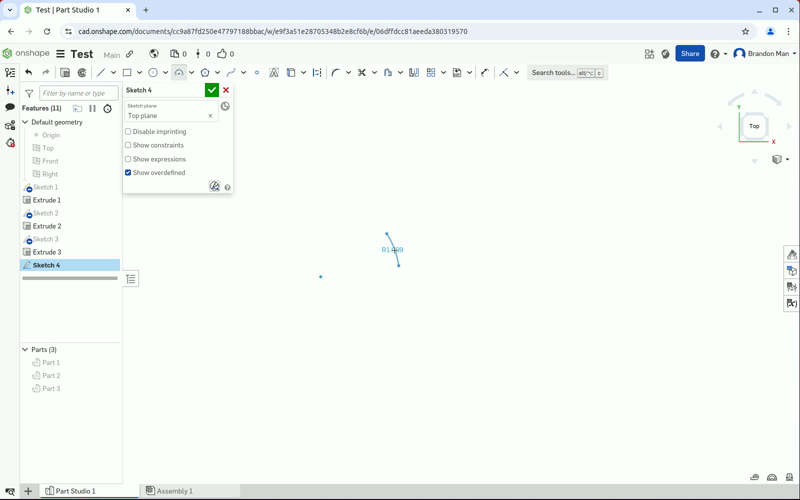
scroll(6)
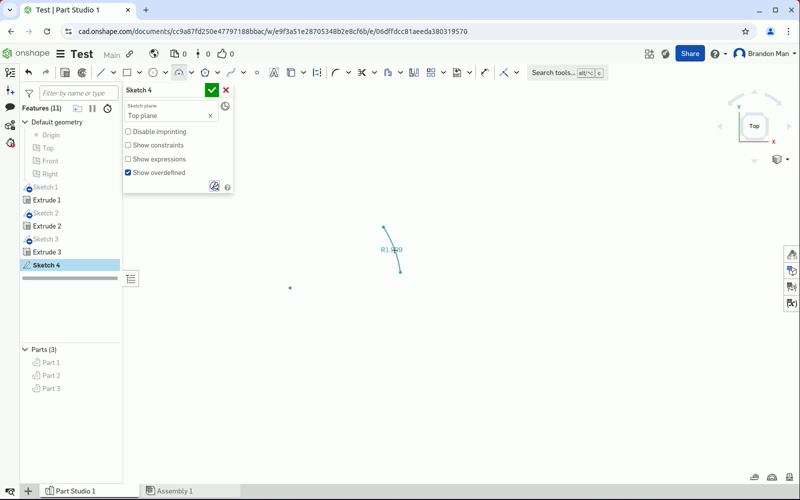
click(394, 249)
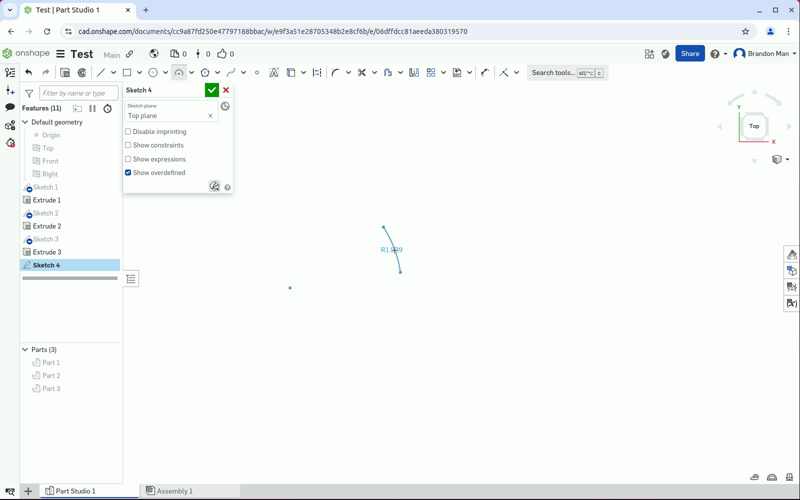
scroll(-6)
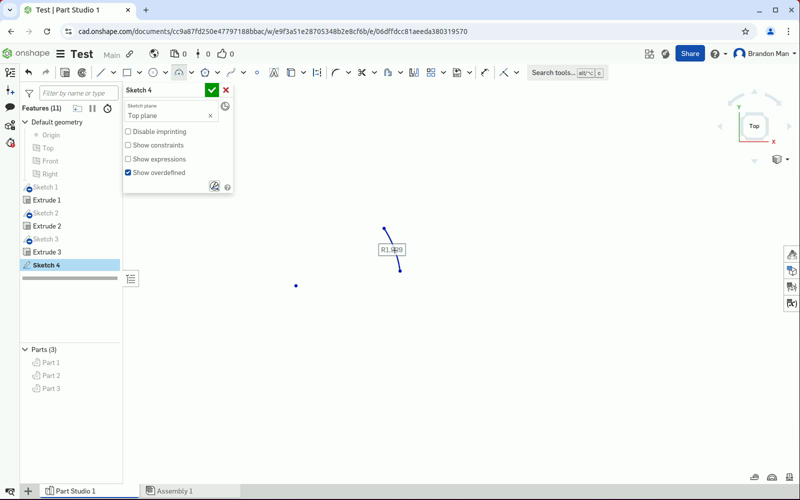
scroll(-6)
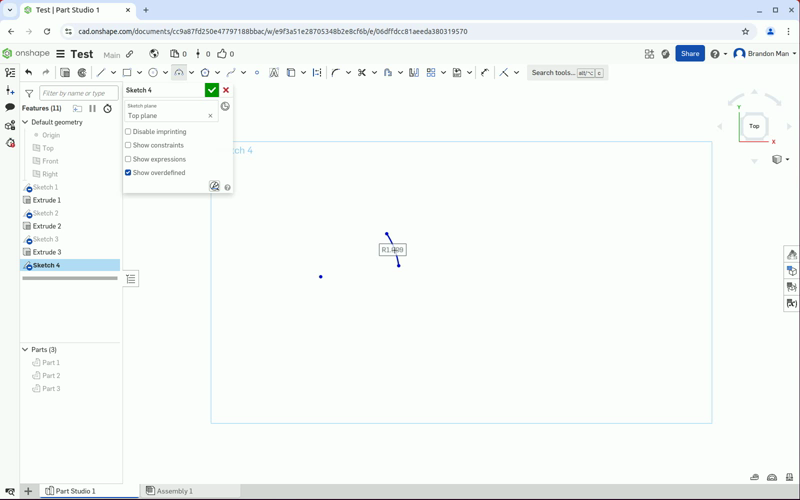
scroll(-6)
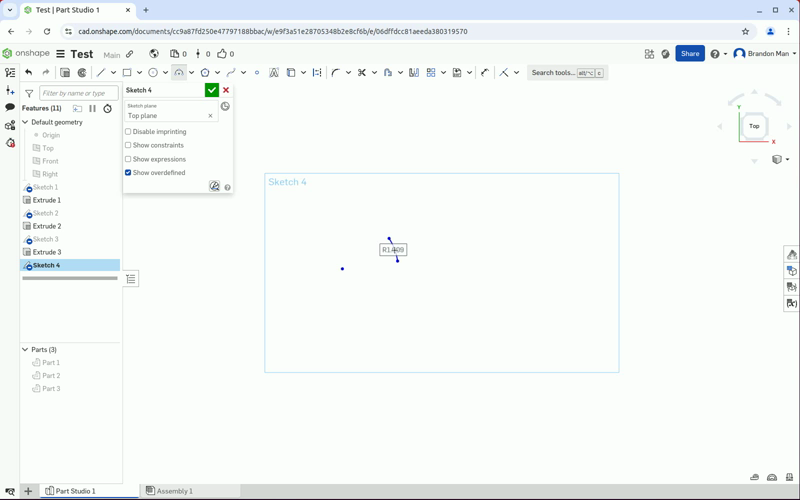
scroll(-6)
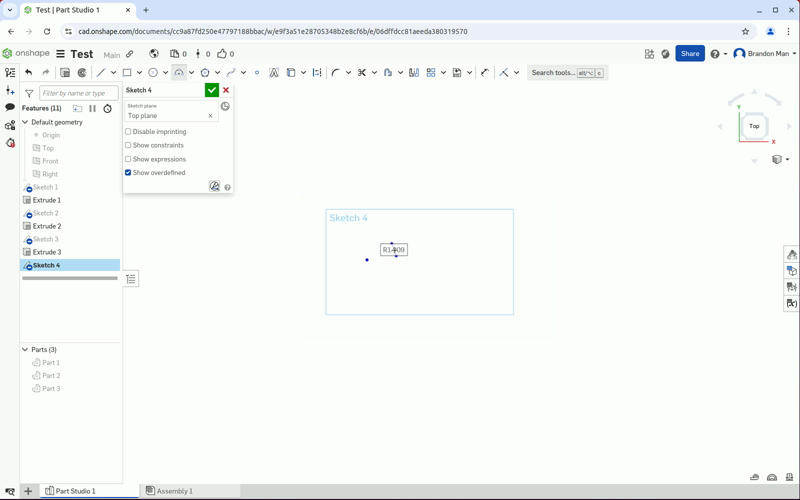
scroll(-6)
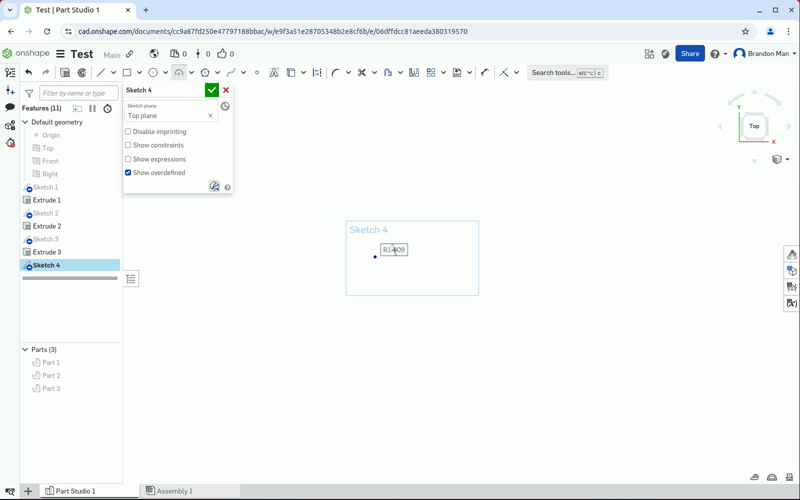
scroll(-6)
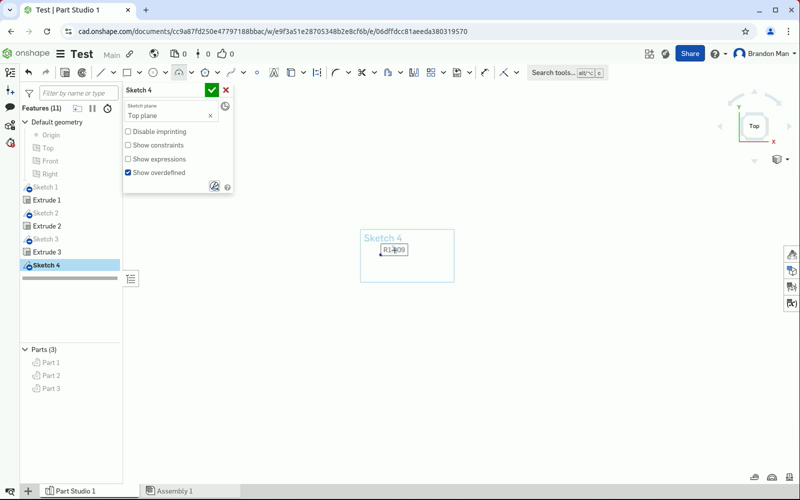
scroll(-6)
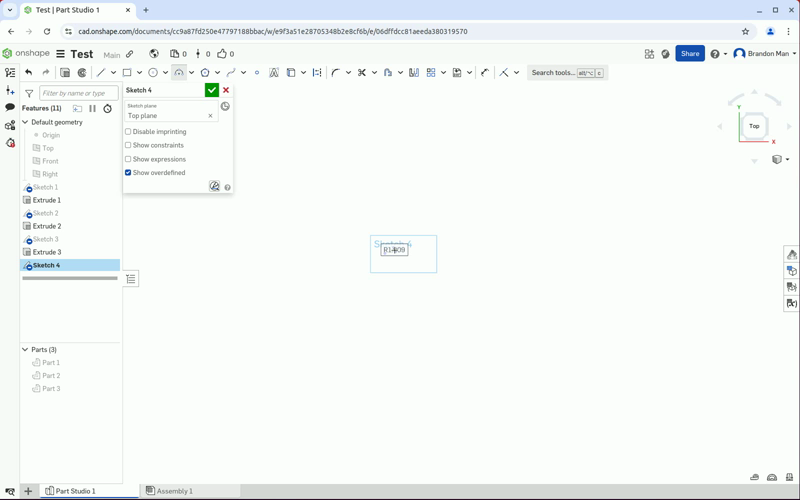
key_up(shift)
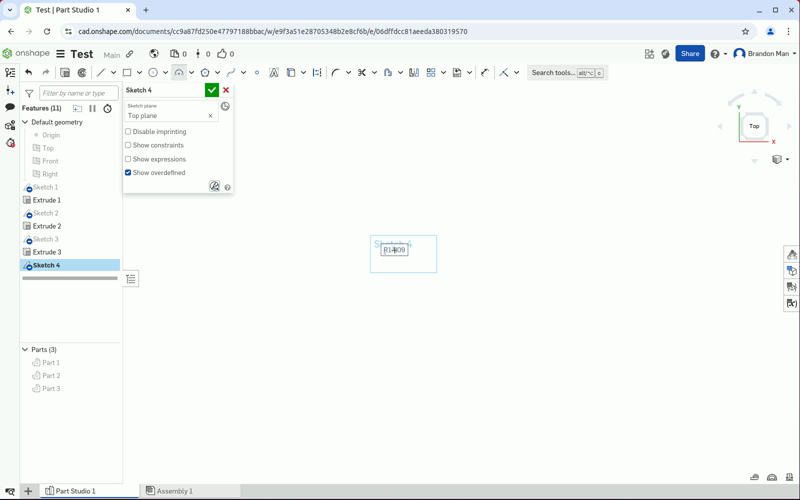
key(esc)
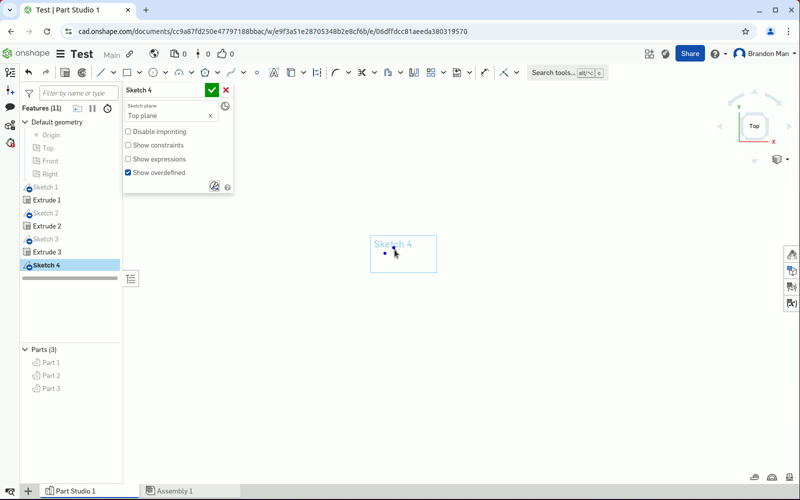
key(l)
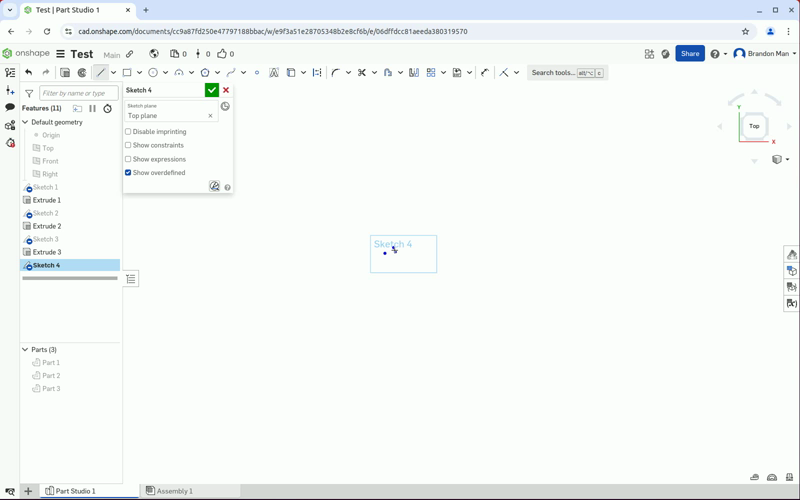
mouse_move(395, 251)
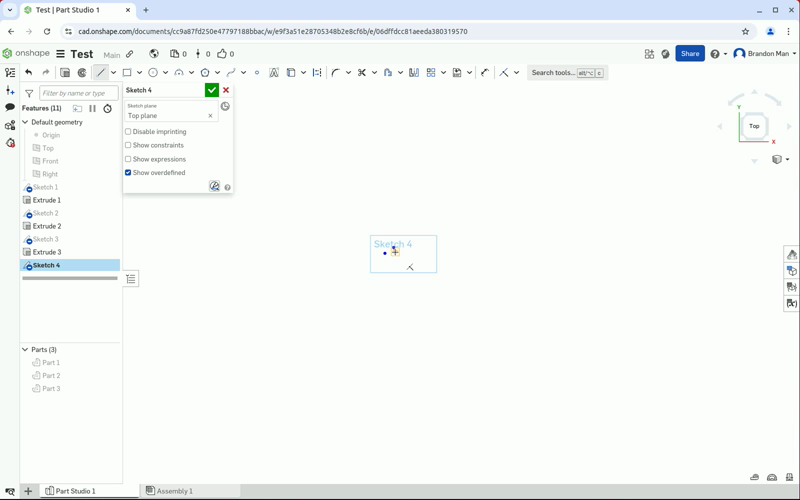
scroll(6)
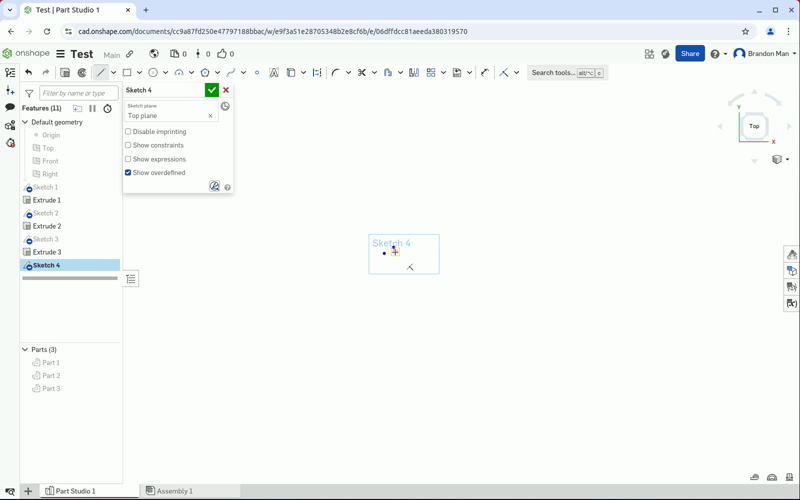
scroll(6)
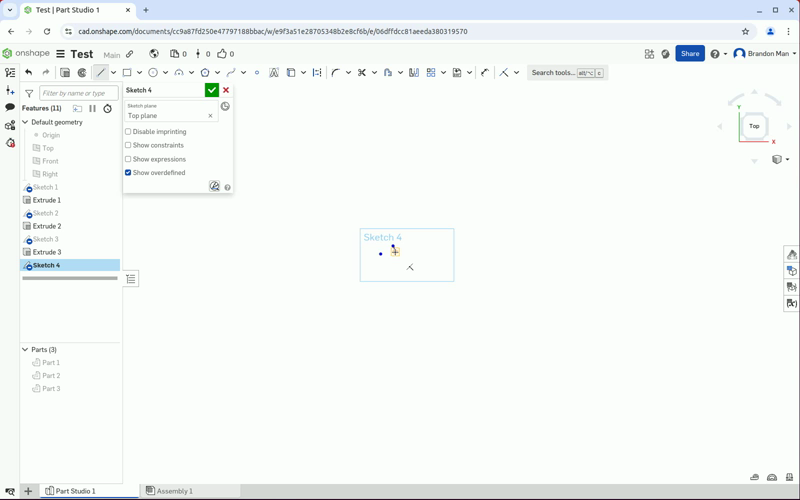
scroll(6)
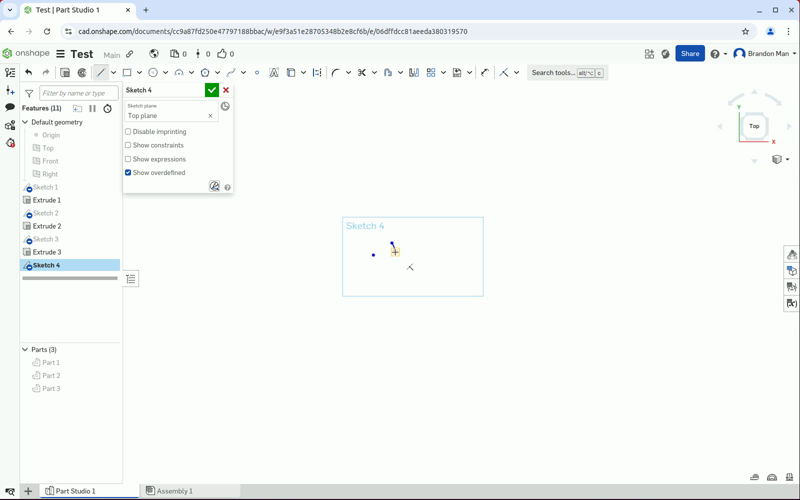
scroll(6)
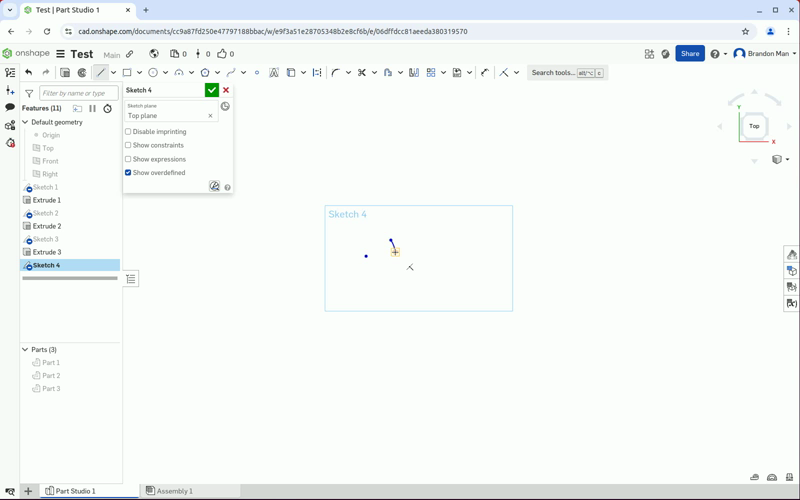
scroll(6)
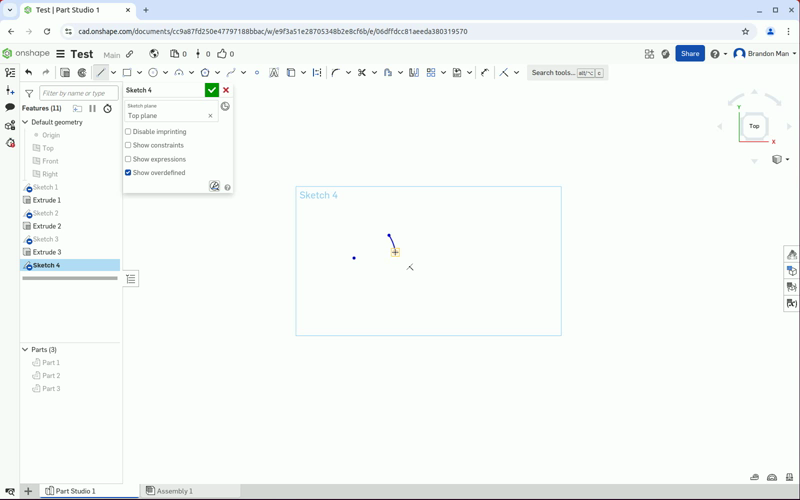
scroll(6)
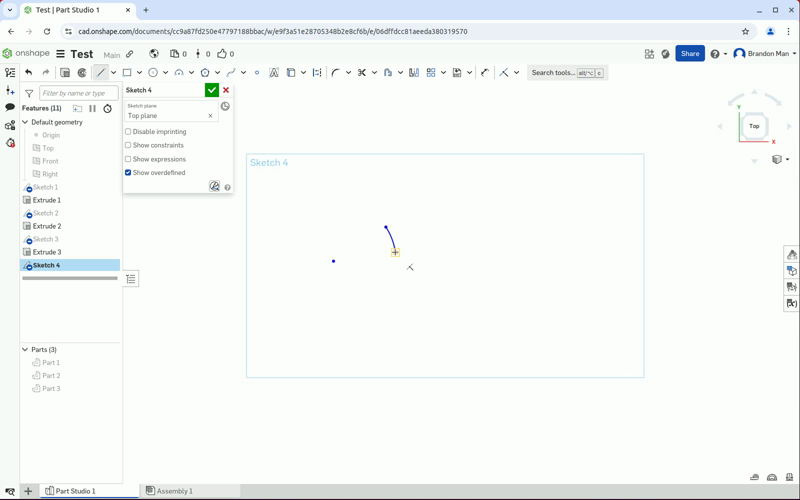
scroll(6)
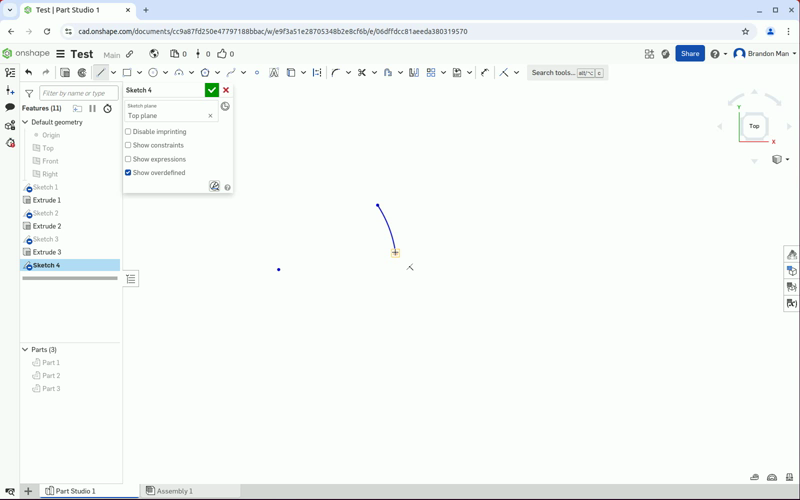
click(395, 251)
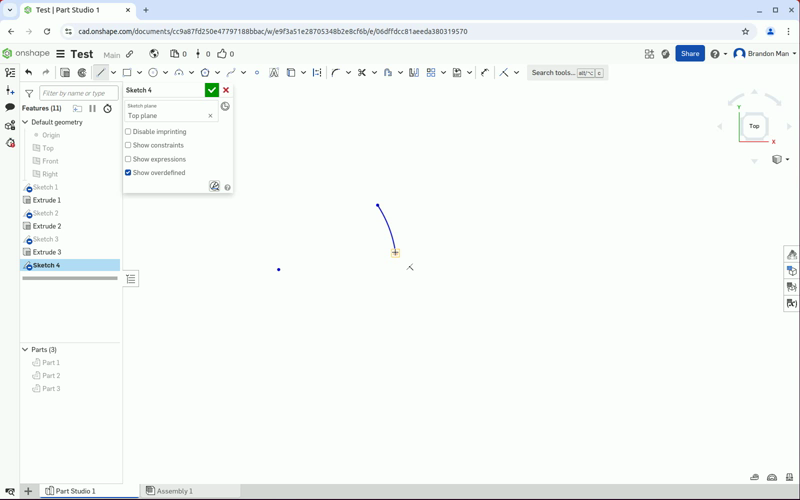
scroll(-6)
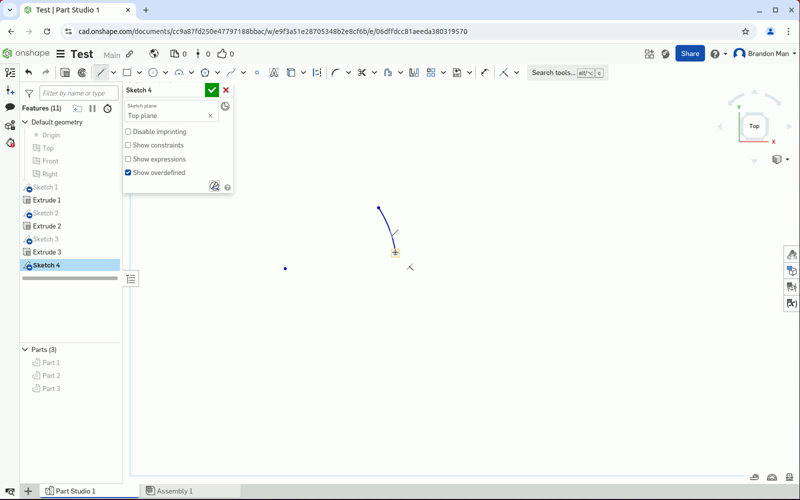
scroll(-6)
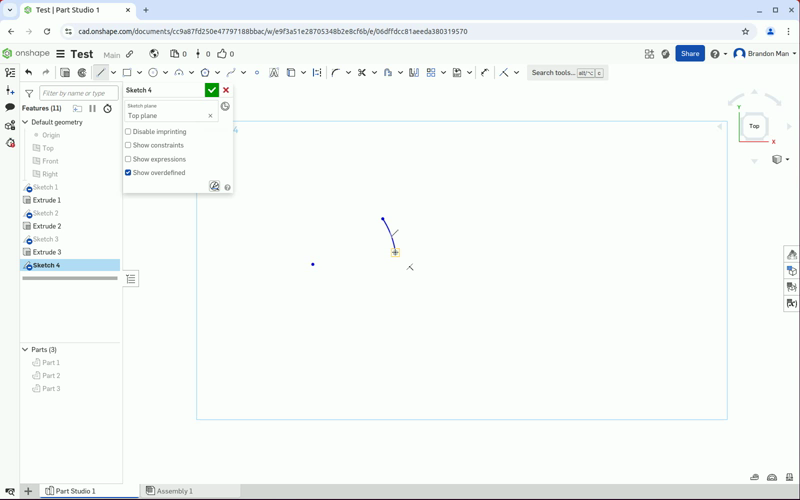
scroll(-6)
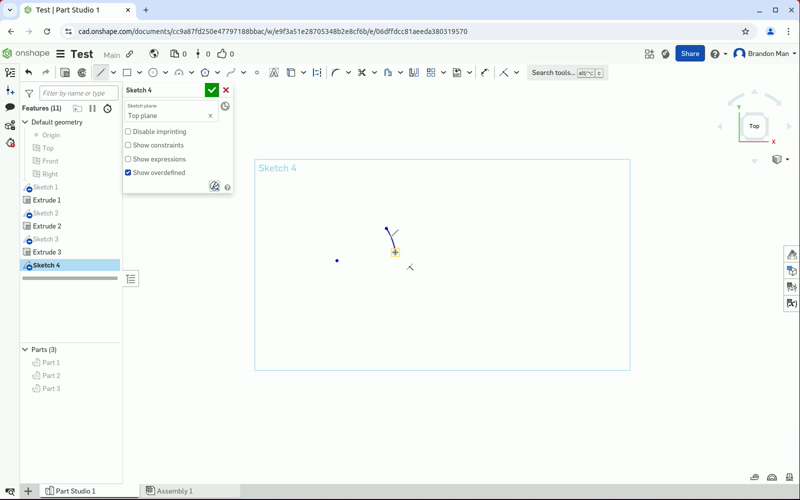
scroll(-6)
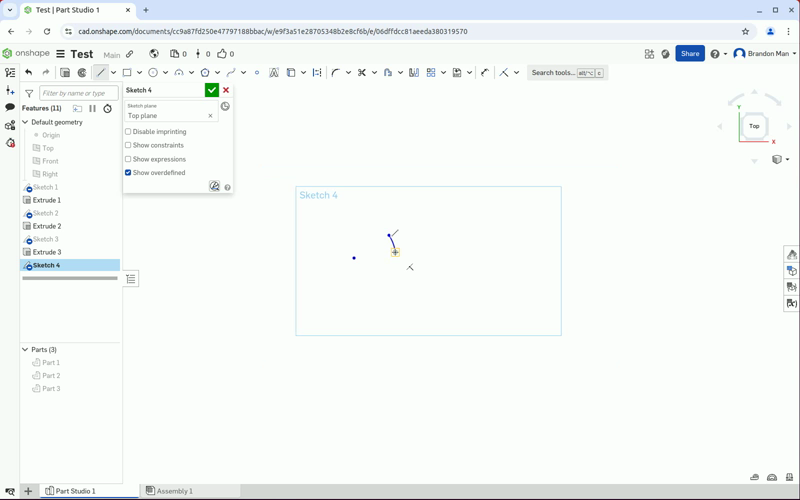
scroll(-6)
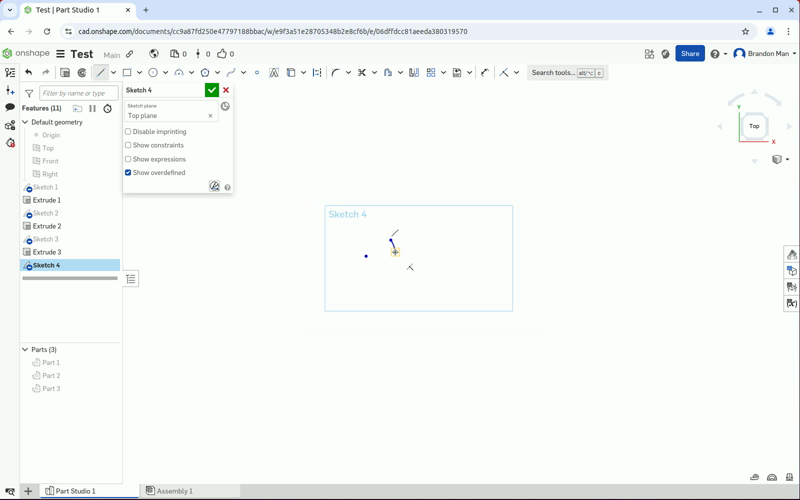
scroll(-6)
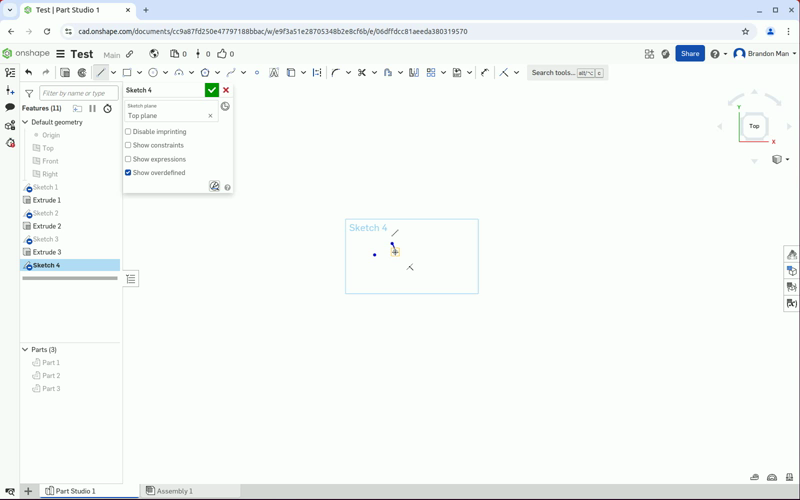
scroll(-6)
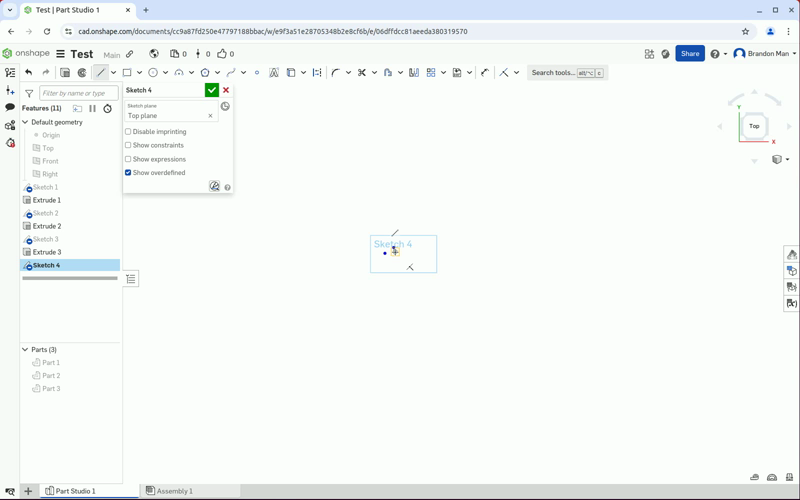
key_down(shift)
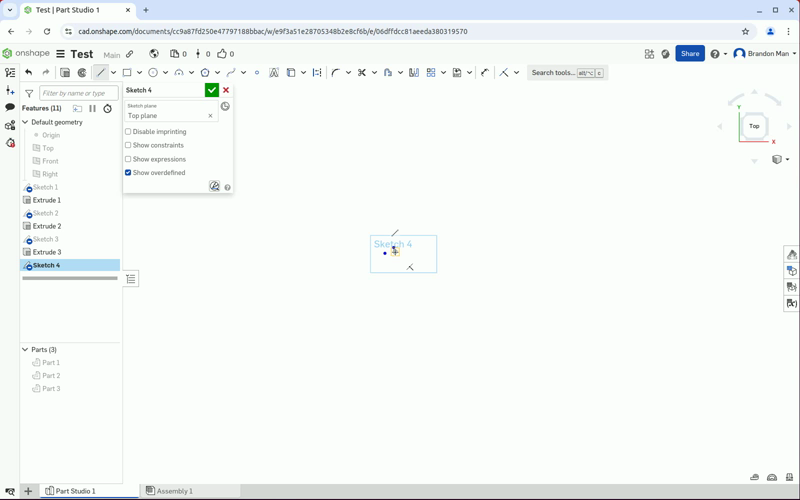
mouse_move(425, 251)
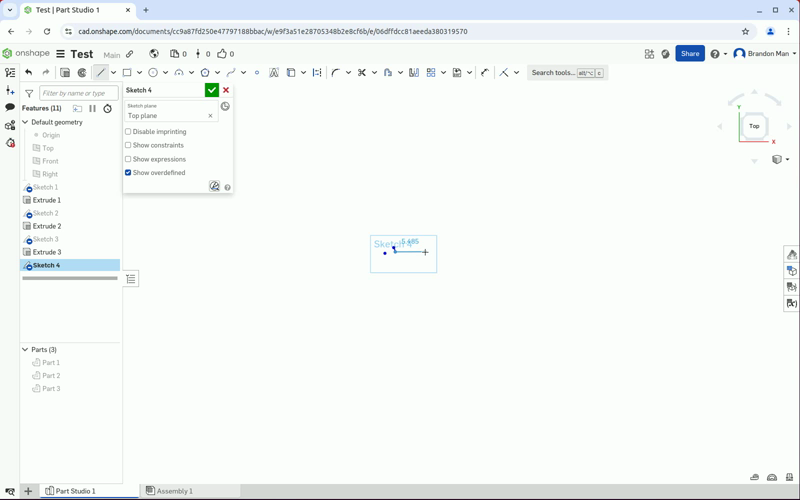
mouse_move(399, 251)
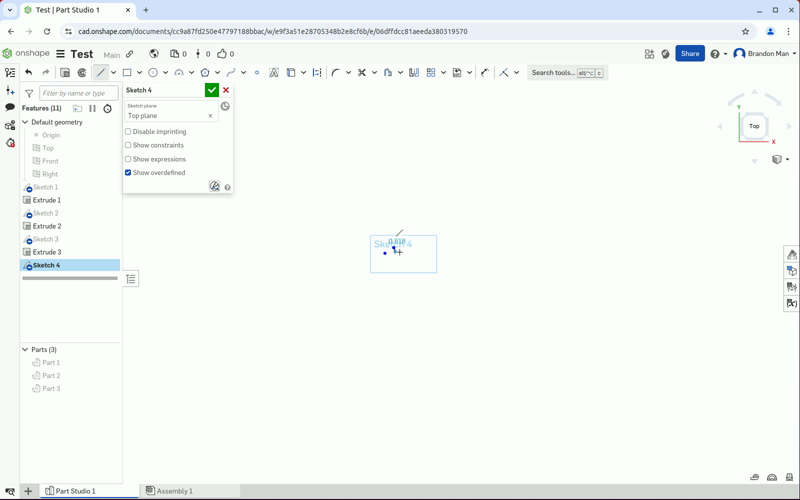
scroll(6)
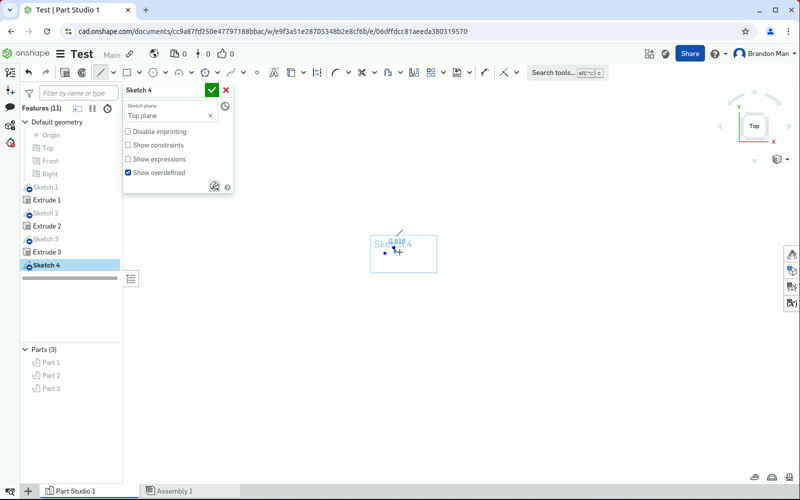
scroll(6)
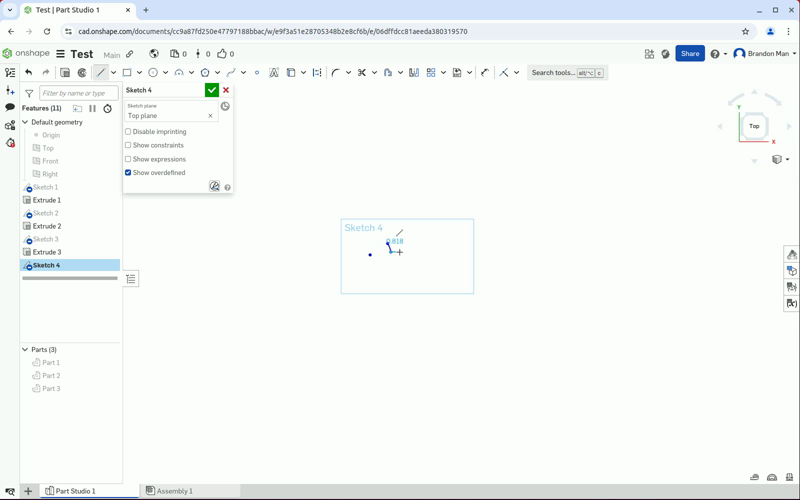
scroll(6)
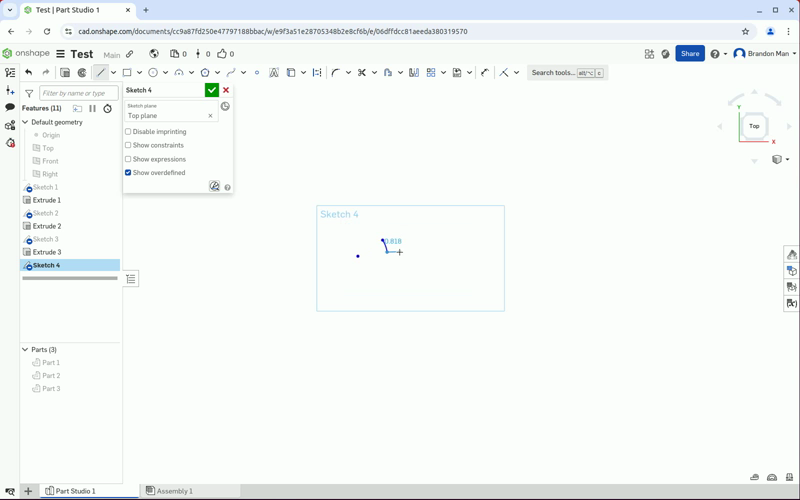
scroll(6)
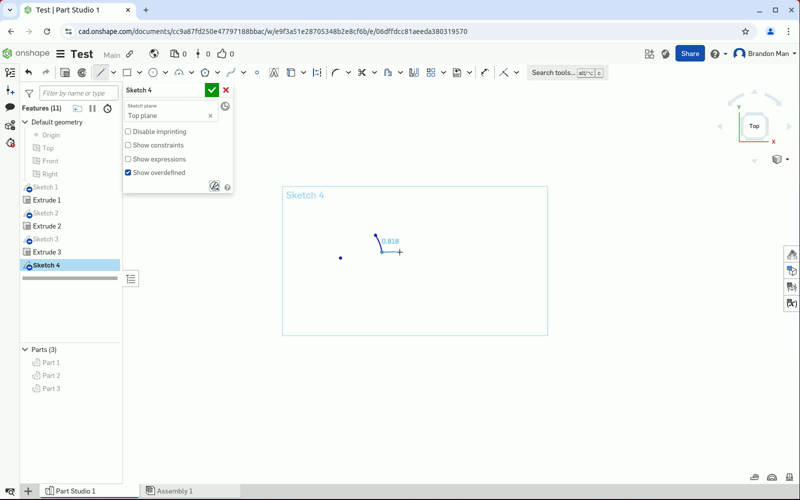
scroll(6)
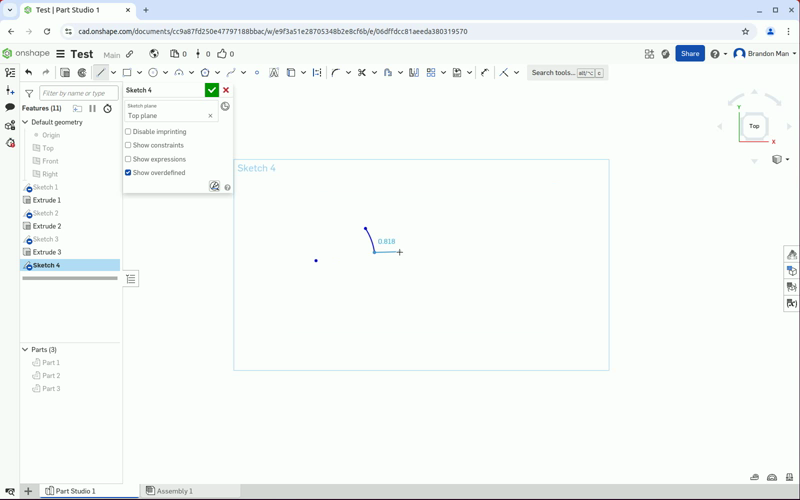
scroll(6)
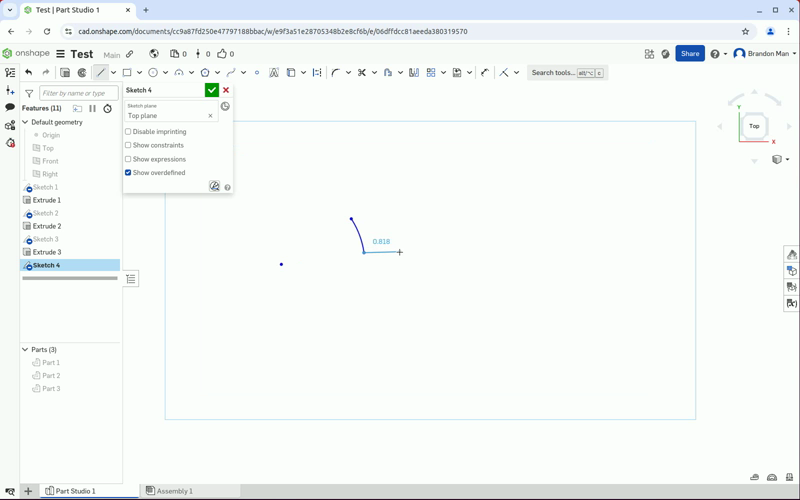
scroll(6)
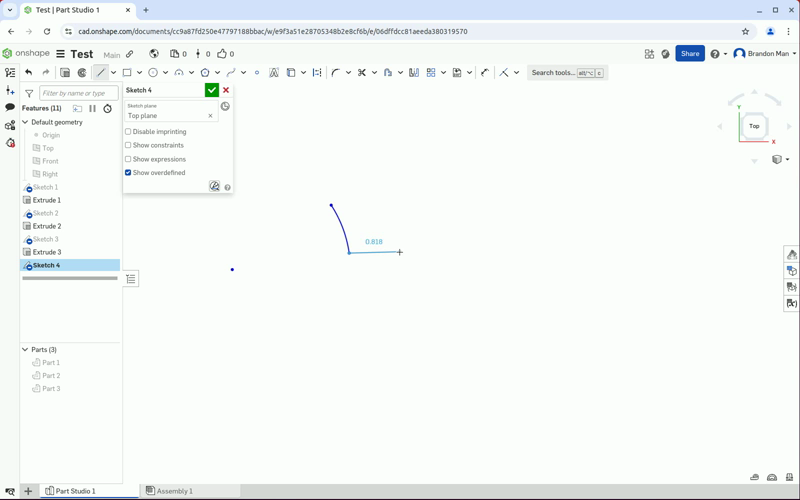
click(399, 251)
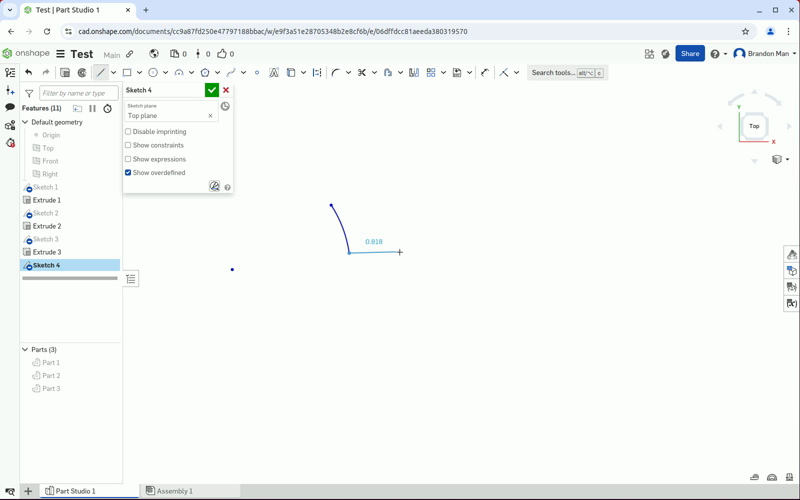
scroll(-6)
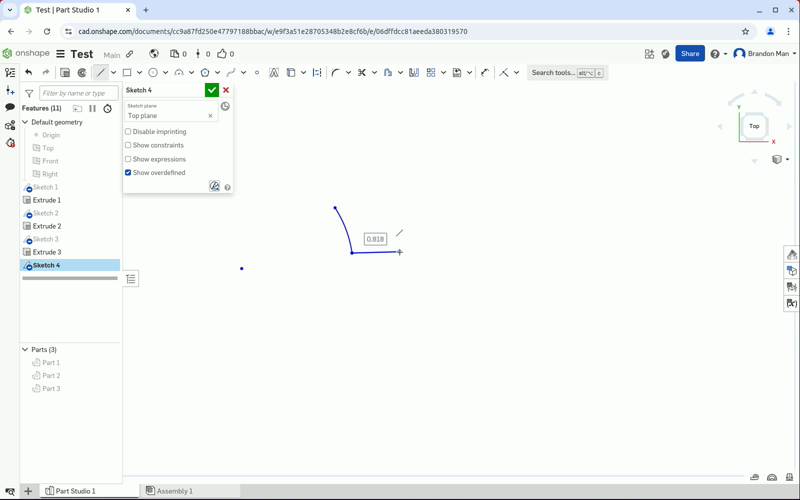
scroll(-6)
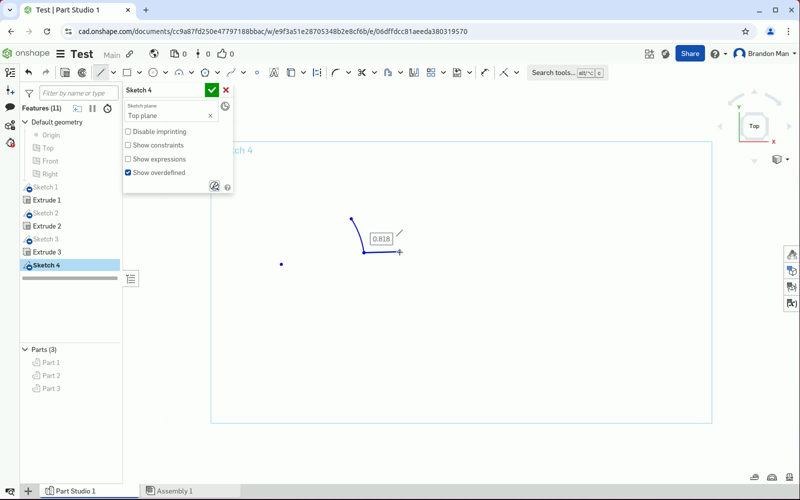
scroll(-6)
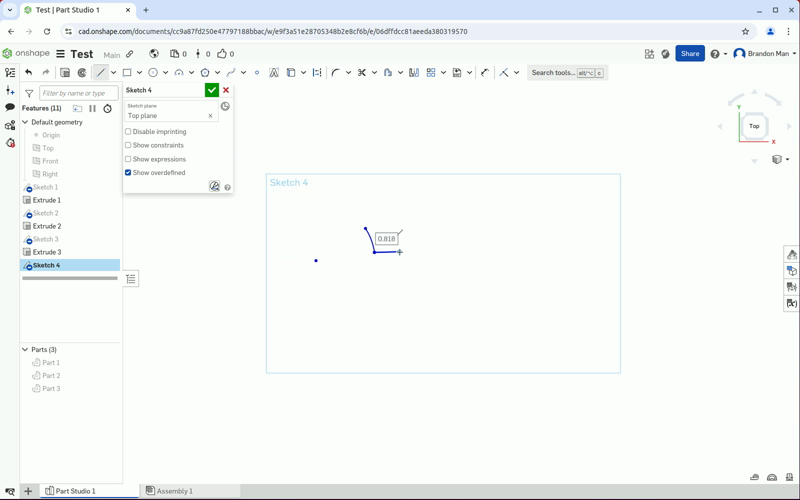
scroll(-6)
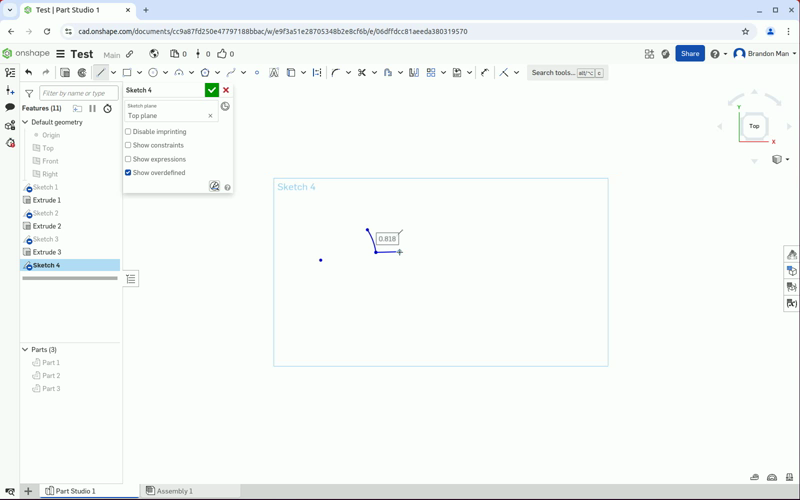
scroll(-6)
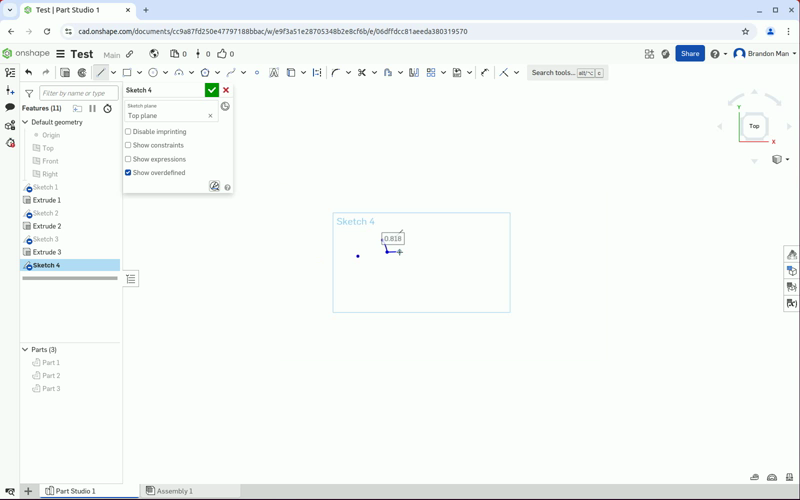
scroll(-6)
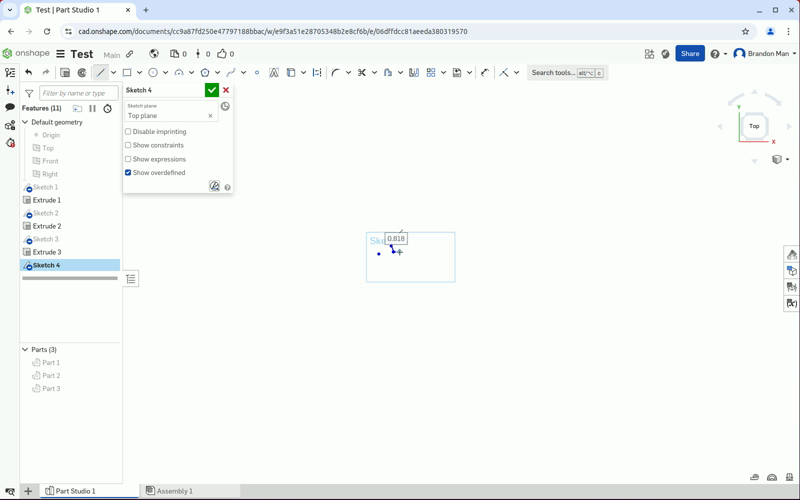
scroll(-6)
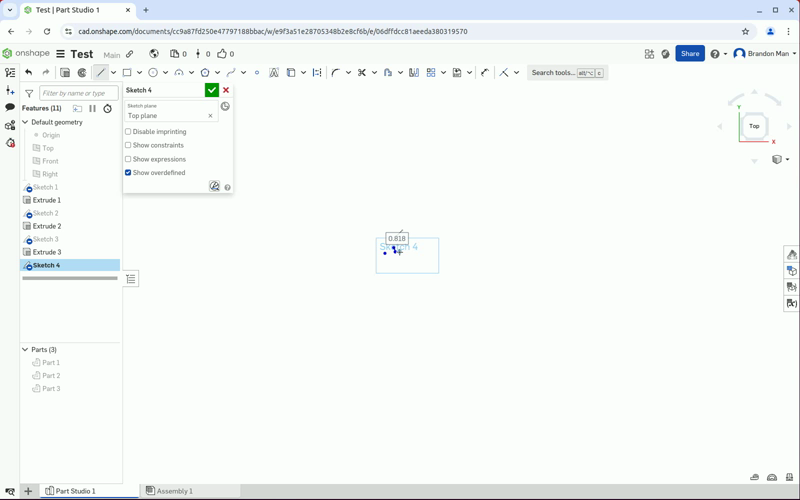
key_up(shift)
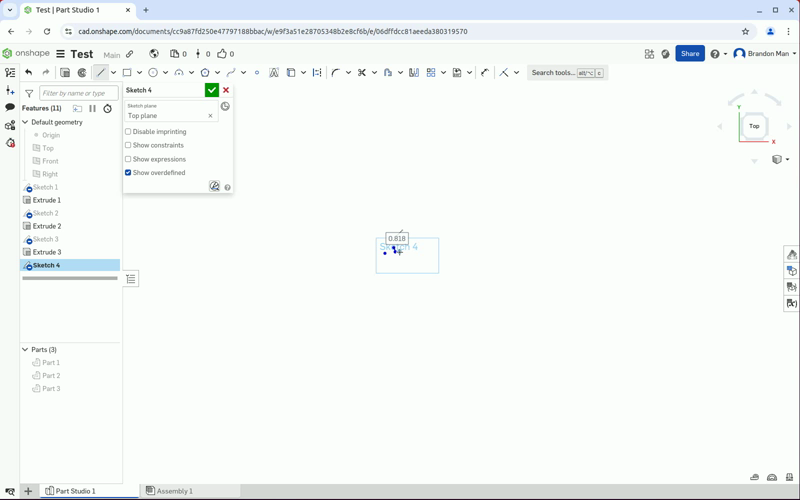
key(esc)
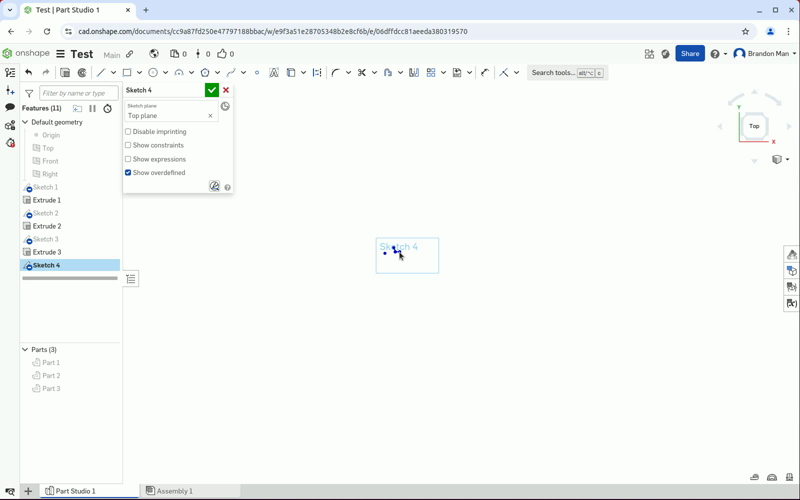
key(a)
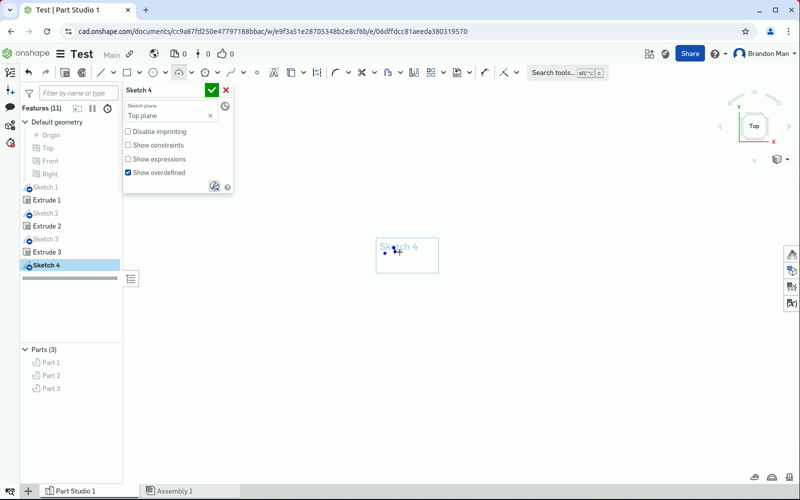
mouse_move(399, 251)
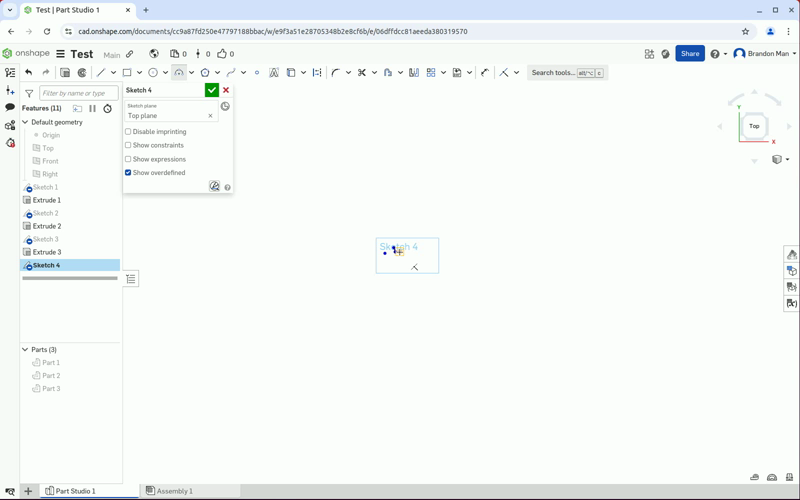
click(399, 251)
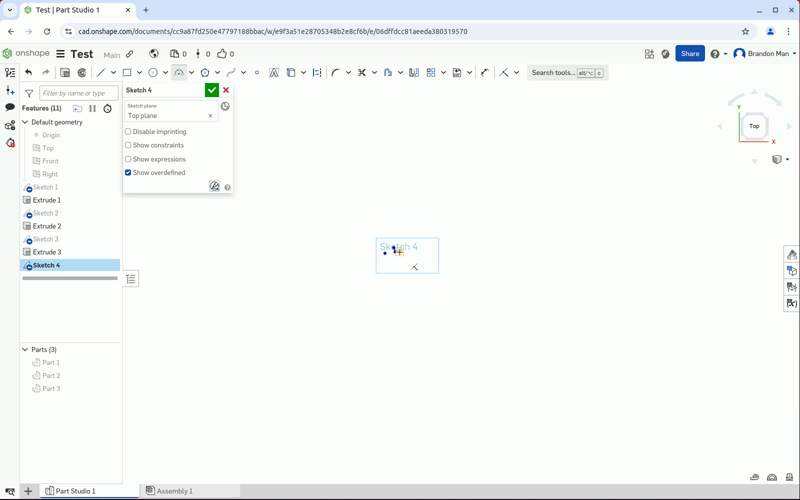
mouse_move(393, 247)
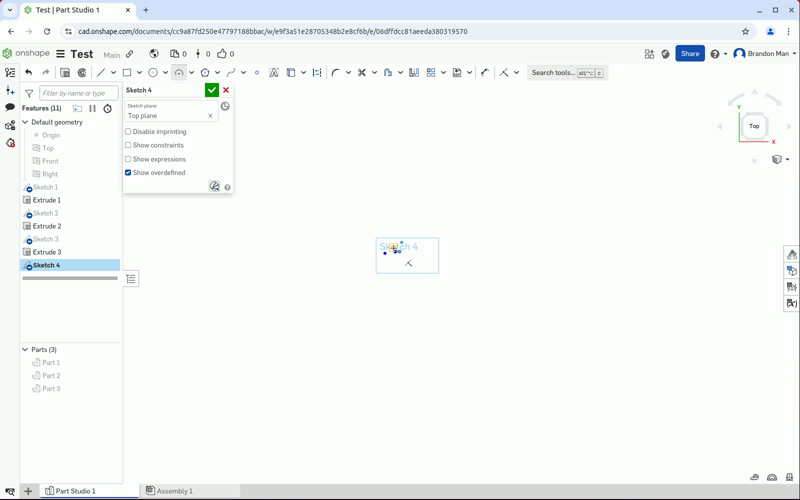
scroll(6)
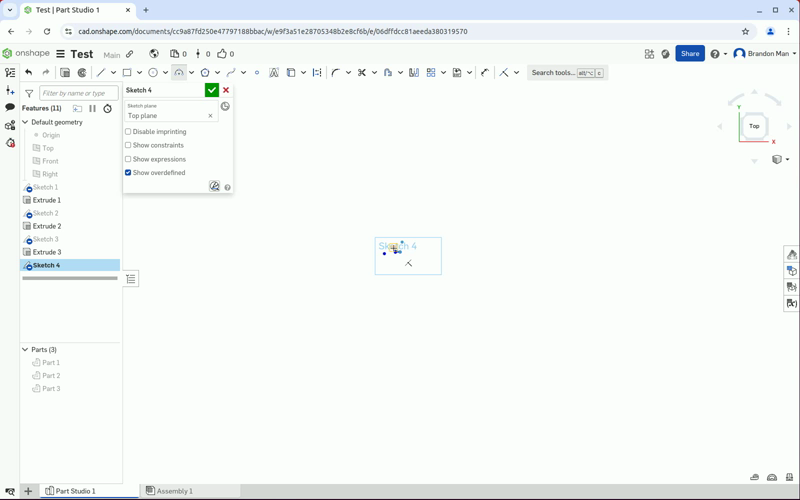
scroll(6)
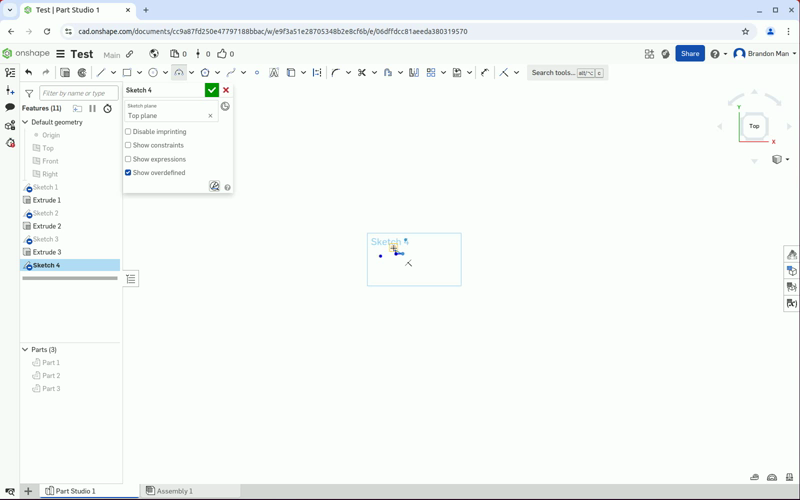
scroll(6)
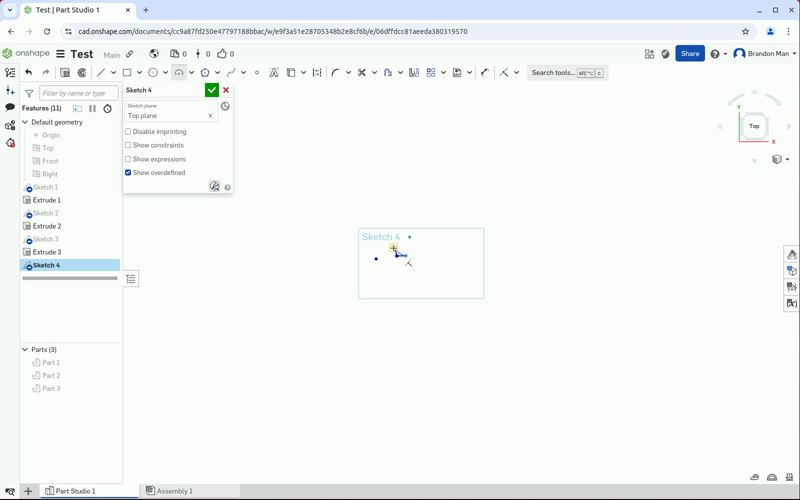
scroll(6)
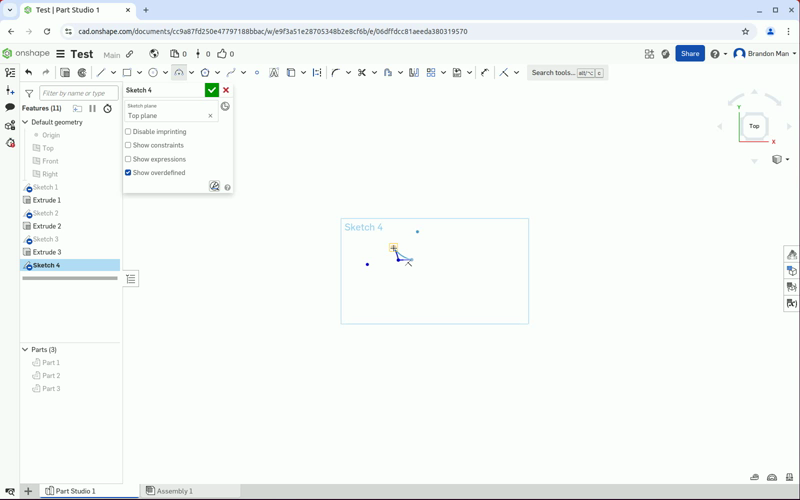
scroll(6)
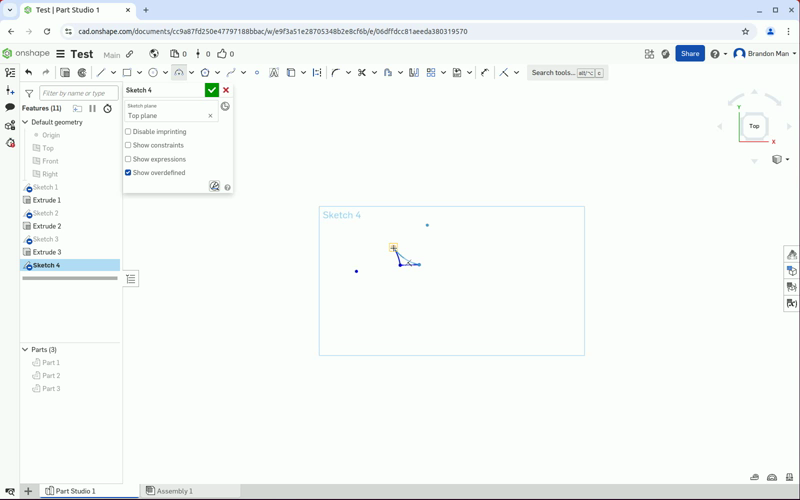
scroll(6)
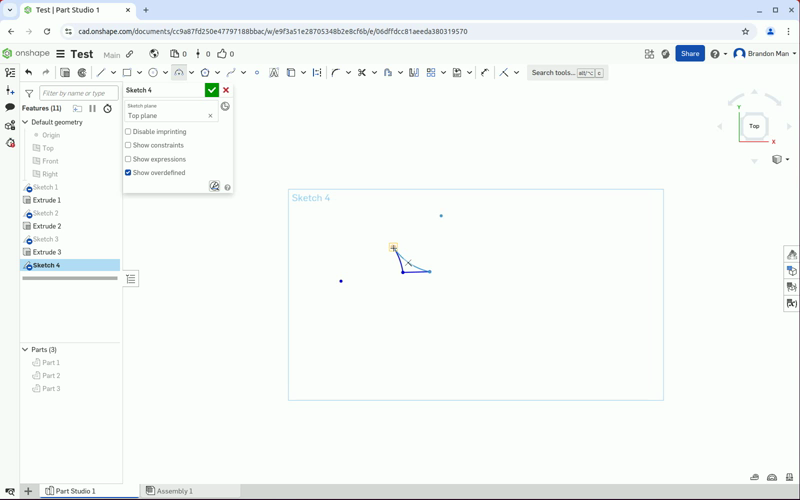
scroll(6)
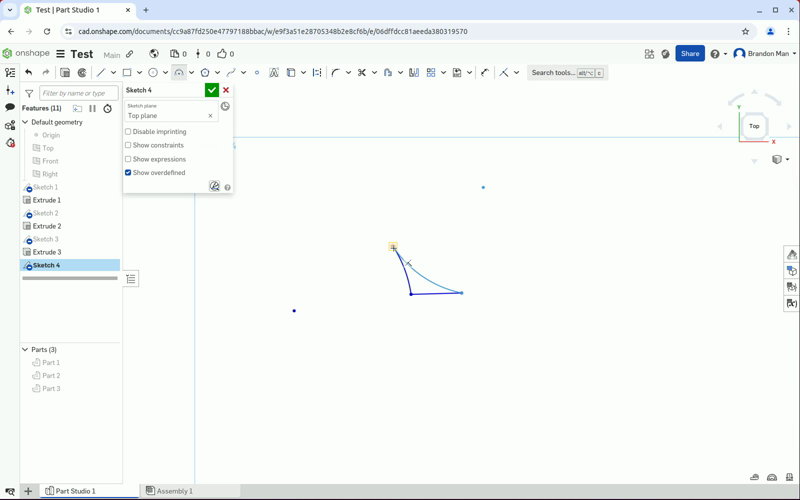
click(393, 247)
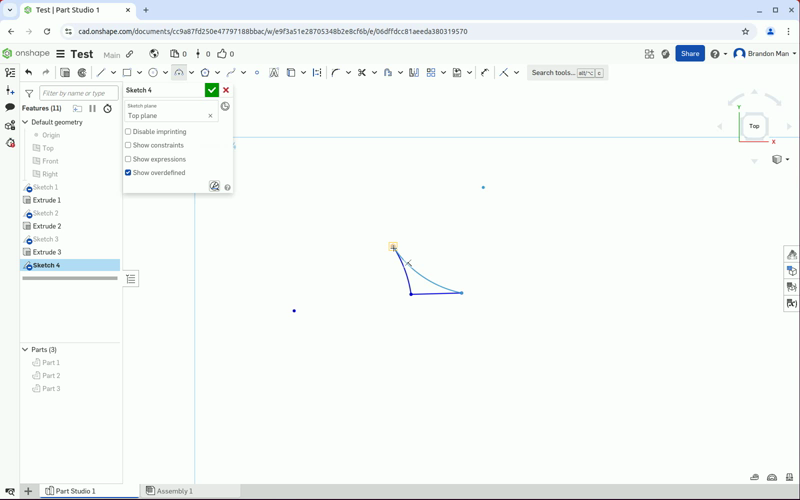
scroll(-6)
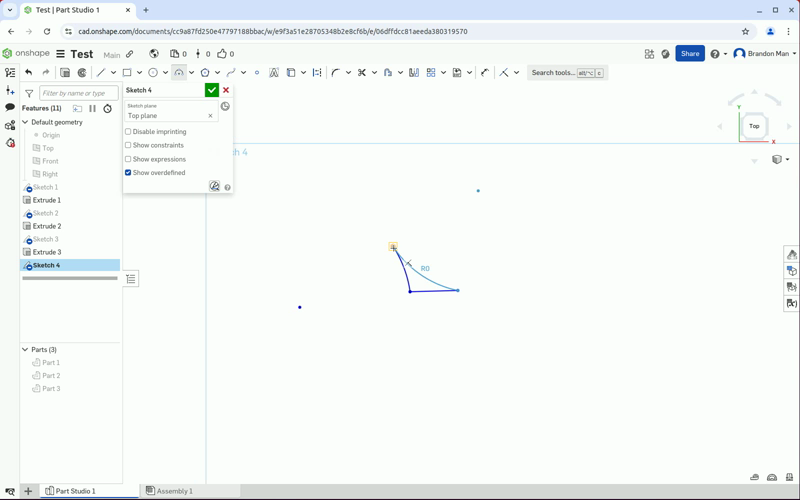
scroll(-6)
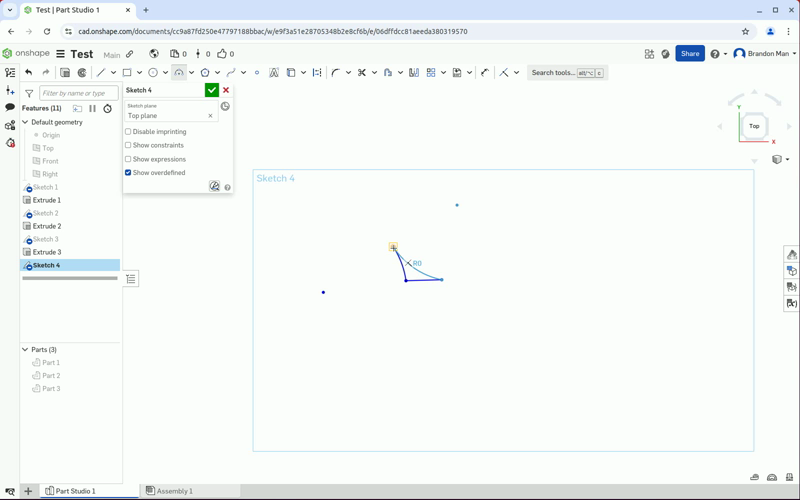
scroll(-6)
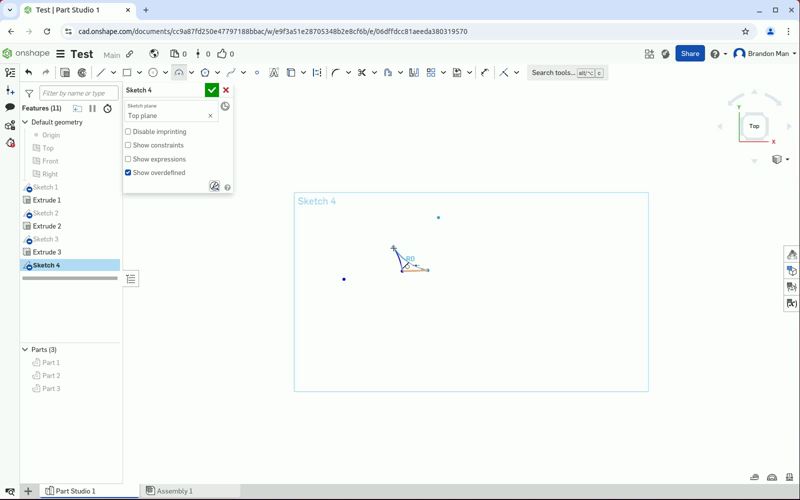
scroll(-6)
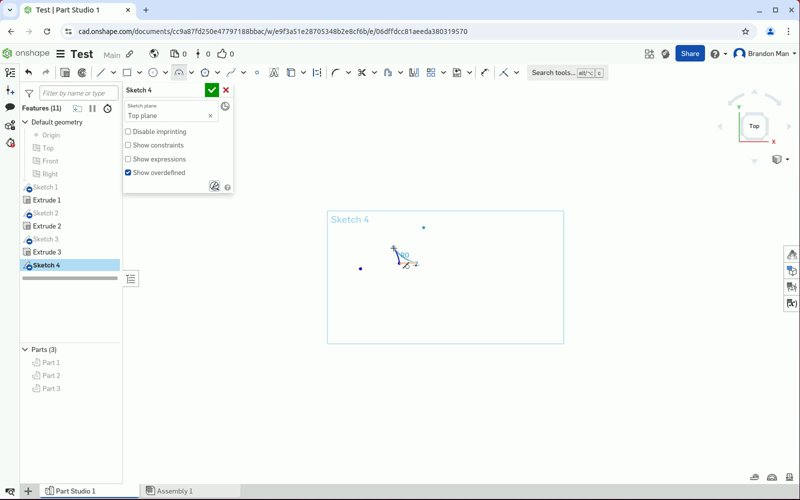
scroll(-6)
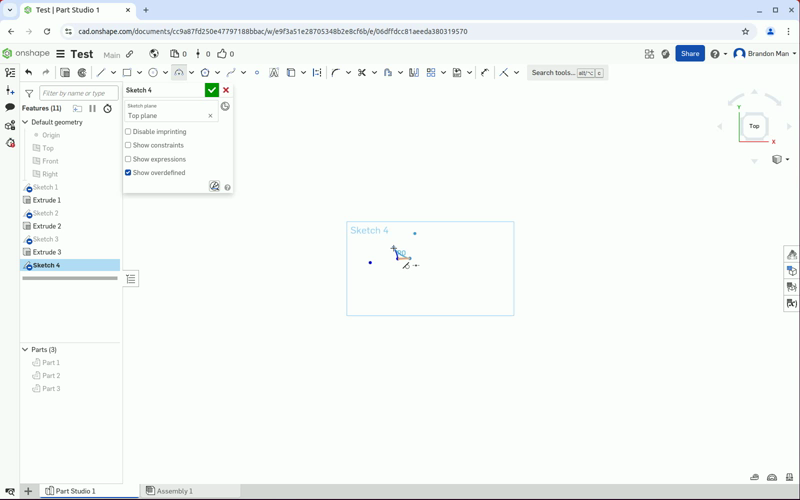
scroll(-6)
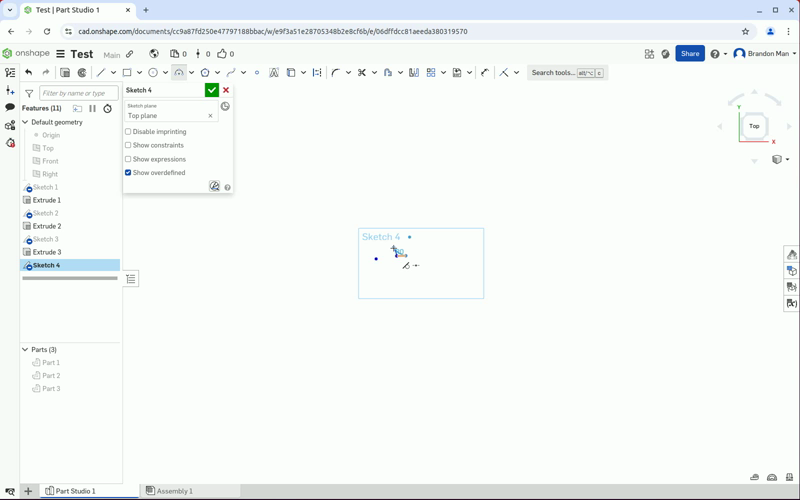
scroll(-6)
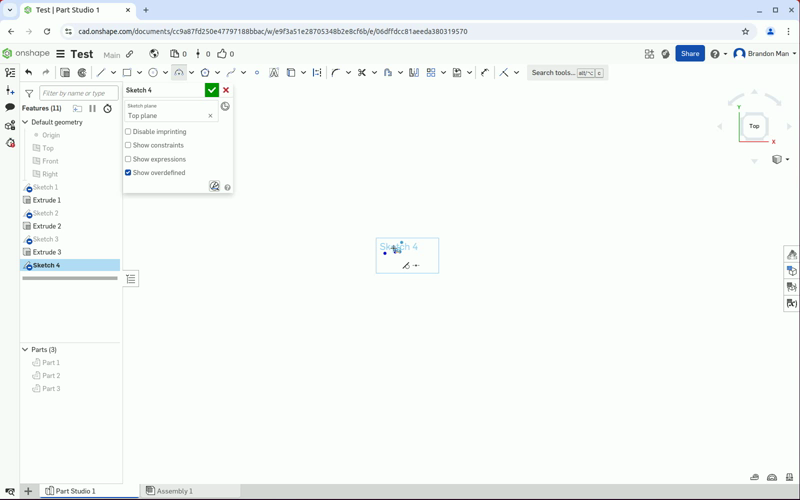
key_down(shift)
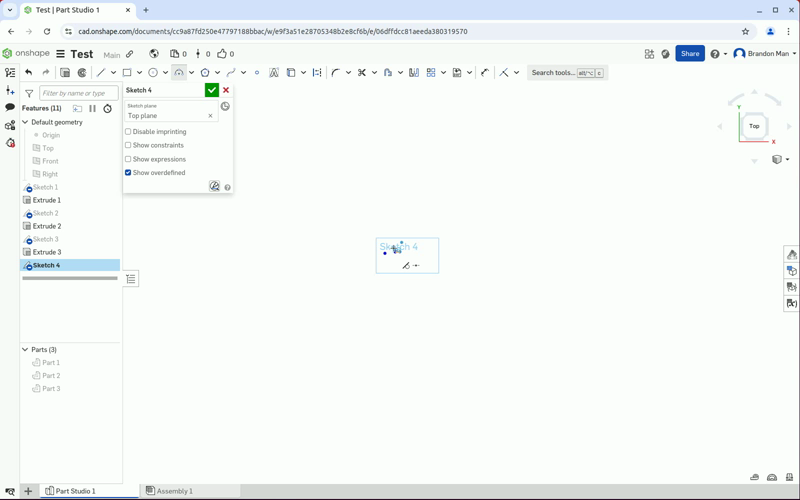
mouse_move(396, 250)
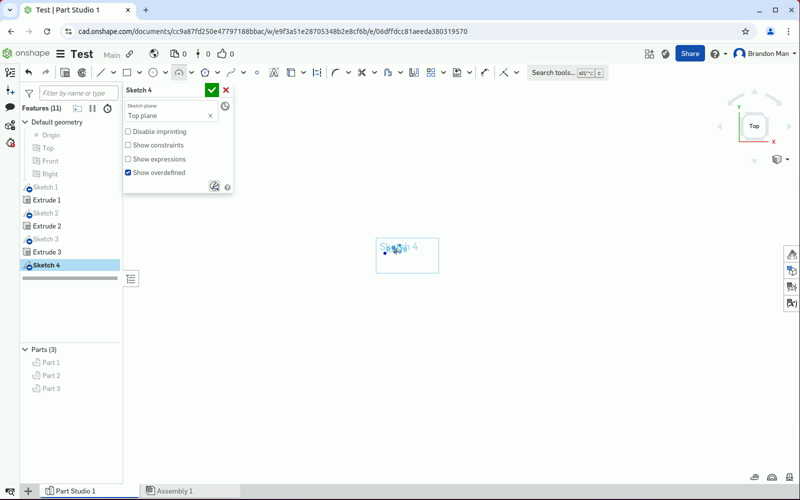
scroll(6)
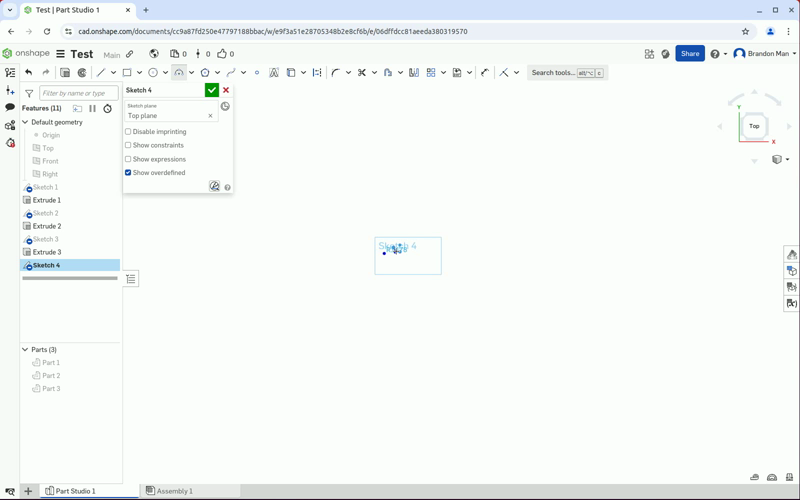
scroll(6)
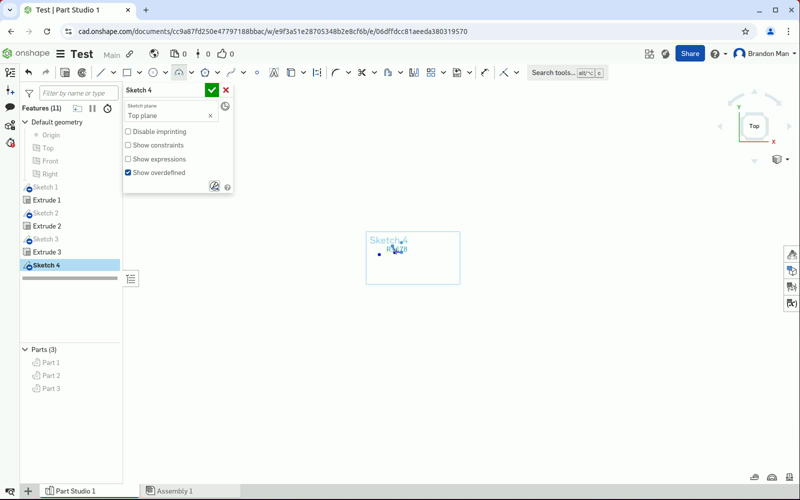
scroll(6)
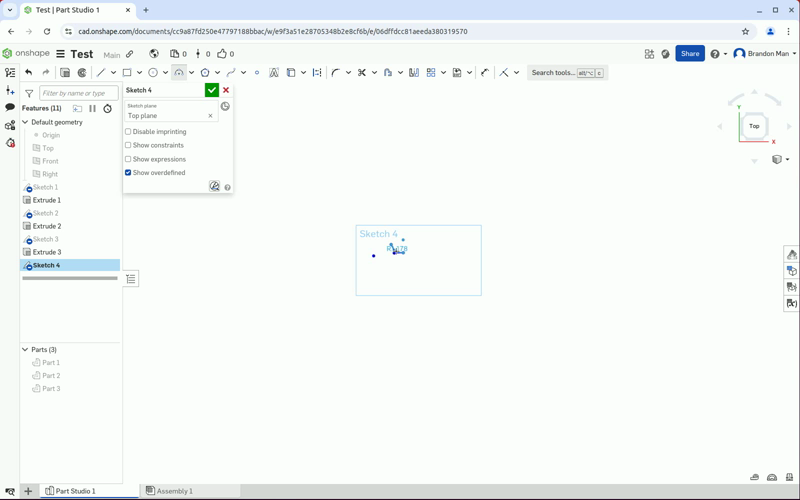
scroll(6)
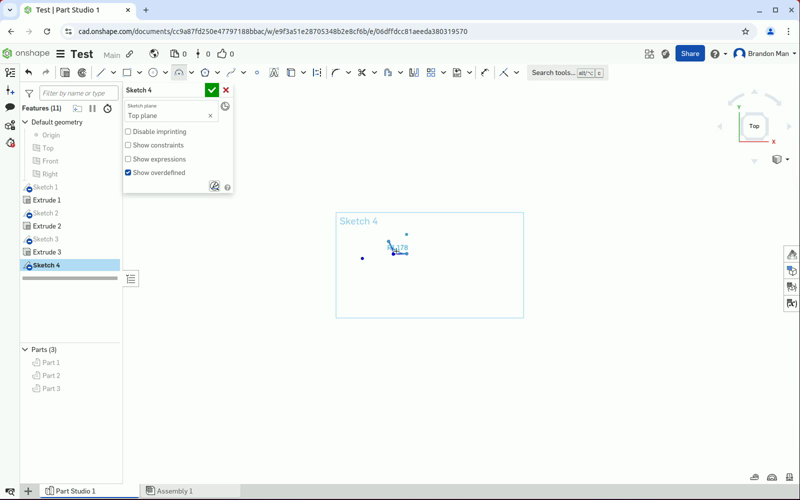
scroll(6)
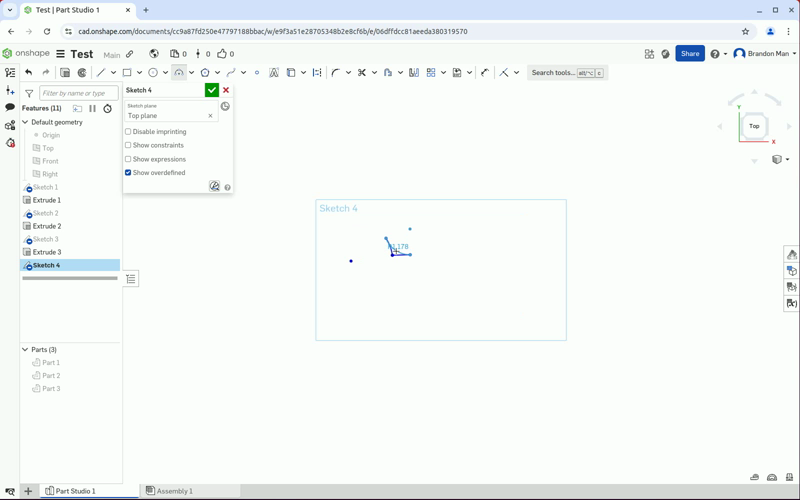
scroll(6)
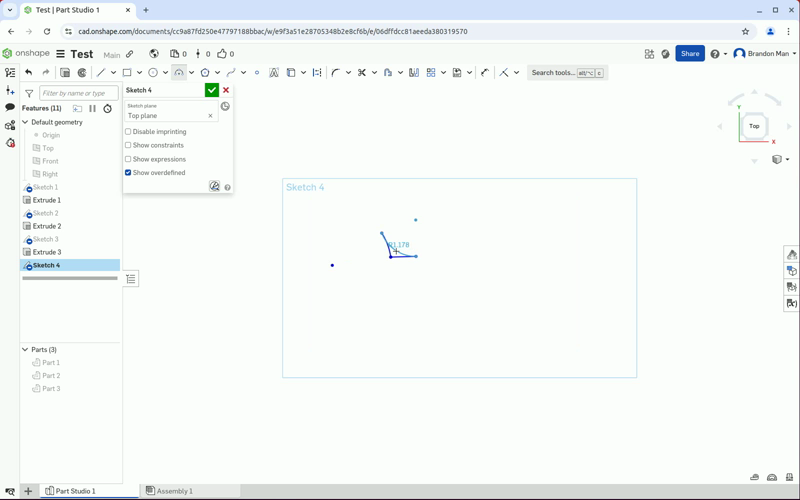
scroll(6)
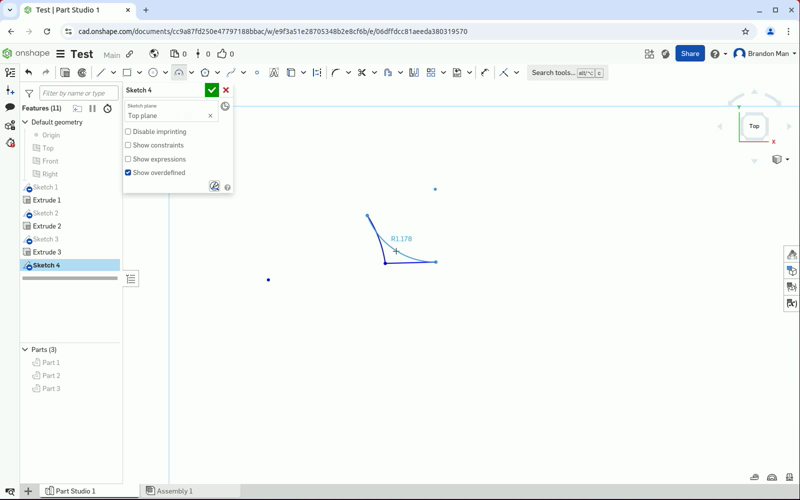
click(396, 250)
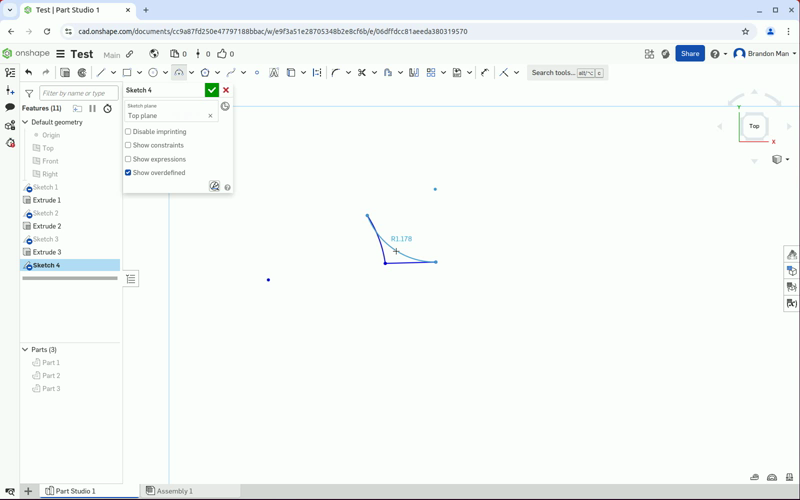
scroll(-6)
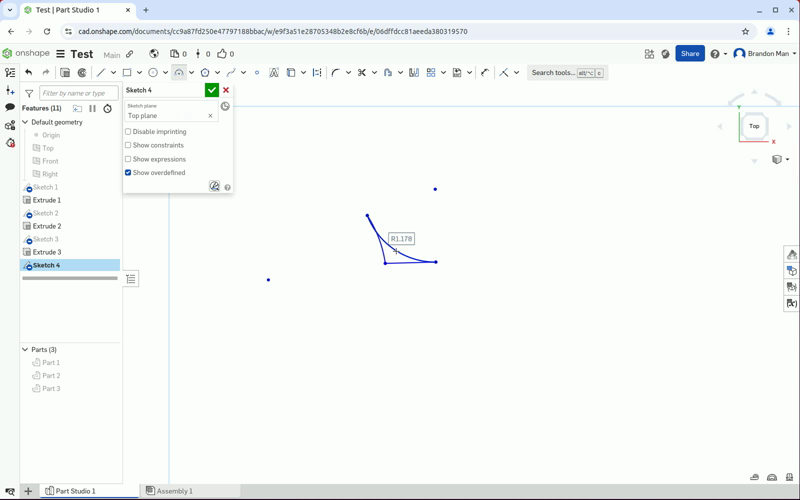
scroll(-6)
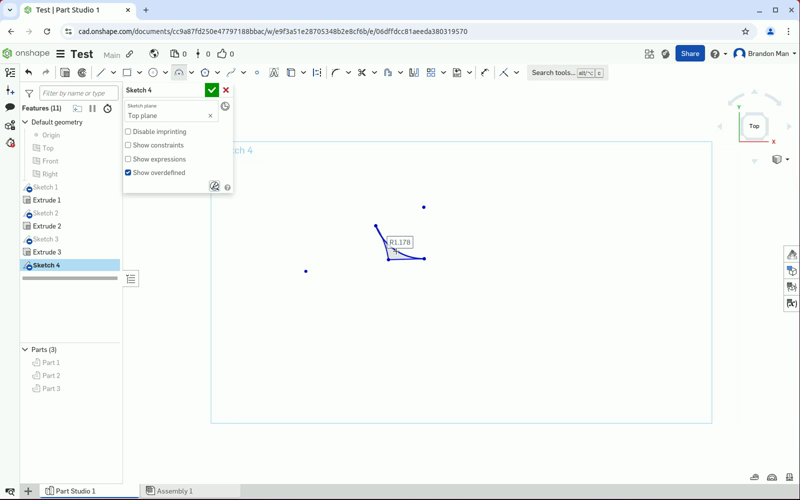
scroll(-6)
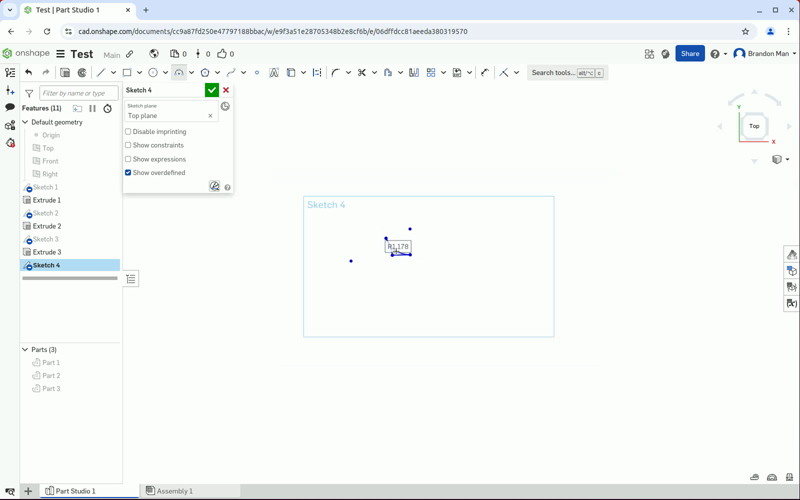
scroll(-6)
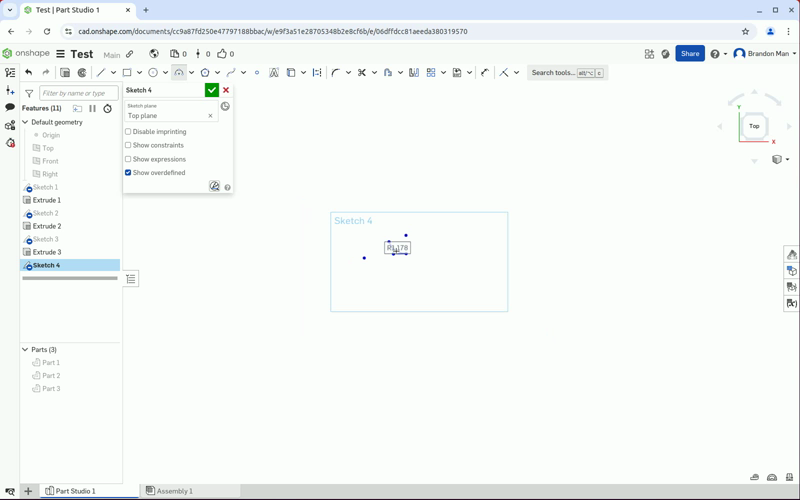
scroll(-6)
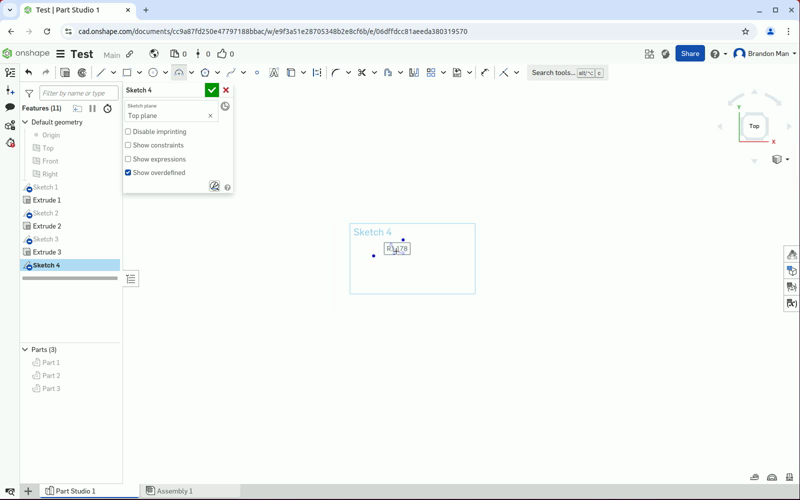
scroll(-6)
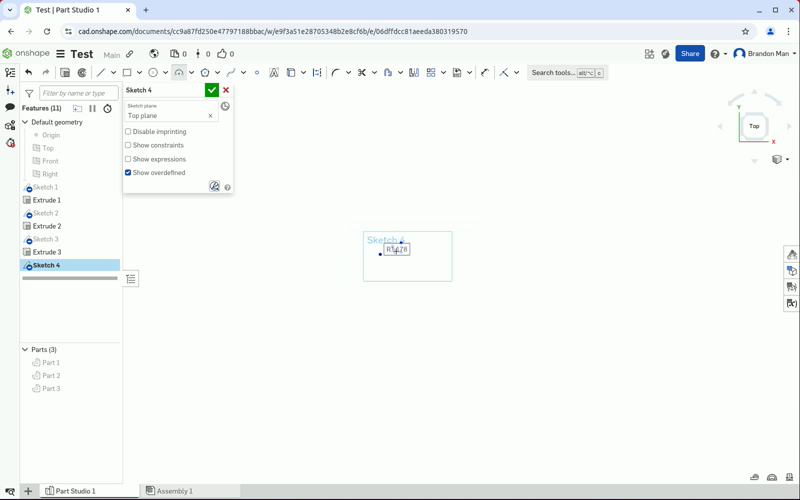
scroll(-6)
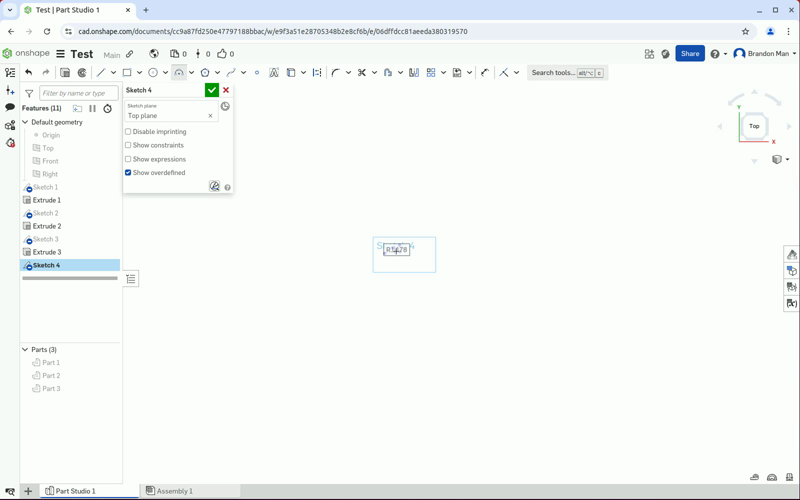
key_up(shift)
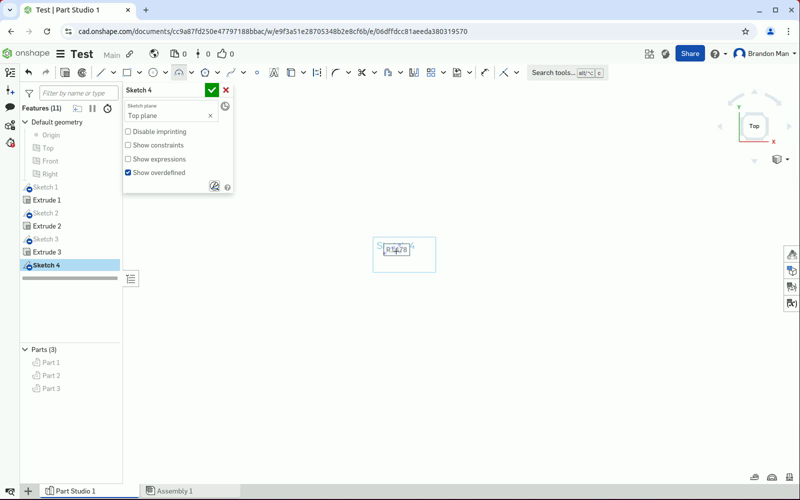
key(esc)
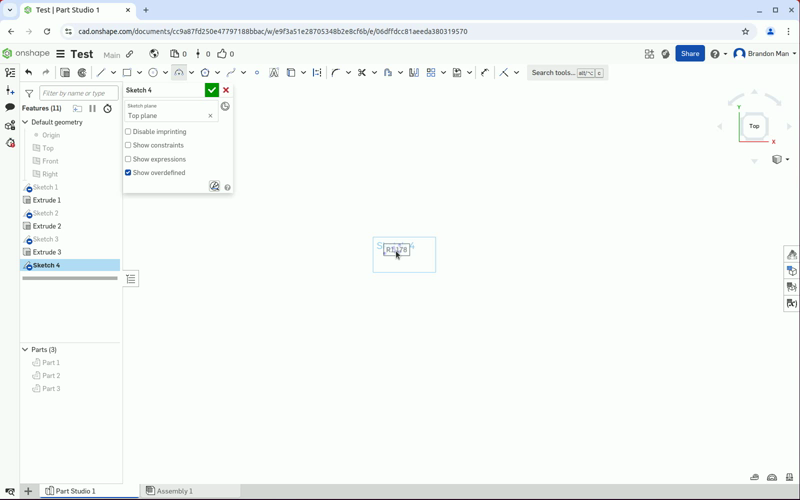
mouse_move(398, 251)
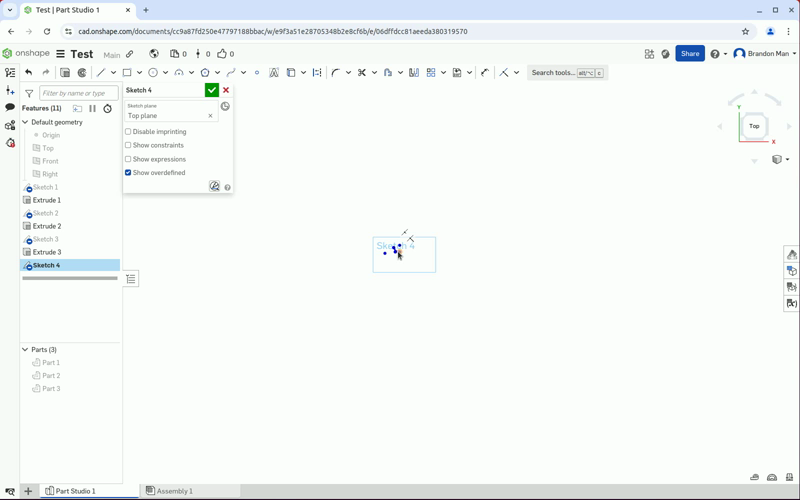
scroll(6)
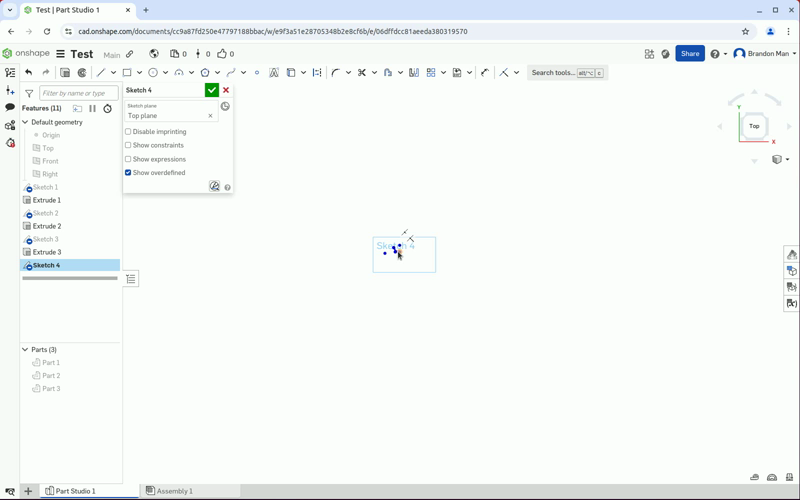
scroll(6)
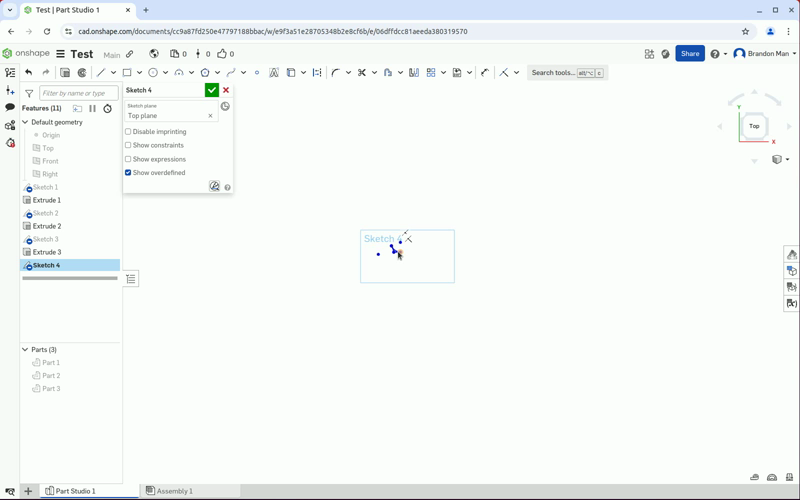
scroll(6)
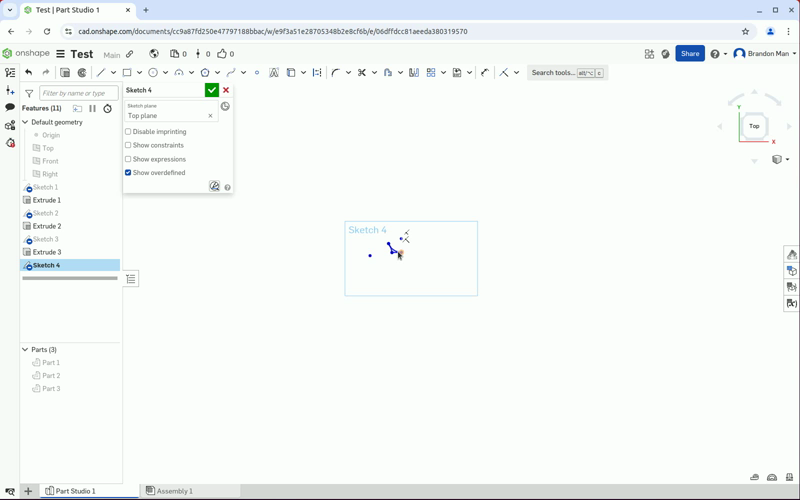
scroll(6)
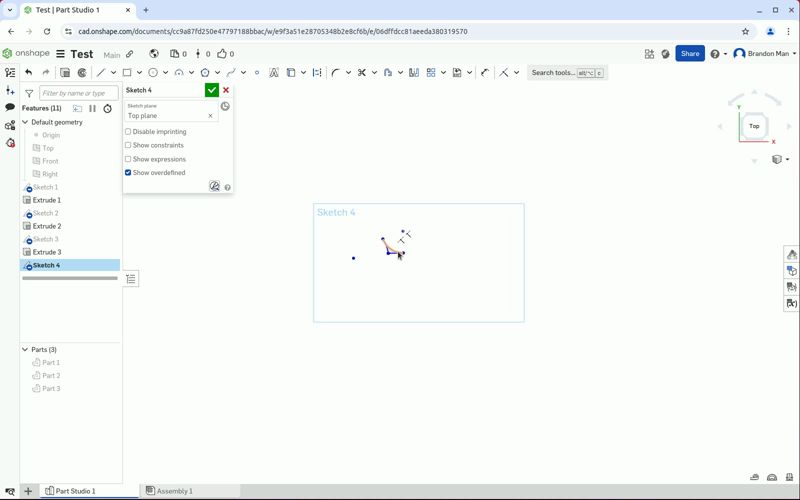
scroll(6)
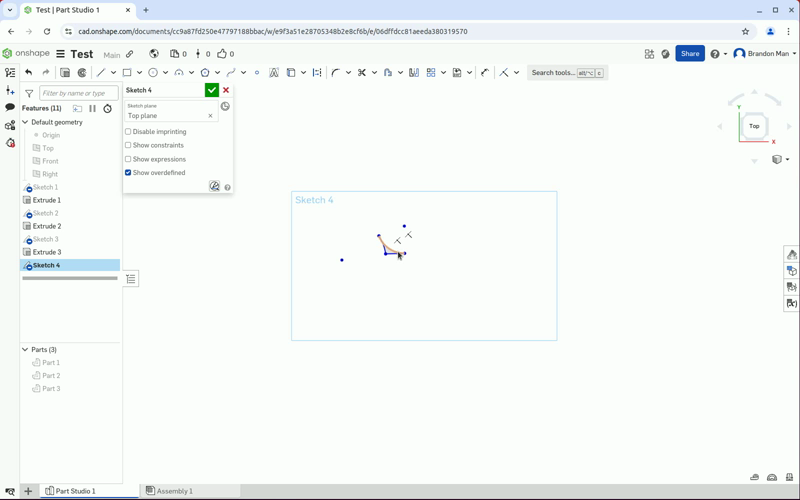
scroll(6)
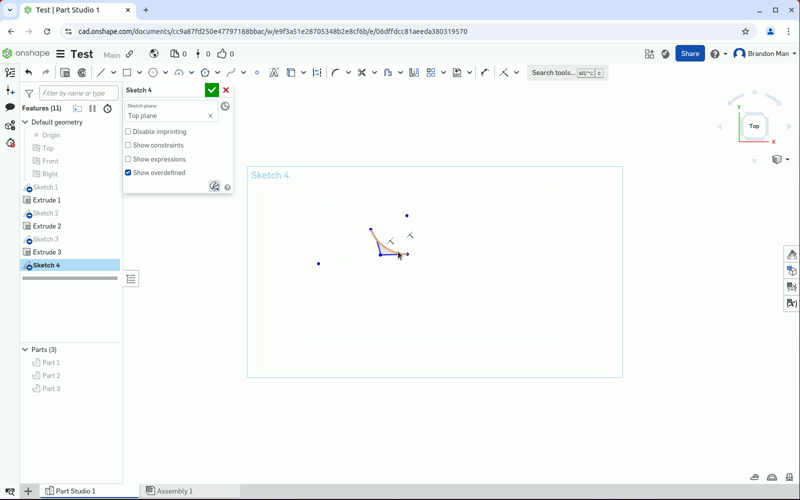
scroll(6)
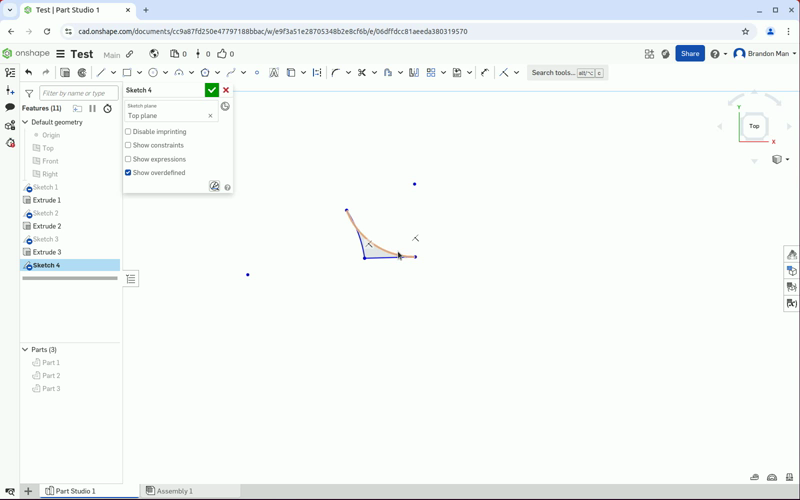
click(398, 251)
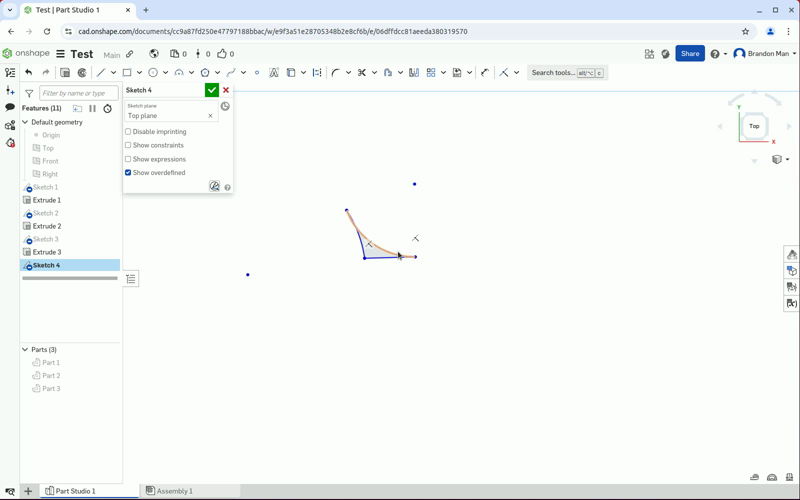
scroll(-6)
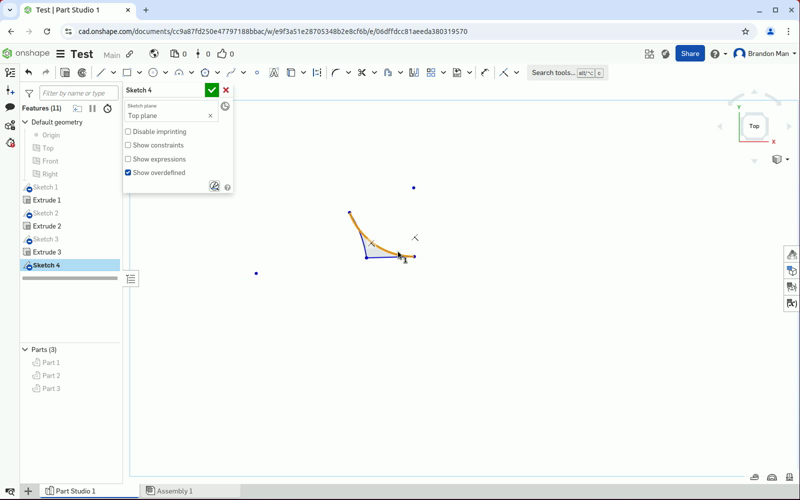
scroll(-6)
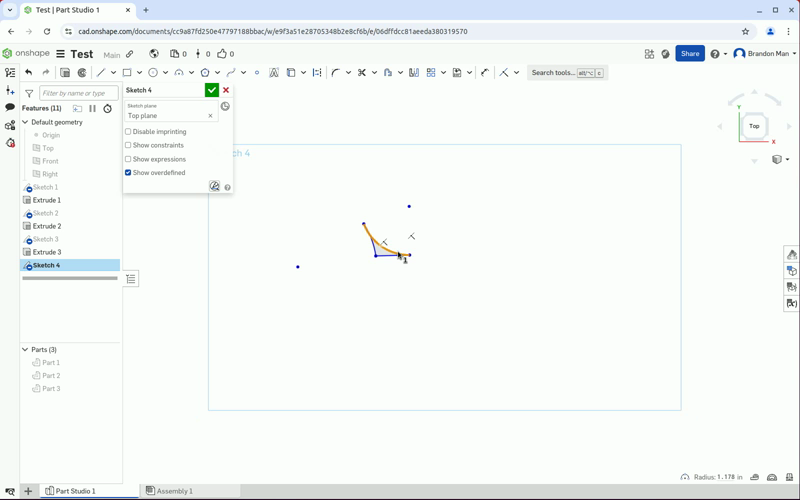
scroll(-6)
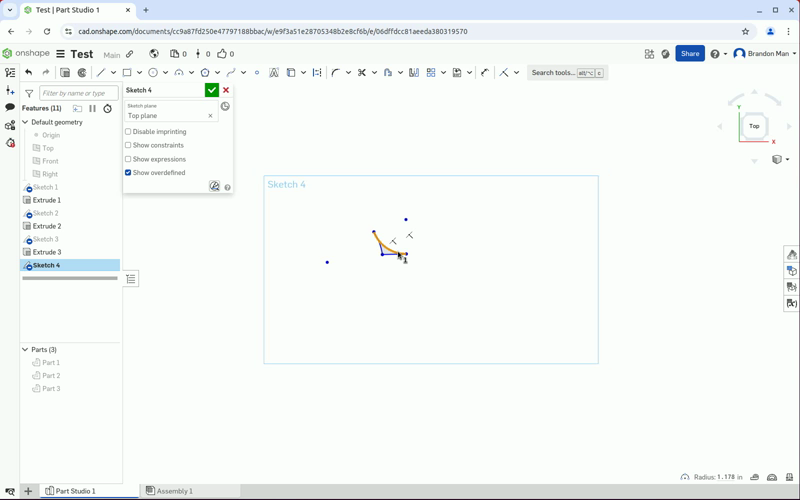
scroll(-6)
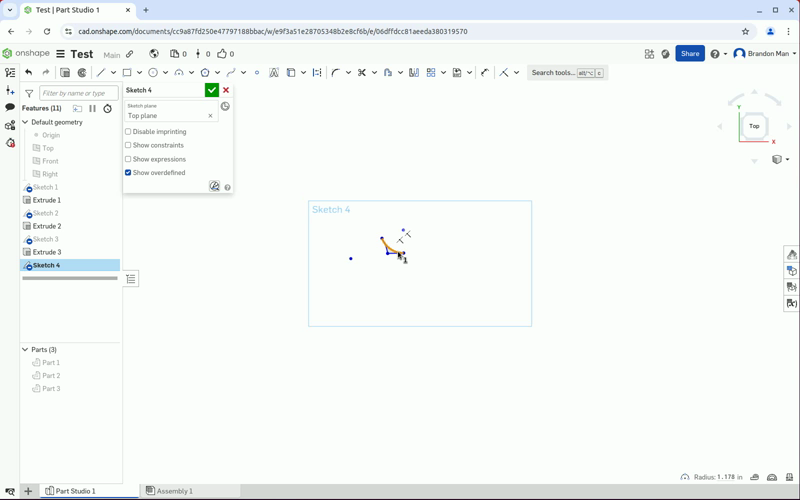
scroll(-6)
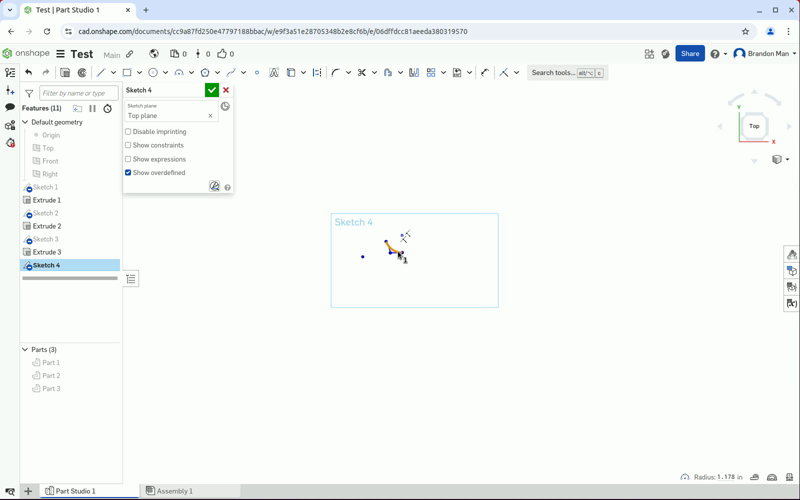
scroll(-6)
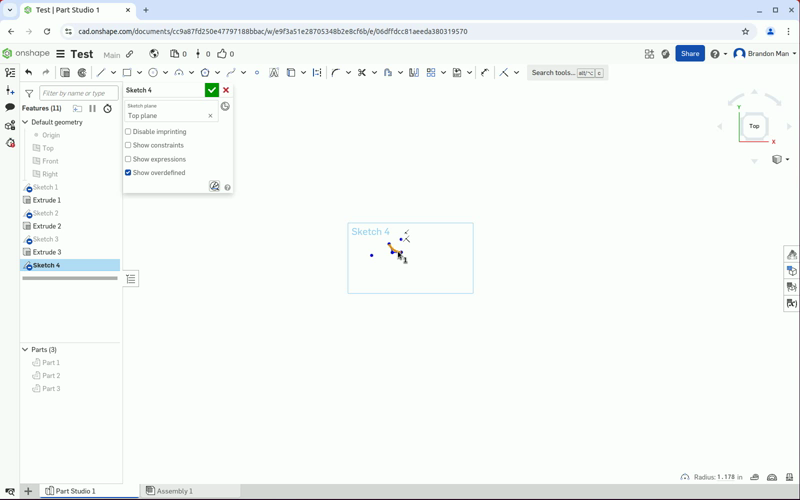
scroll(-6)
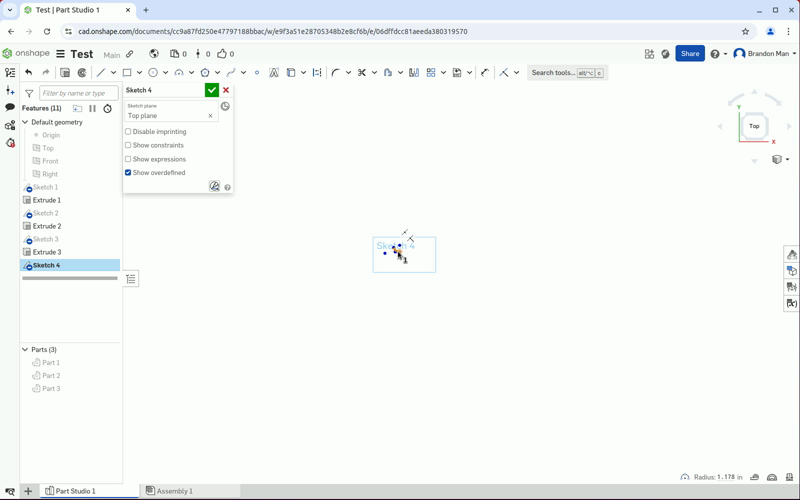
mouse_move(73, 352)
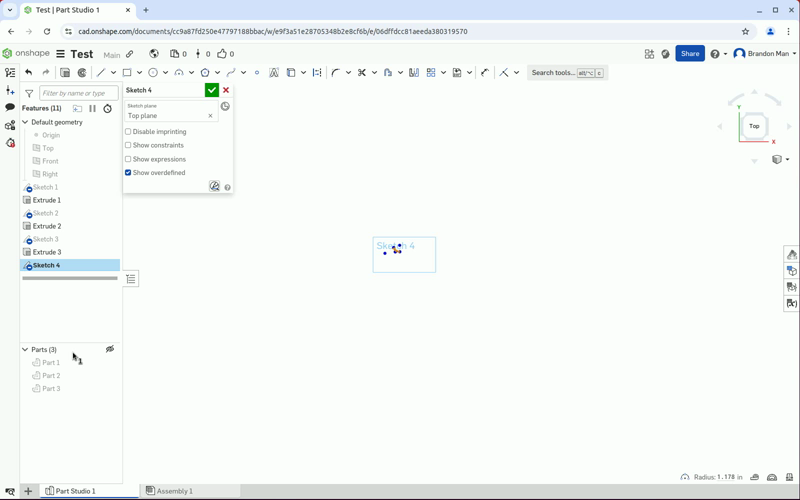
key(shift+y)
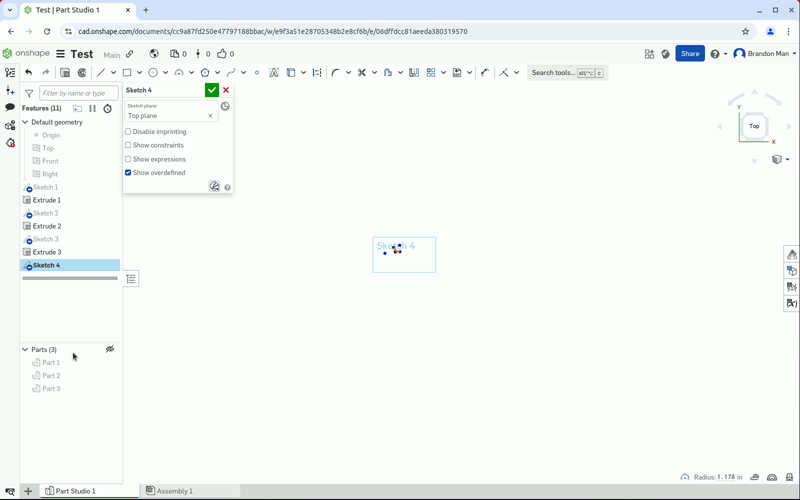
key(shift+e)
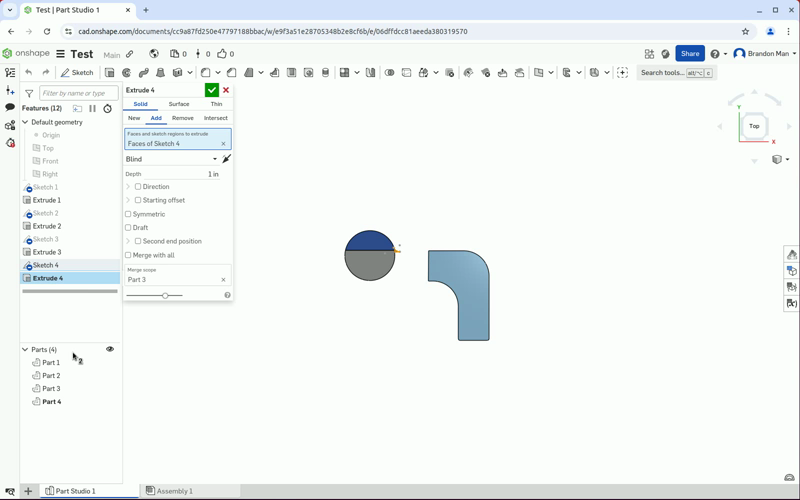
mouse_move(143, 106)
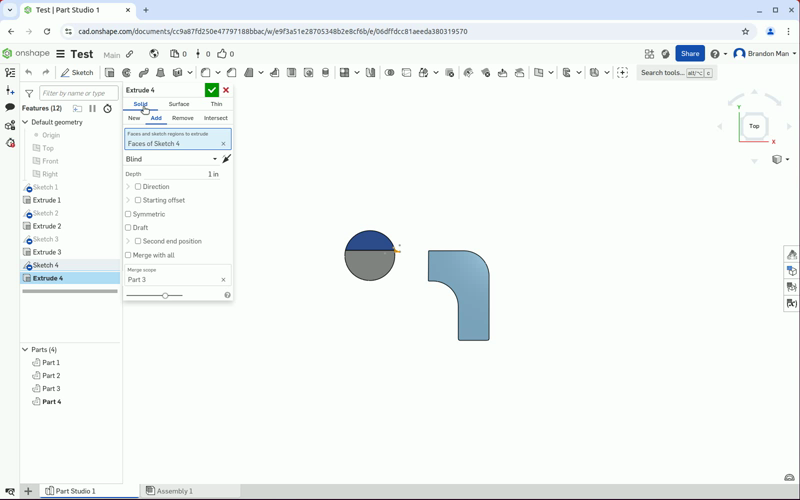
click(143, 106)
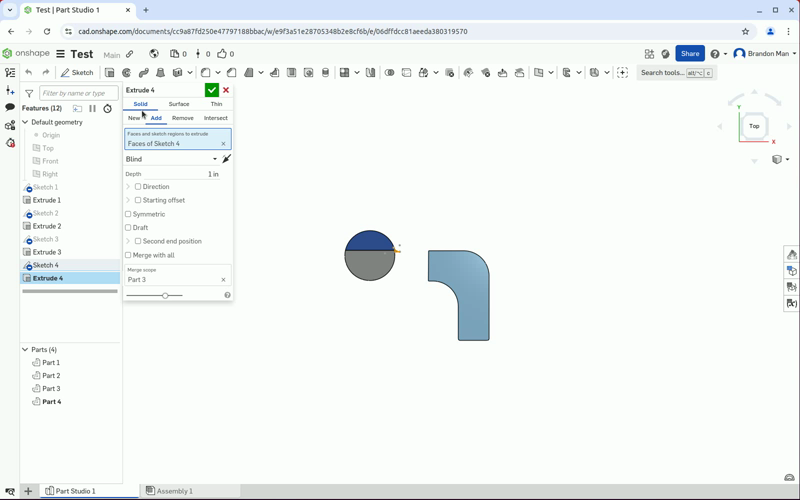
mouse_move(137, 120)
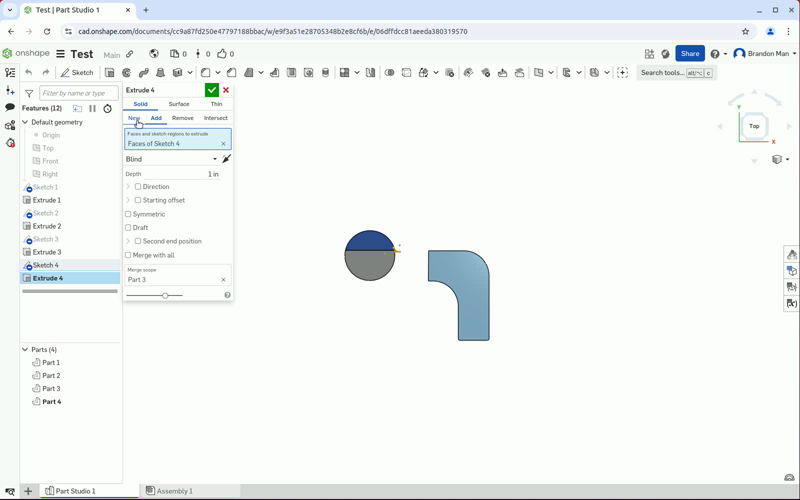
click(137, 120)
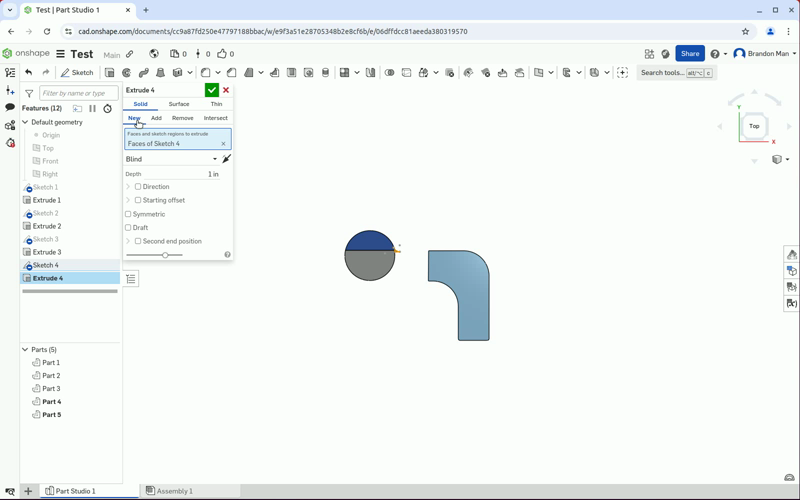
key(tab, 4)
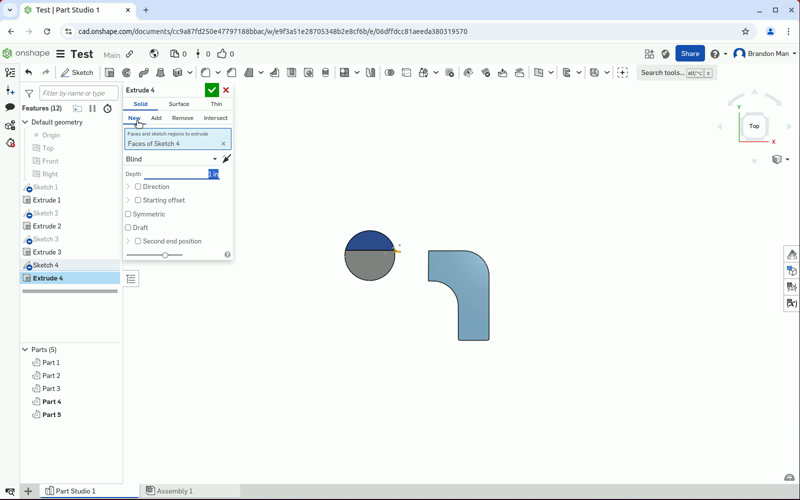
text(0.241)
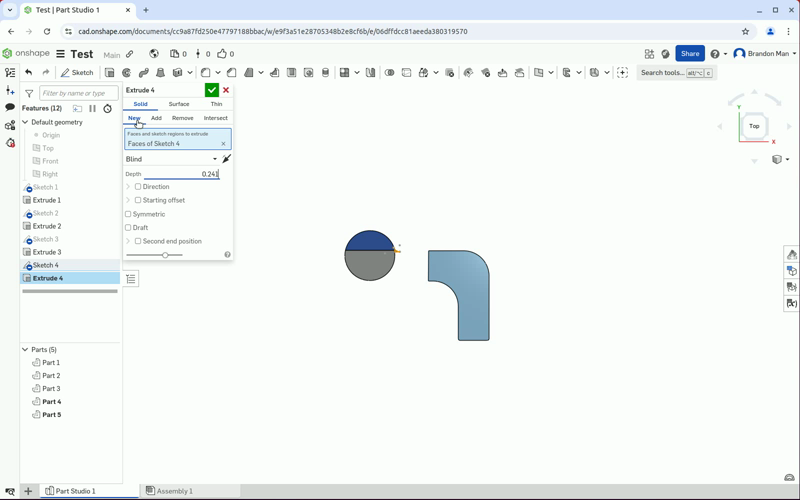
key(enter)
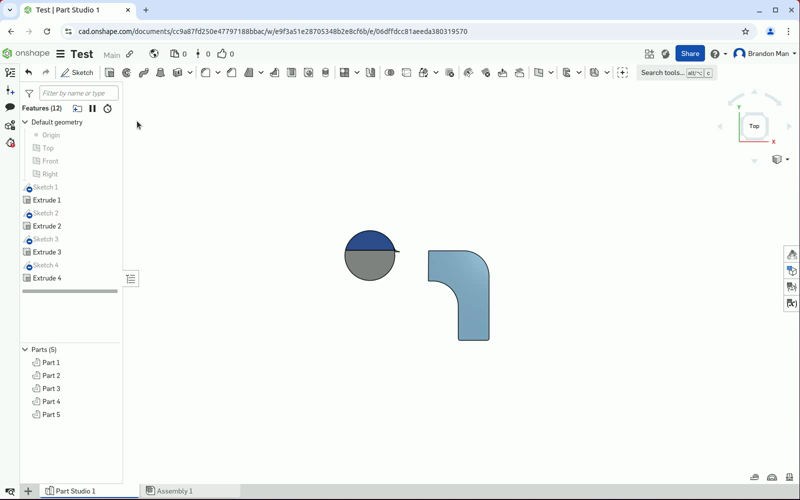
key(shift+h)
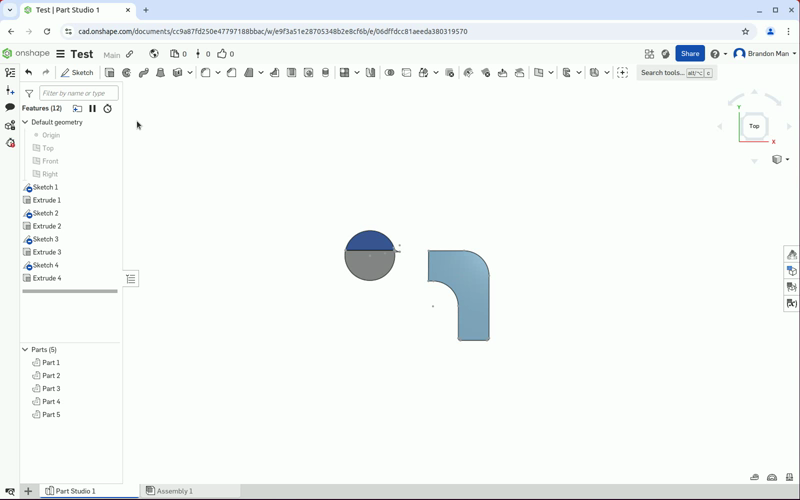
key(shift+h)
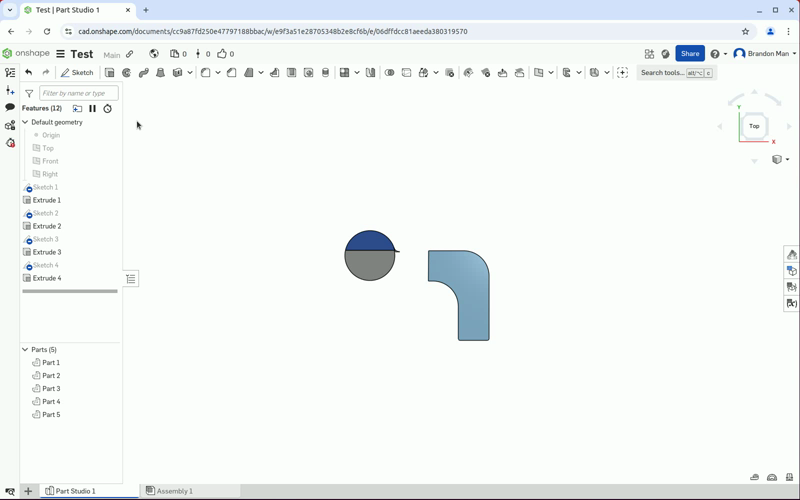
mouse_move(73, 189)
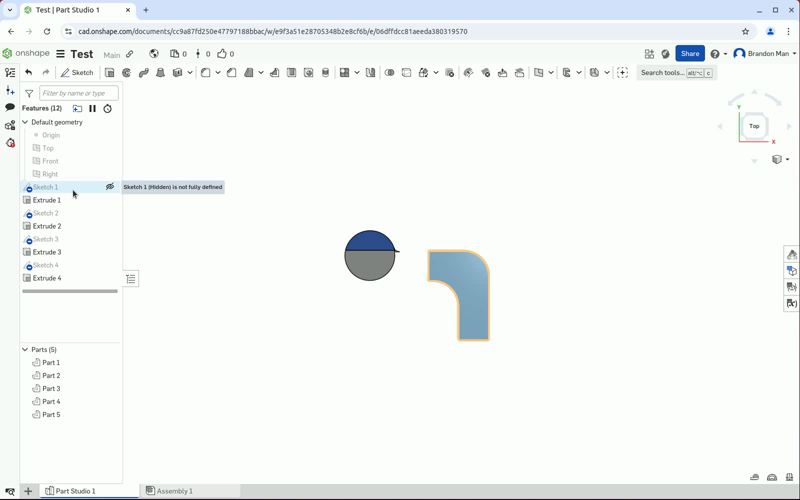
click(73, 189)
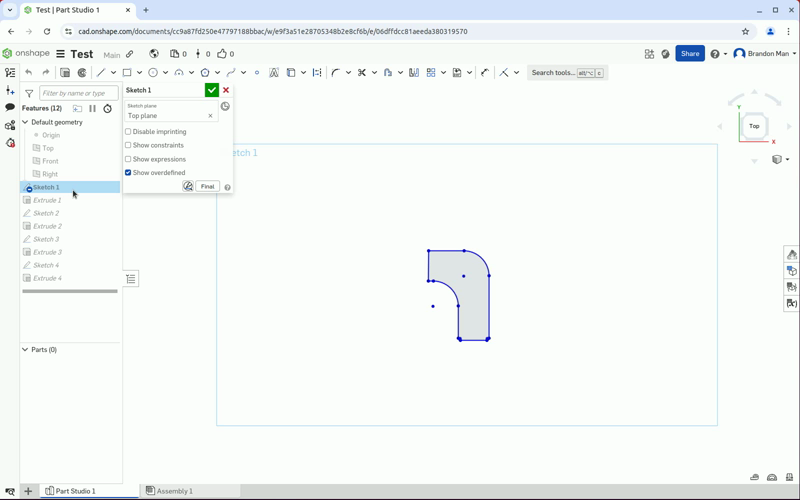
mouse_move(229, 92)
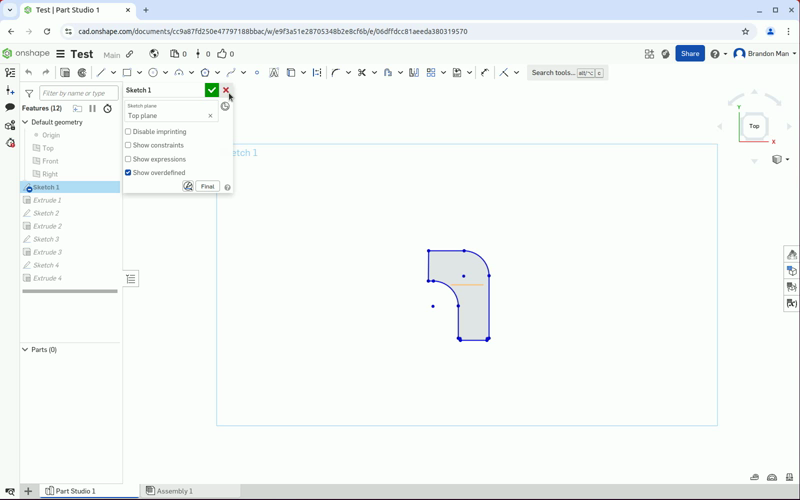
click(229, 92)
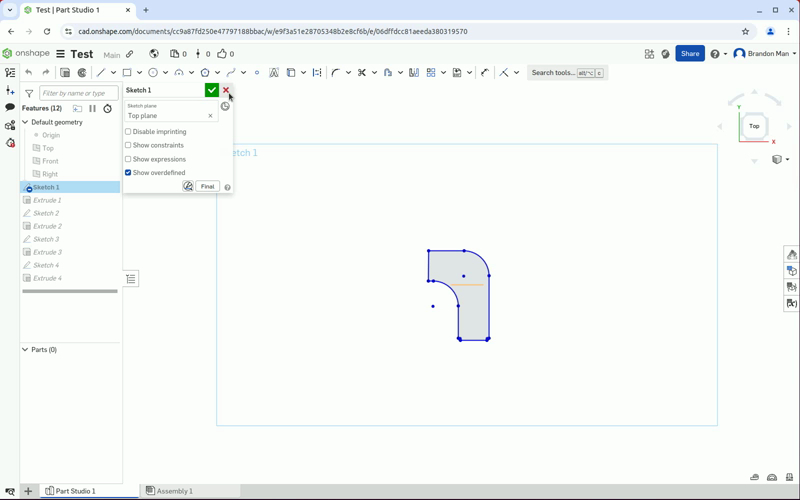
key(shift+s)
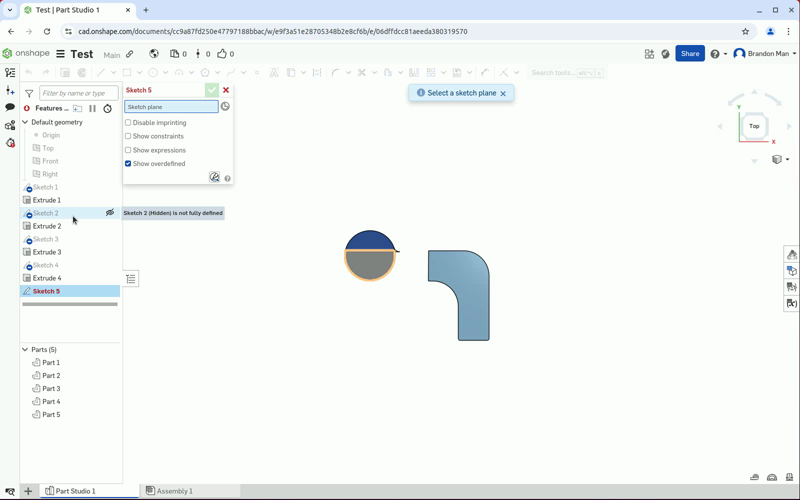
scroll(3)
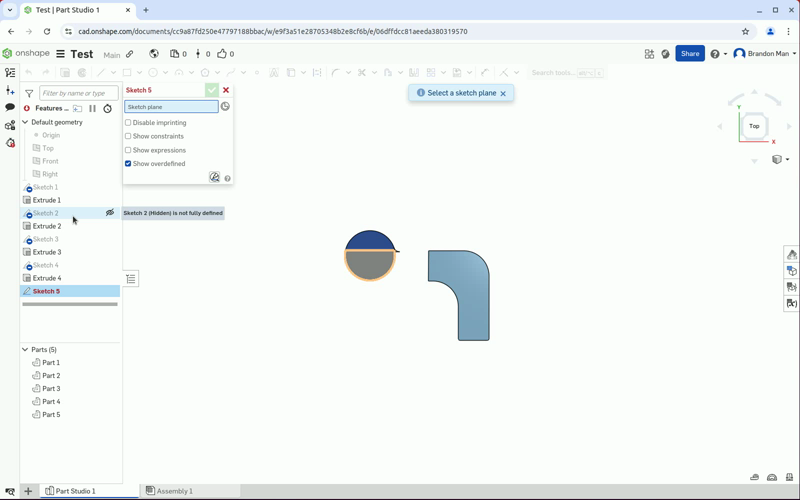
mouse_move(73, 150)
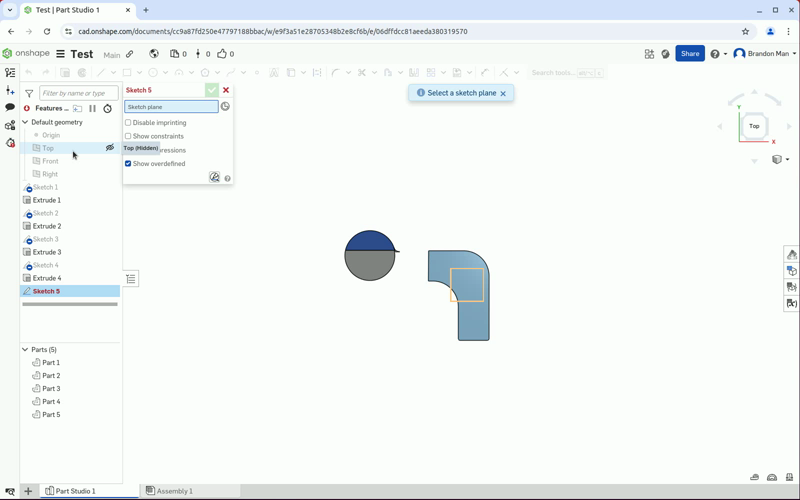
click(73, 150)
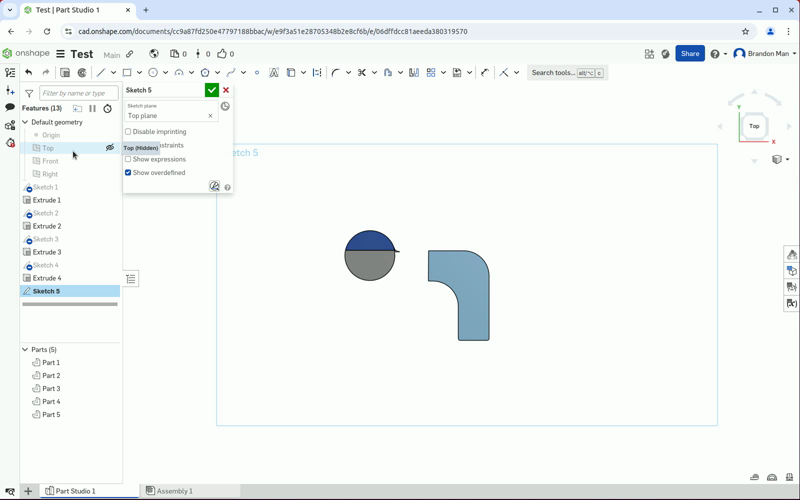
mouse_move(73, 352)
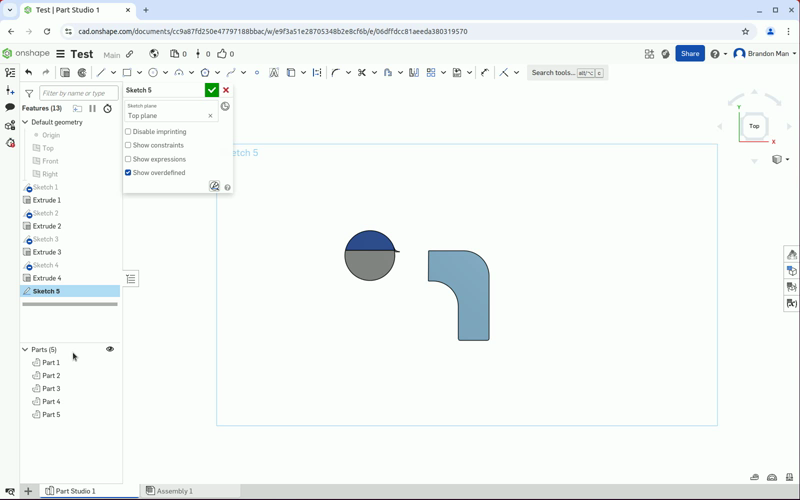
key(y)
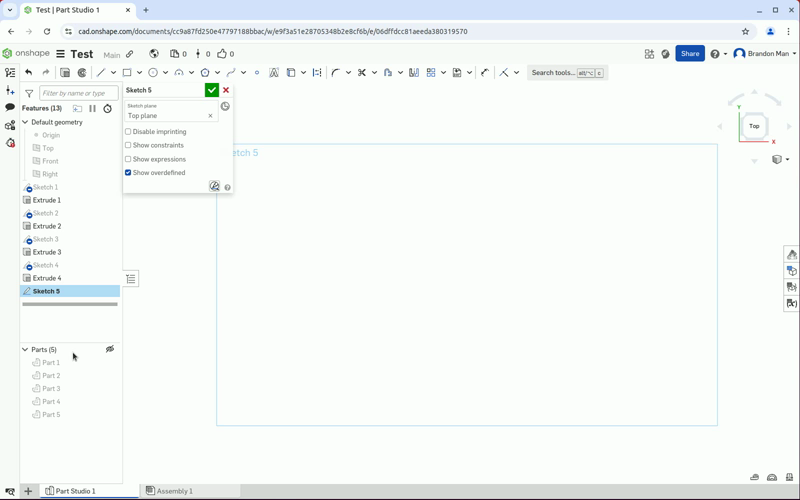
key(l)
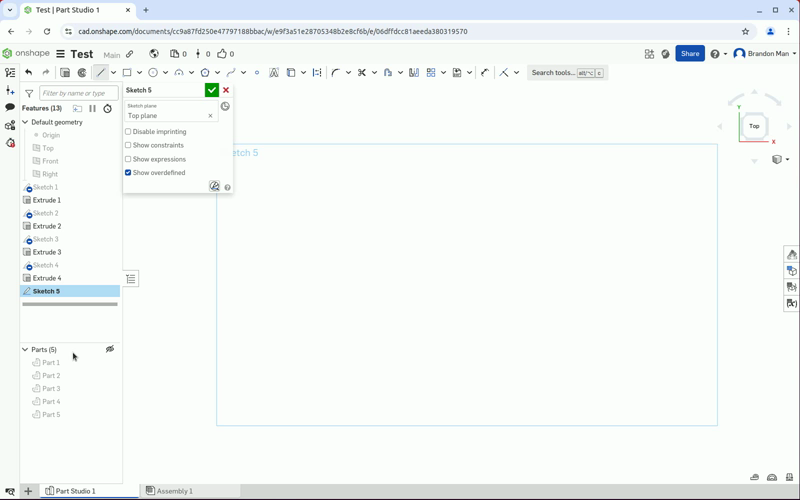
key_down(shift)
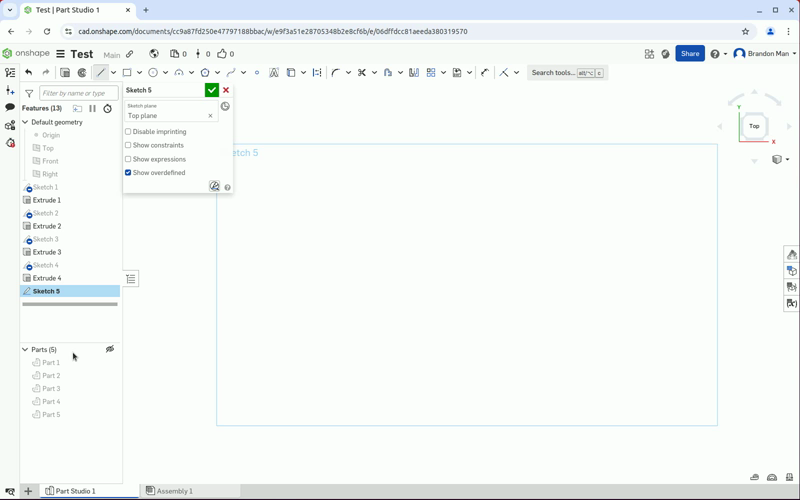
mouse_move(371, 279)
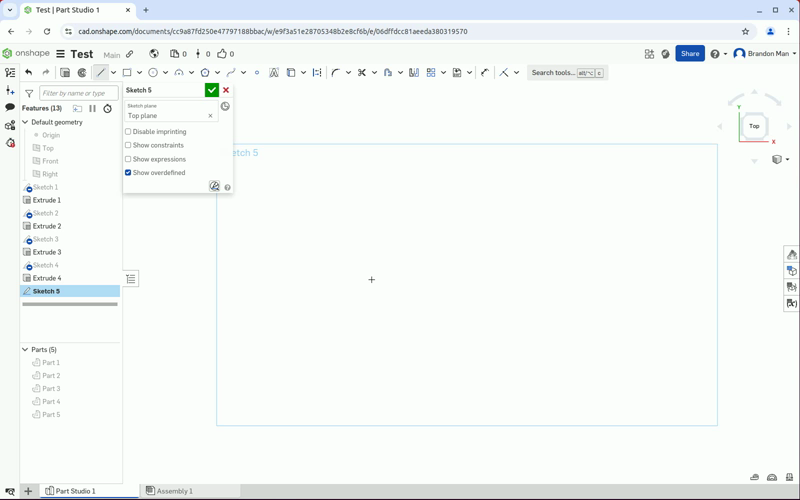
click(371, 279)
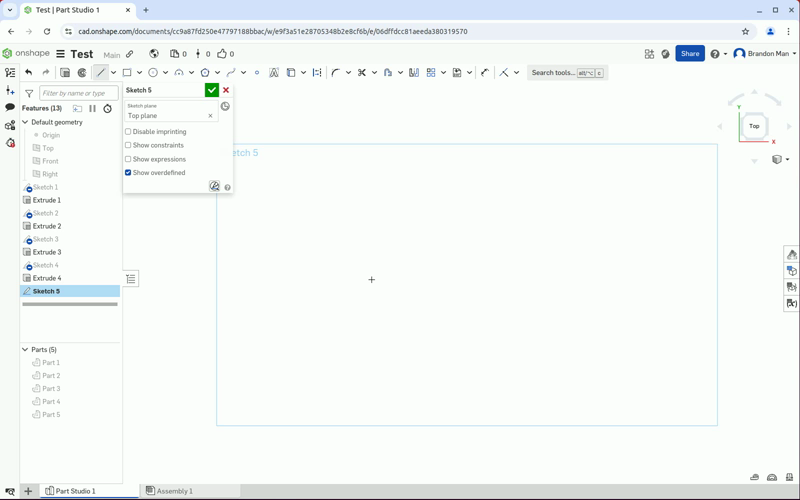
key_up(shift)
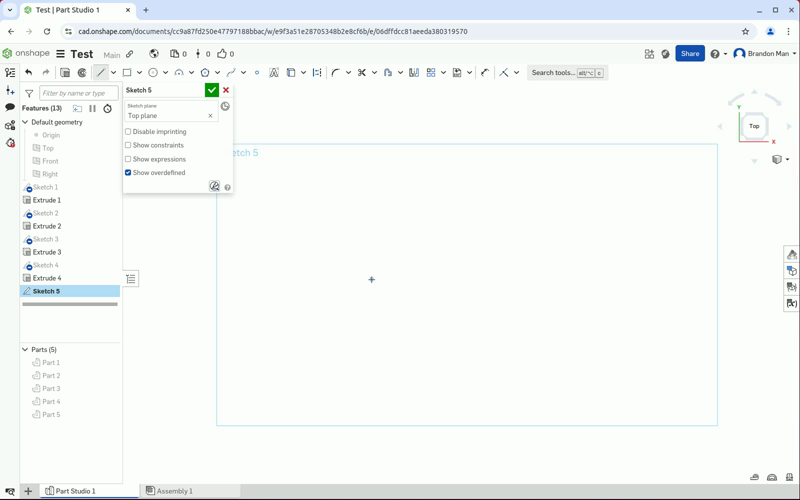
key_down(shift)
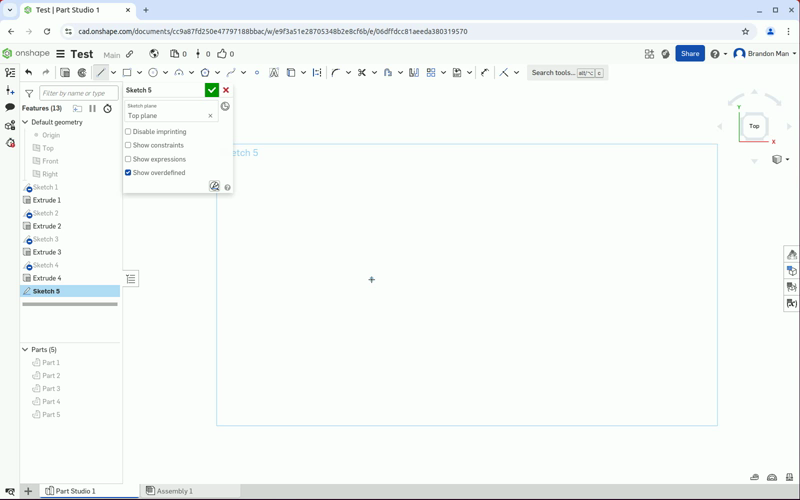
mouse_move(401, 279)
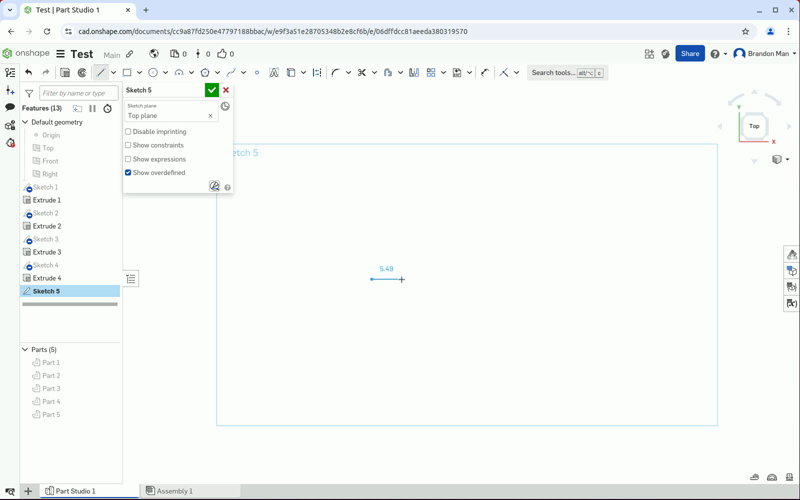
mouse_move(427, 279)
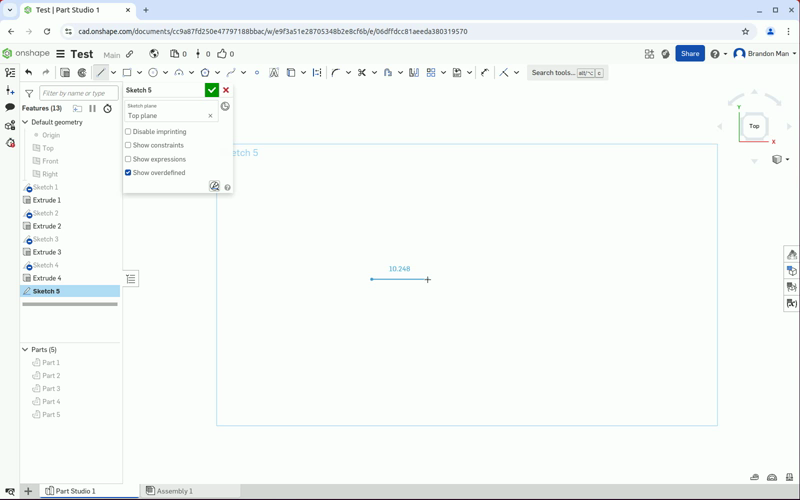
click(427, 279)
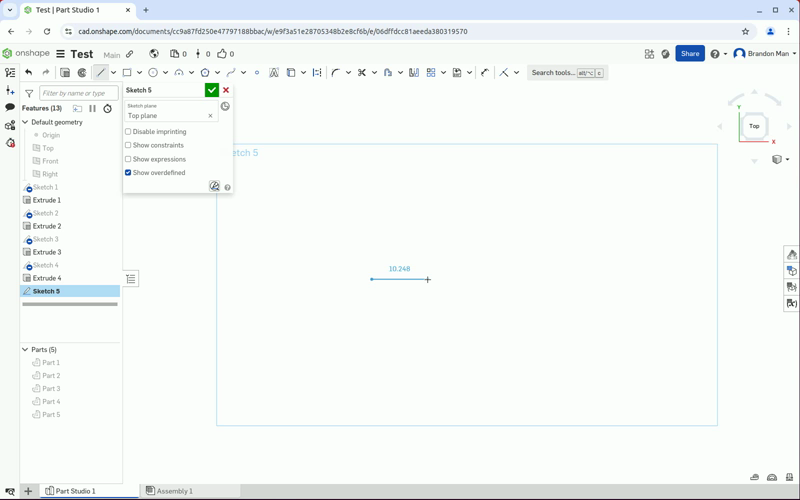
key_up(shift)
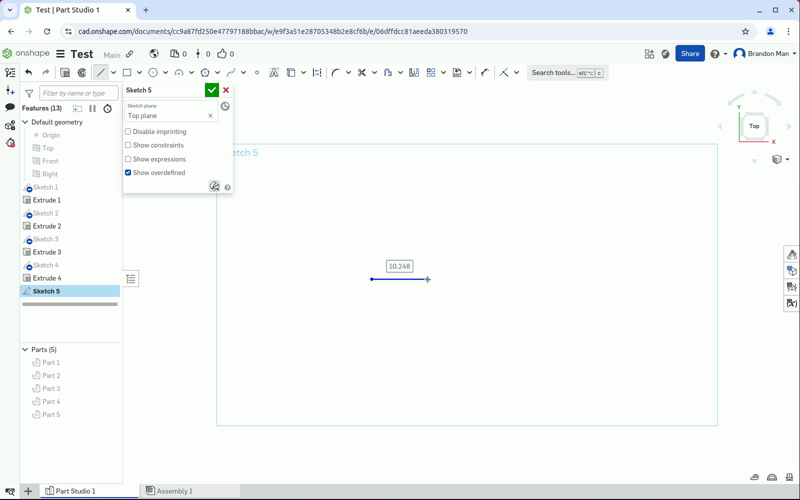
key_down(shift)
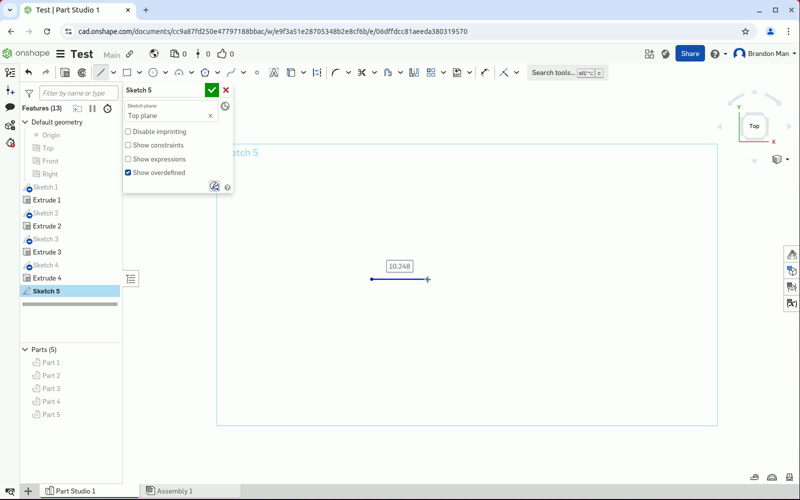
mouse_move(457, 279)
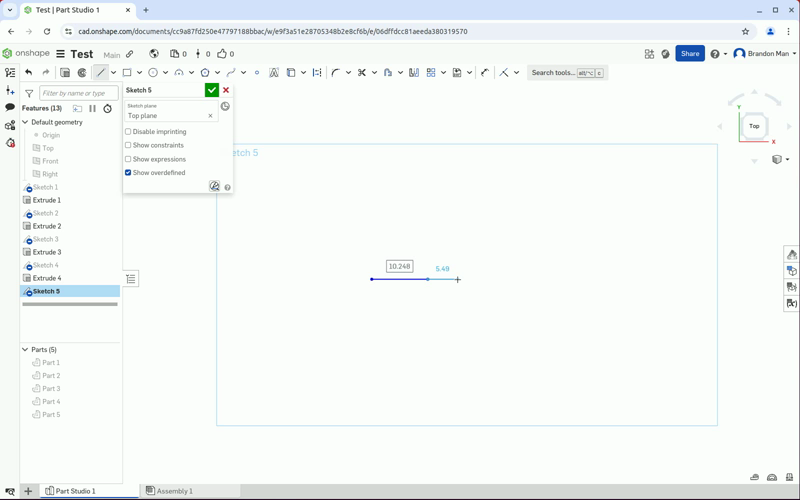
mouse_move(427, 250)
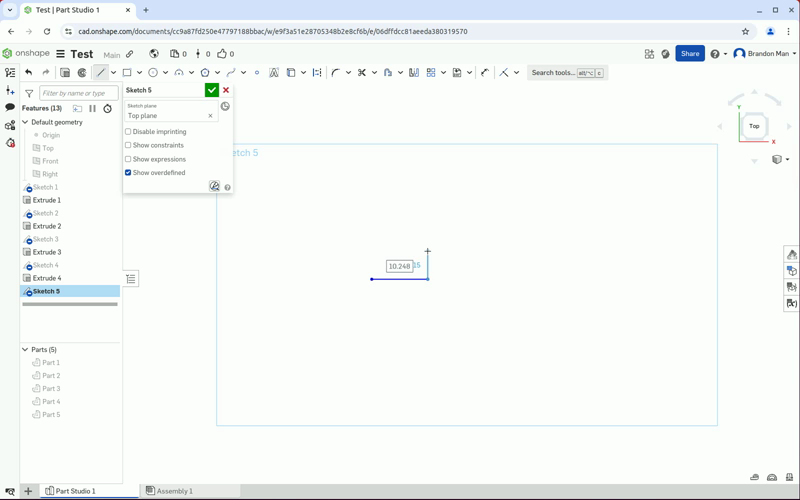
click(427, 250)
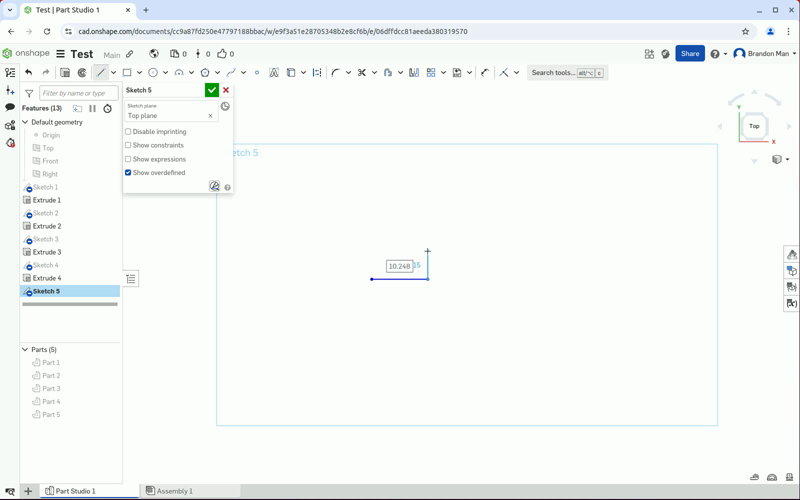
key_up(shift)
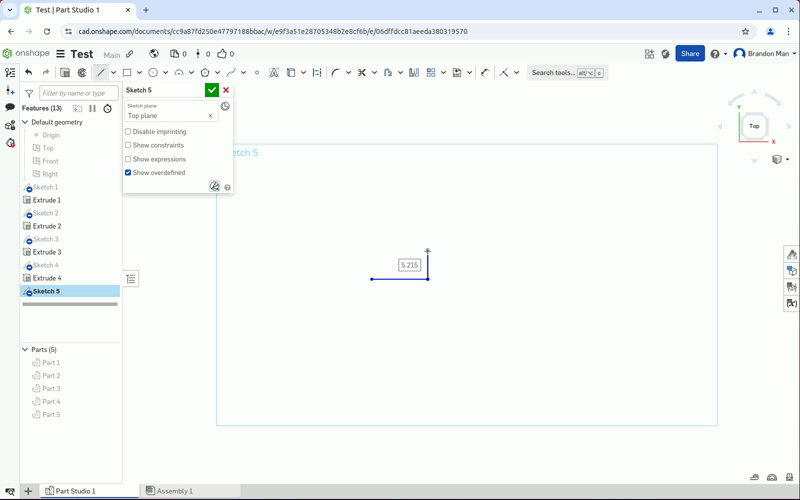
key_down(shift)
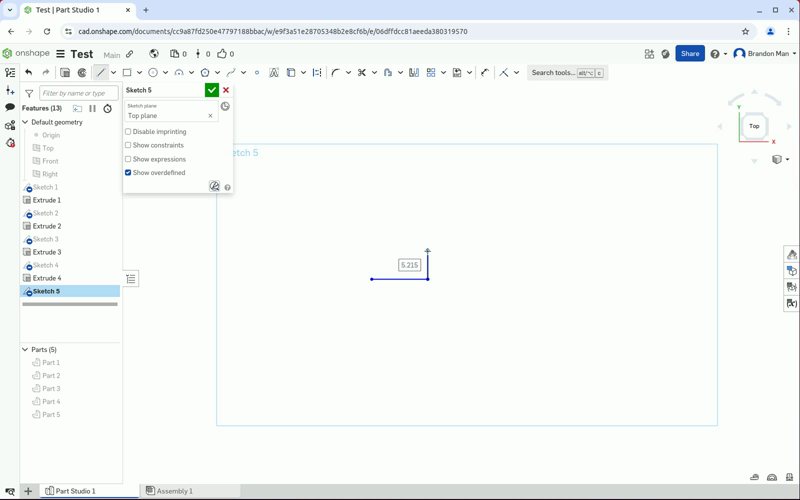
mouse_move(457, 250)
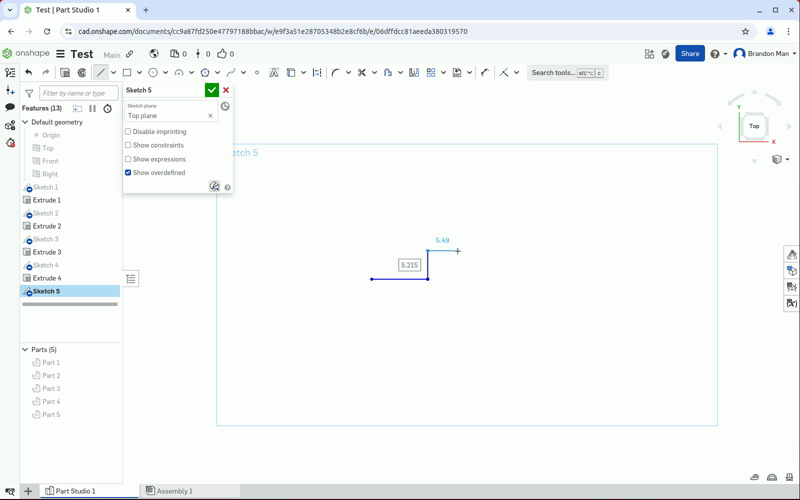
mouse_move(398, 250)
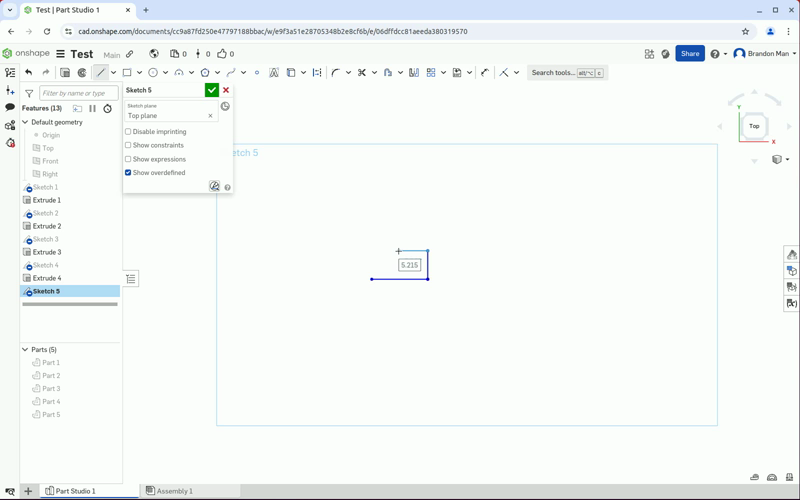
click(398, 250)
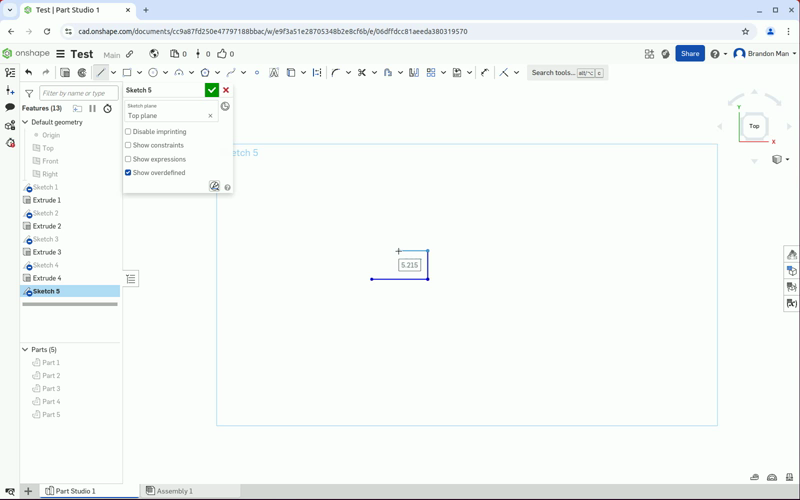
key_up(shift)
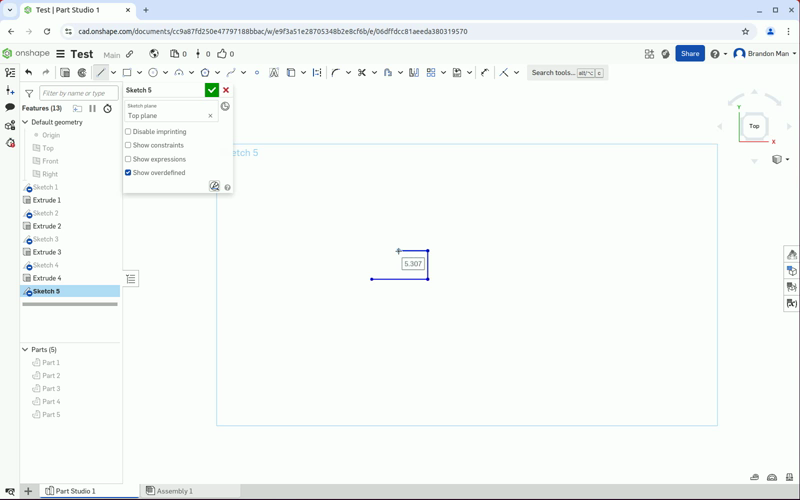
key_down(shift)
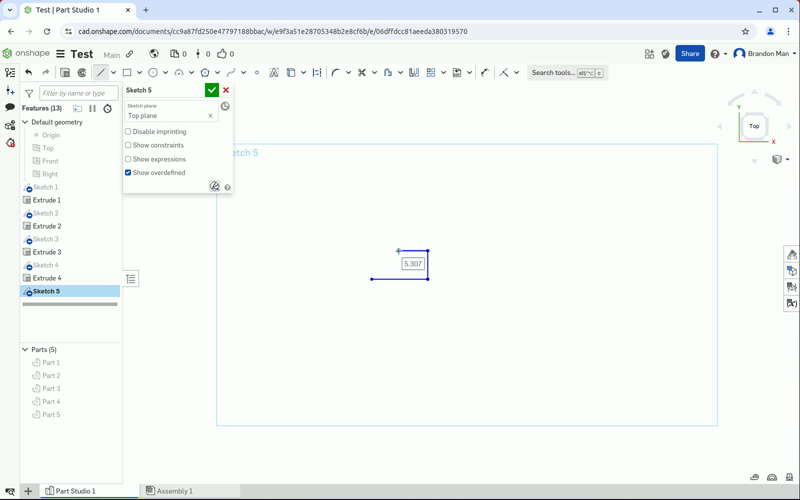
mouse_move(428, 250)
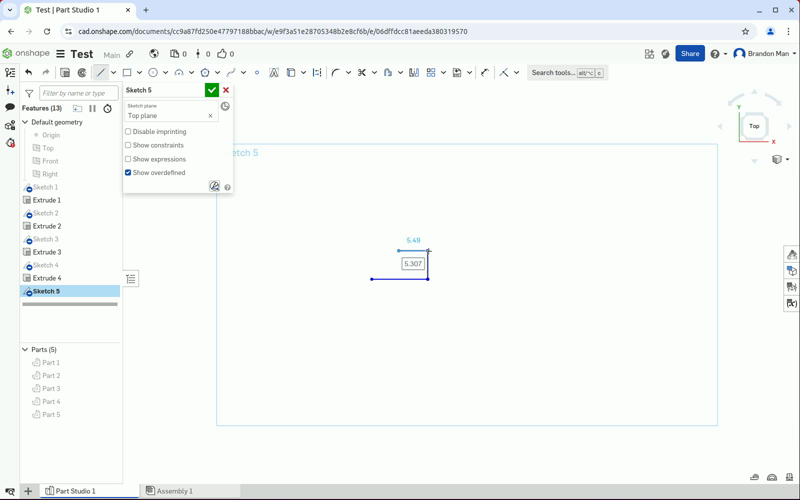
mouse_move(394, 250)
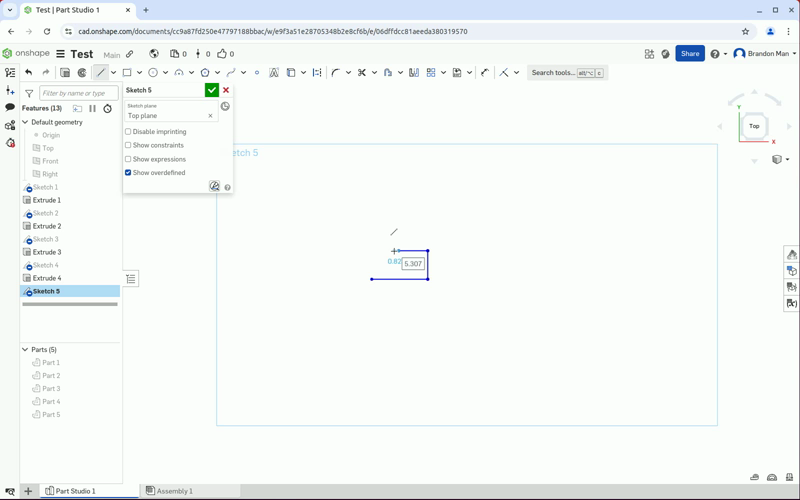
scroll(6)
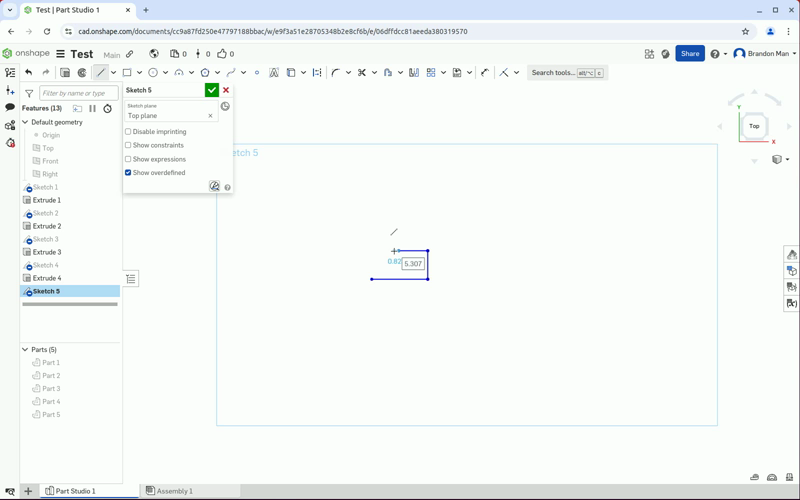
scroll(6)
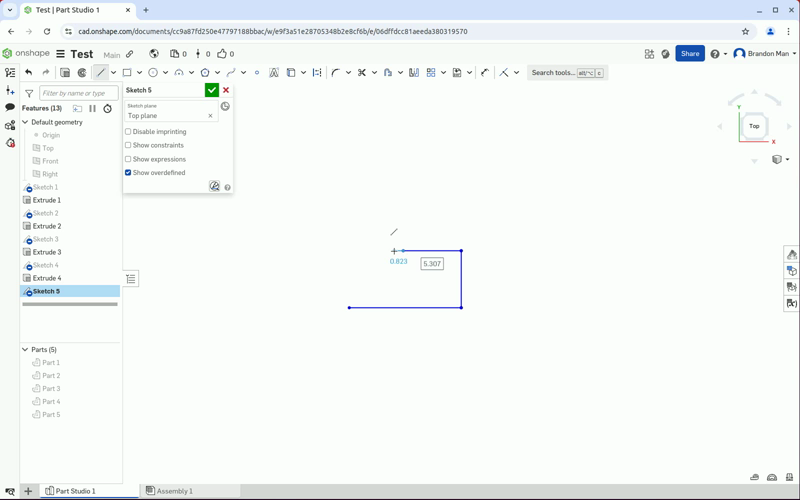
scroll(6)
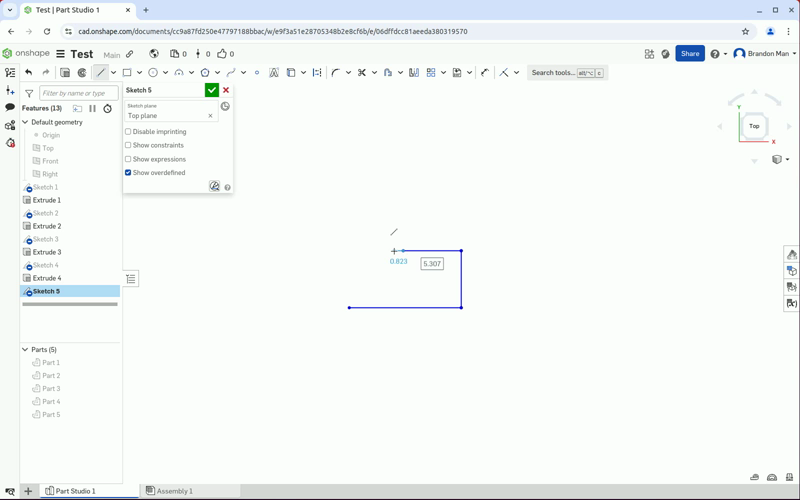
scroll(6)
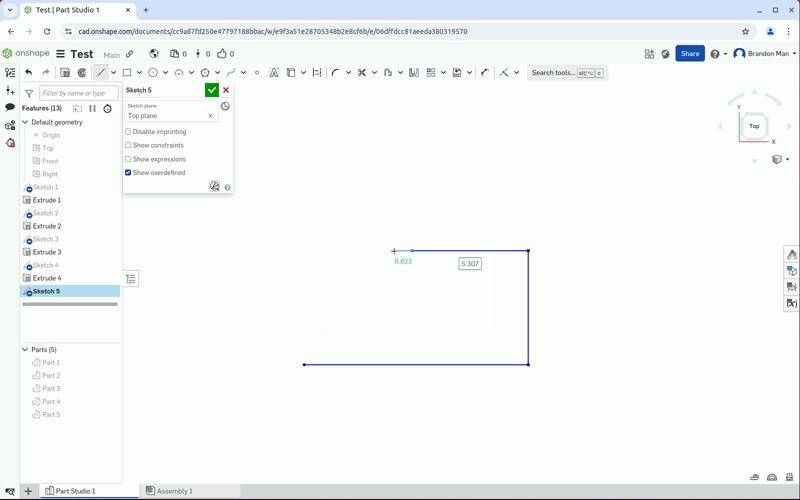
scroll(6)
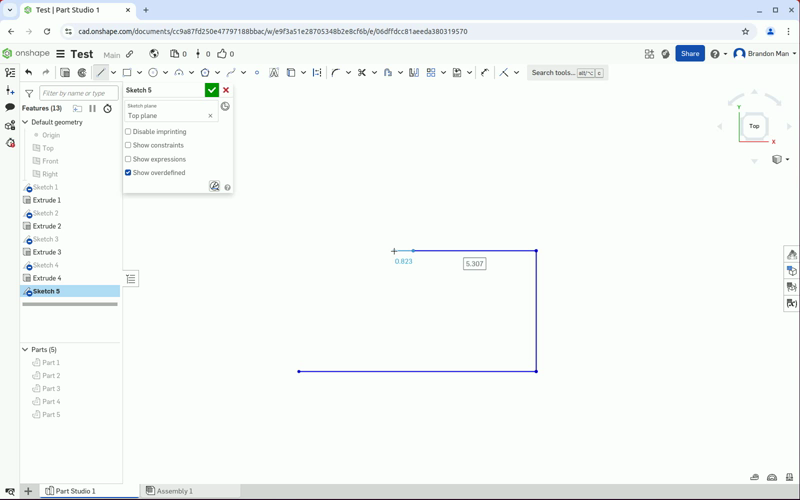
scroll(6)
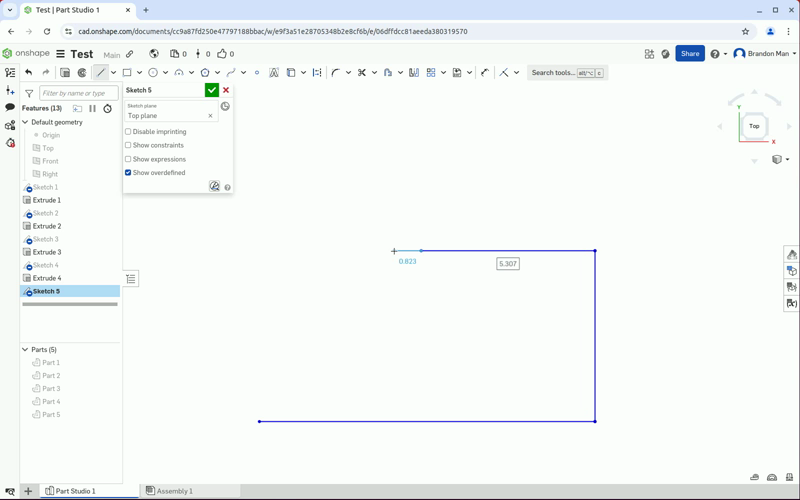
scroll(6)
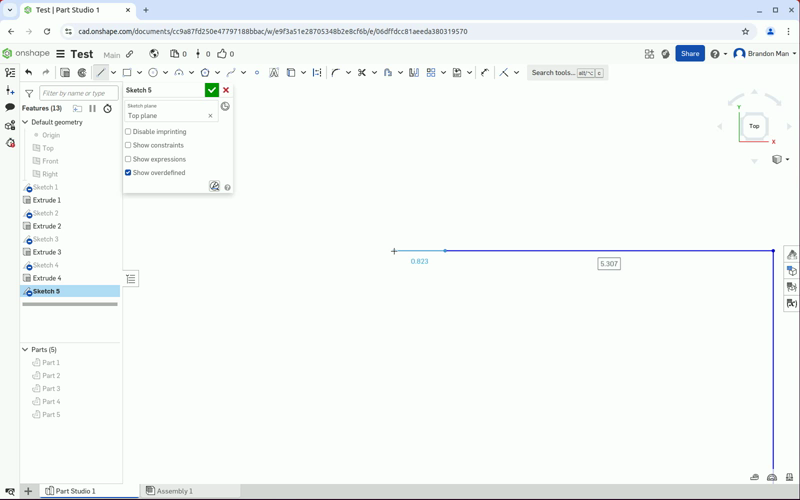
click(394, 250)
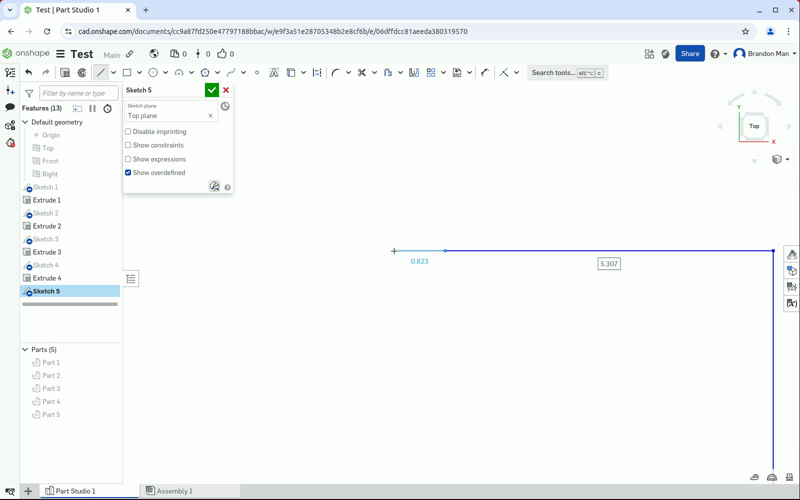
scroll(-6)
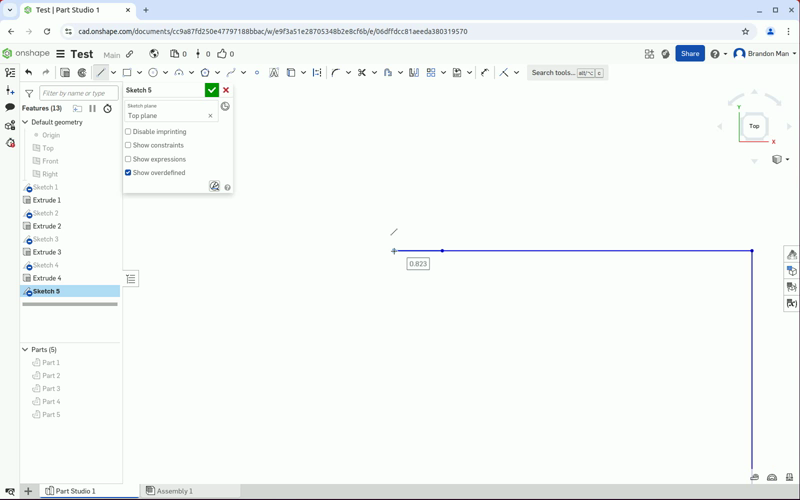
scroll(-6)
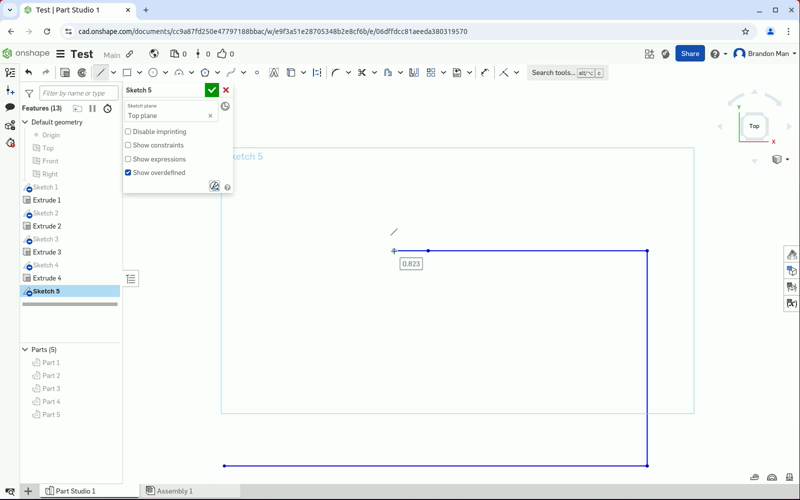
scroll(-6)
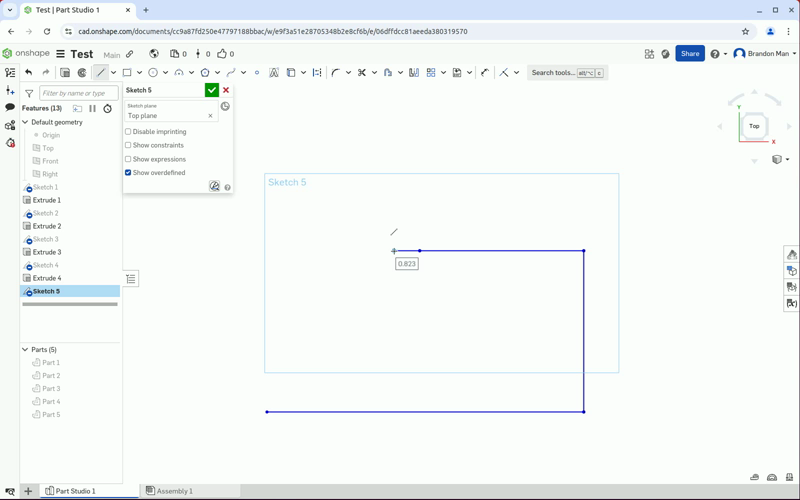
scroll(-6)
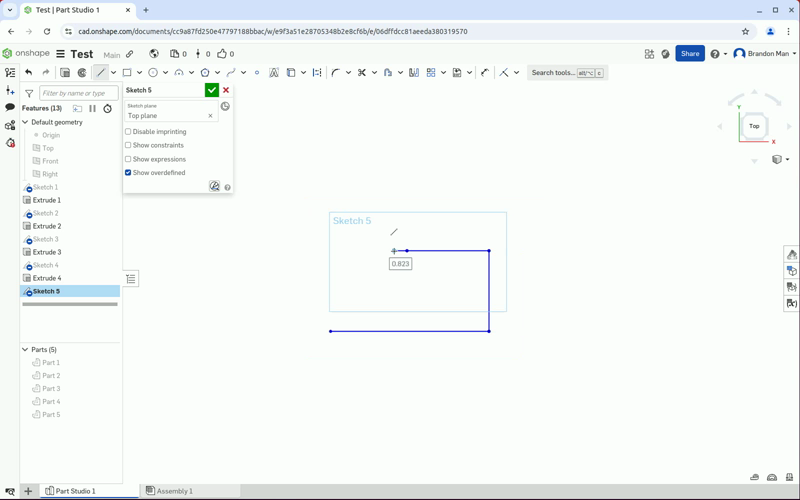
scroll(-6)
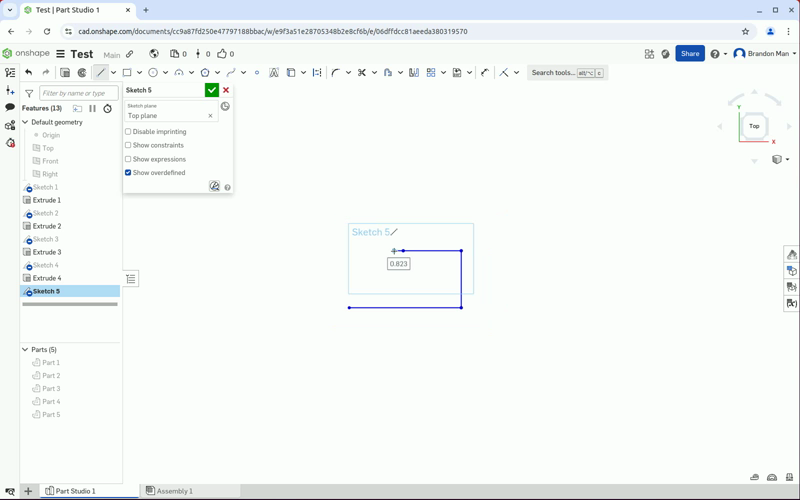
scroll(-6)
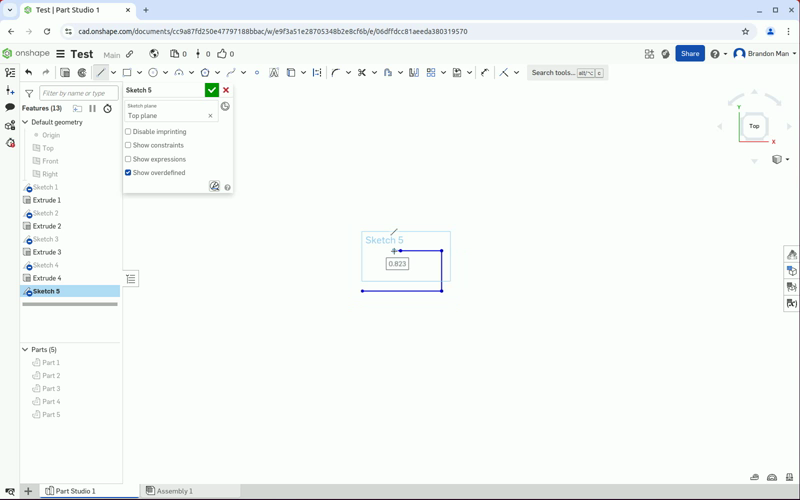
scroll(-6)
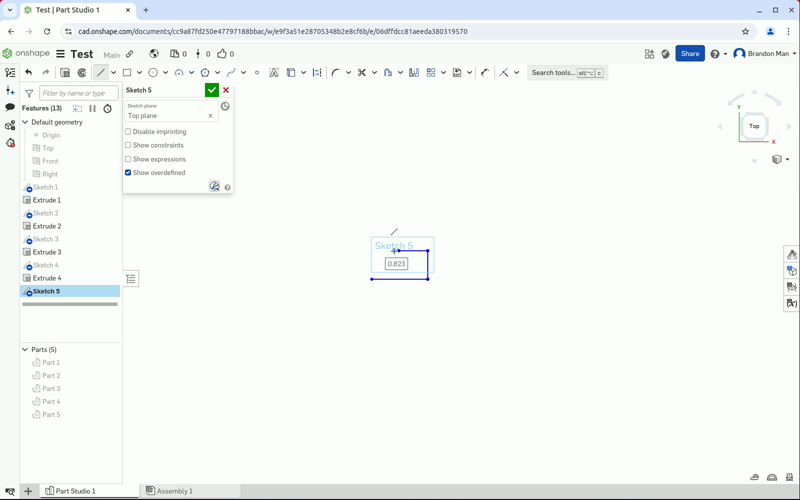
key_up(shift)
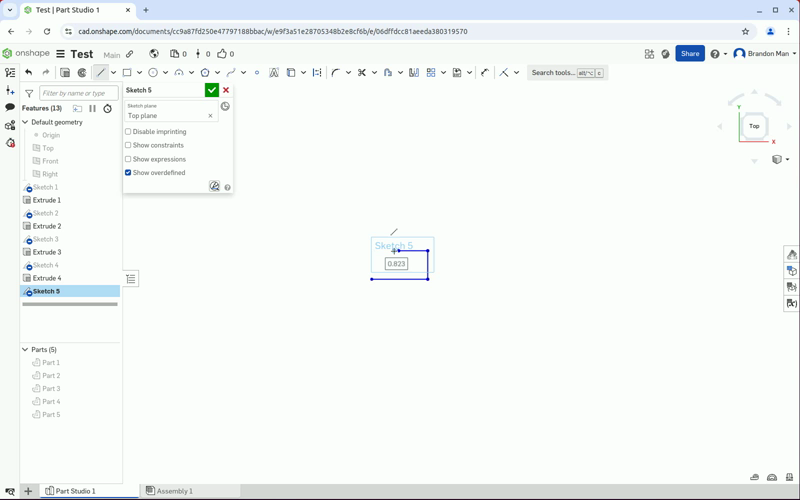
key(esc)
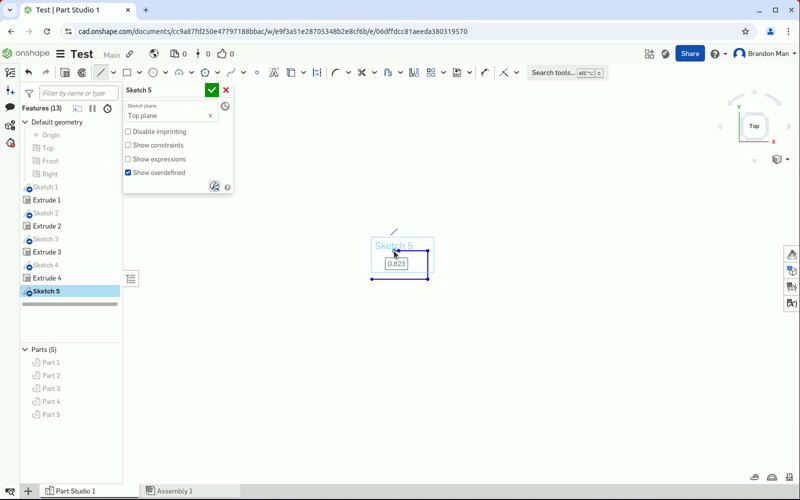
key(a)
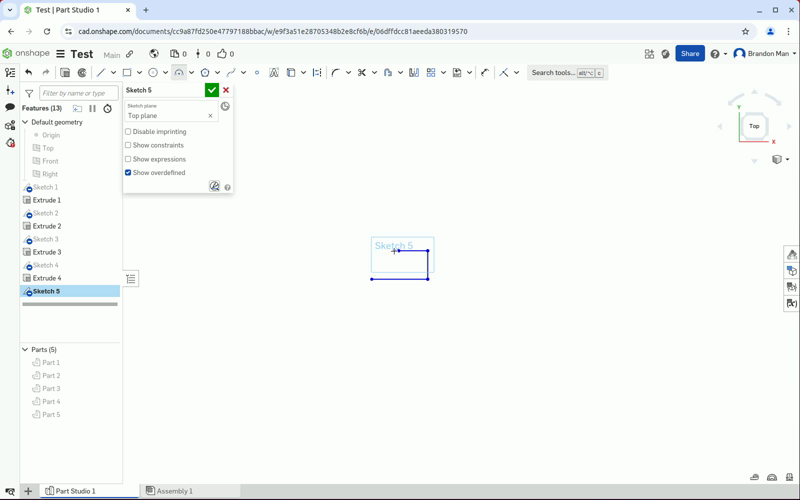
mouse_move(394, 250)
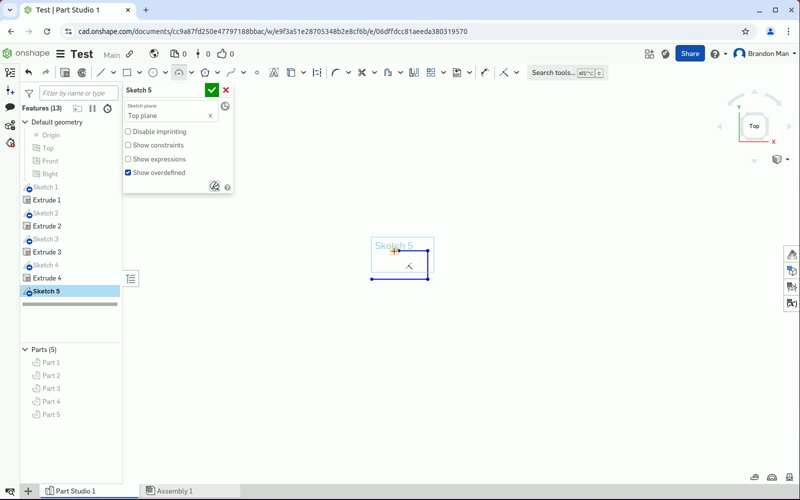
scroll(6)
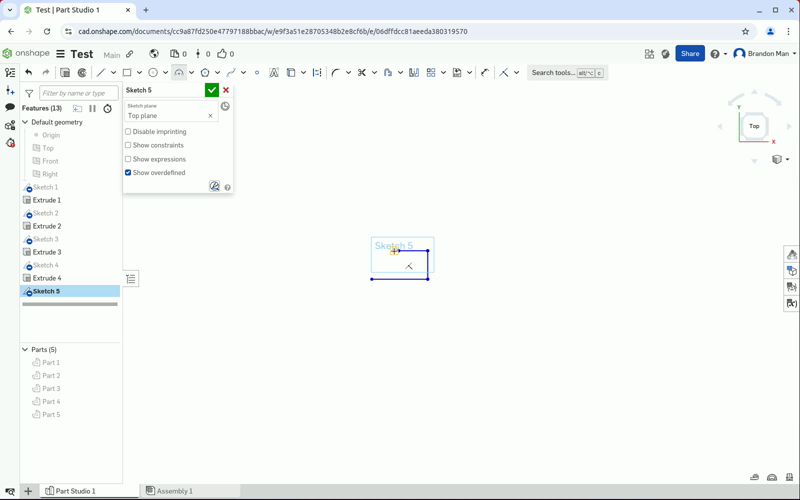
scroll(6)
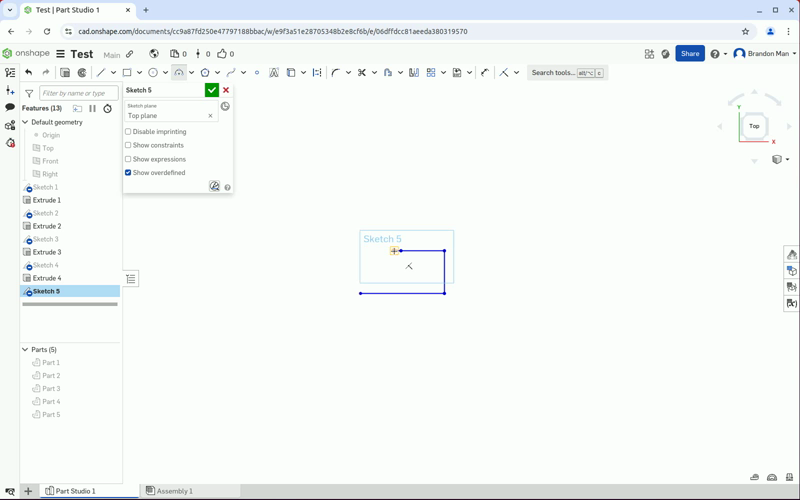
scroll(6)
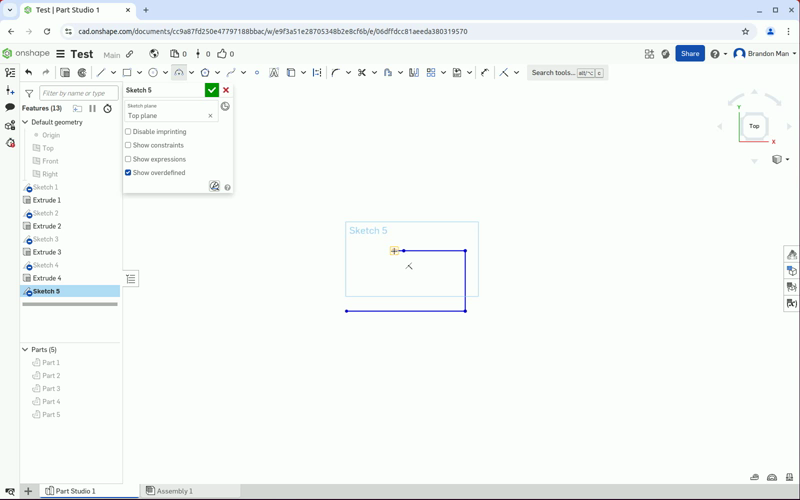
scroll(6)
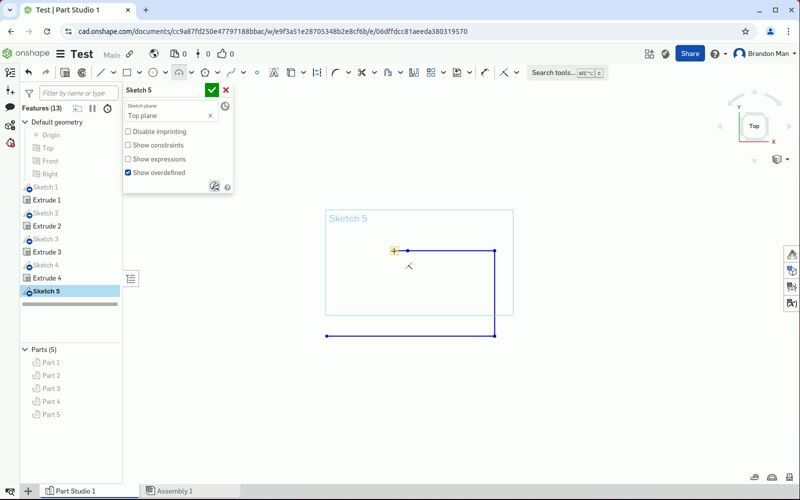
scroll(6)
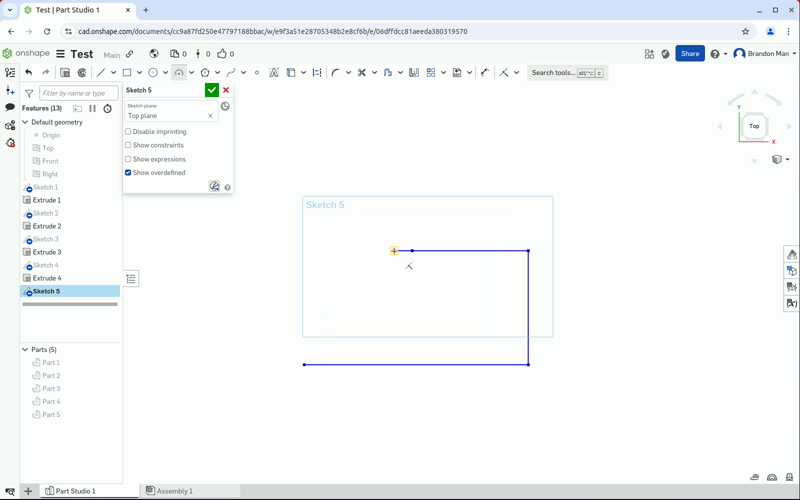
scroll(6)
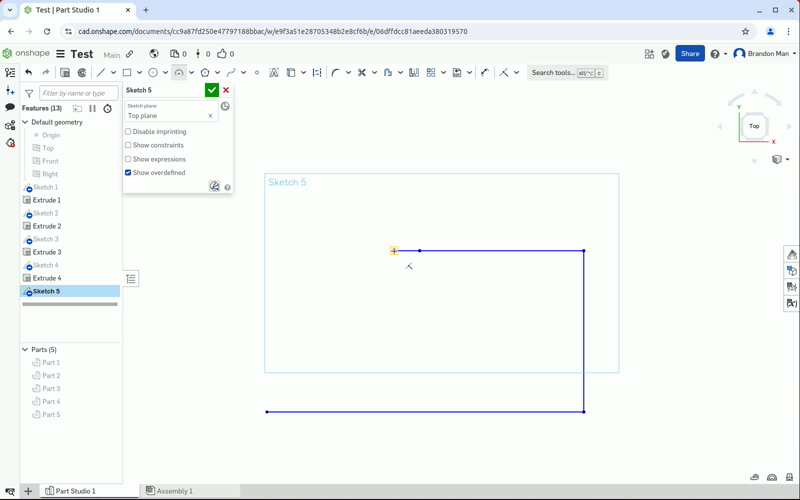
scroll(6)
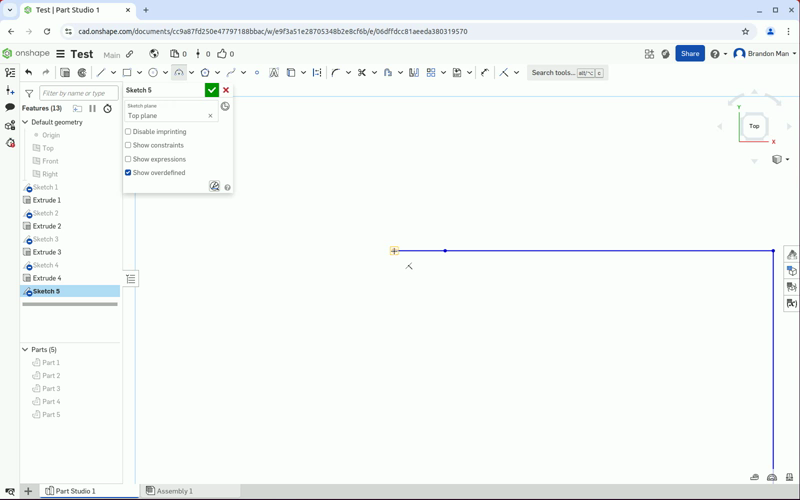
click(394, 250)
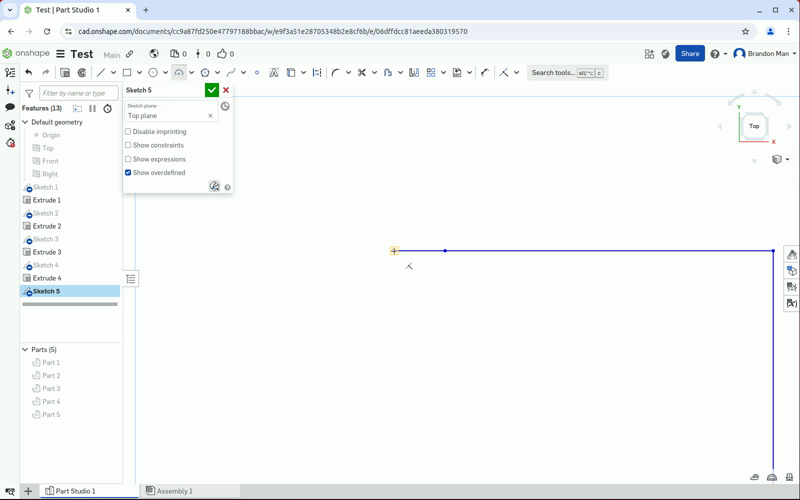
scroll(-6)
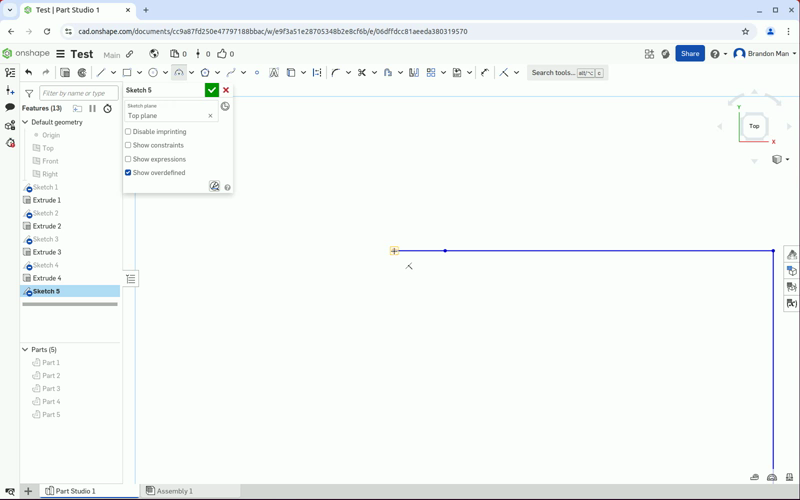
scroll(-6)
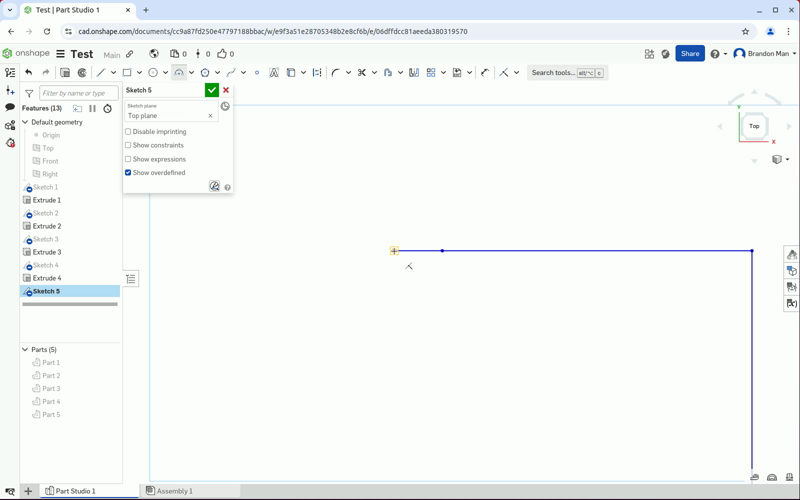
scroll(-6)
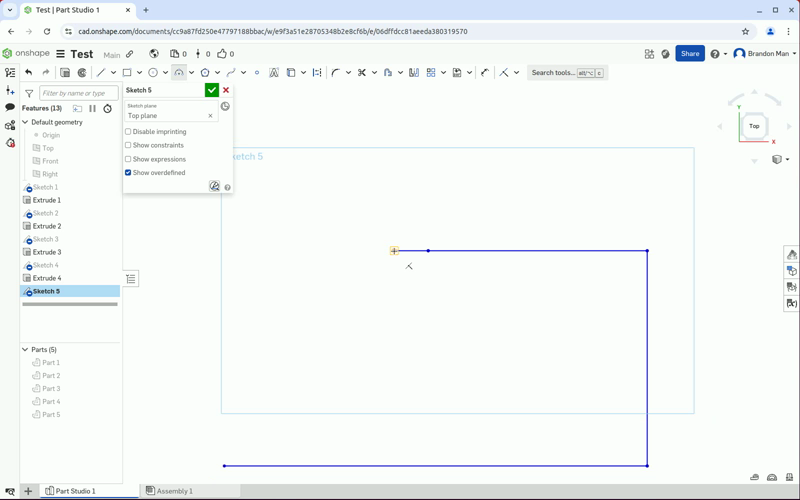
scroll(-6)
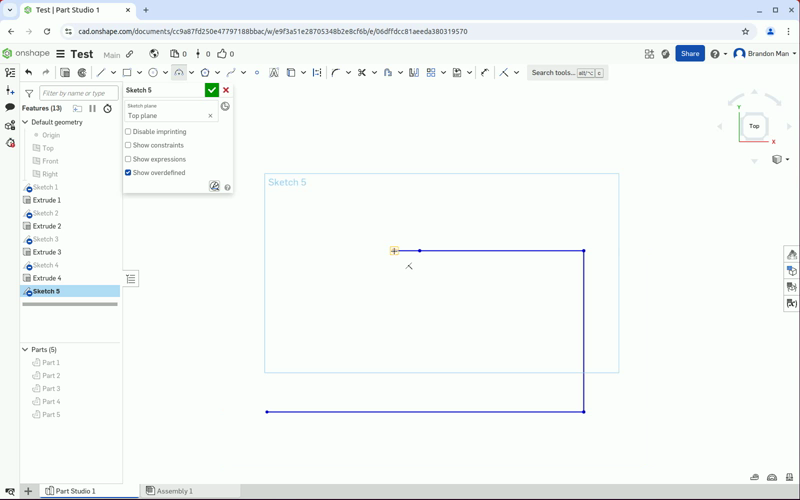
scroll(-6)
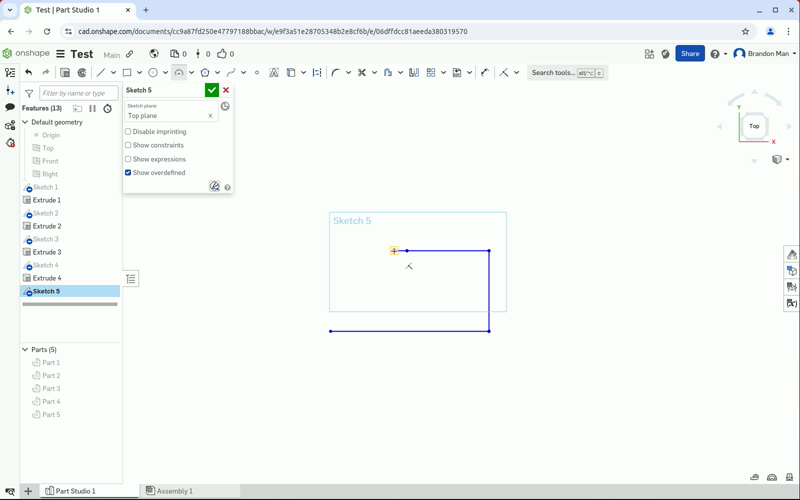
scroll(-6)
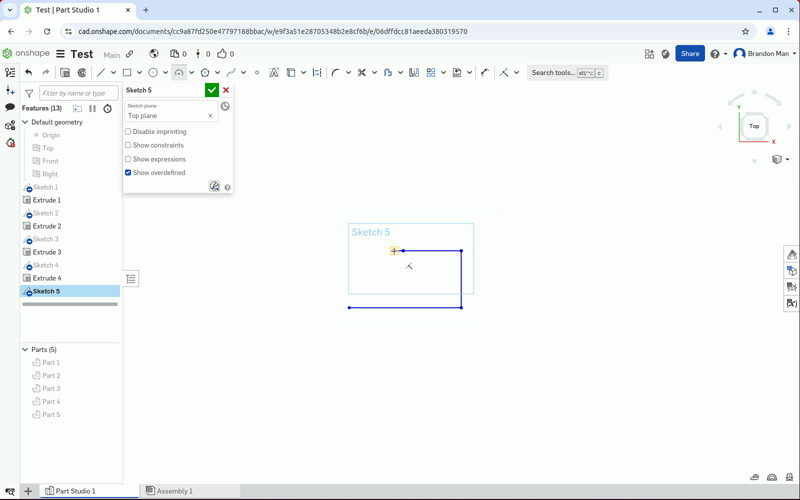
scroll(-6)
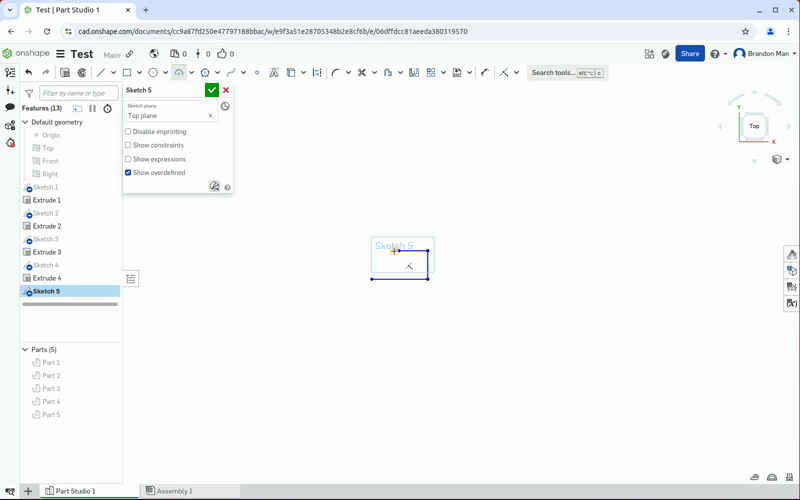
mouse_move(371, 279)
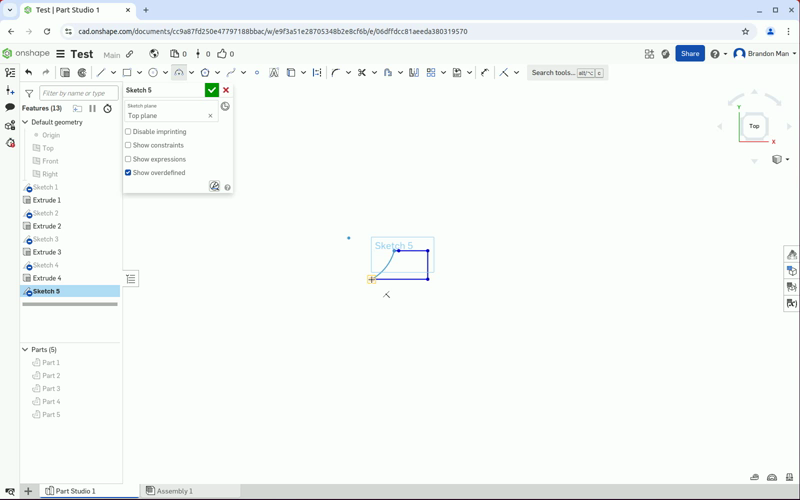
click(371, 279)
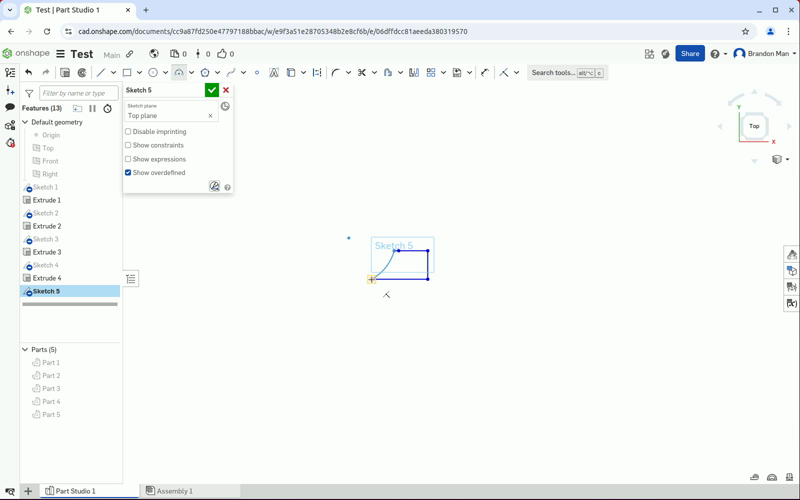
key_down(shift)
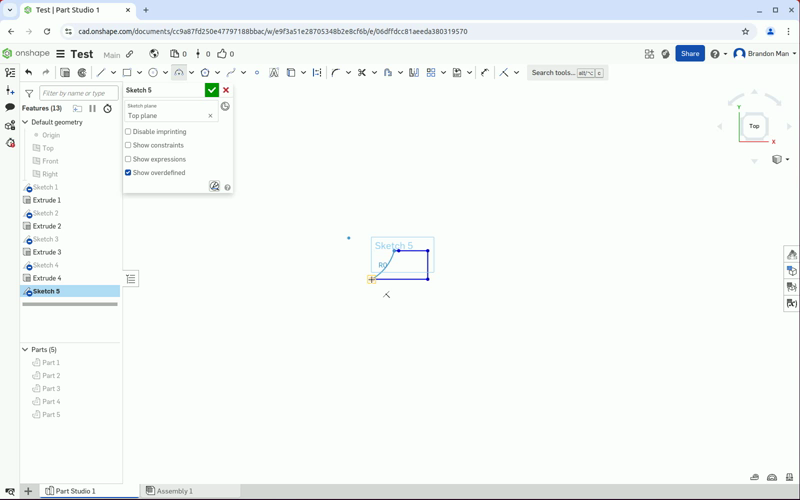
mouse_move(389, 270)
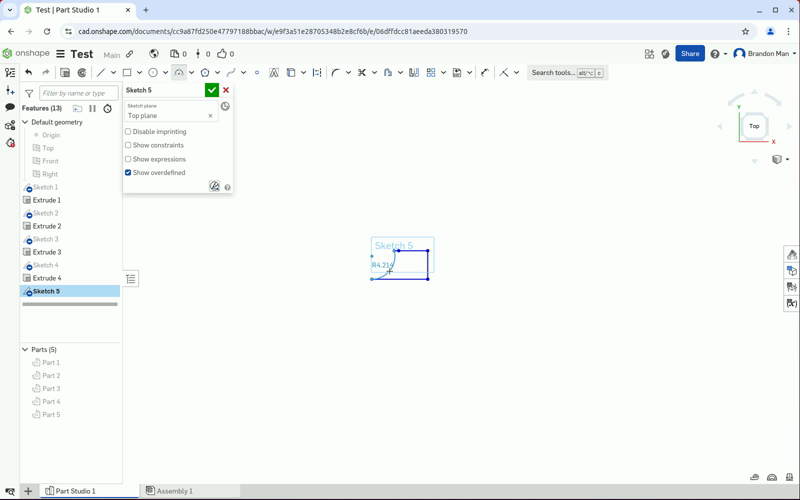
click(389, 270)
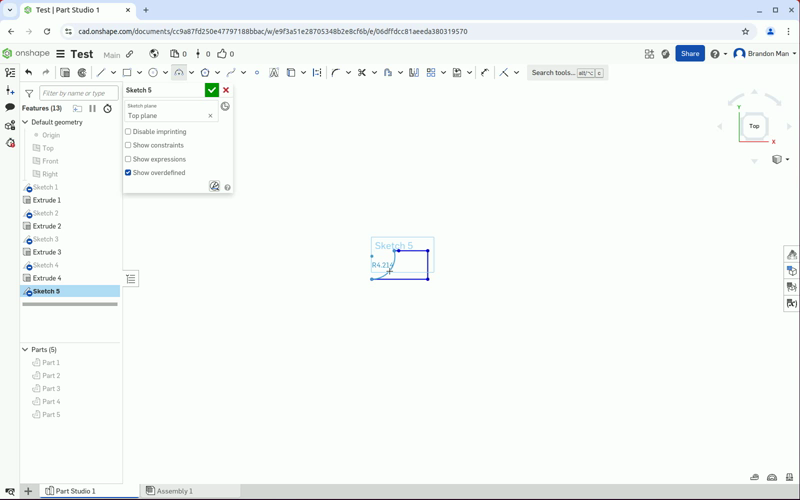
key_up(shift)
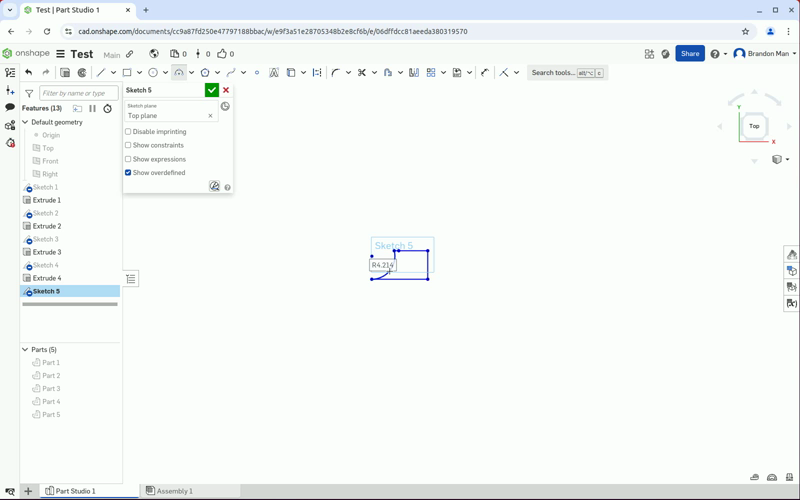
key(esc)
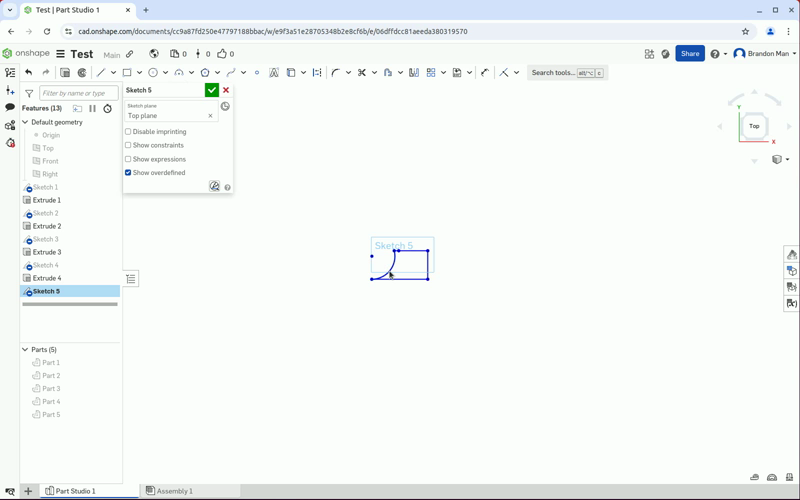
mouse_move(410, 259)
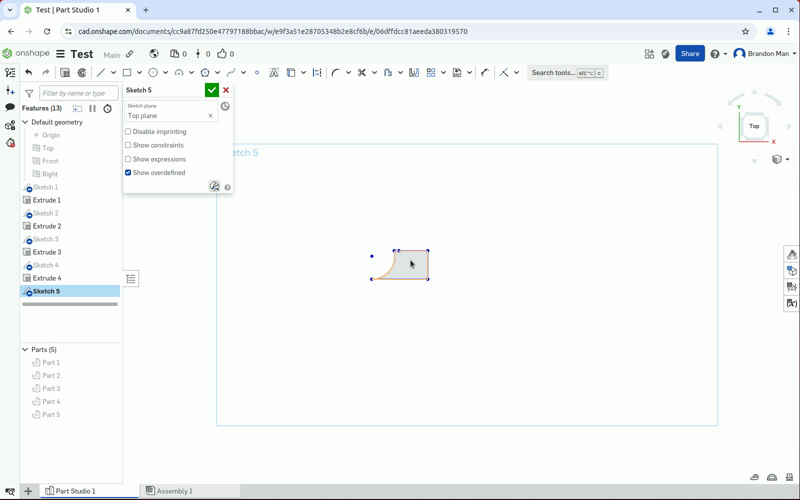
scroll(6)
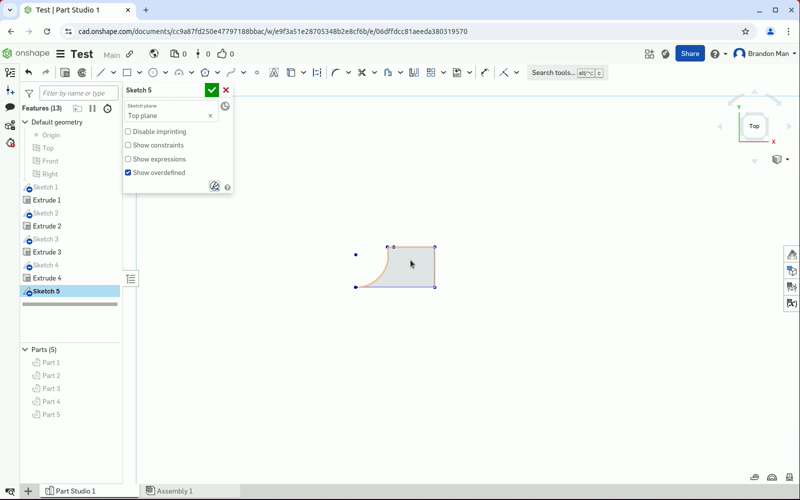
scroll(6)
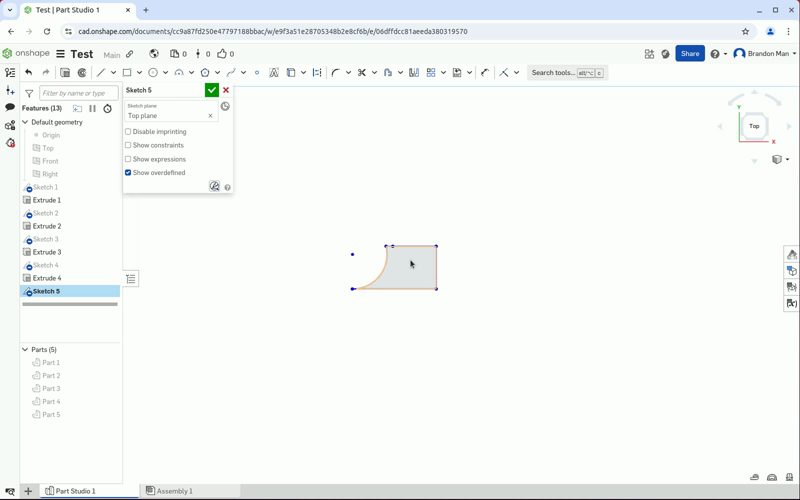
scroll(6)
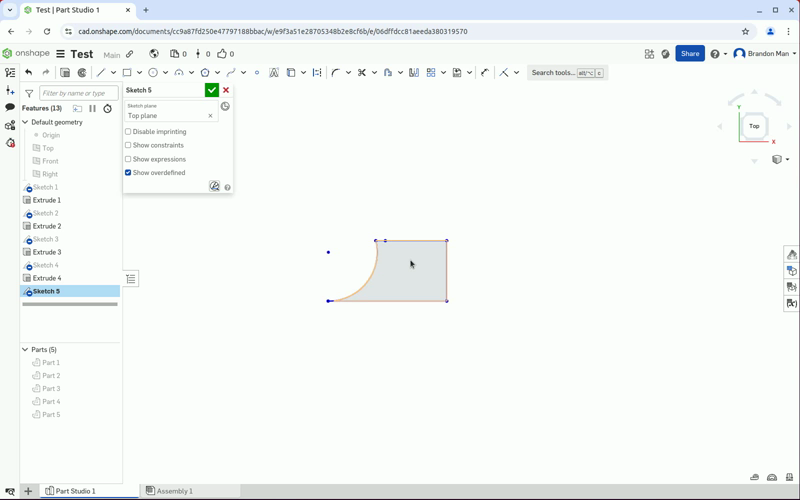
scroll(6)
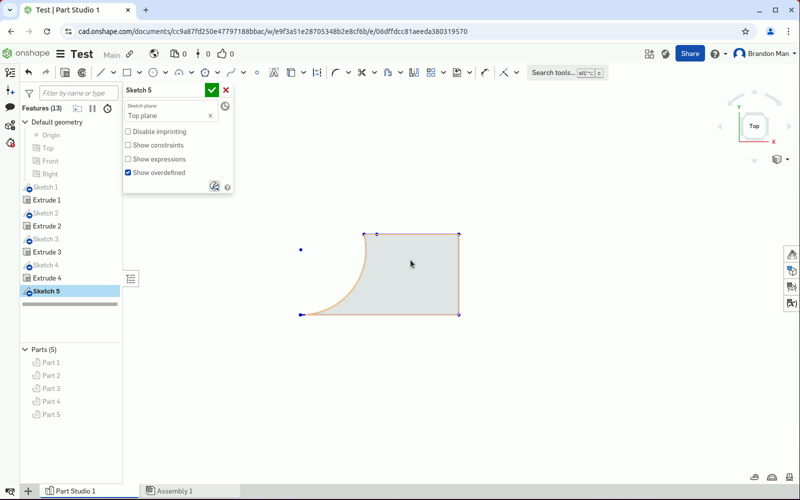
scroll(6)
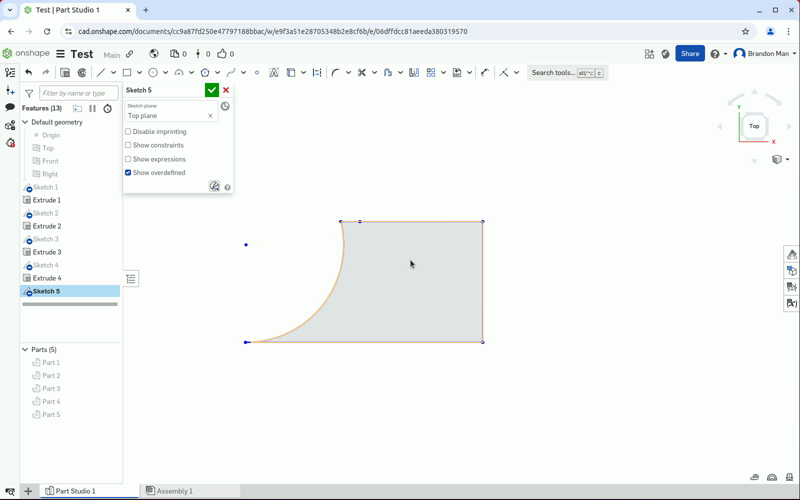
scroll(6)
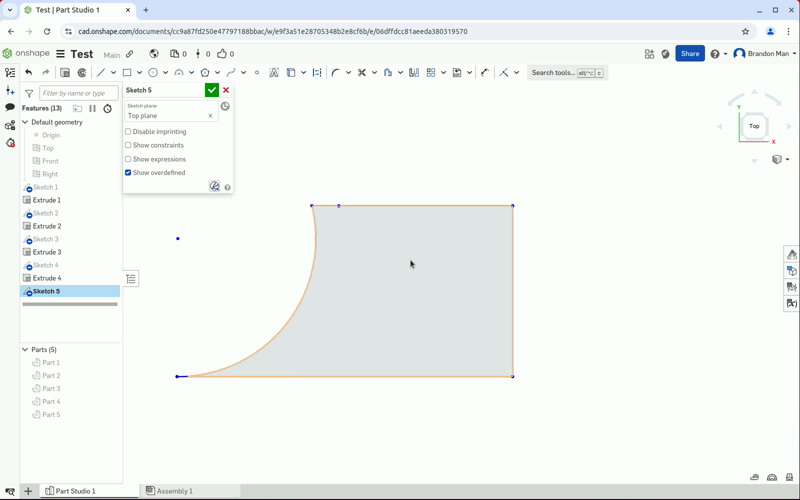
scroll(6)
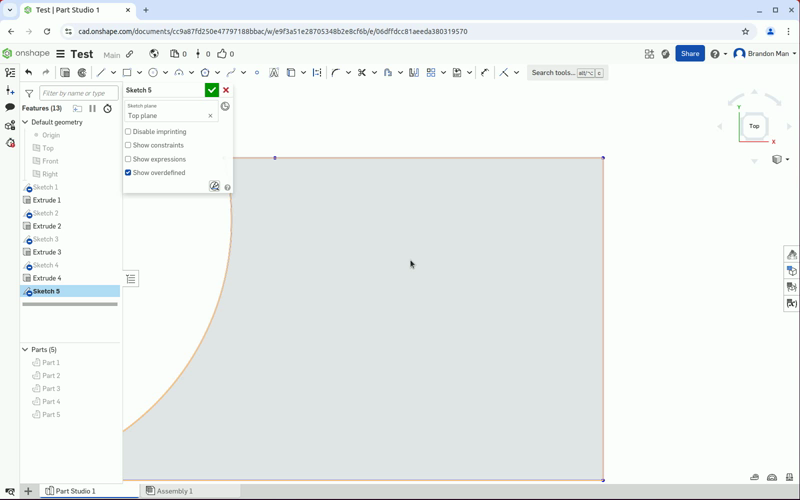
click(410, 259)
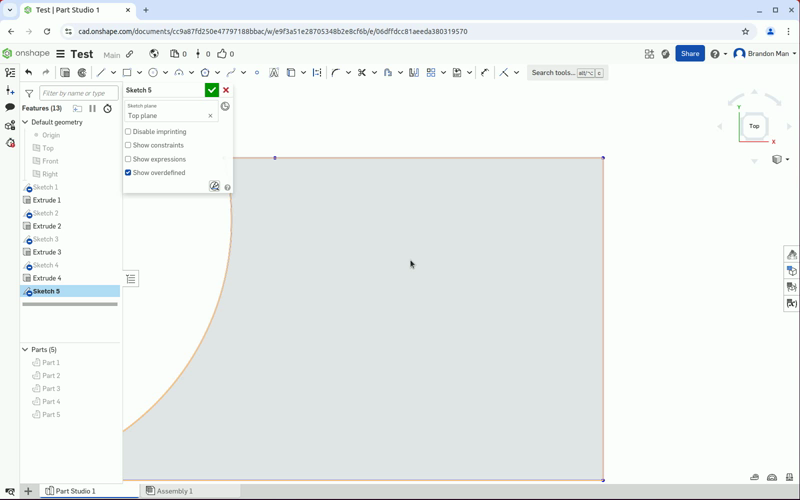
scroll(-6)
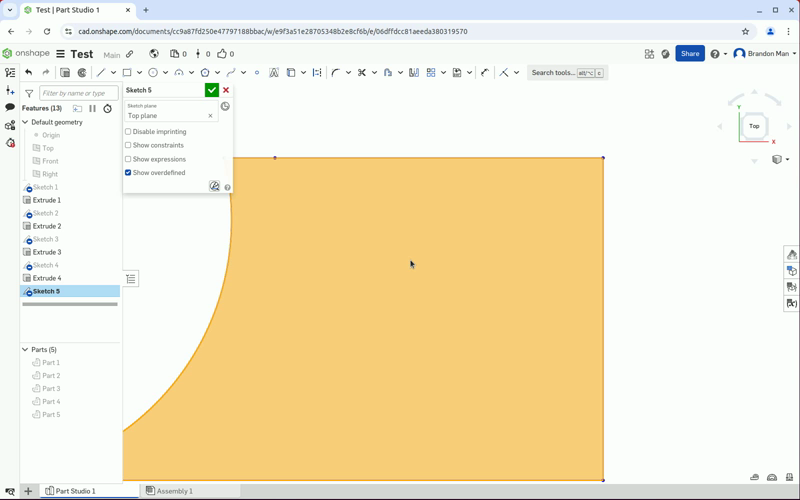
scroll(-6)
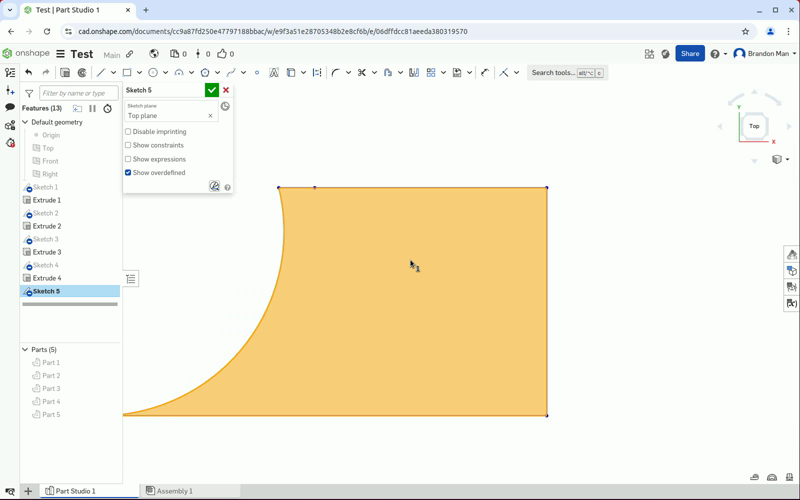
scroll(-6)
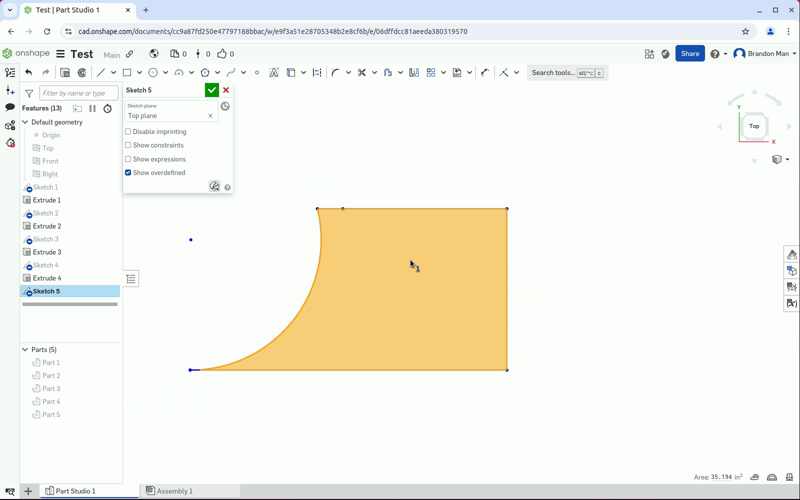
scroll(-6)
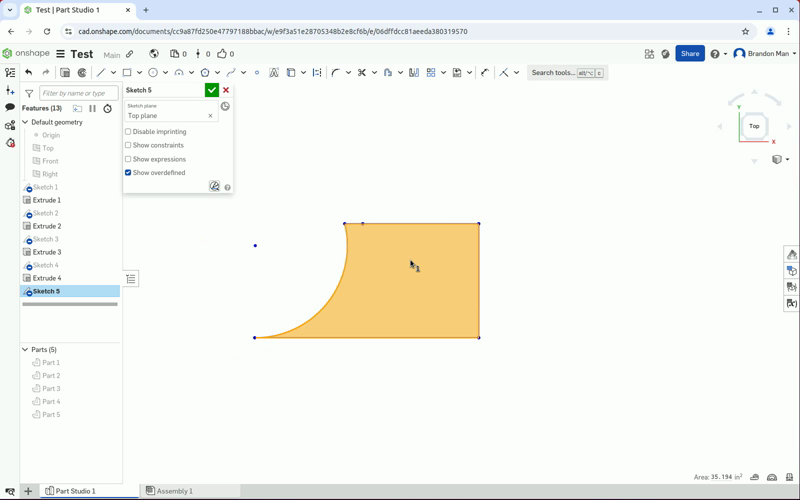
scroll(-6)
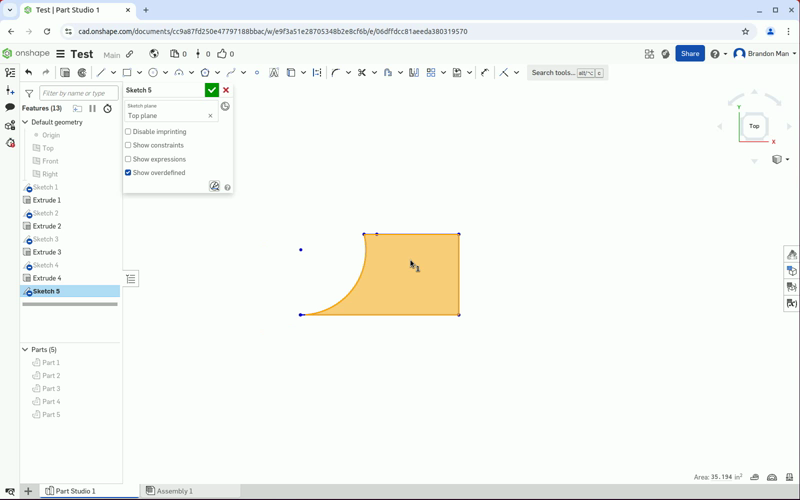
scroll(-6)
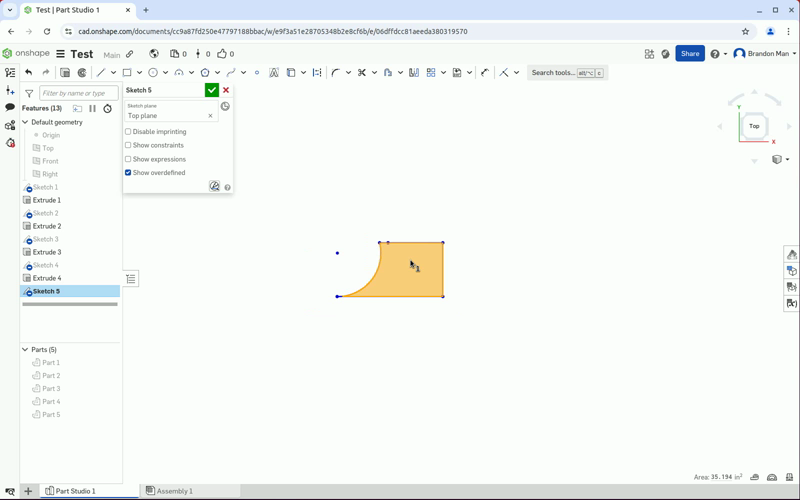
scroll(-6)
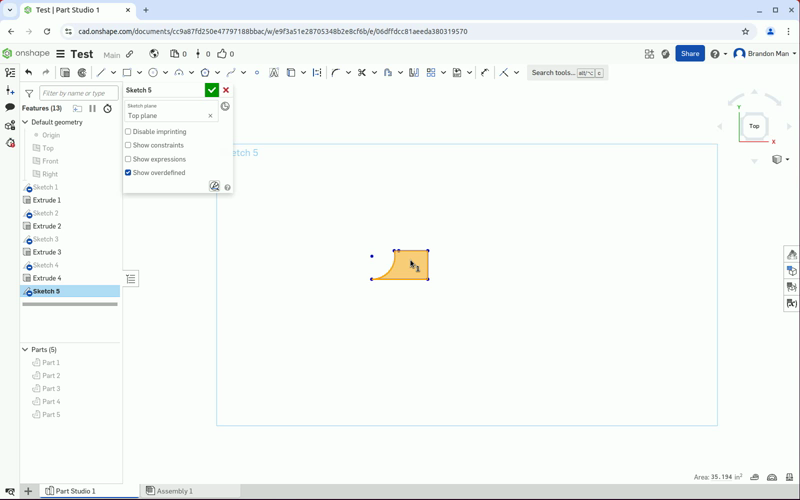
mouse_move(73, 352)
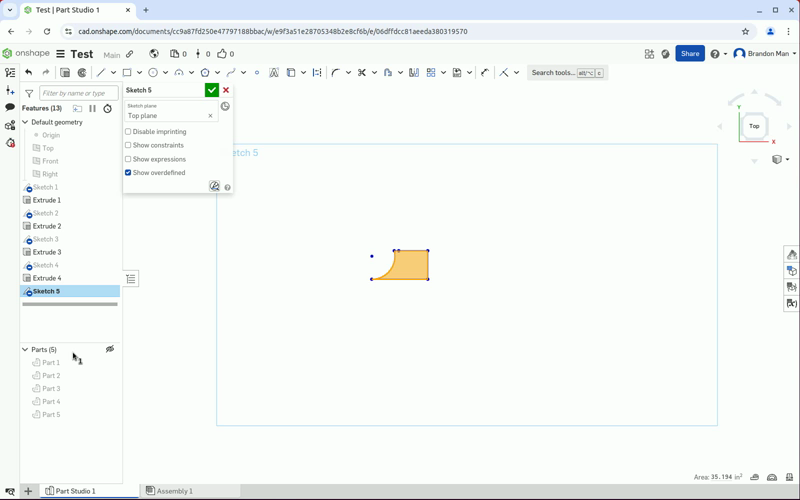
key(shift+y)
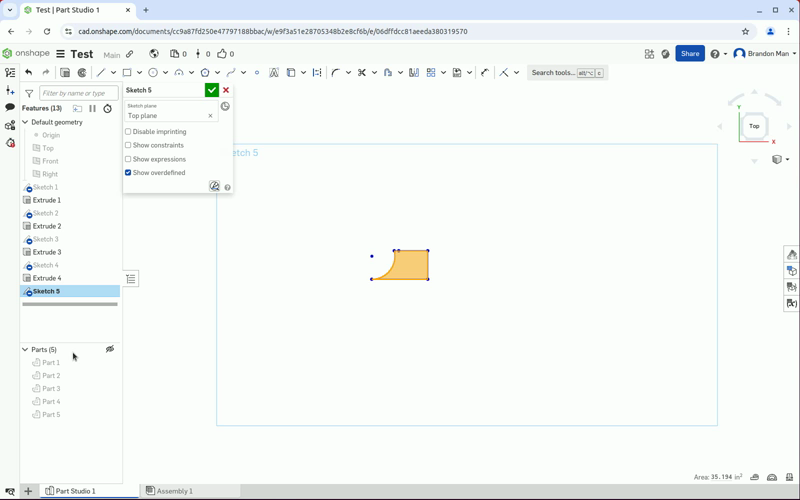
key(shift+e)
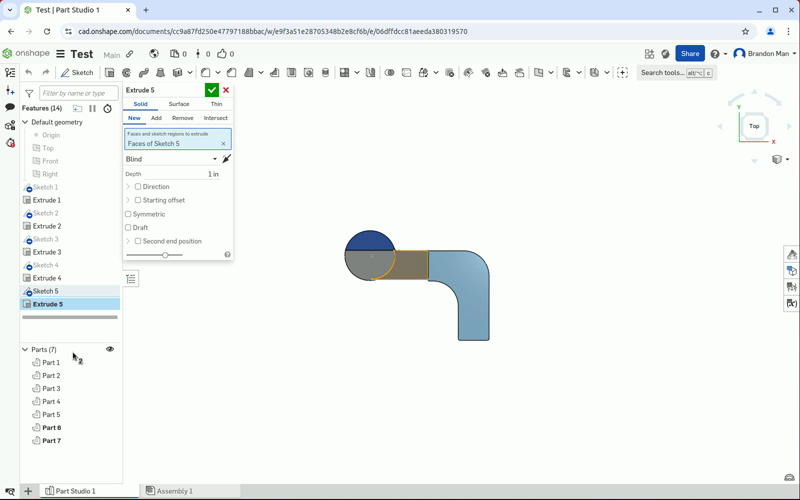
mouse_move(143, 106)
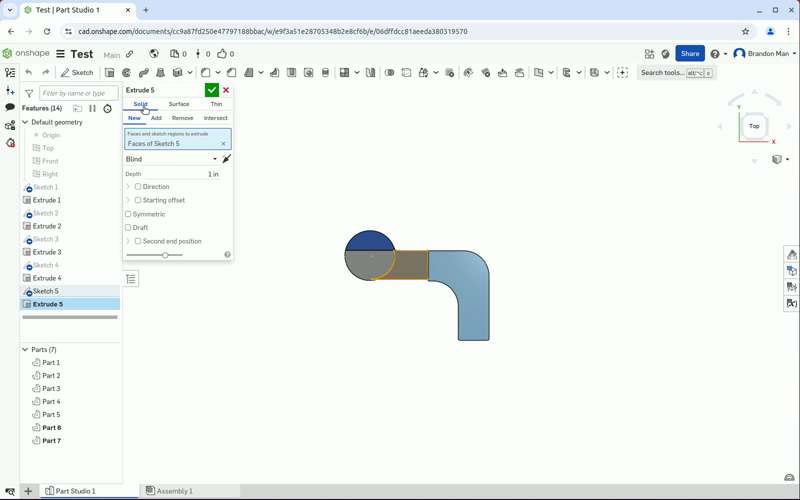
click(143, 106)
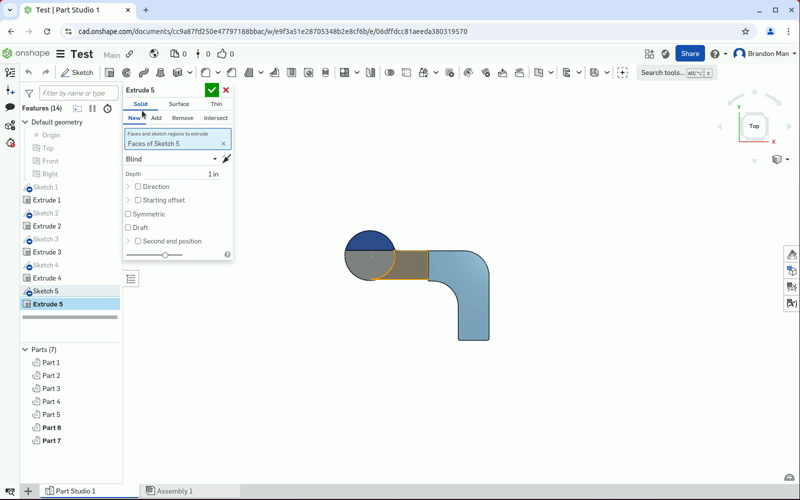
mouse_move(137, 120)
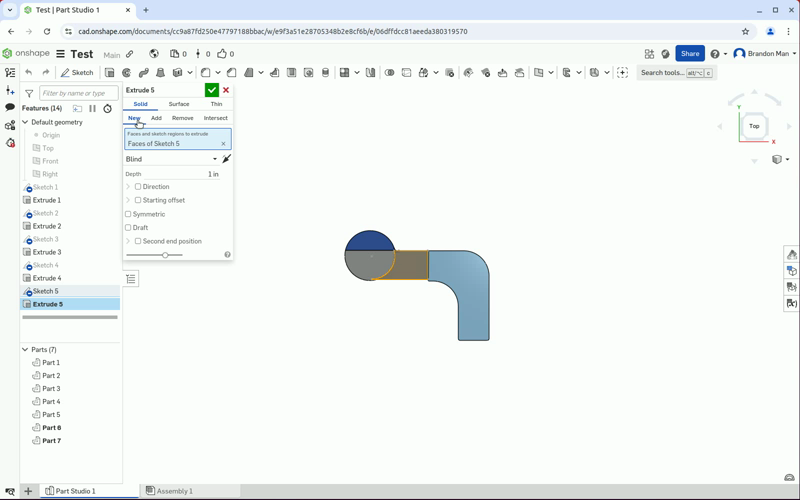
click(137, 120)
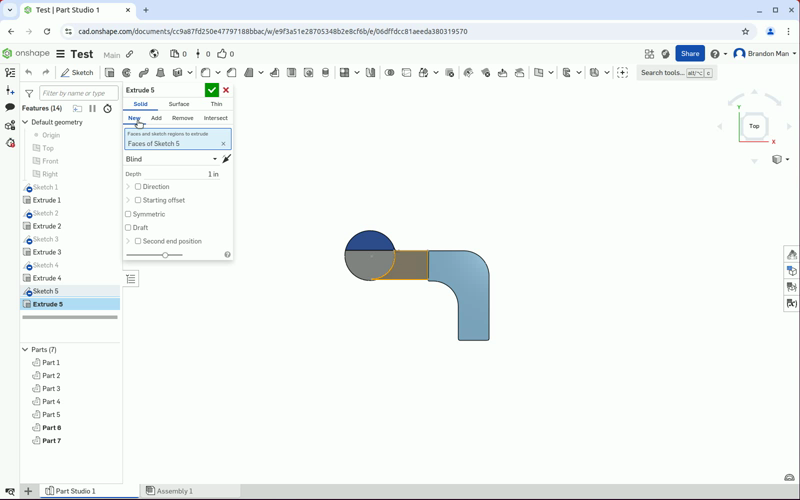
key(tab, 4)
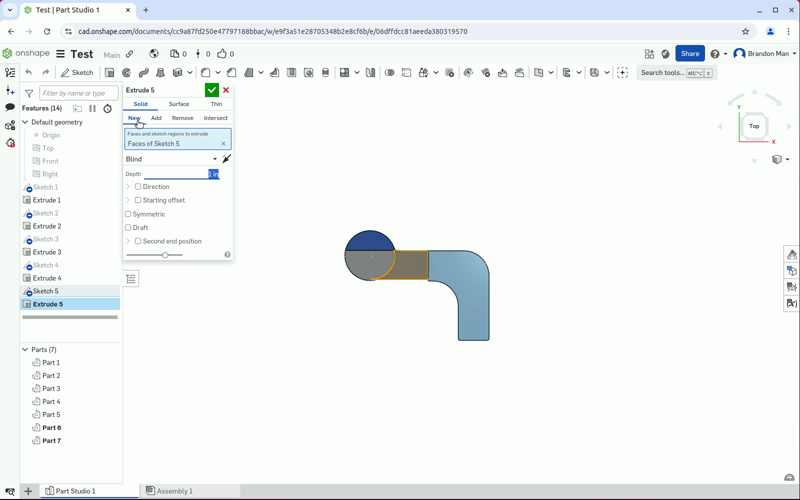
text(0.241)
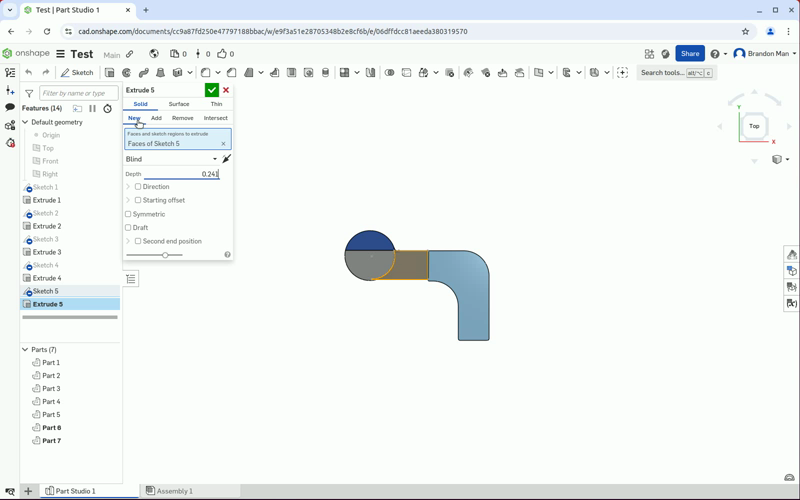
key(enter)
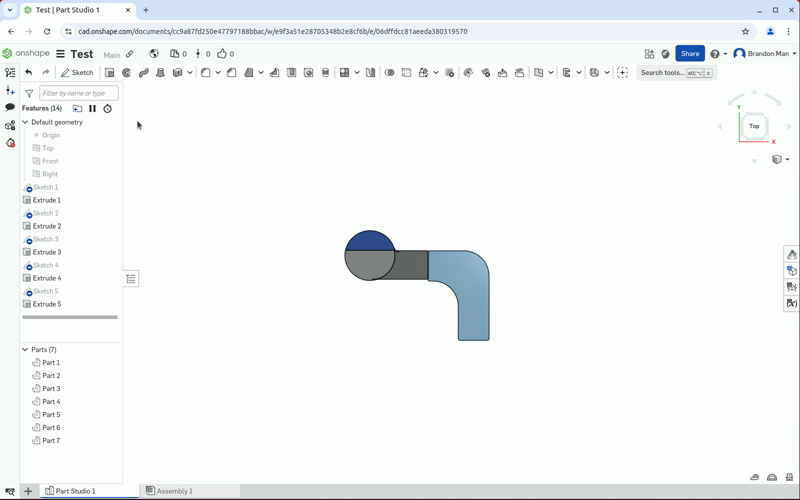
key(shift+h)
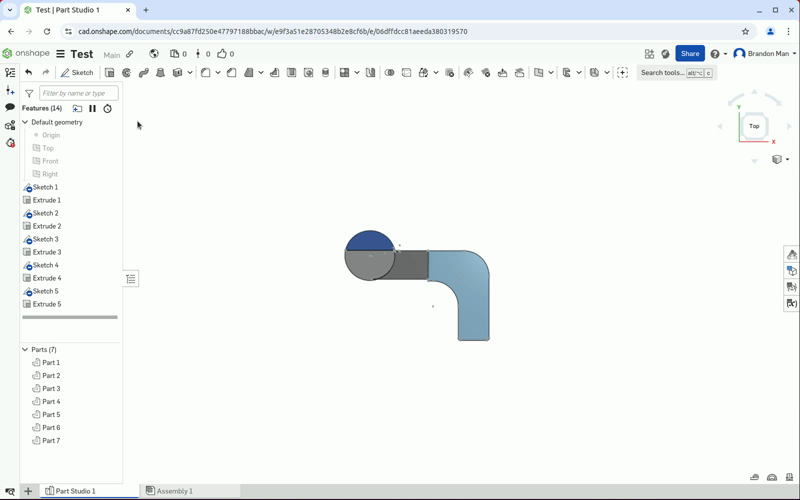
key(shift+h)
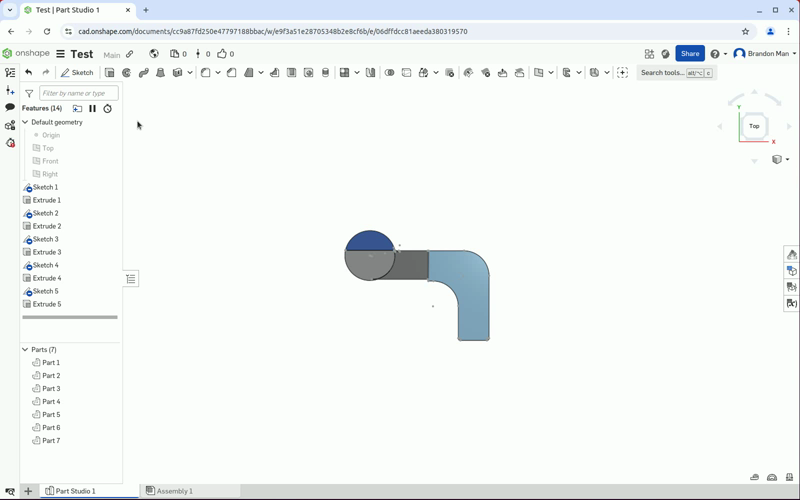
key(shift+7)
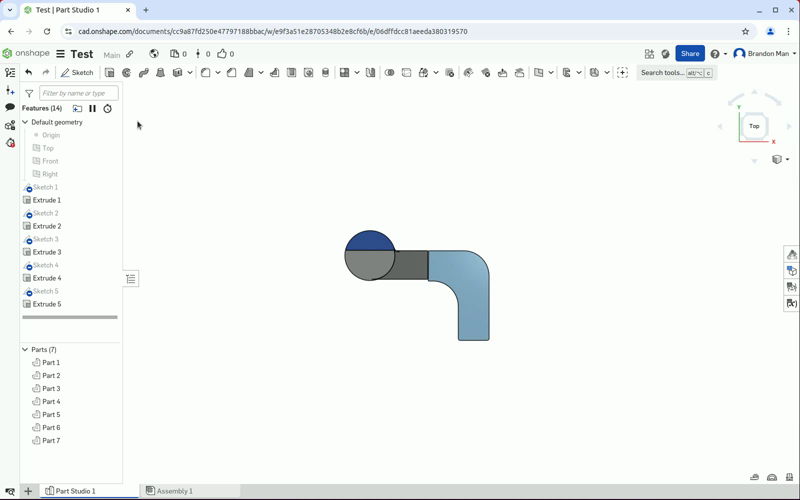
key(up, 3)
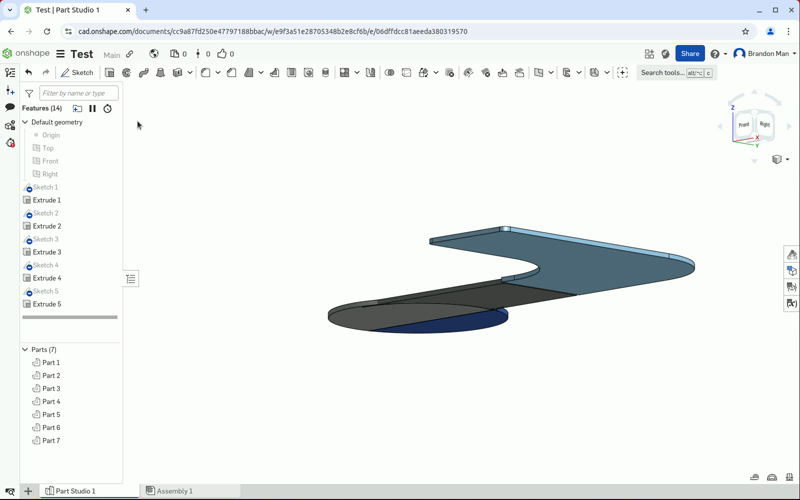
key(left, 3)
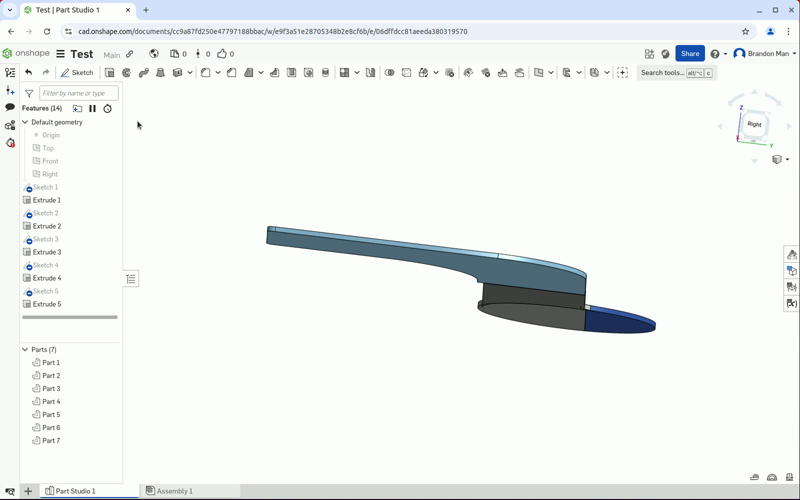
key(right, 3)
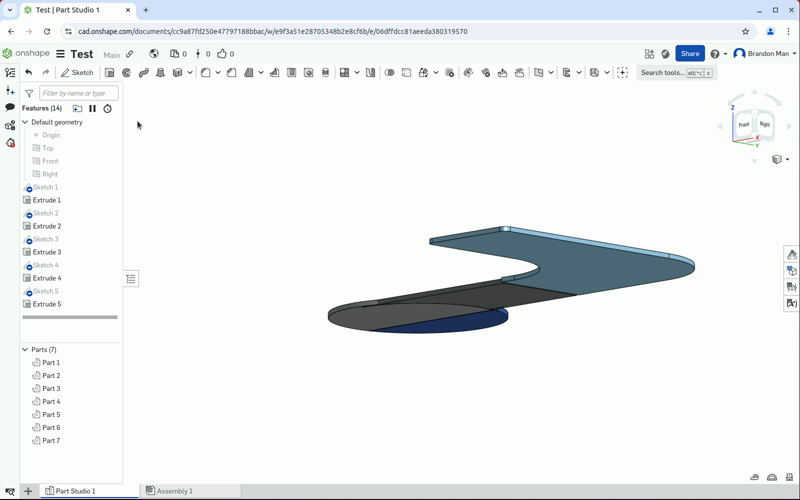
key(down, 3)
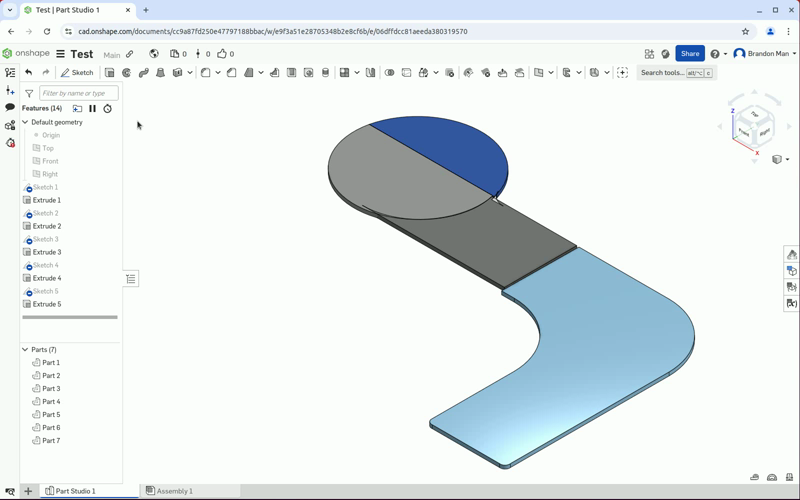
mouse_move(73, 189)
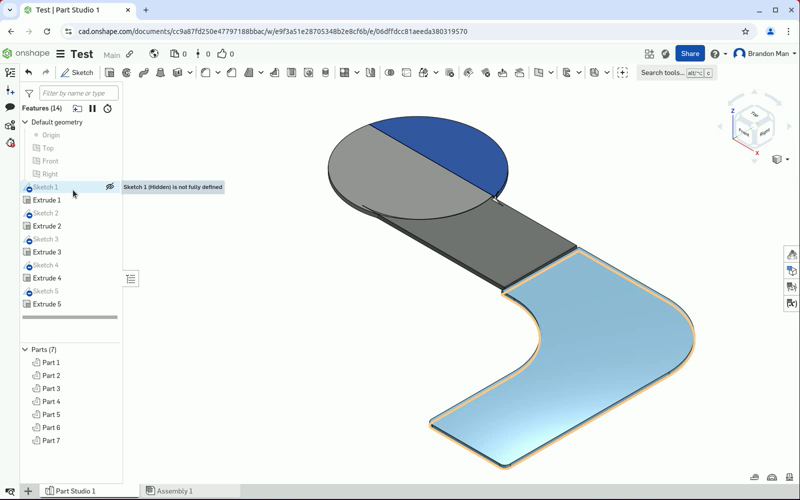
click(73, 189)